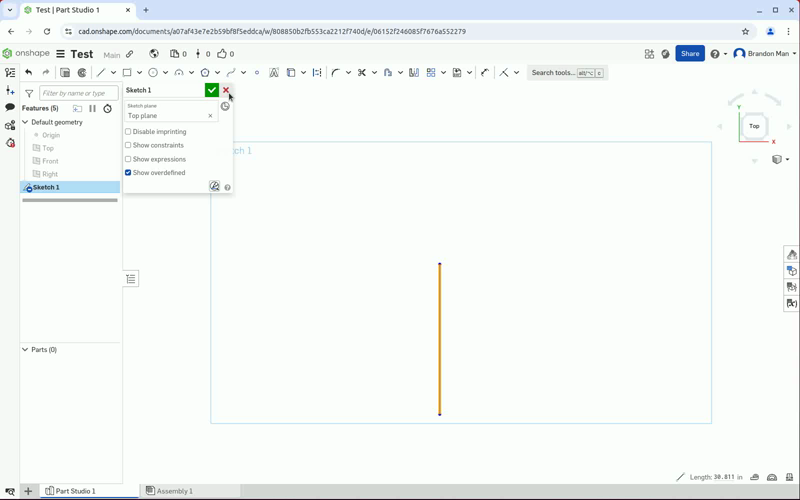
key(shift+h)
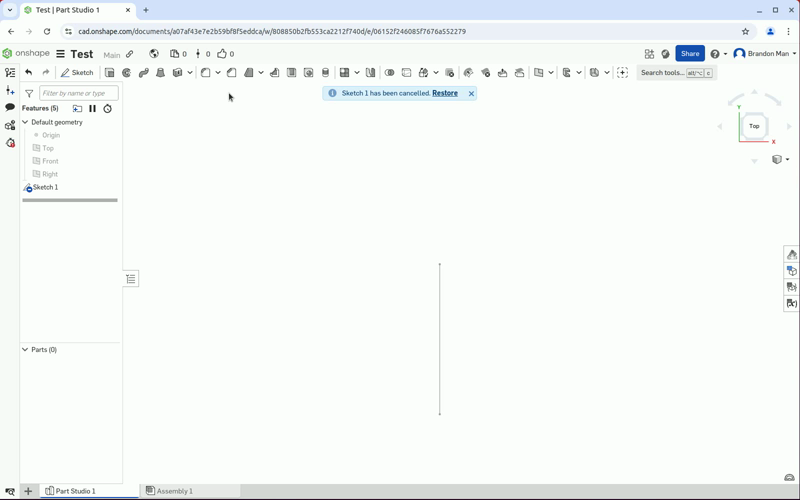
mouse_move(73, 352)
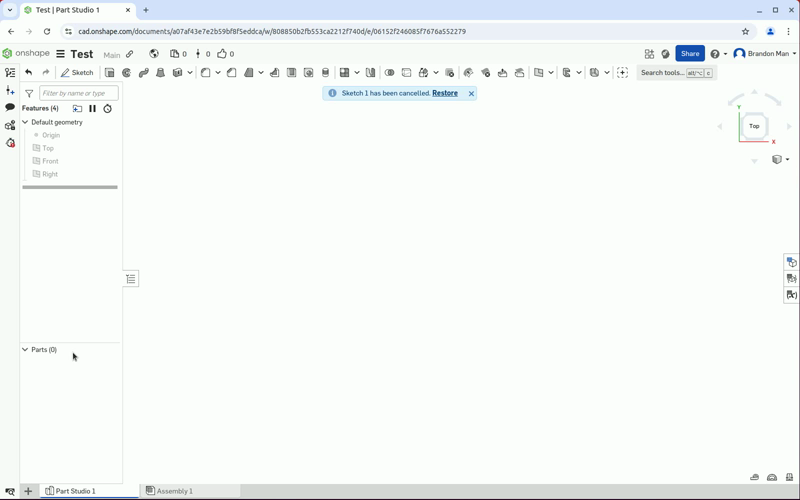
key(y)
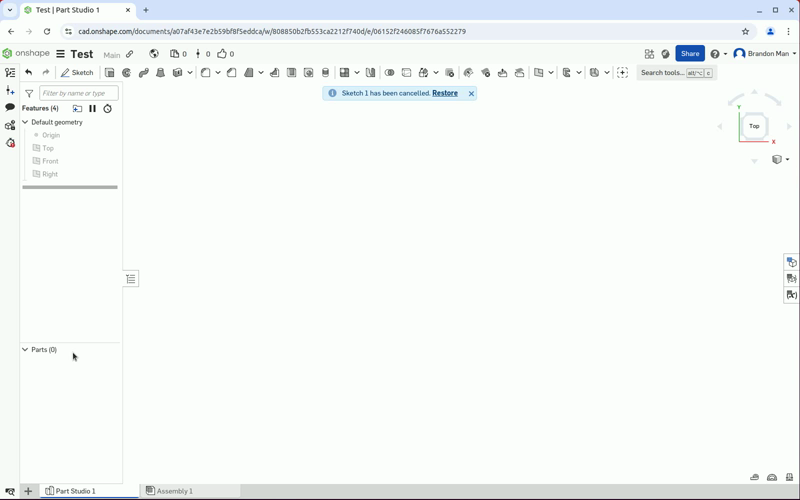
key(shift+p)
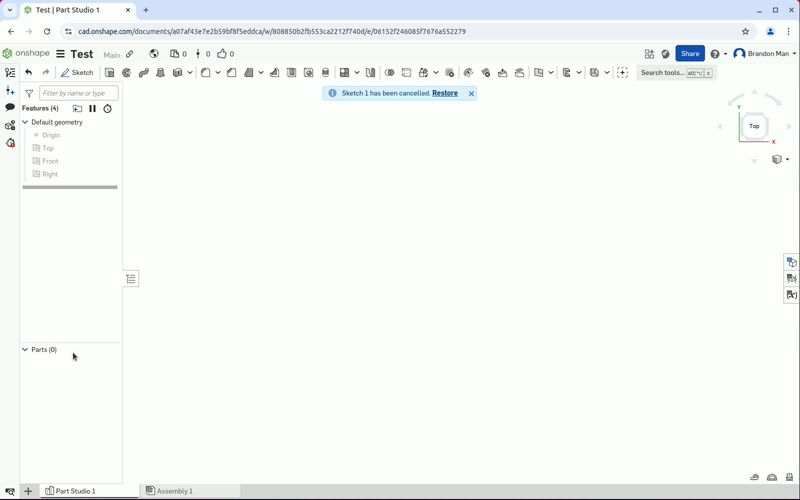
key(space)
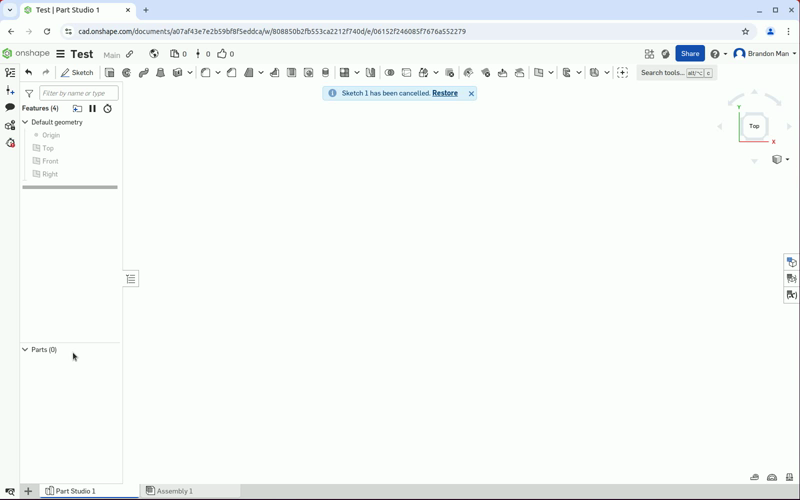
key_down(shift)
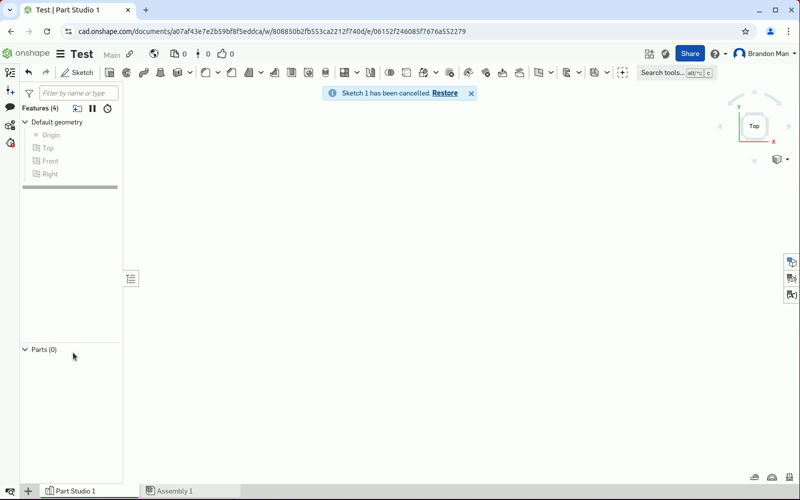
key(up)
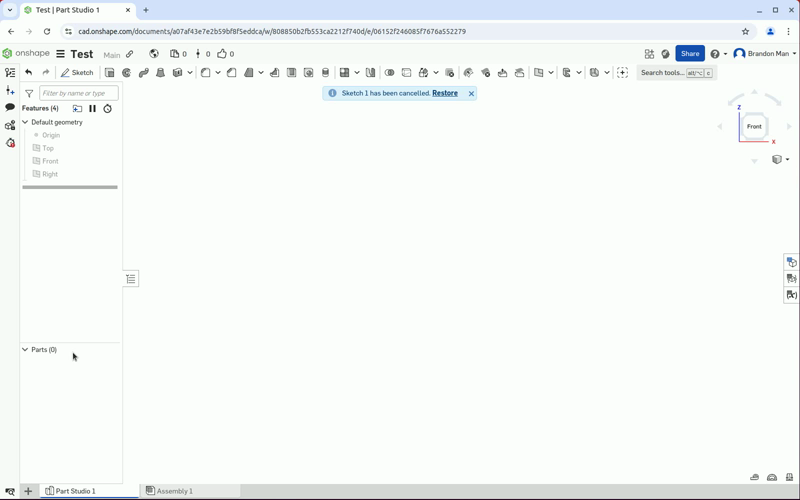
key_up(shift)
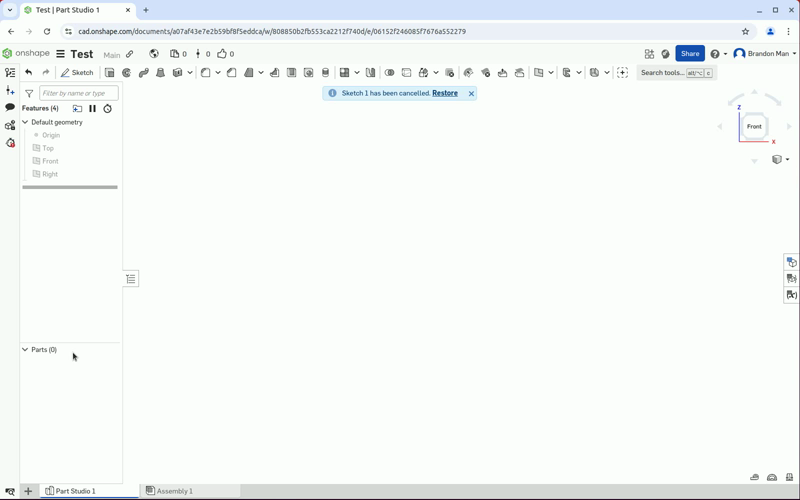
mouse_move(73, 352)
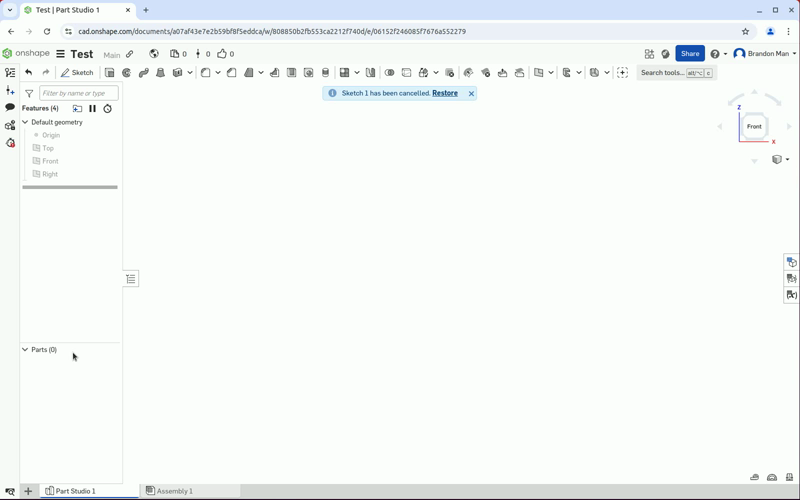
key(shift+y)
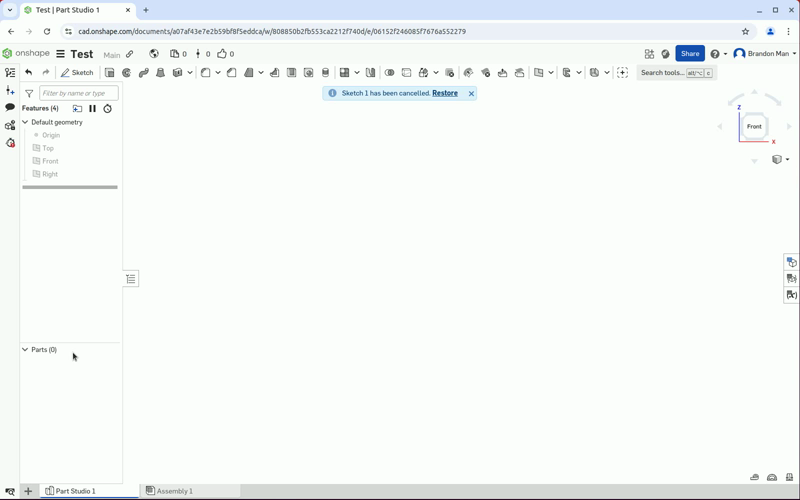
key(shift+s)
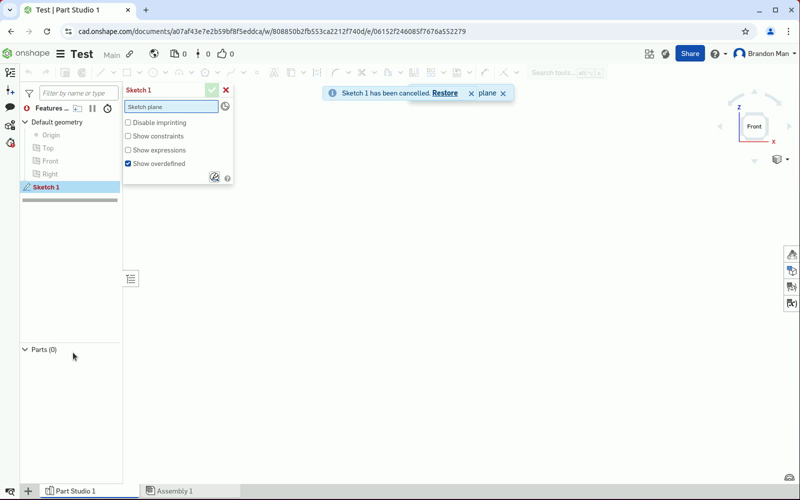
mouse_move(73, 163)
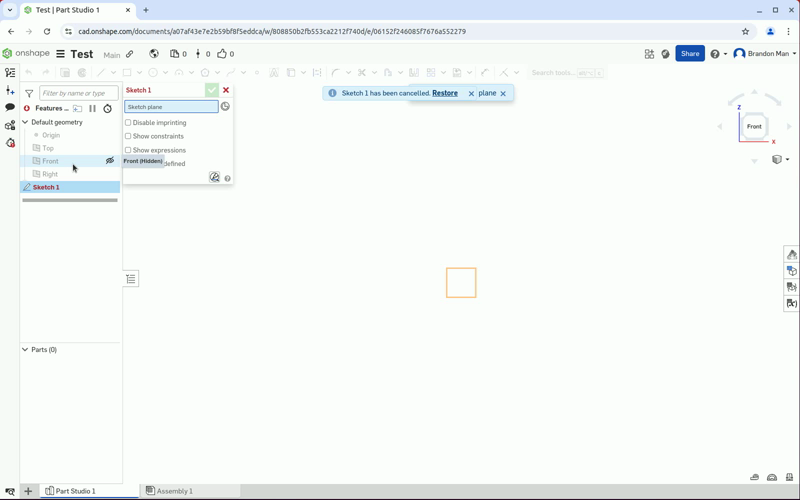
click(73, 163)
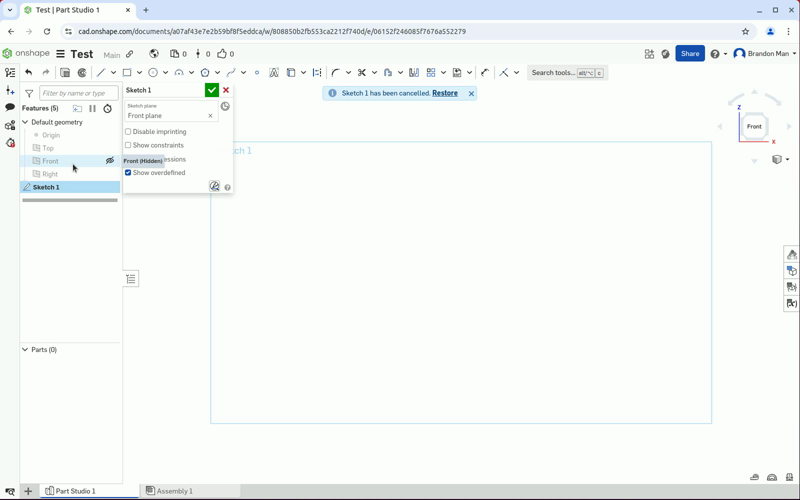
mouse_move(73, 352)
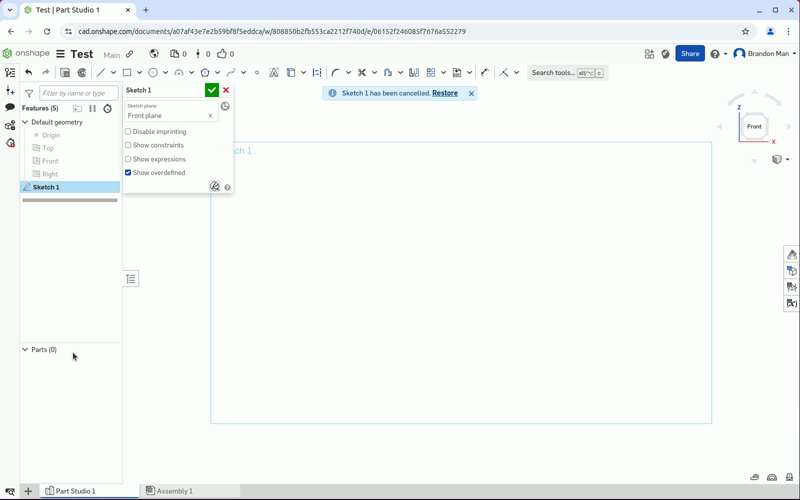
key(y)
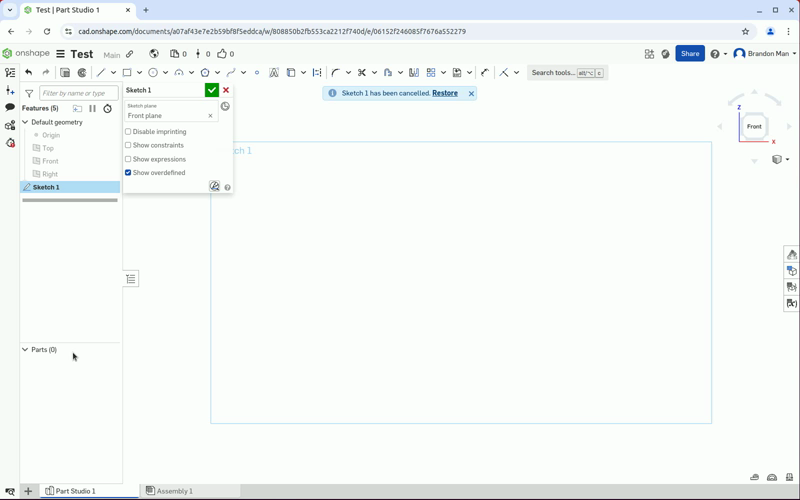
key(l)
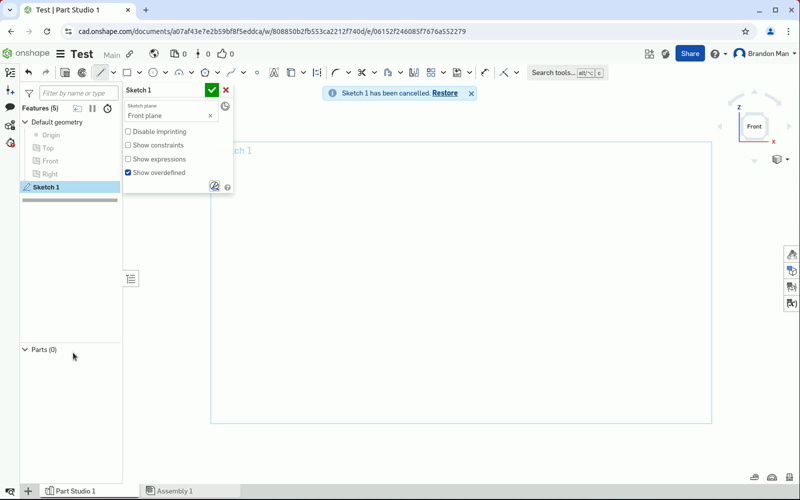
key_down(shift)
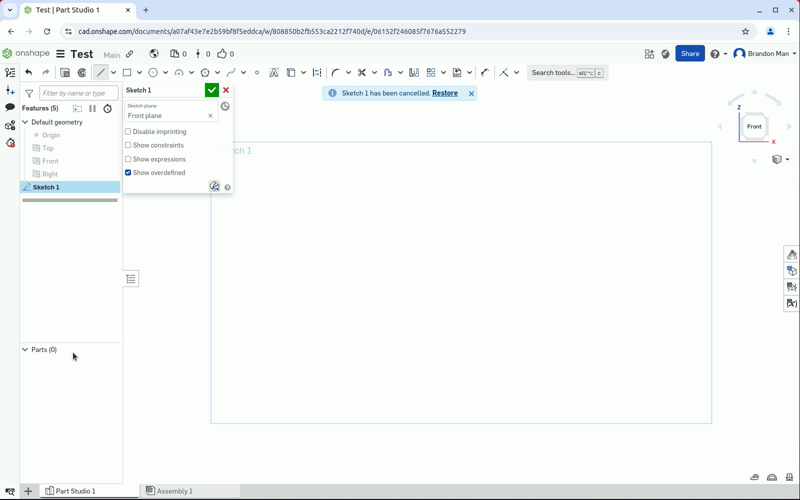
mouse_move(449, 297)
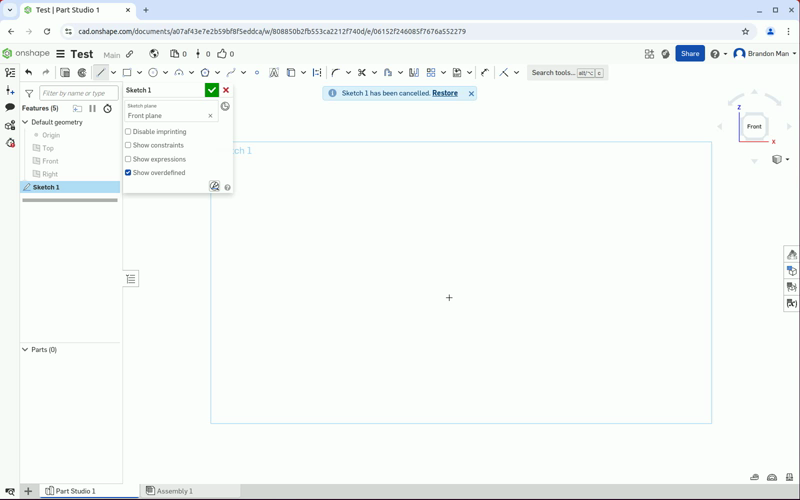
click(449, 297)
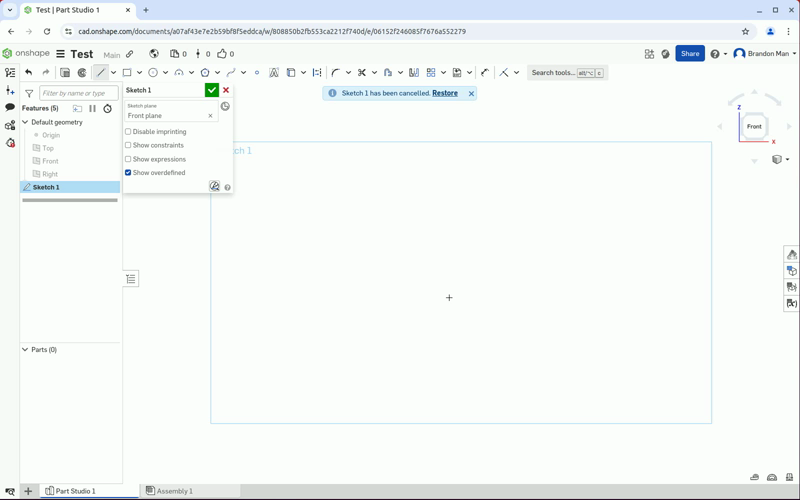
key_up(shift)
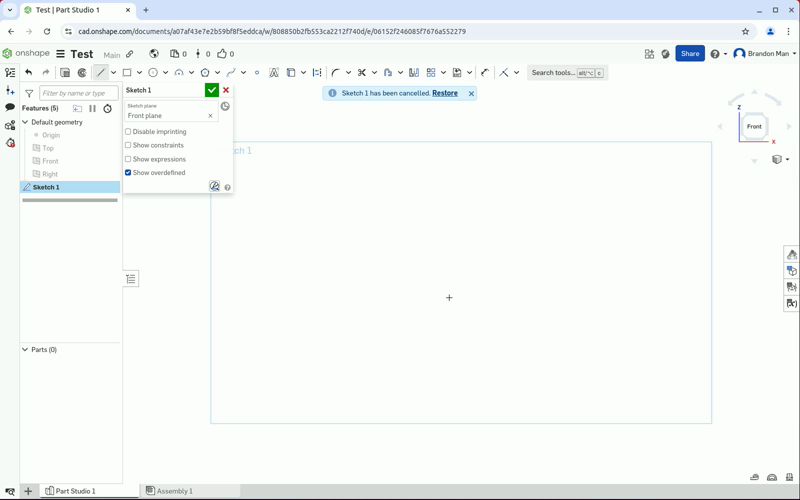
key_down(shift)
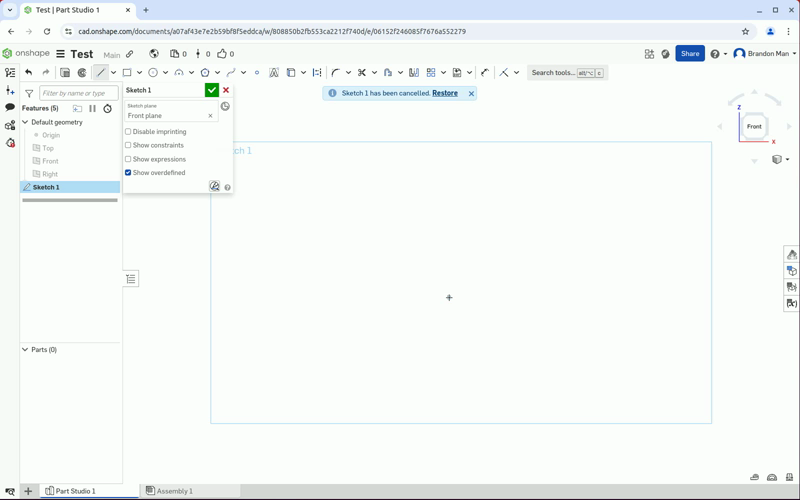
mouse_move(479, 297)
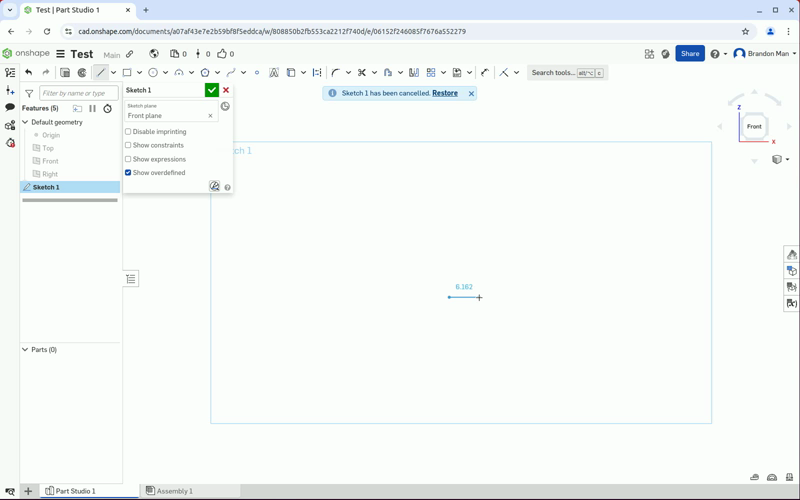
mouse_move(473, 297)
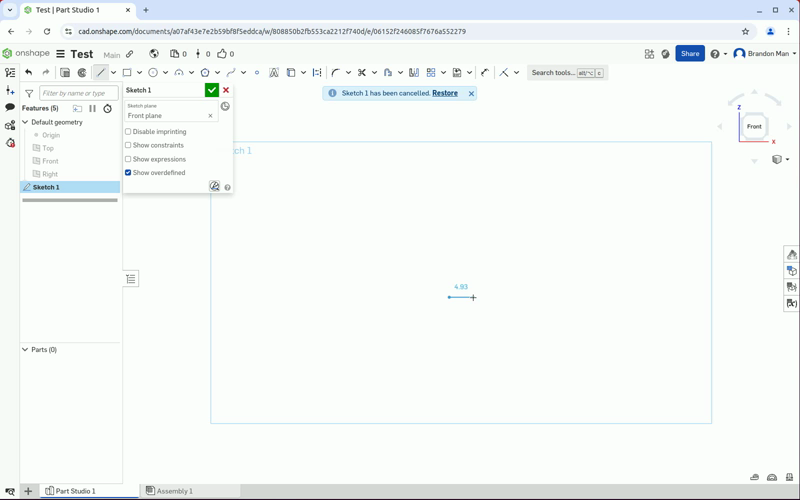
click(473, 297)
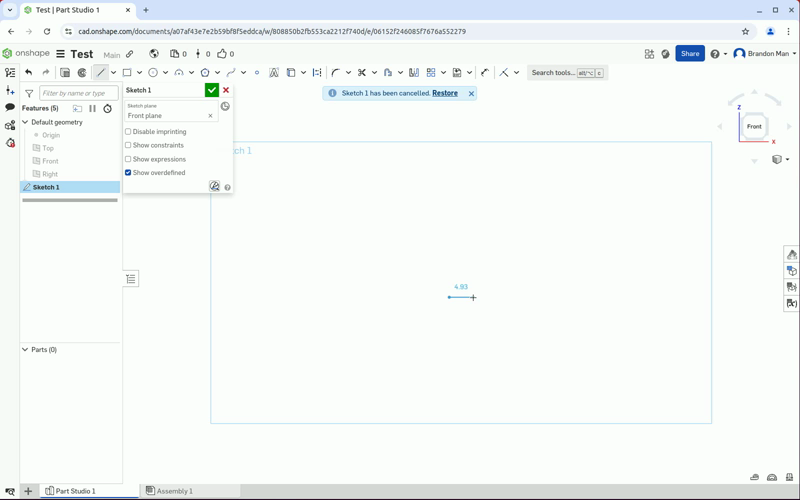
key_up(shift)
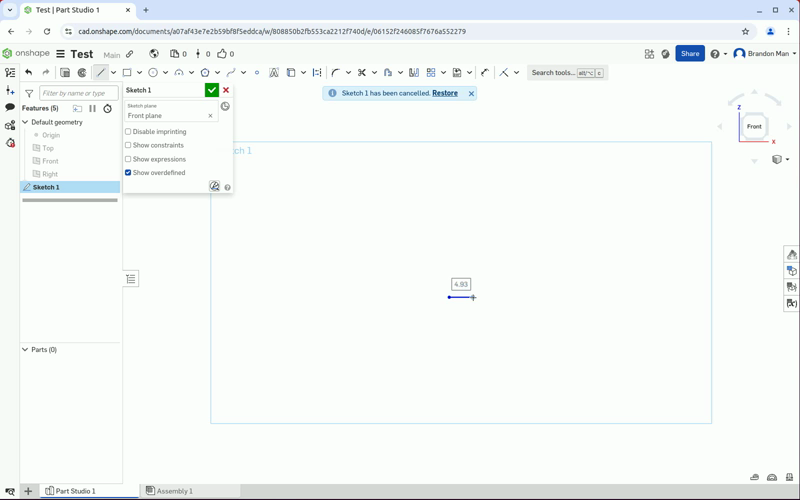
key_down(shift)
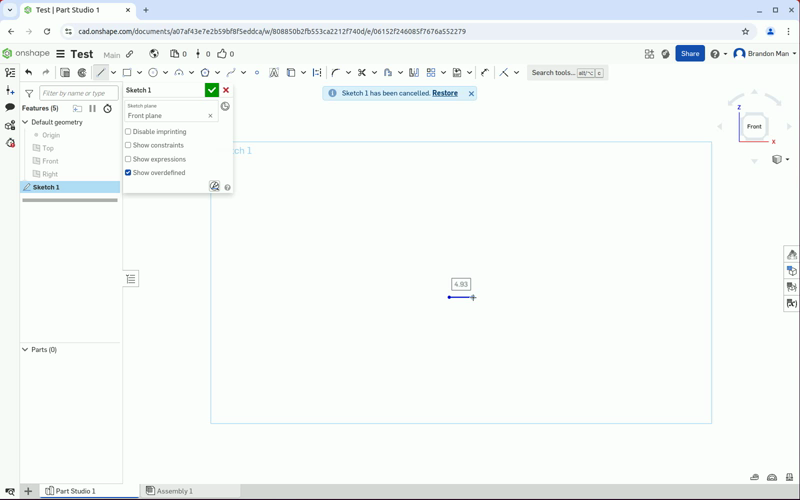
mouse_move(503, 297)
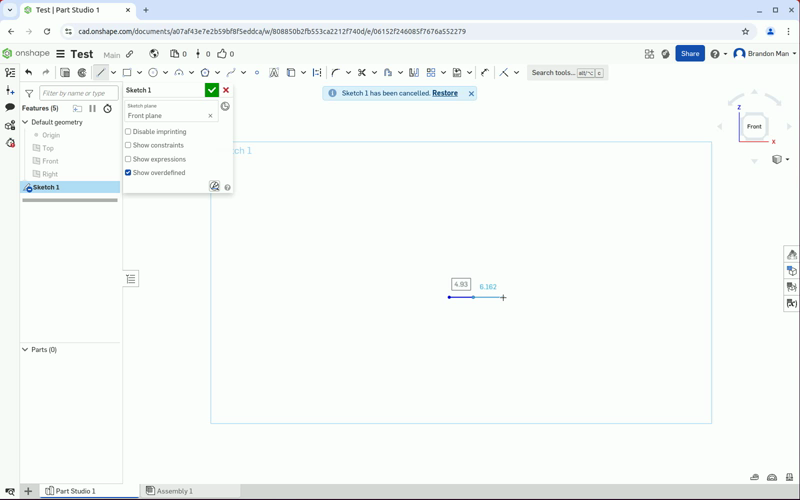
mouse_move(473, 293)
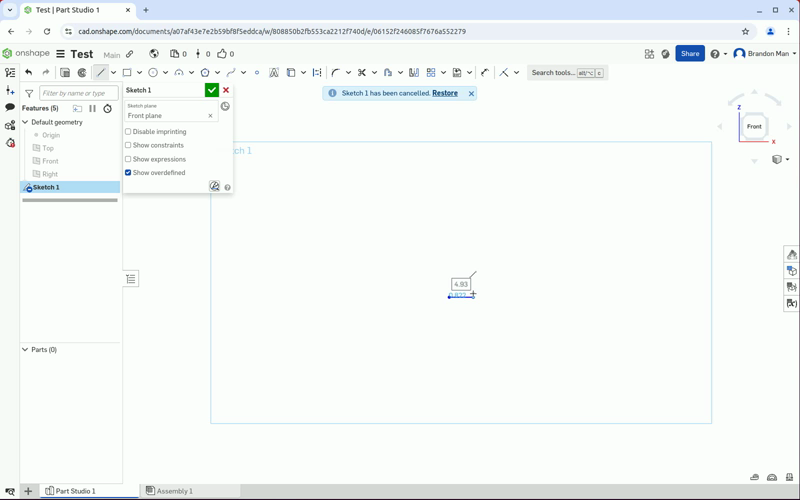
scroll(6)
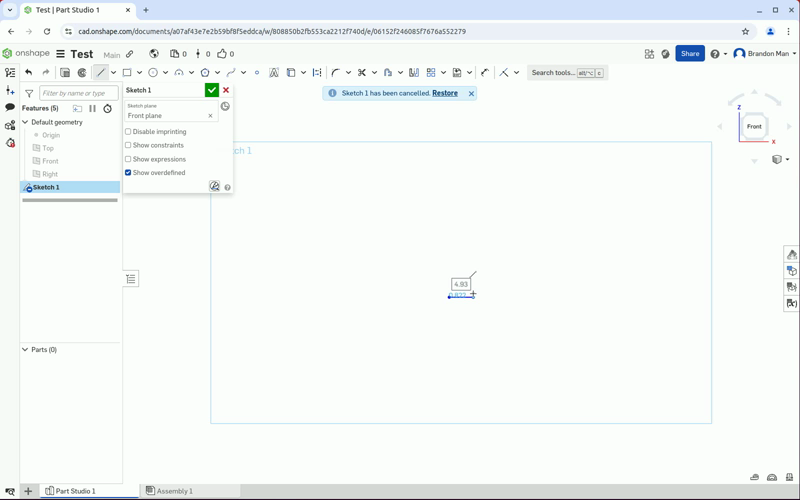
scroll(6)
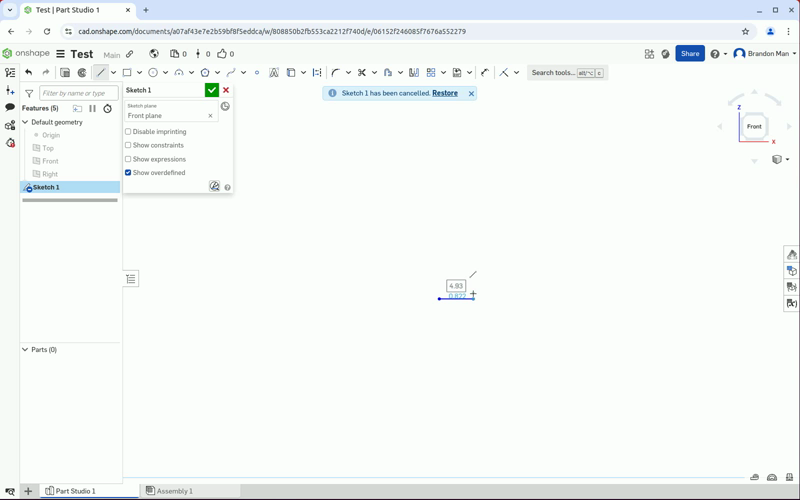
scroll(6)
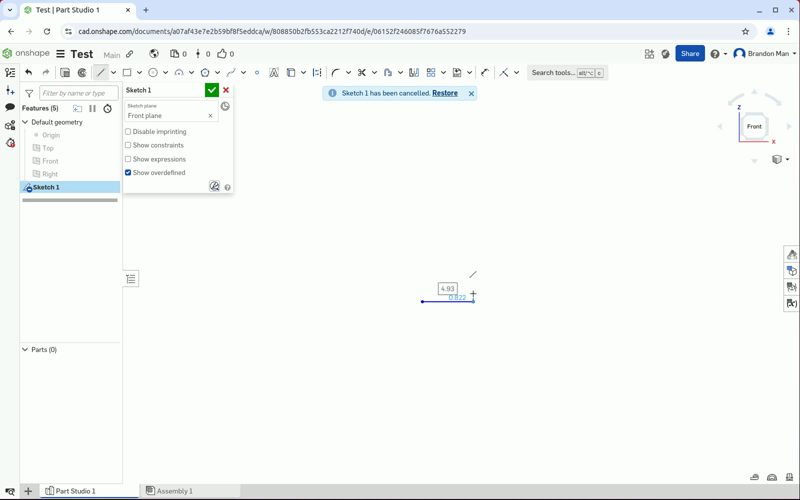
scroll(6)
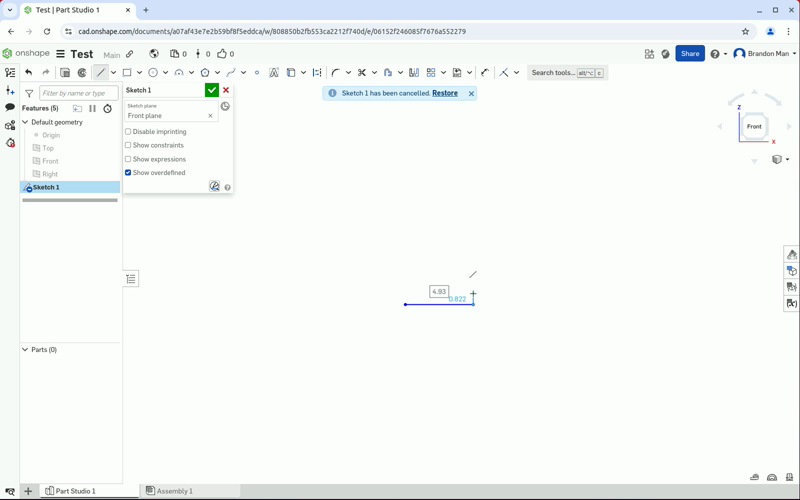
scroll(6)
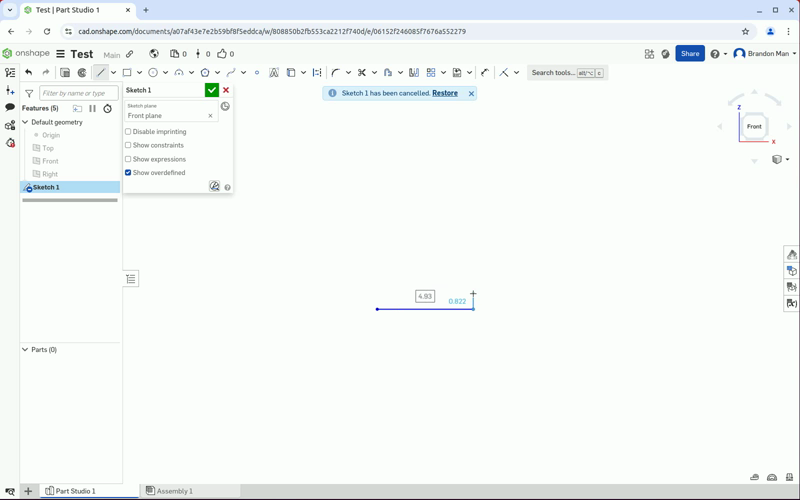
scroll(6)
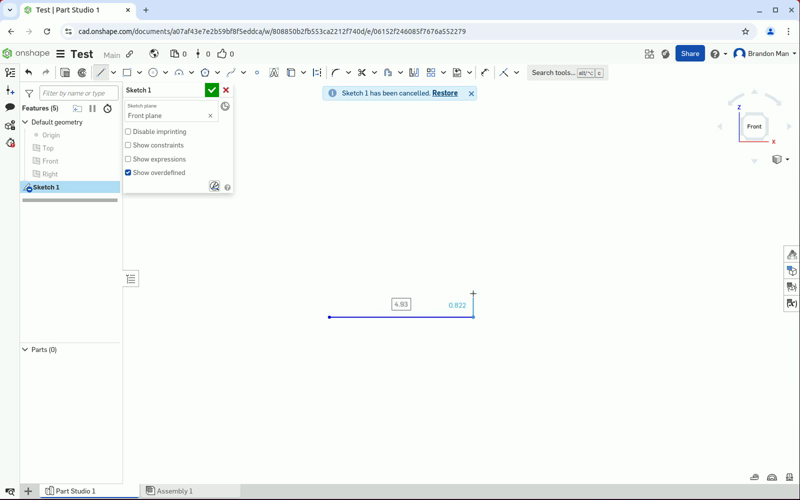
scroll(6)
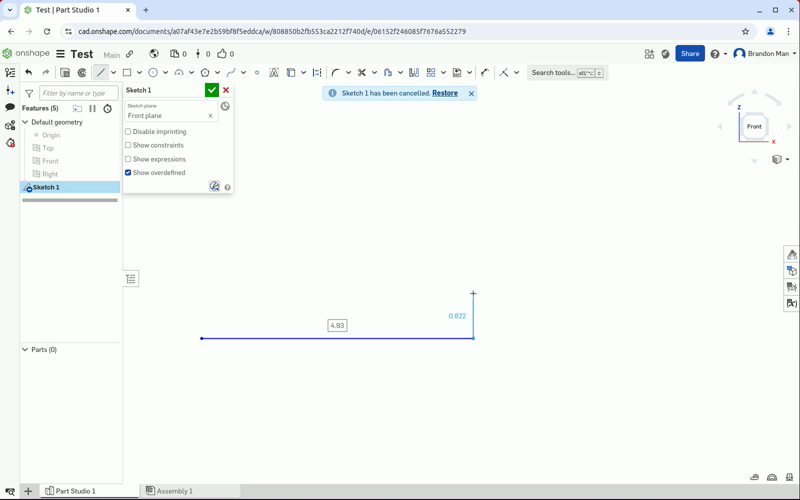
click(473, 293)
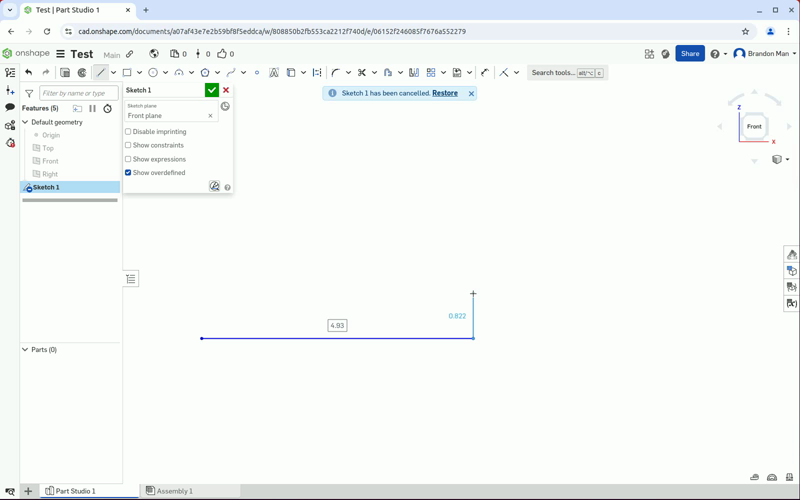
scroll(-6)
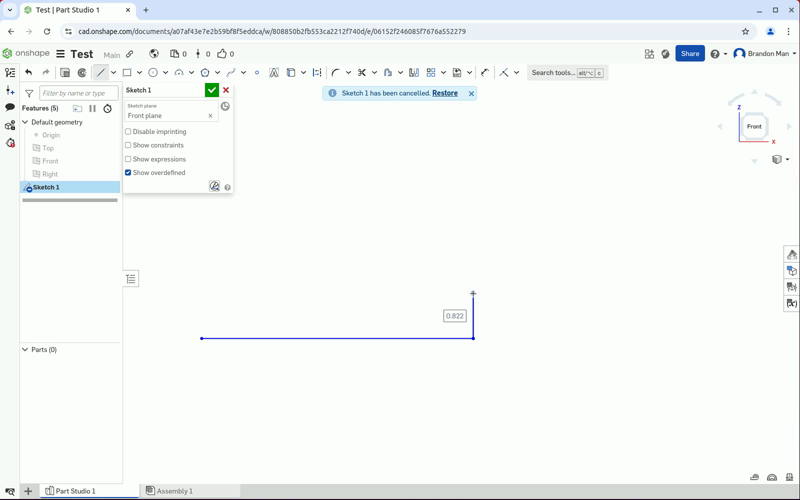
scroll(-6)
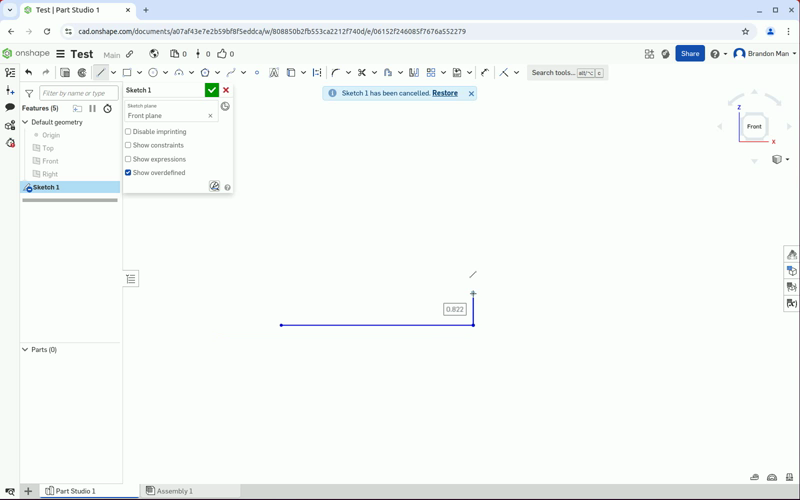
scroll(-6)
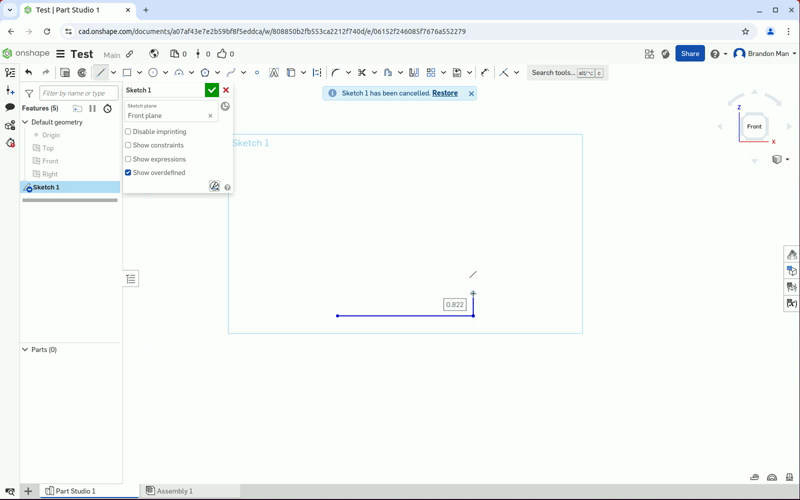
scroll(-6)
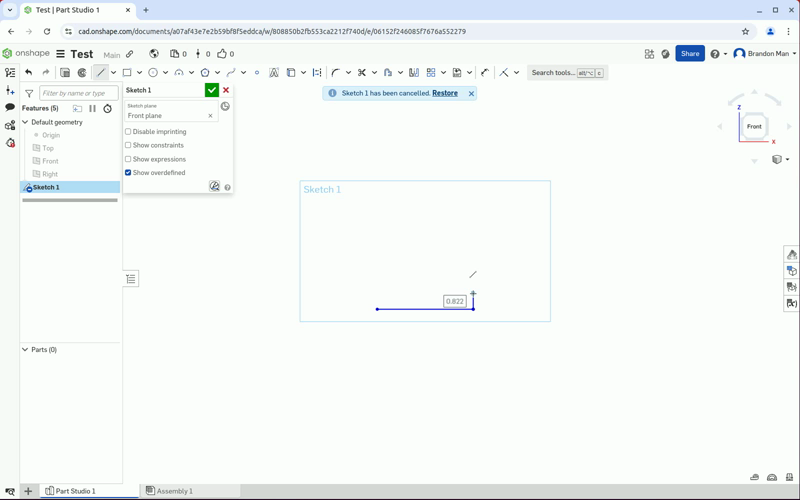
scroll(-6)
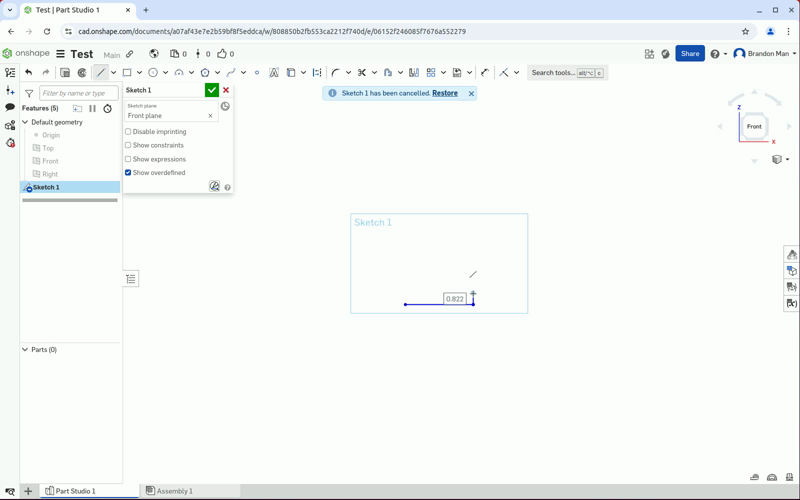
scroll(-6)
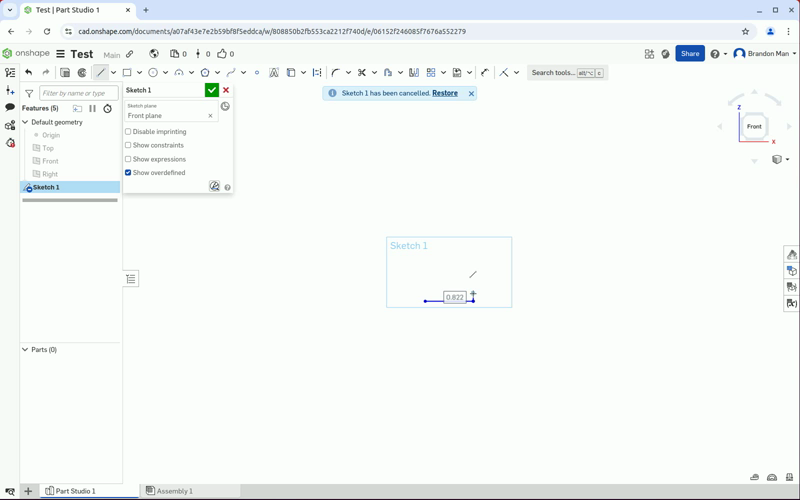
scroll(-6)
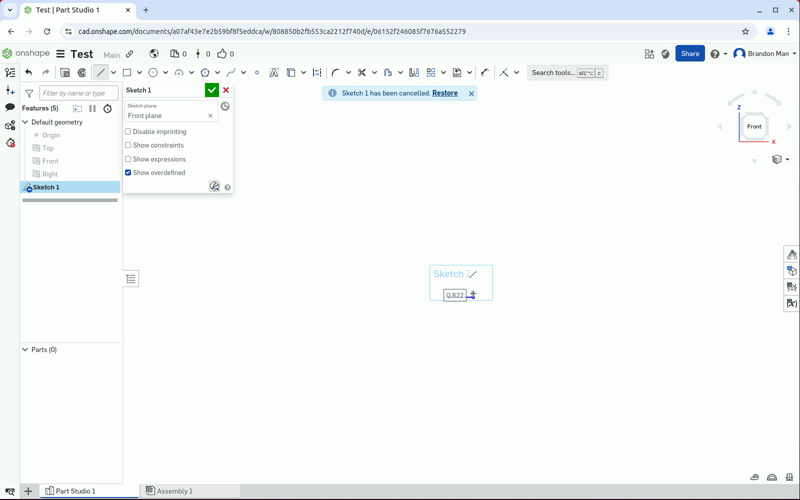
key_up(shift)
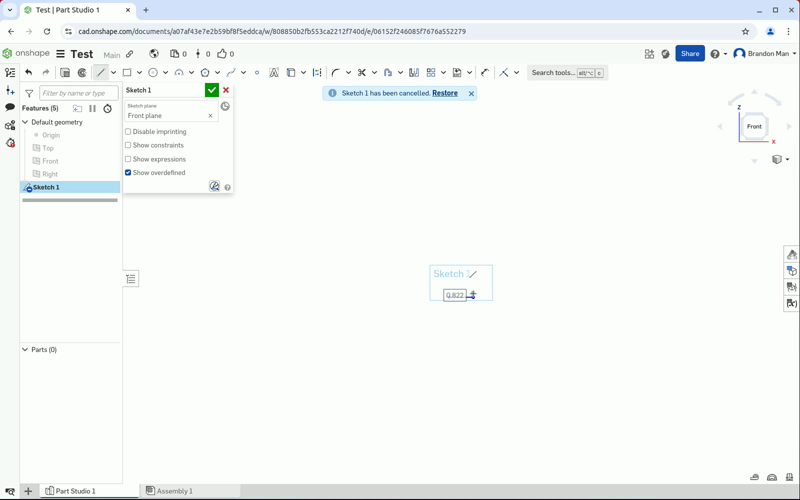
key_down(shift)
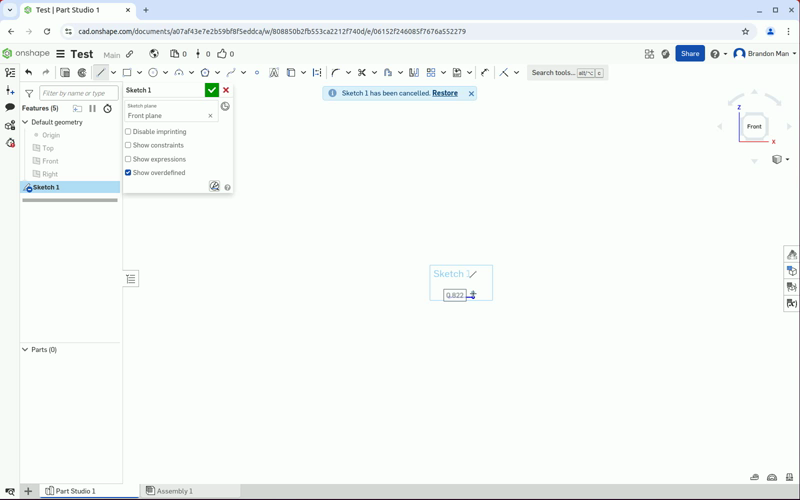
mouse_move(503, 293)
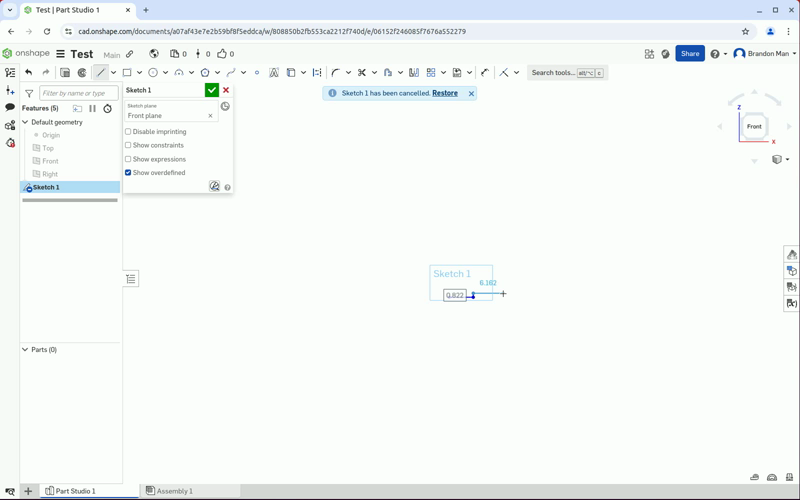
mouse_move(449, 293)
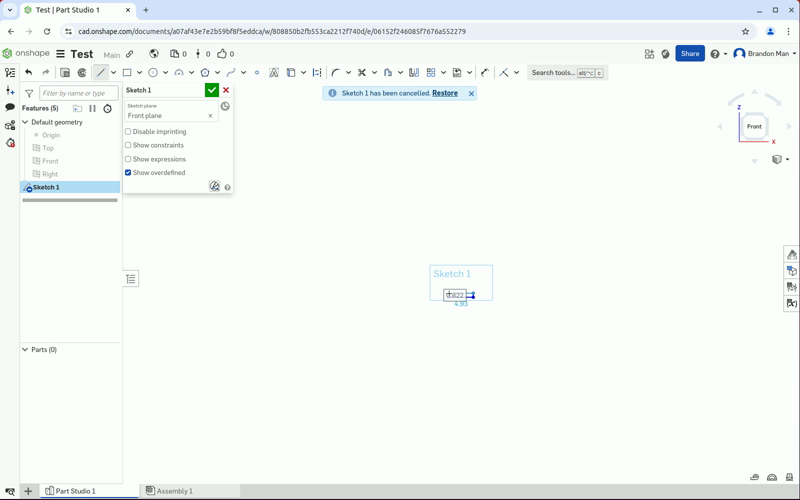
scroll(6)
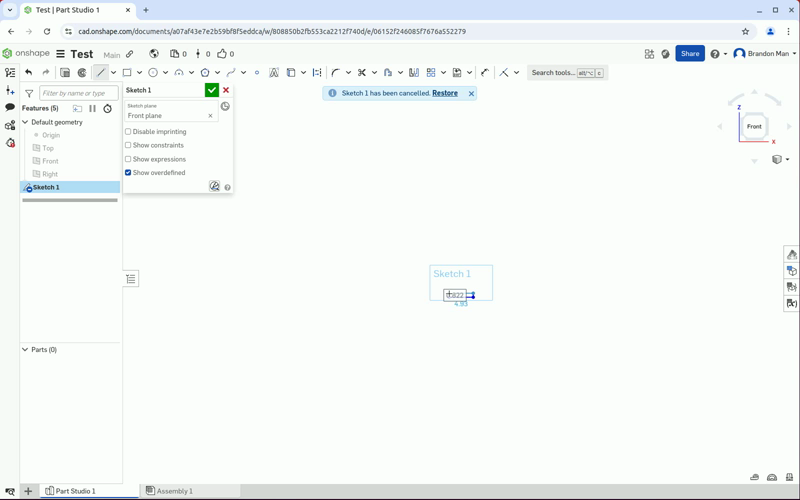
scroll(6)
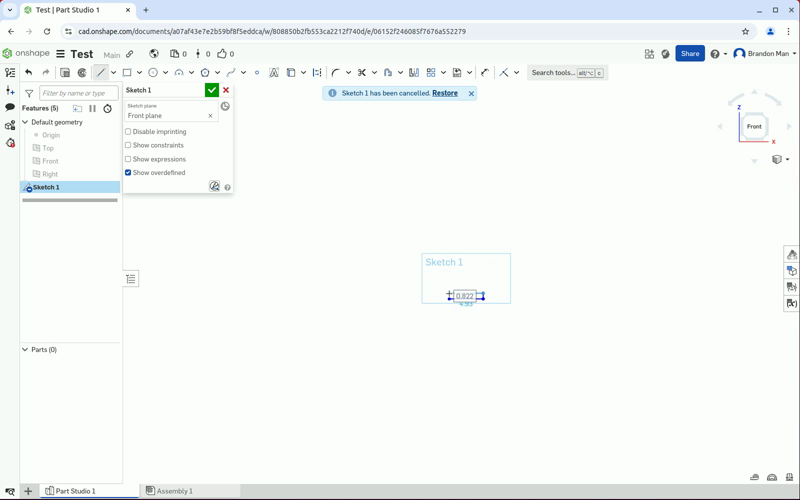
scroll(6)
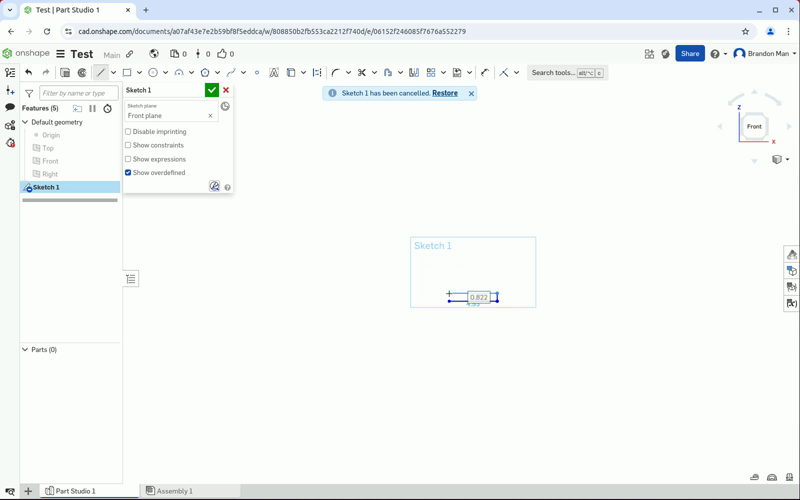
scroll(6)
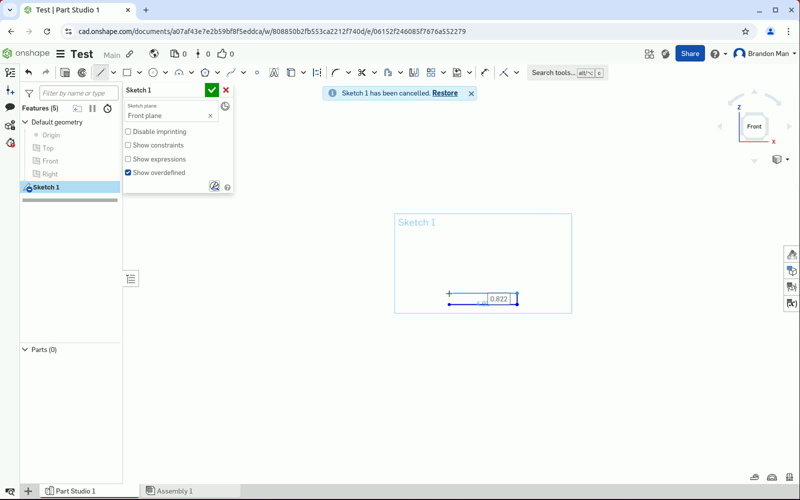
scroll(6)
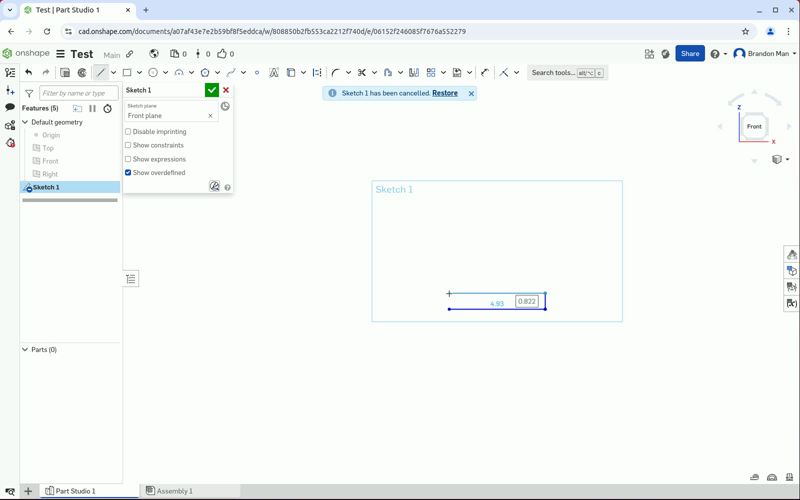
scroll(6)
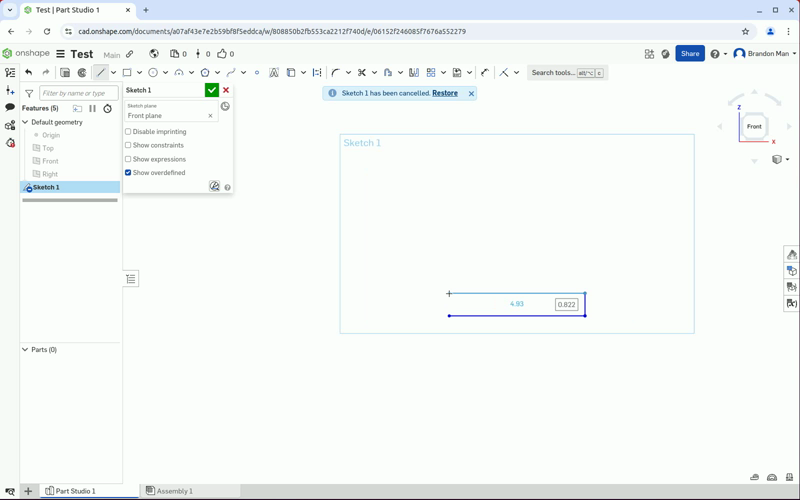
scroll(6)
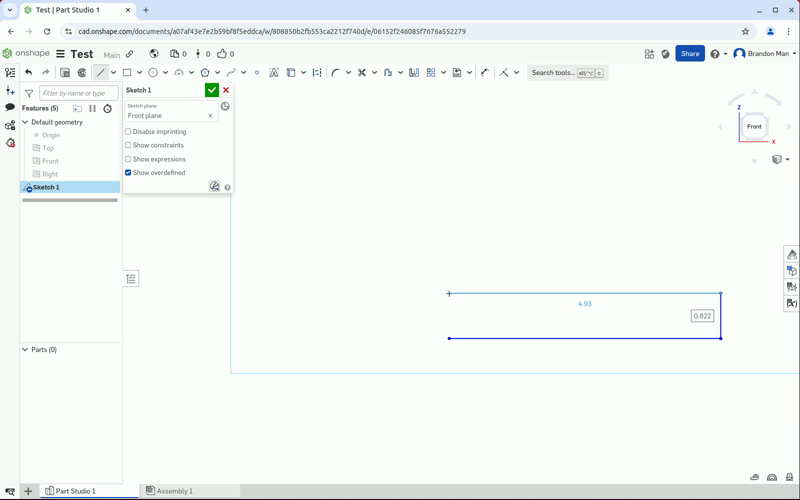
click(449, 293)
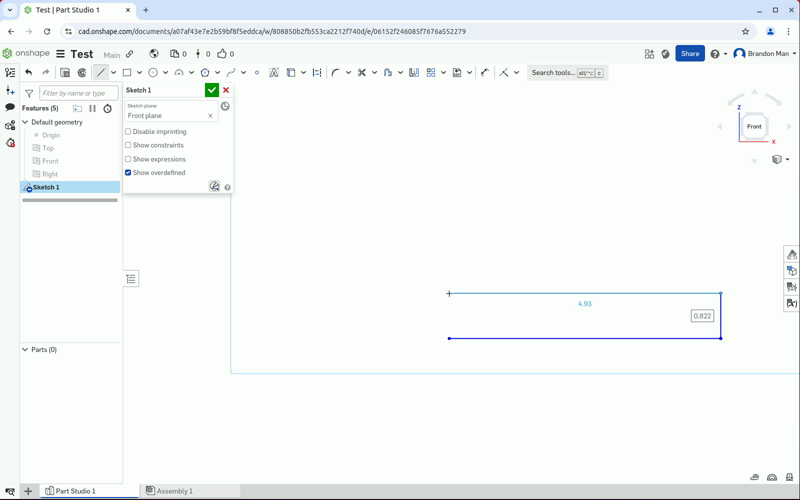
scroll(-6)
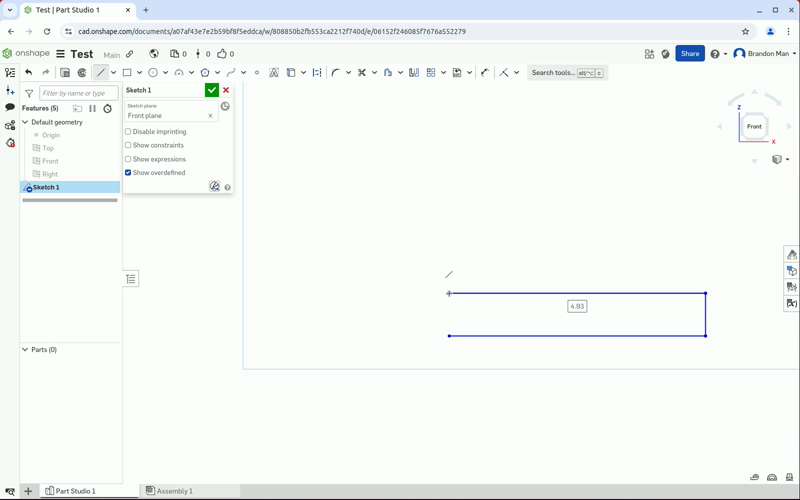
scroll(-6)
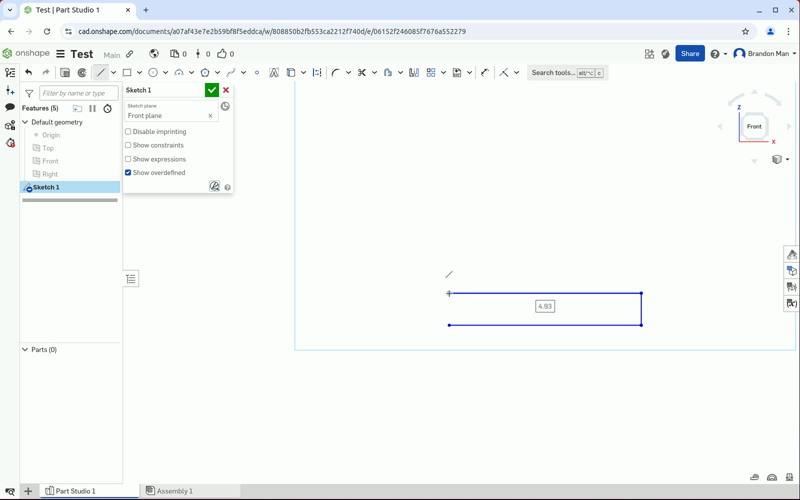
scroll(-6)
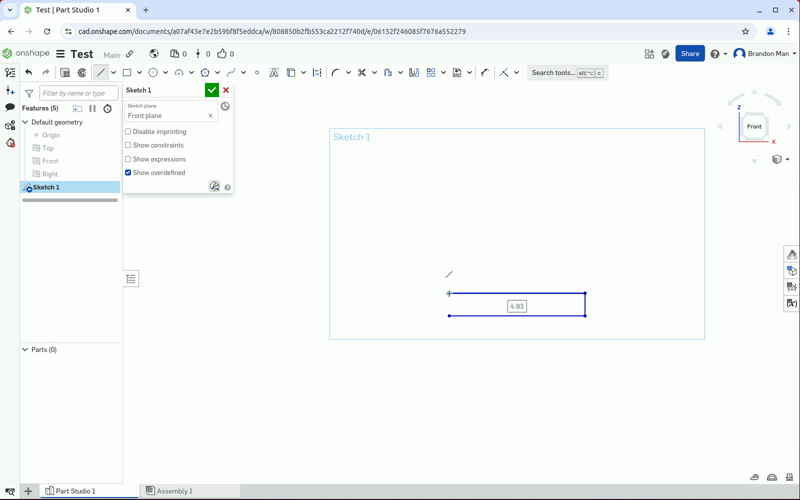
scroll(-6)
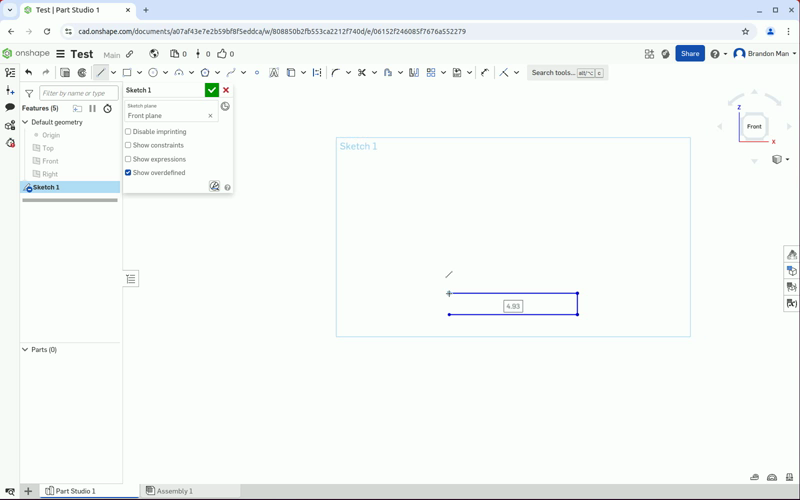
scroll(-6)
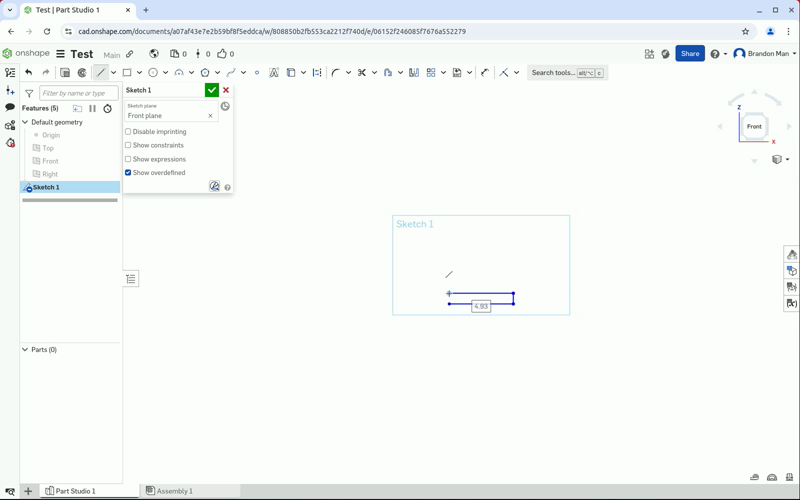
scroll(-6)
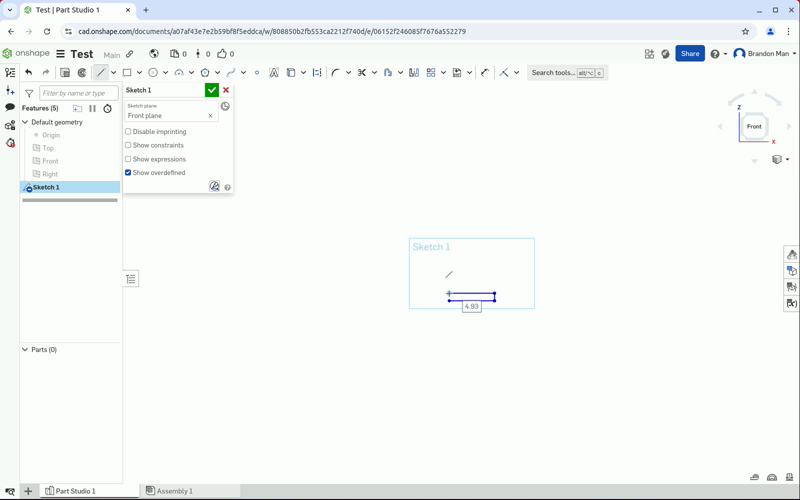
scroll(-6)
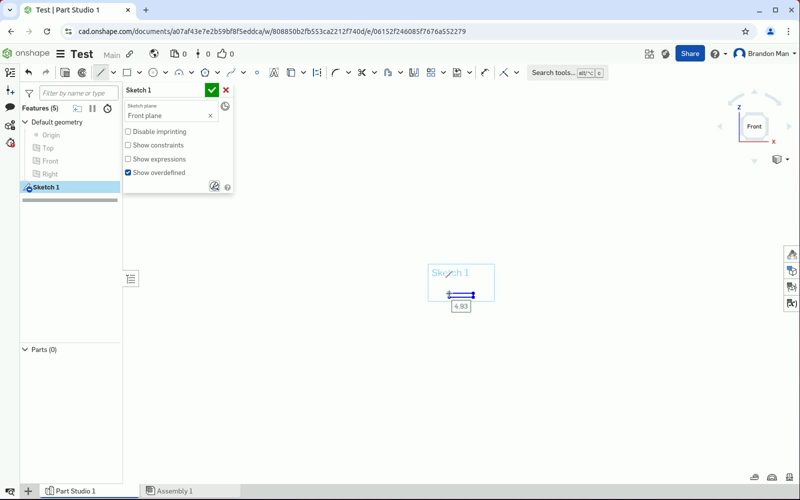
key_up(shift)
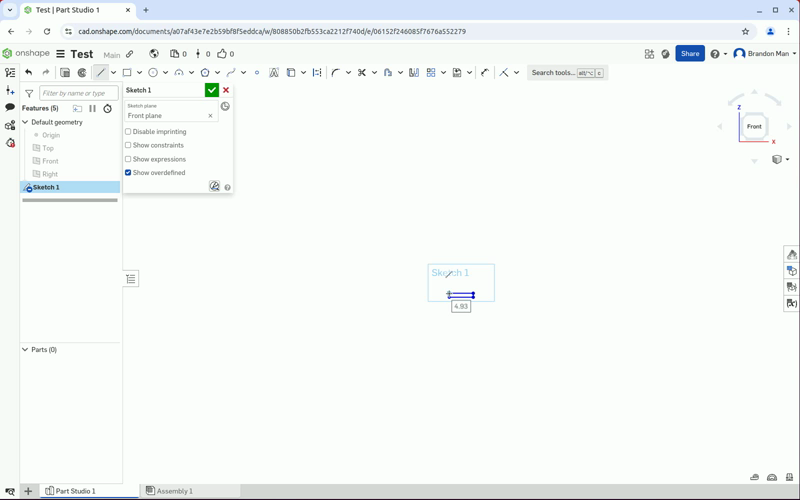
mouse_move(479, 293)
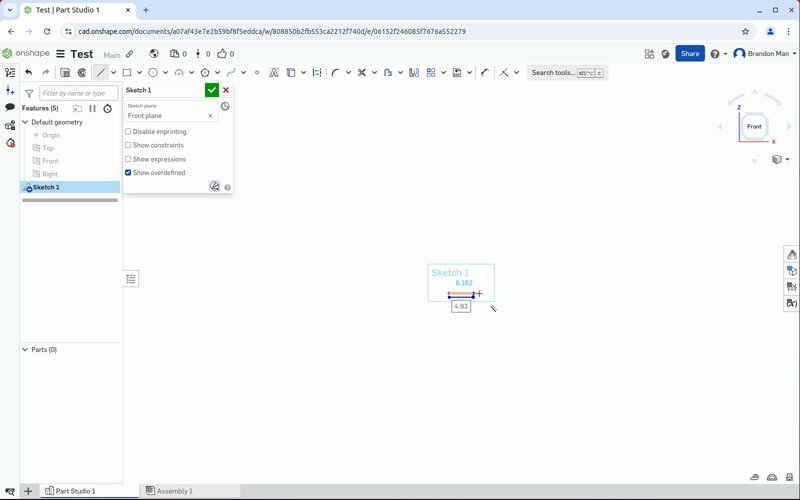
key_down(shift)
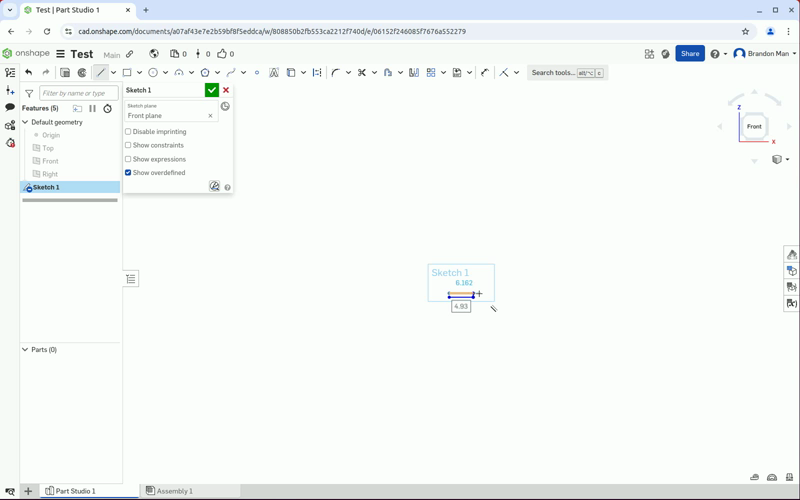
mouse_move(449, 297)
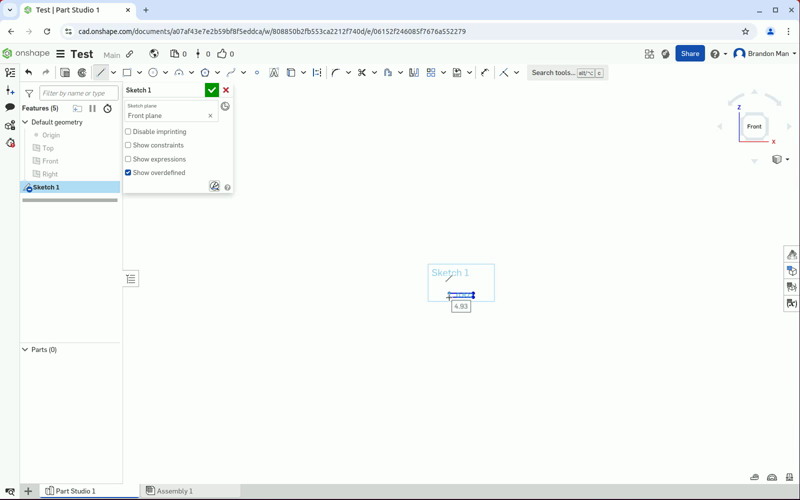
scroll(6)
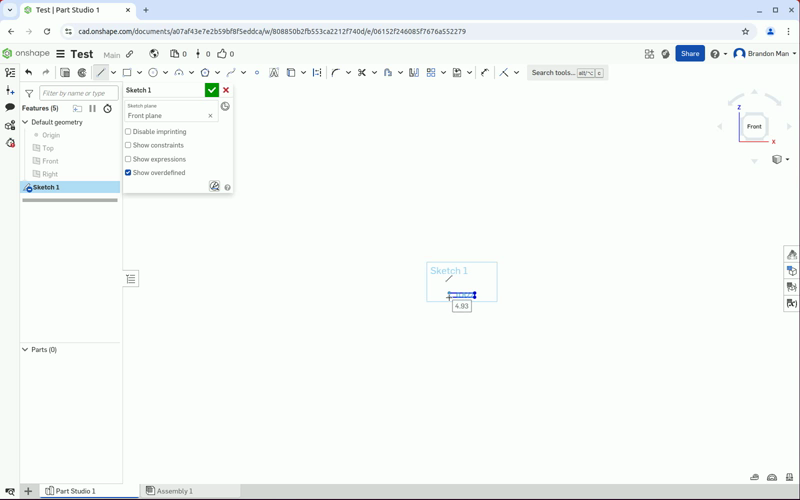
scroll(6)
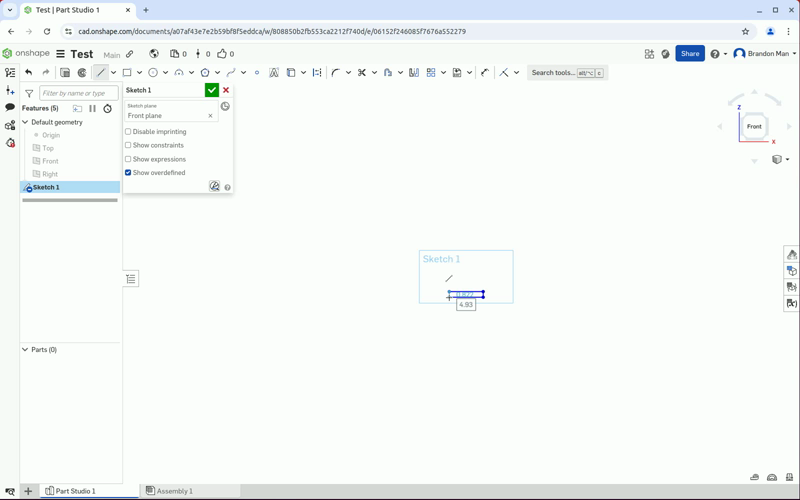
scroll(6)
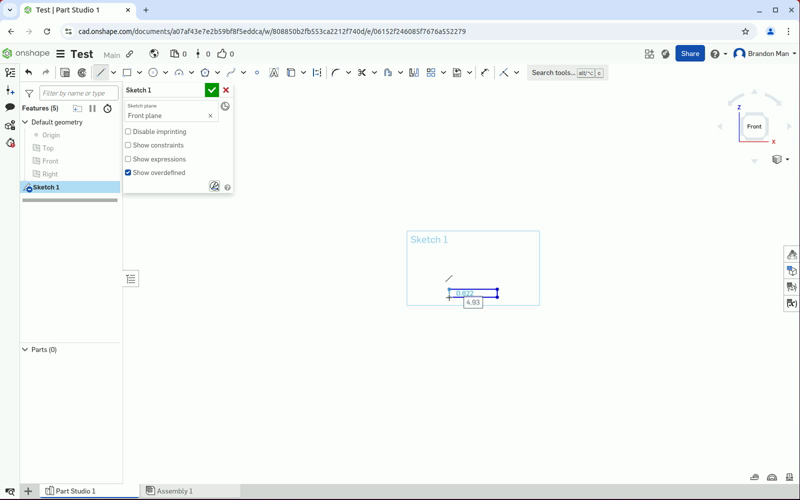
scroll(6)
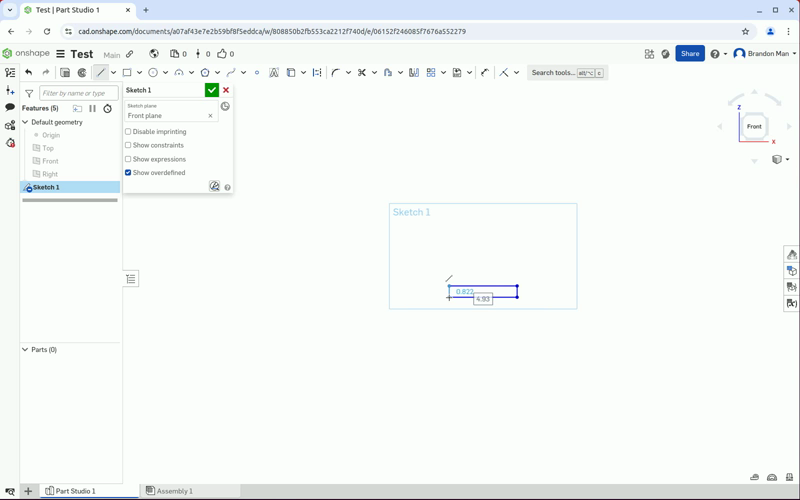
scroll(6)
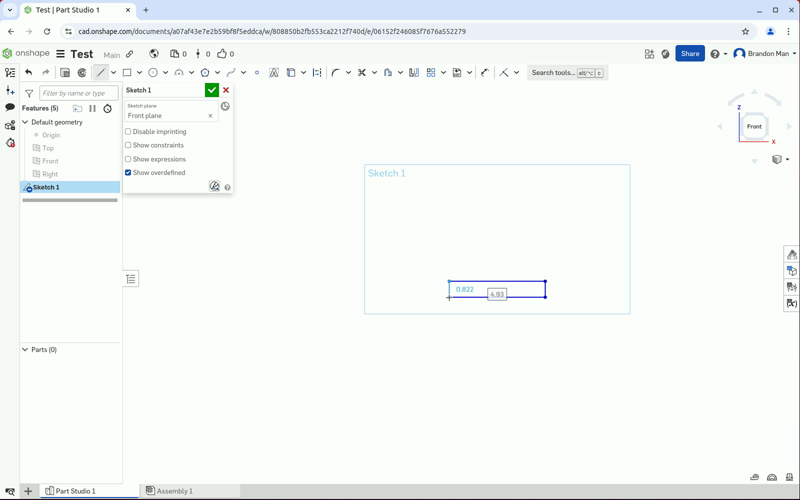
scroll(6)
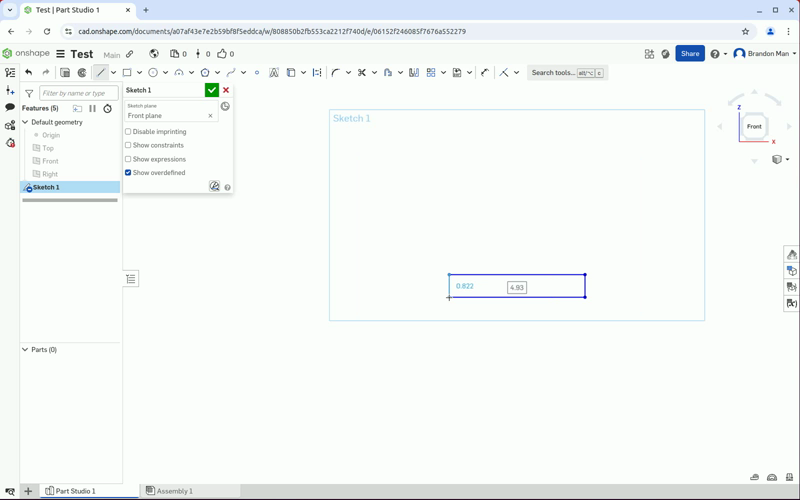
scroll(6)
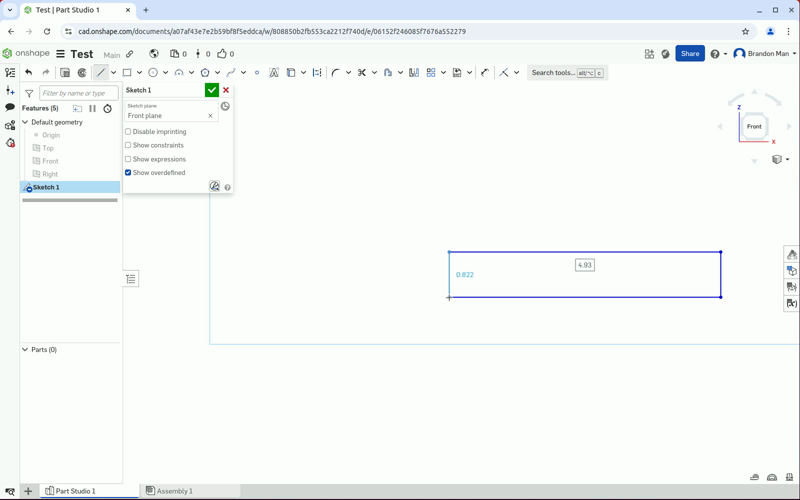
key_up(shift)
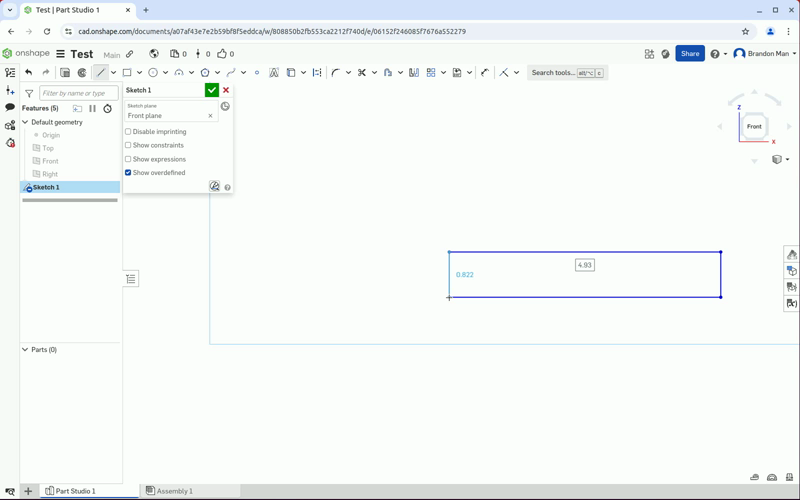
click(449, 297)
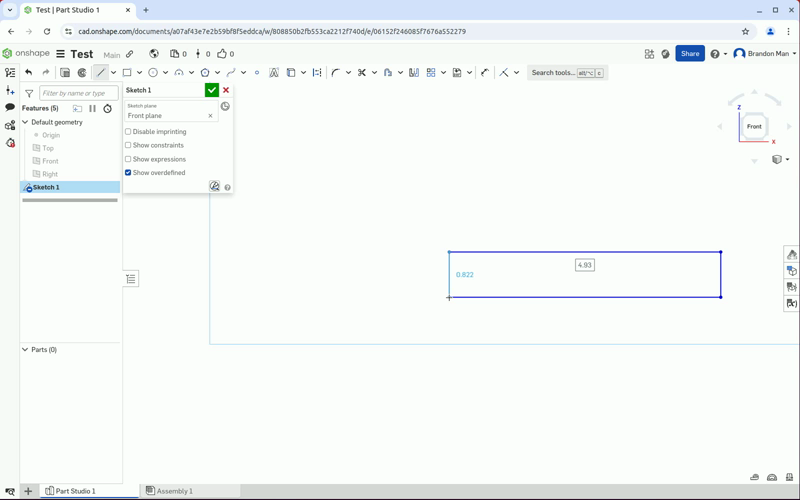
scroll(-6)
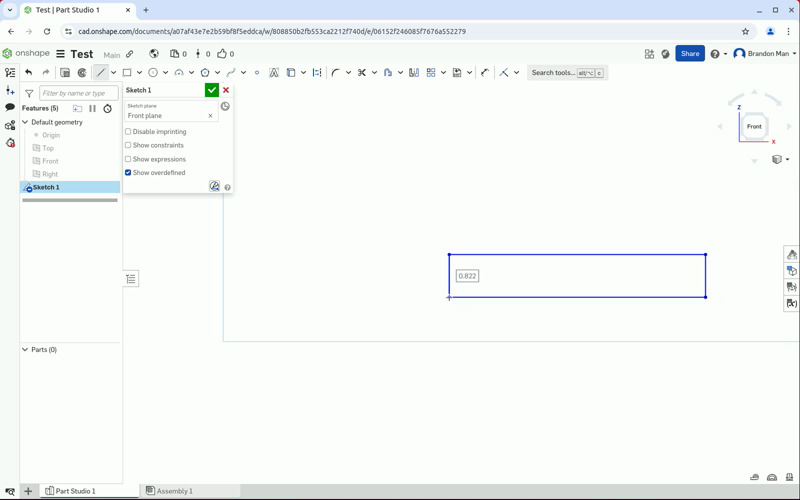
scroll(-6)
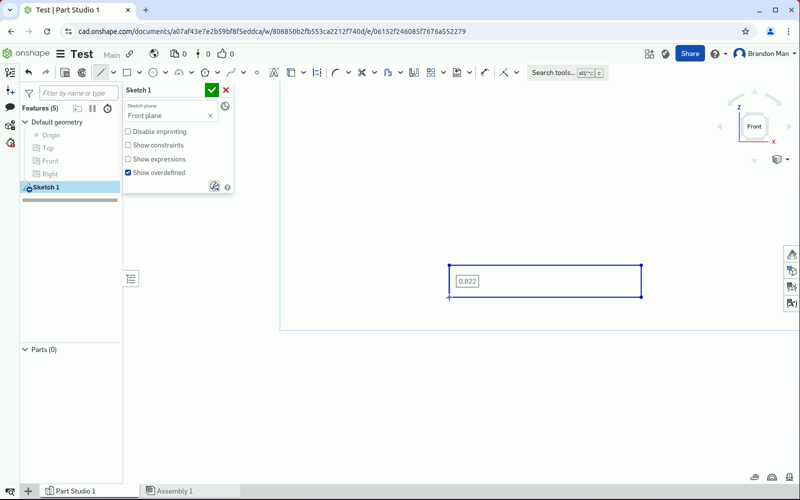
scroll(-6)
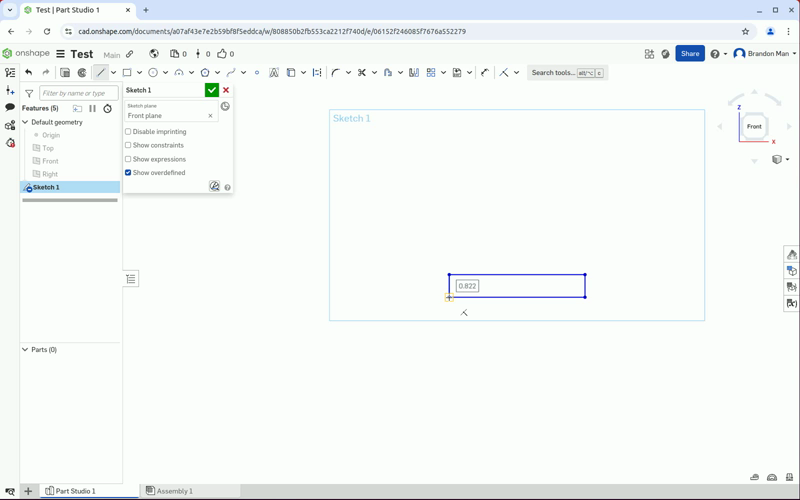
scroll(-6)
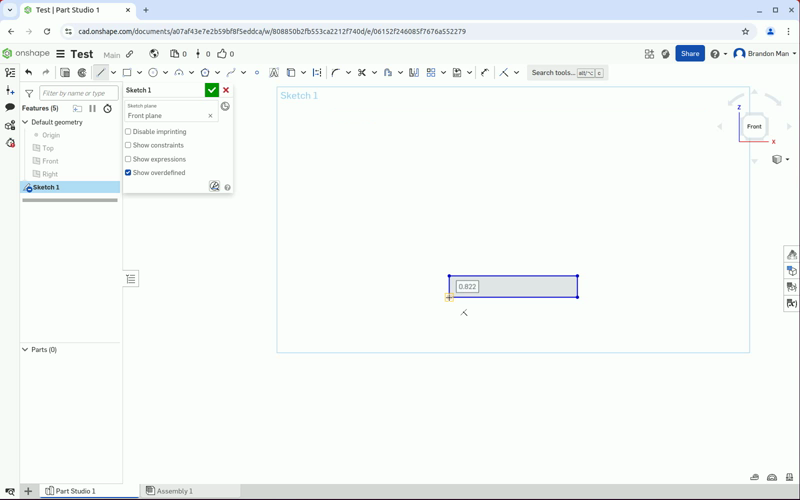
scroll(-6)
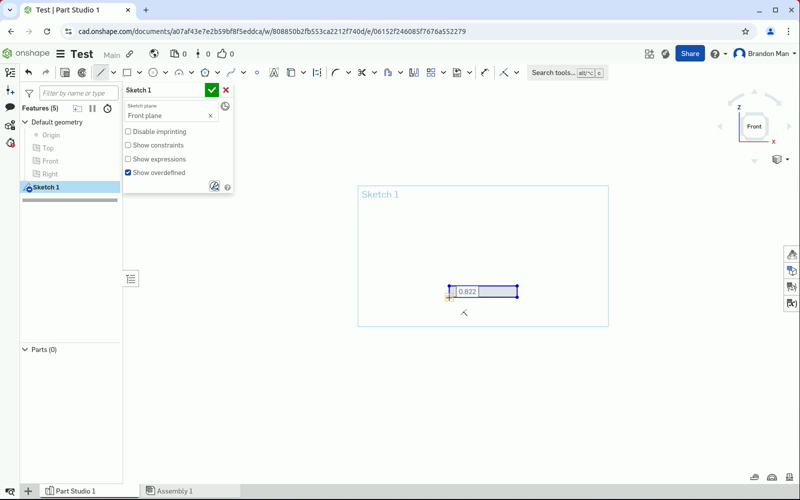
scroll(-6)
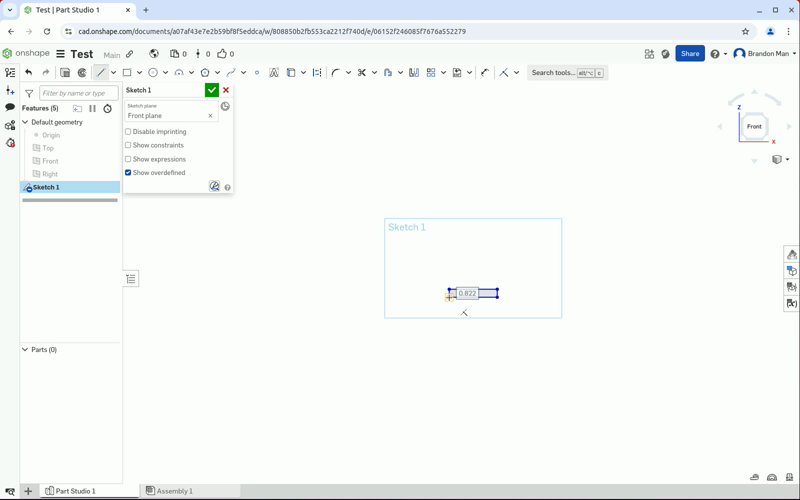
scroll(-6)
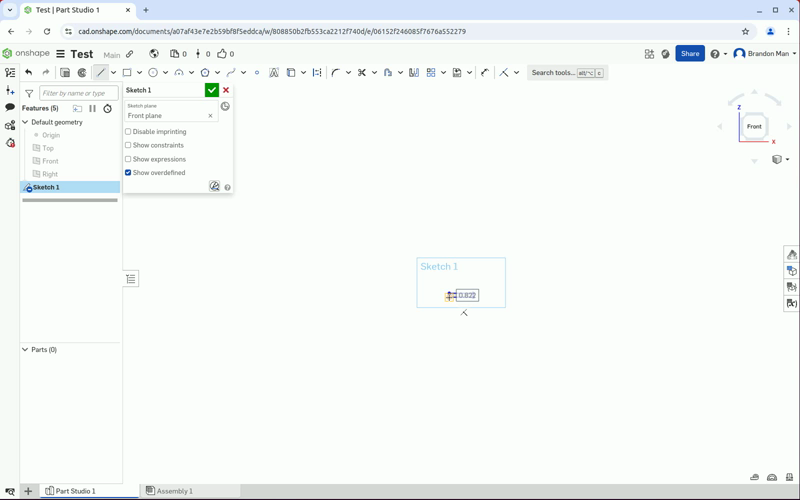
key(esc)
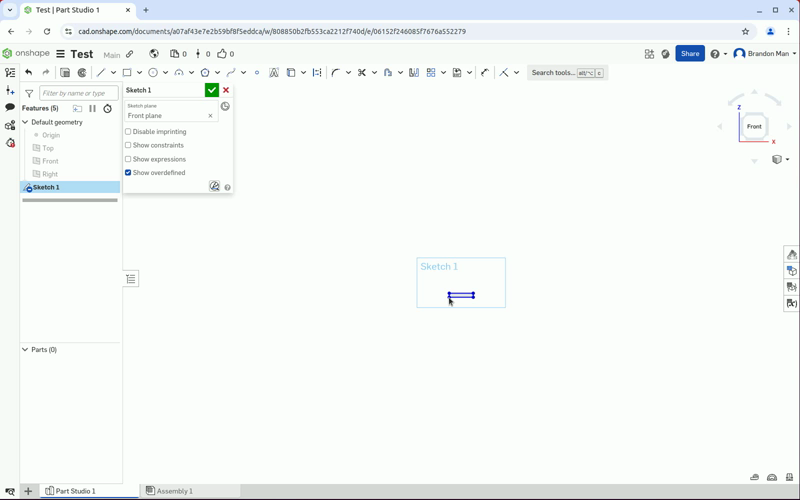
mouse_move(473, 293)
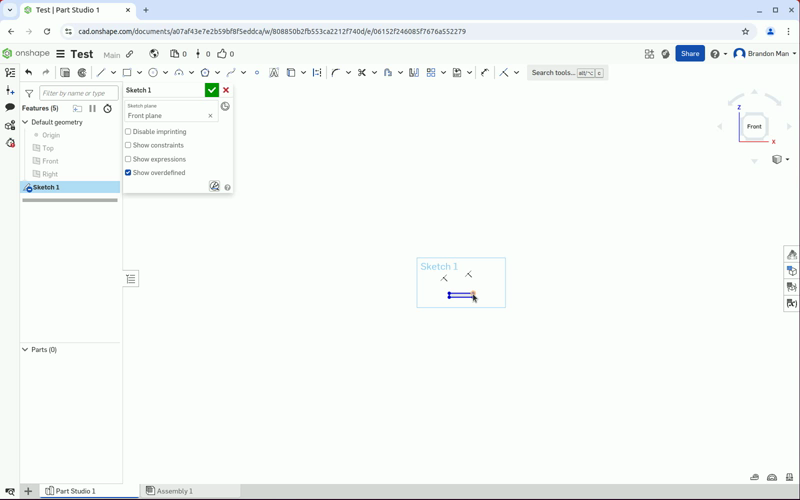
scroll(6)
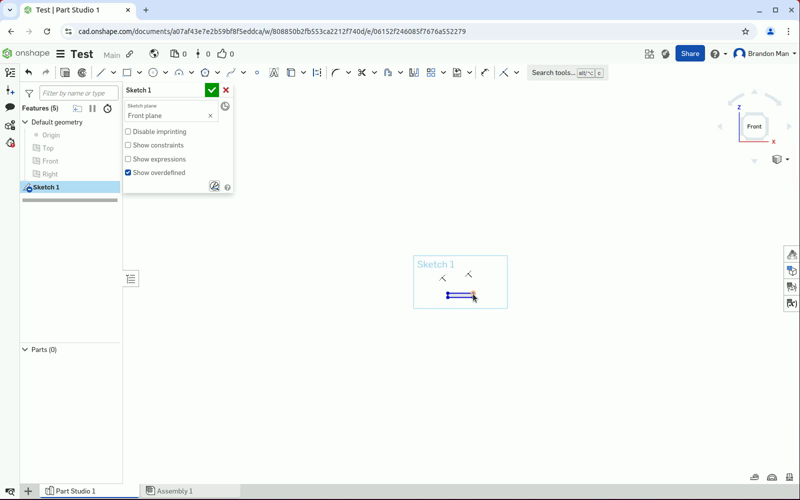
scroll(6)
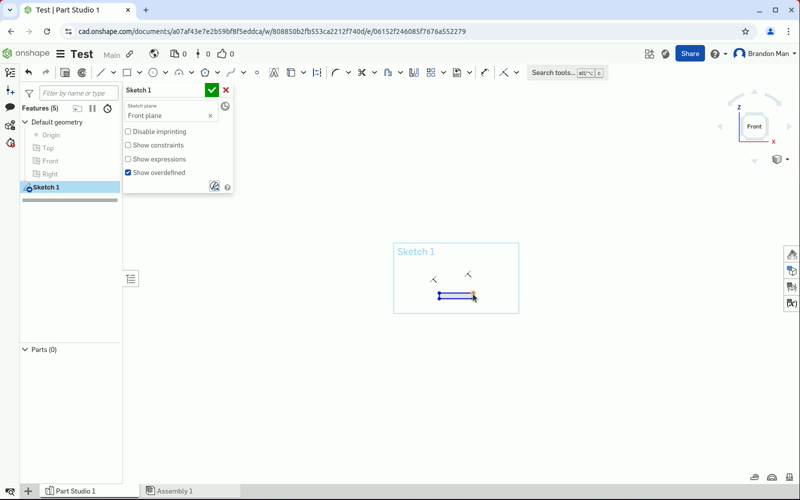
scroll(6)
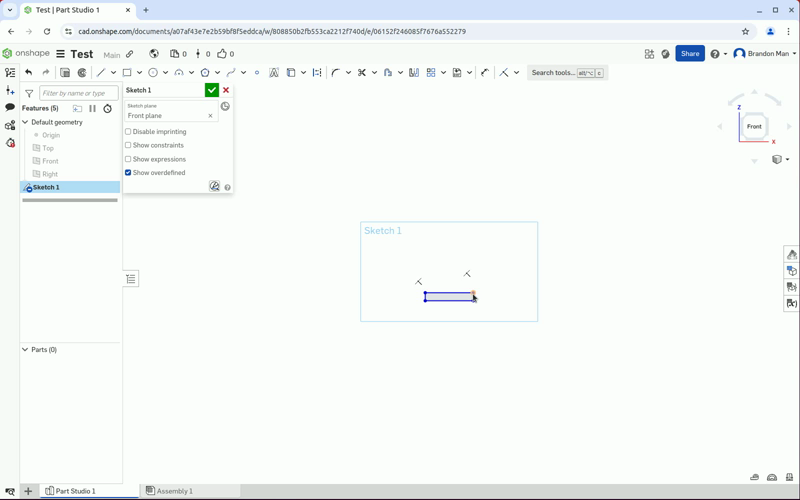
scroll(6)
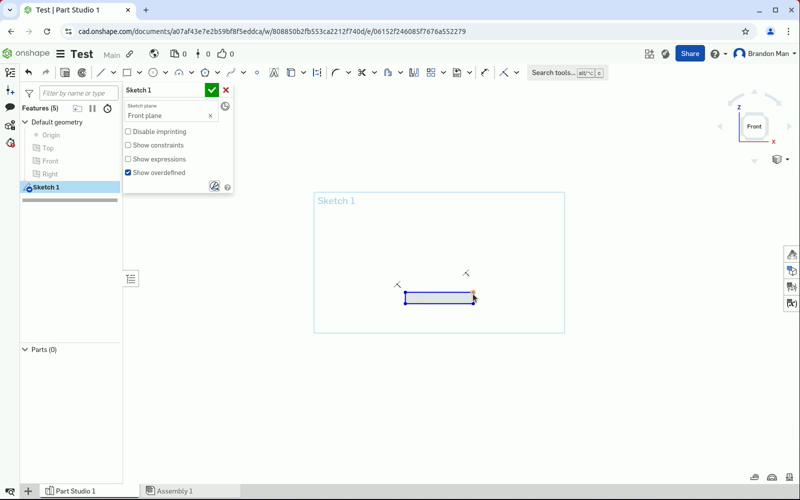
scroll(6)
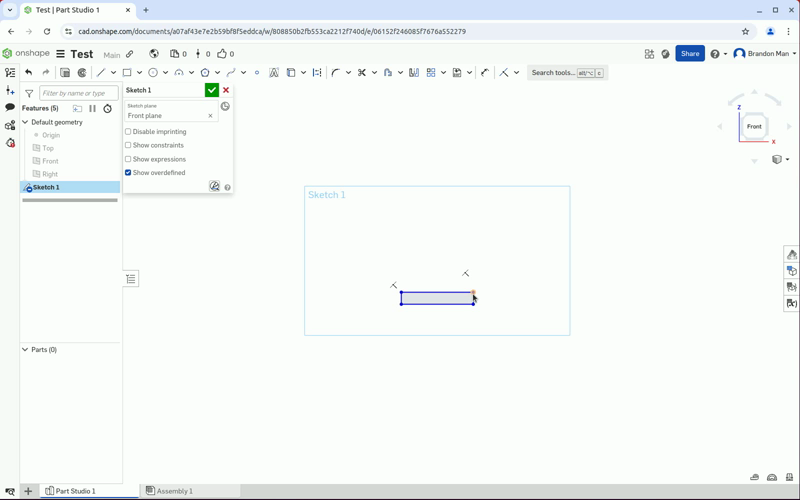
scroll(6)
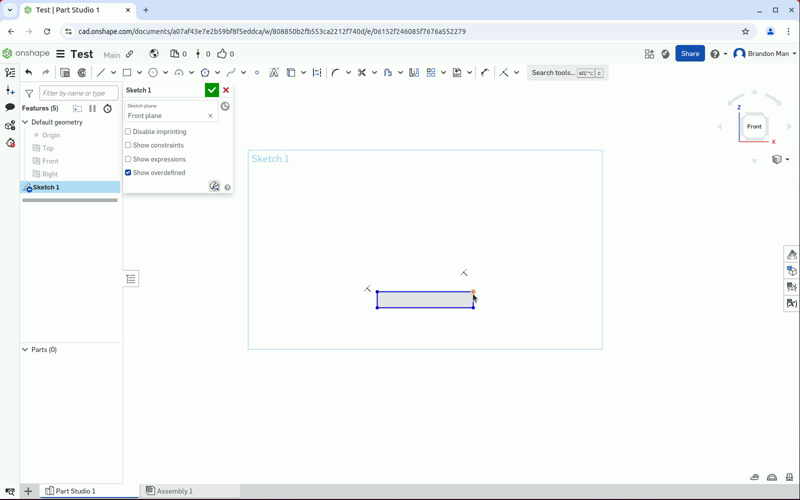
scroll(6)
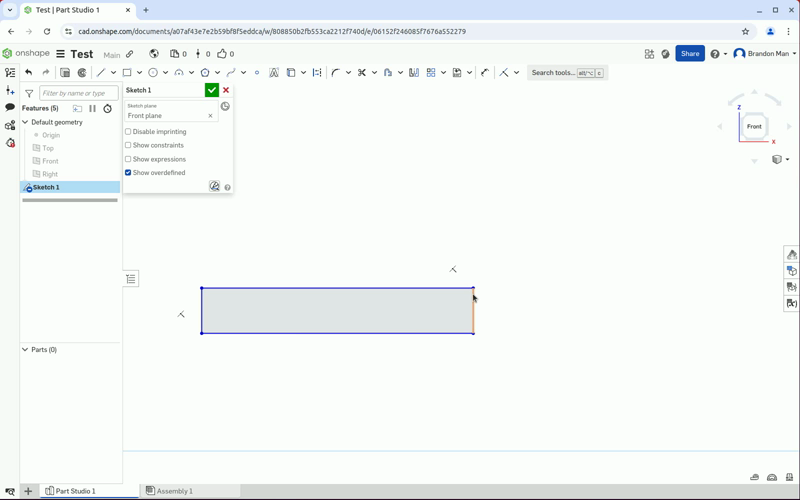
click(473, 293)
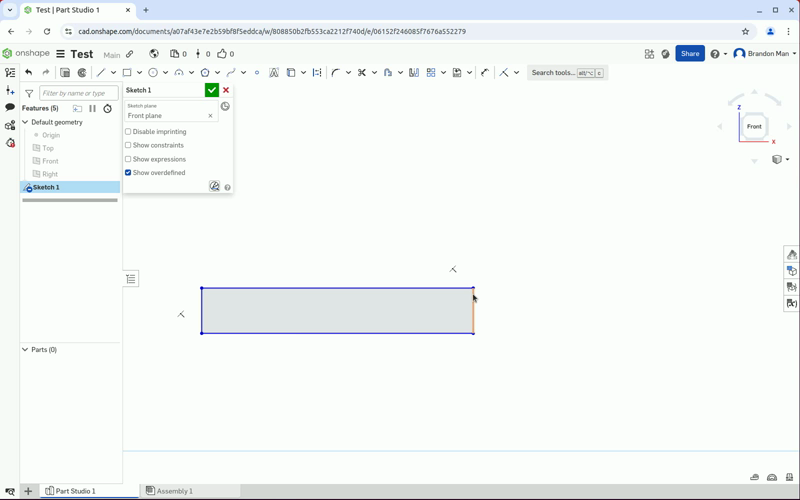
scroll(-6)
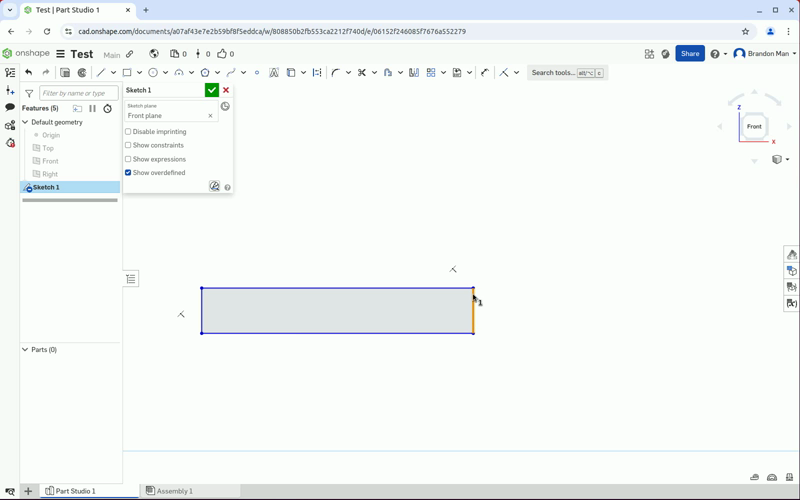
scroll(-6)
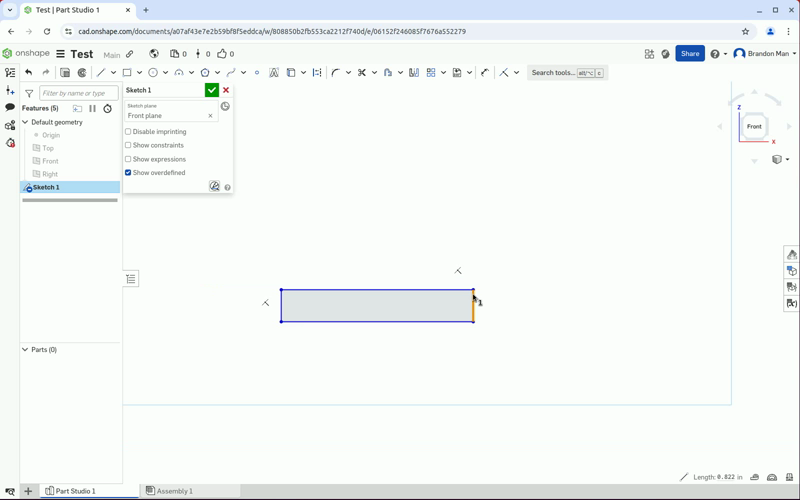
scroll(-6)
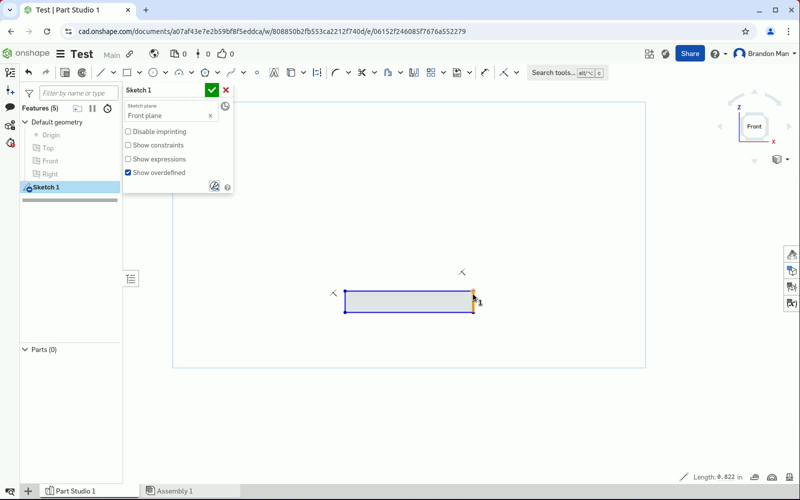
scroll(-6)
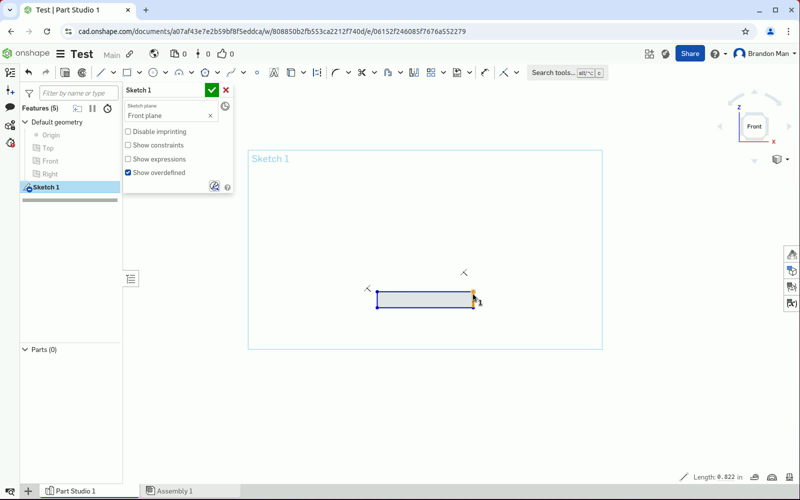
scroll(-6)
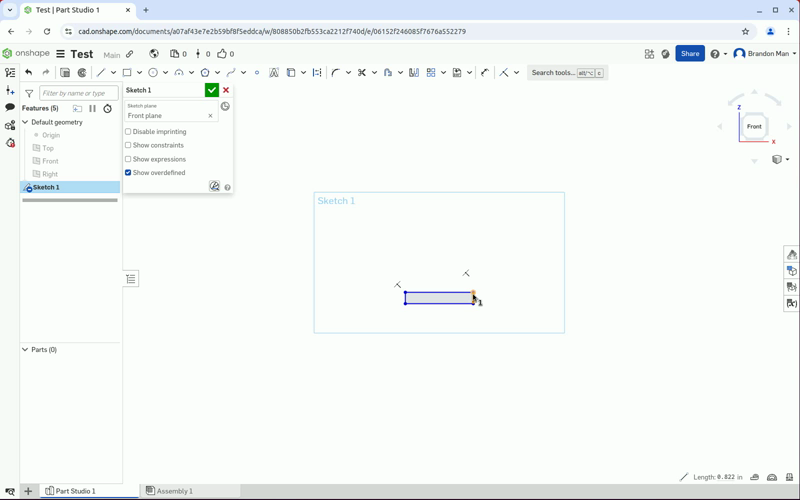
scroll(-6)
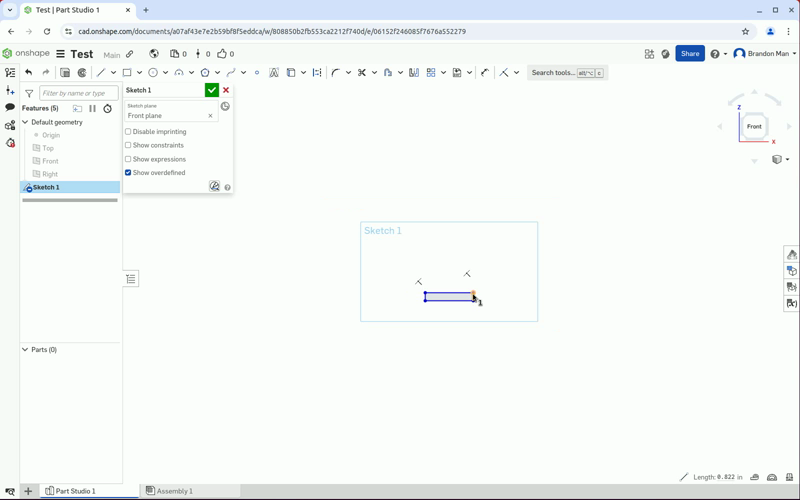
scroll(-6)
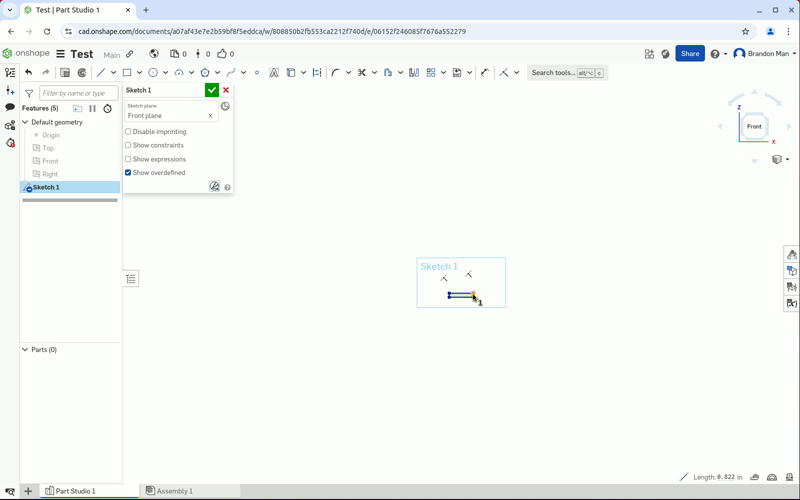
mouse_move(73, 352)
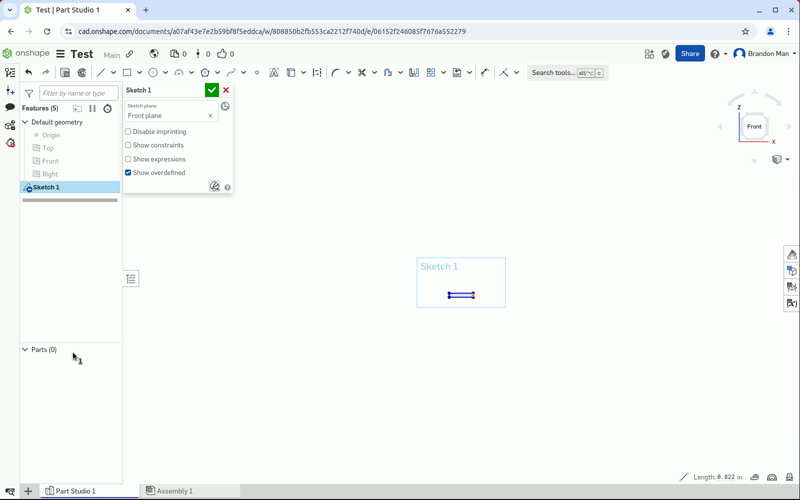
key(shift+y)
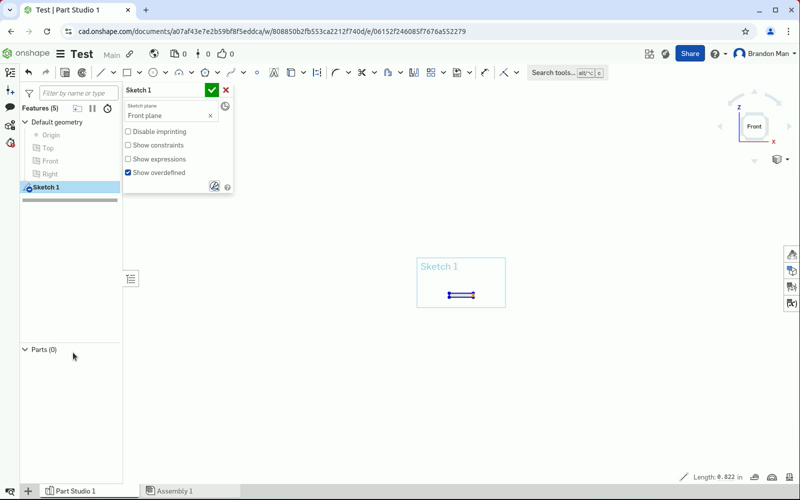
key(shift+e)
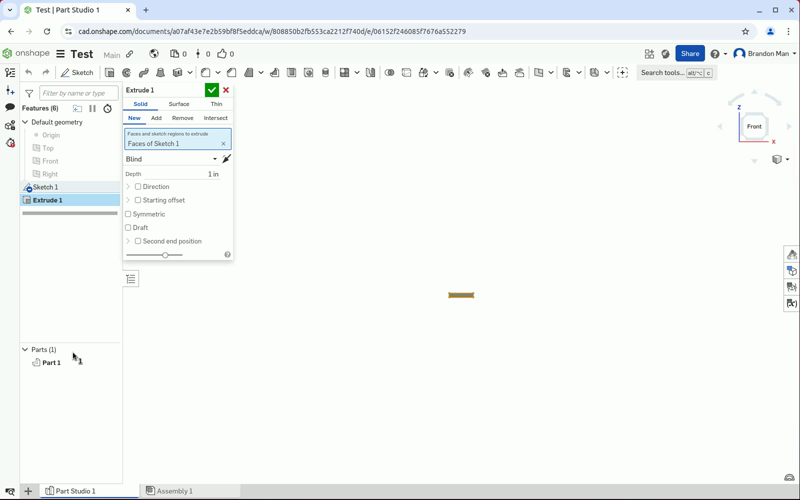
mouse_move(143, 106)
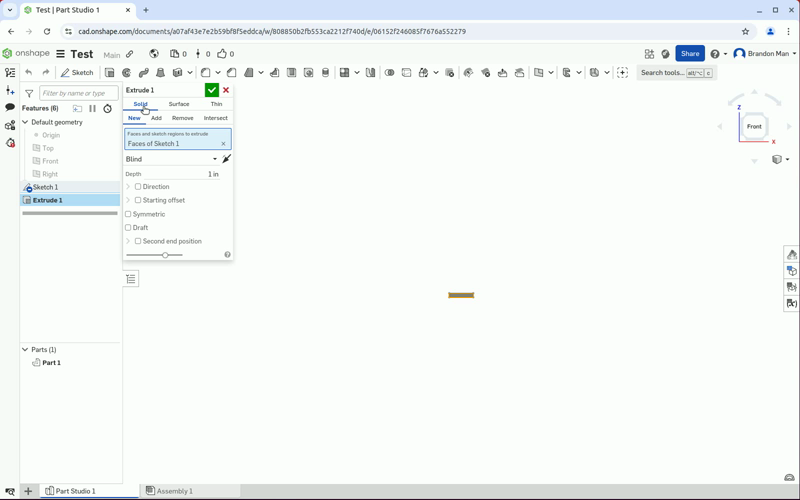
click(143, 106)
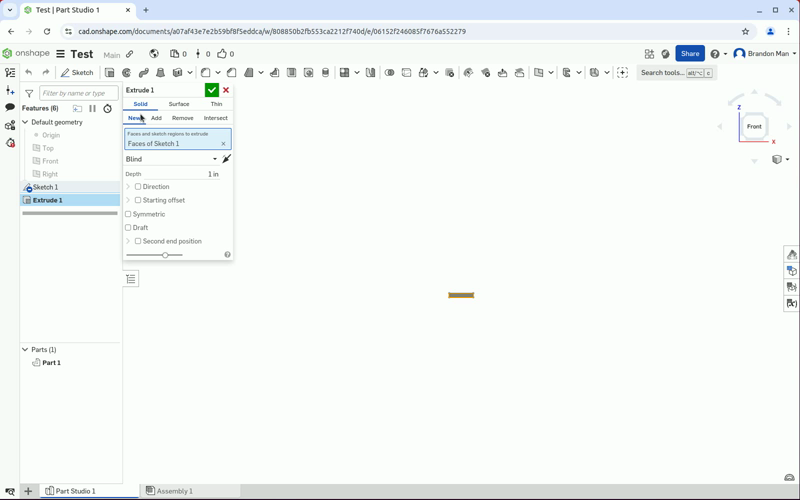
mouse_move(137, 120)
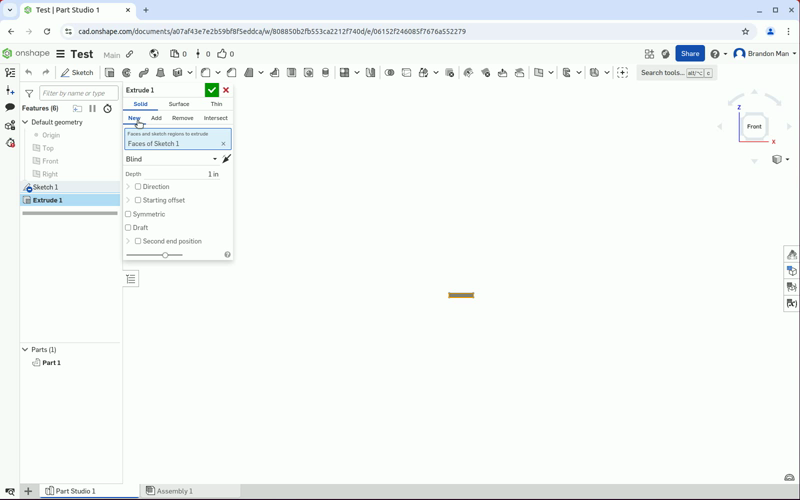
click(137, 120)
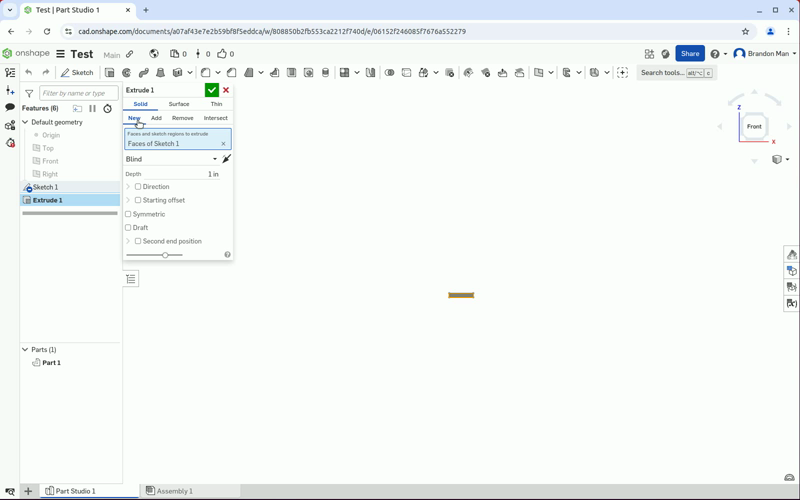
key(tab, 4)
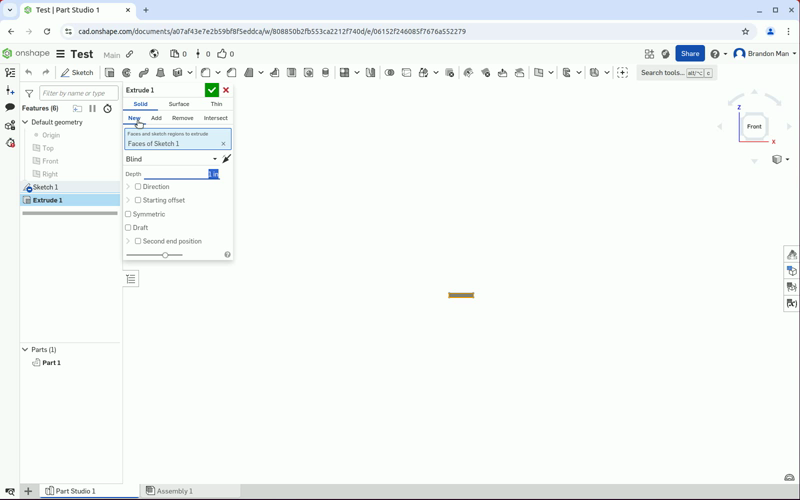
text(0.481)
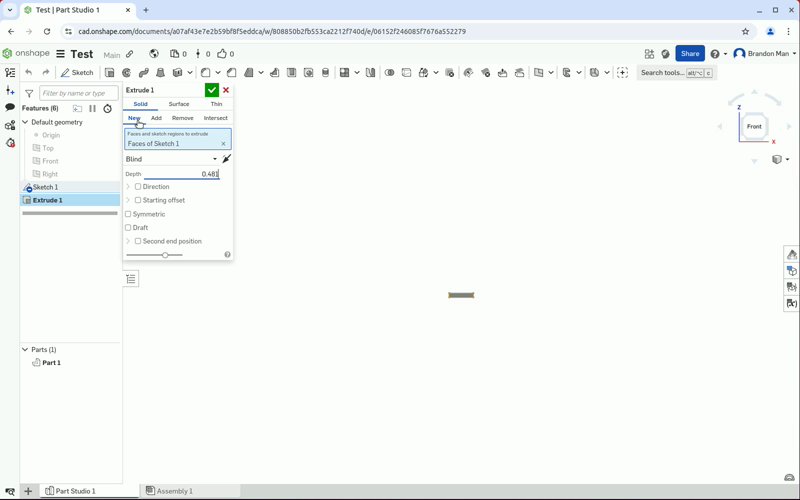
key(enter)
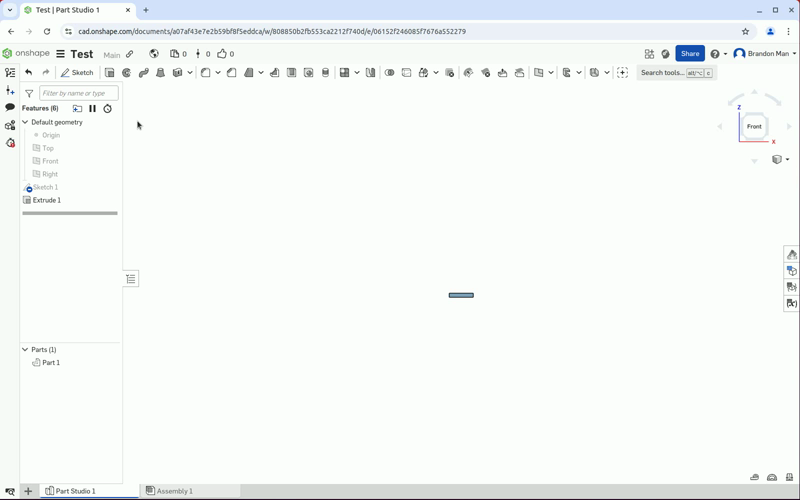
key(shift+h)
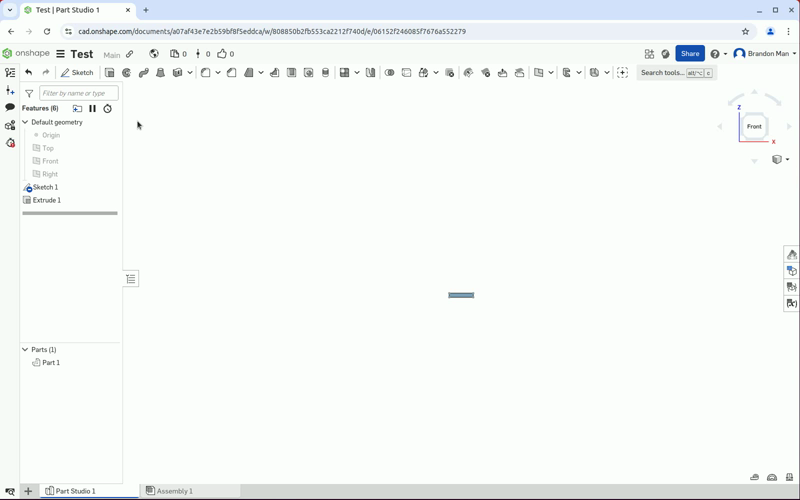
key(shift+h)
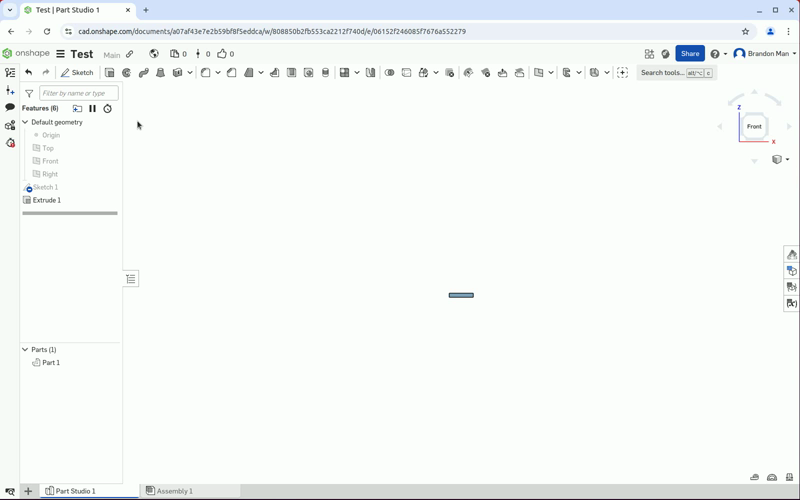
mouse_move(73, 189)
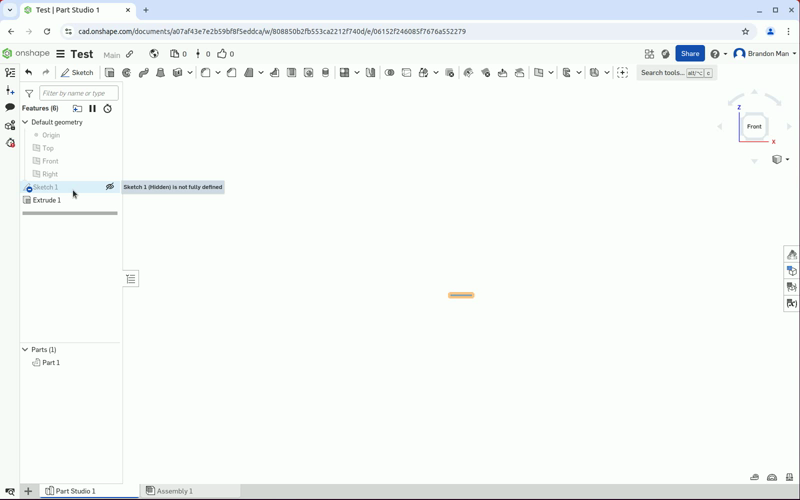
click(73, 189)
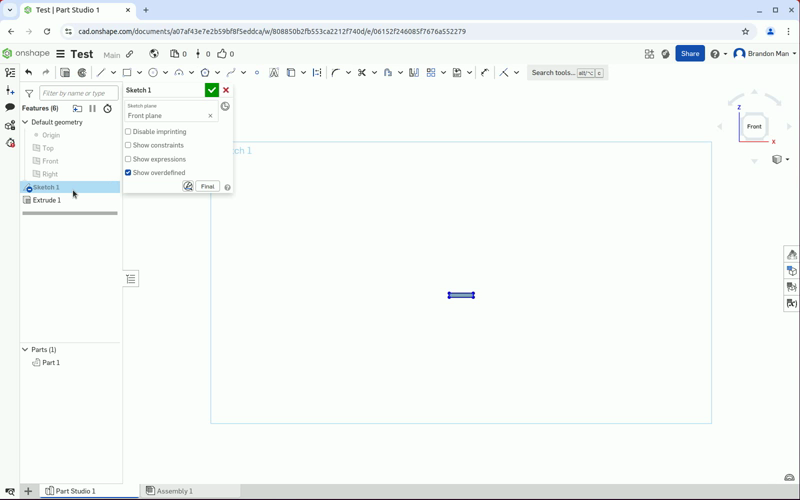
mouse_move(229, 92)
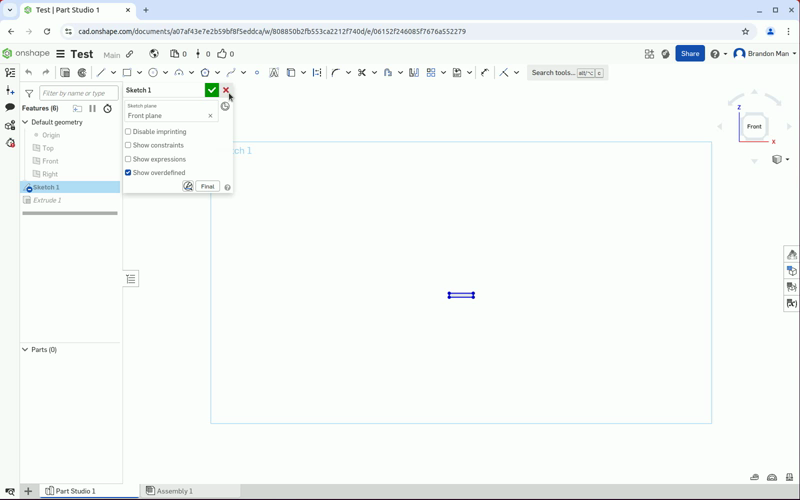
click(229, 92)
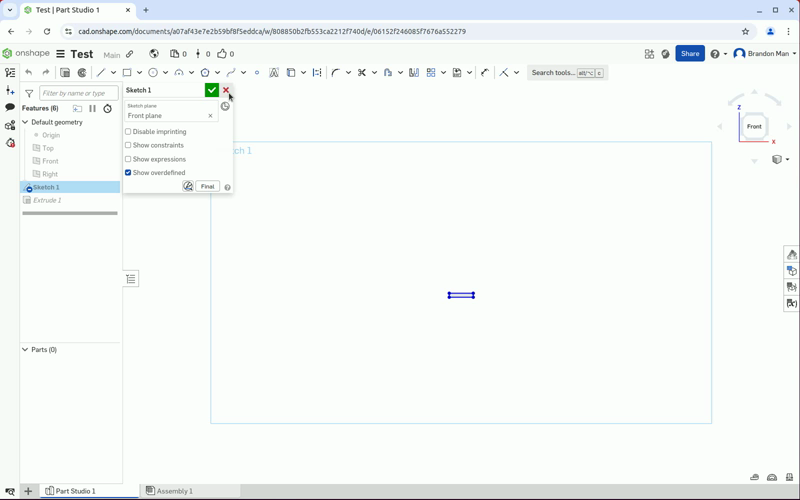
key(shift+s)
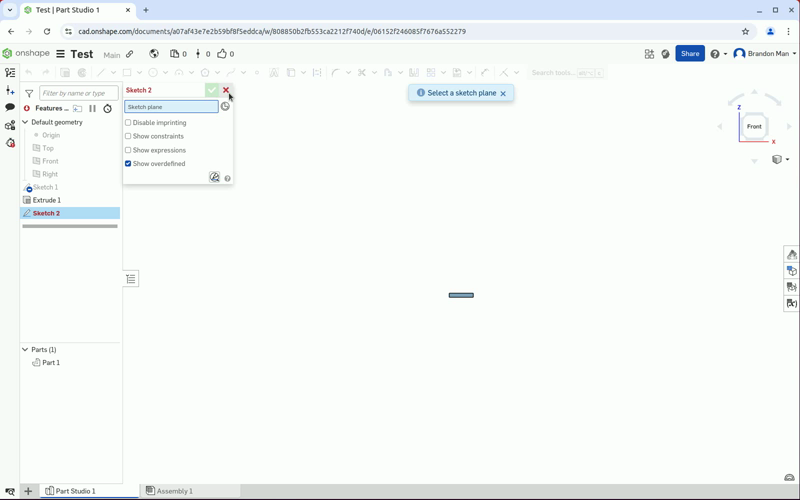
mouse_move(73, 163)
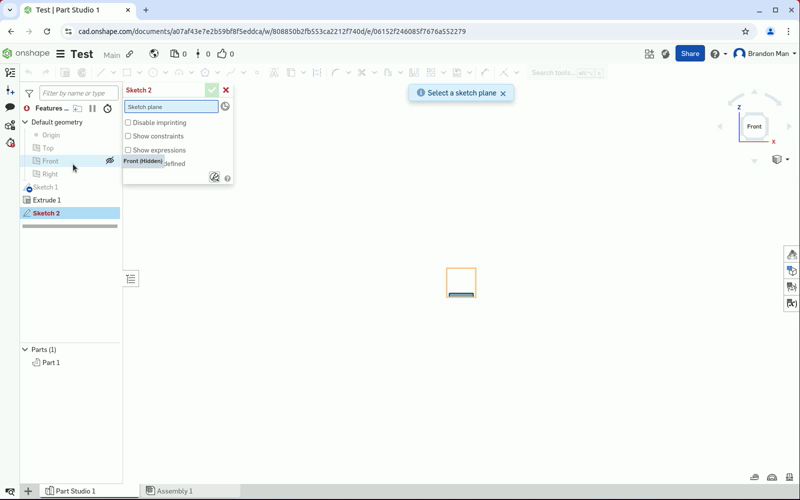
click(73, 163)
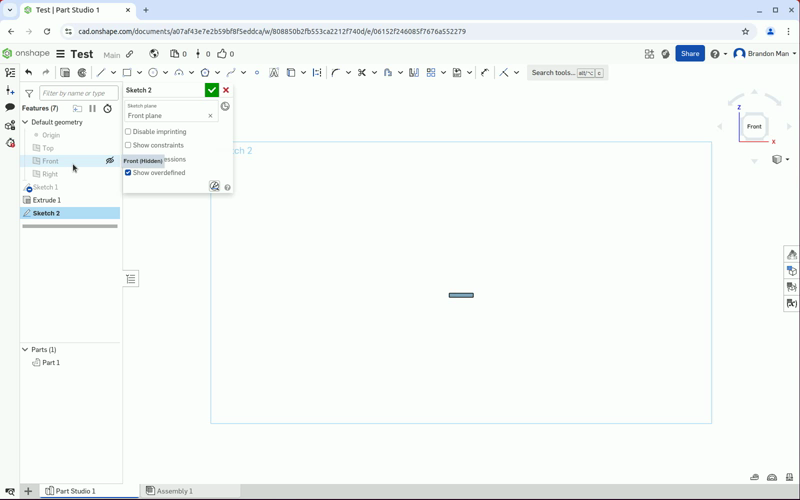
mouse_move(73, 352)
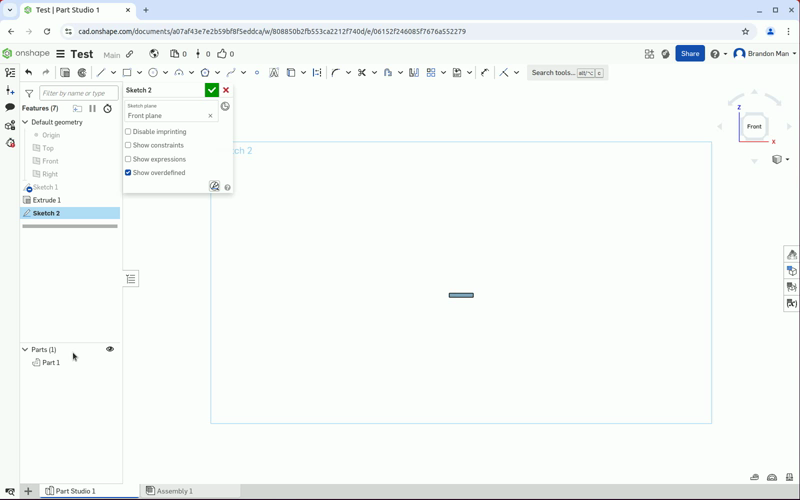
key(y)
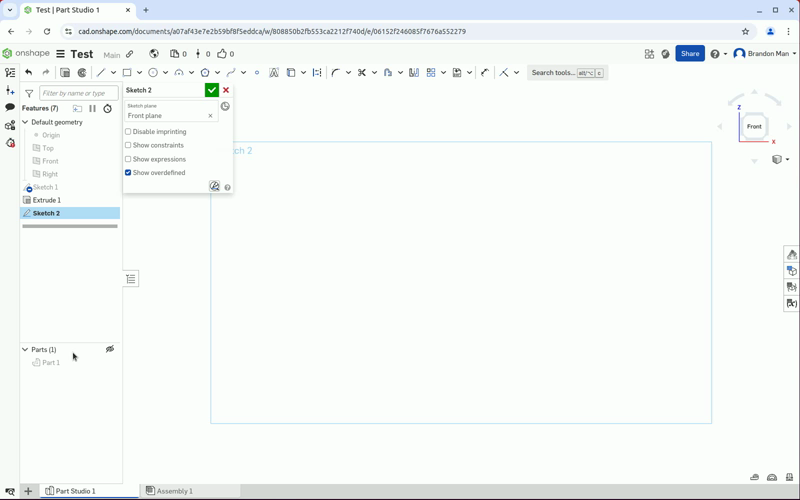
key(l)
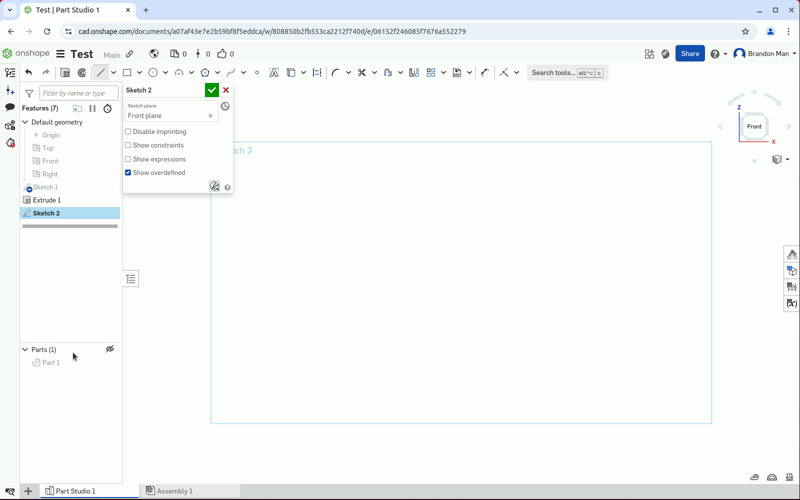
key_down(shift)
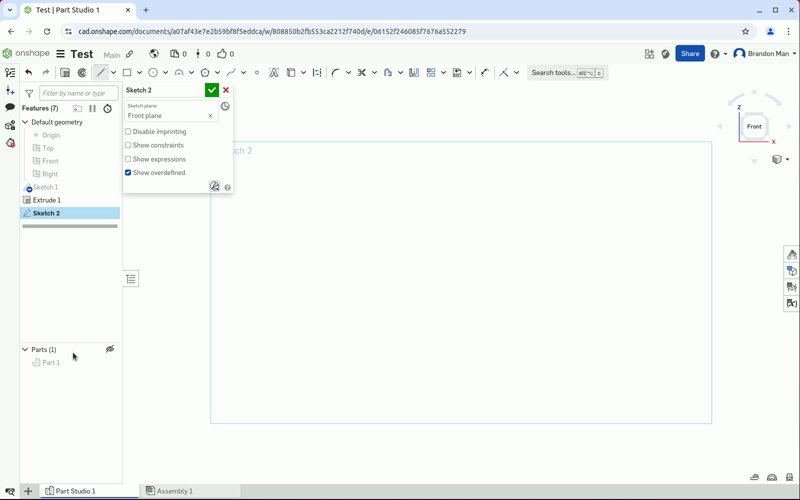
mouse_move(449, 293)
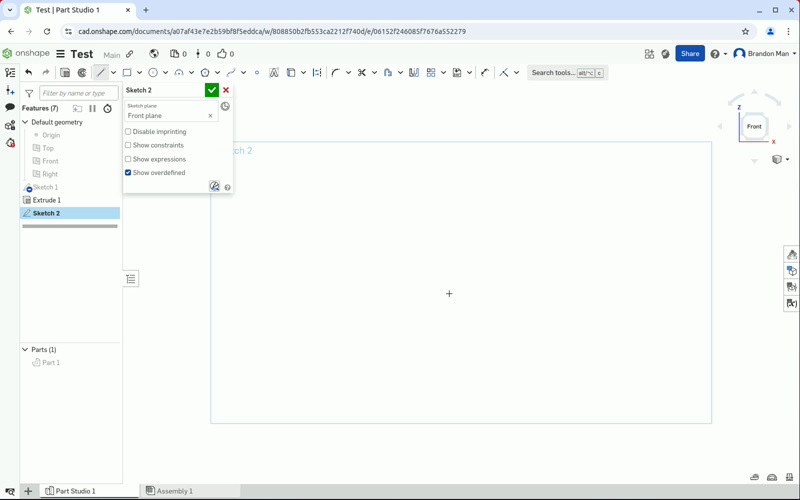
click(449, 293)
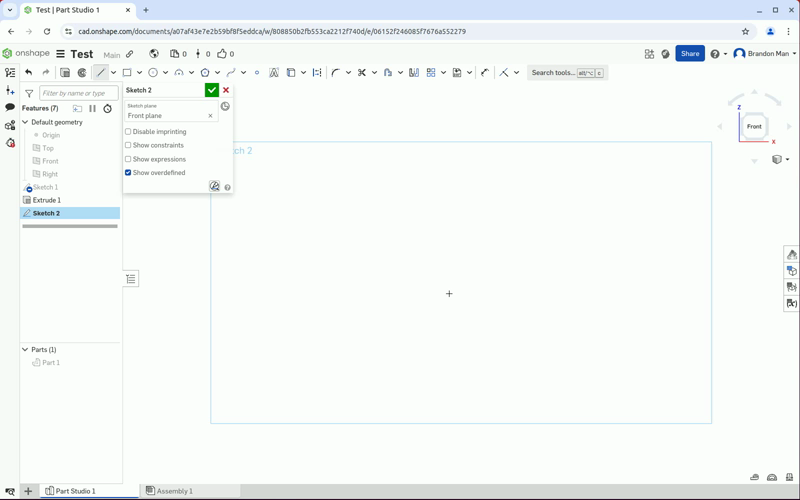
key_up(shift)
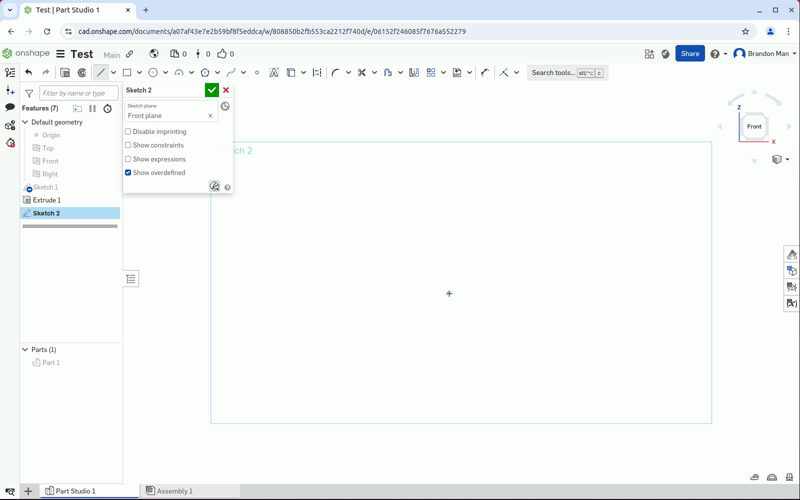
key_down(shift)
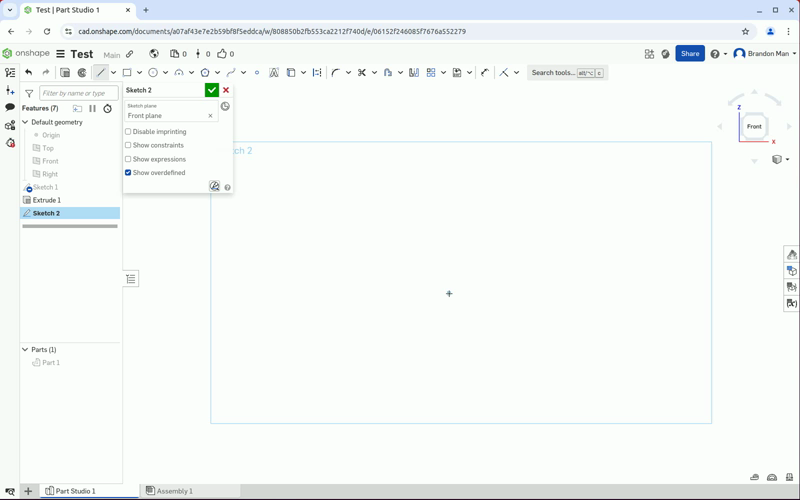
mouse_move(479, 293)
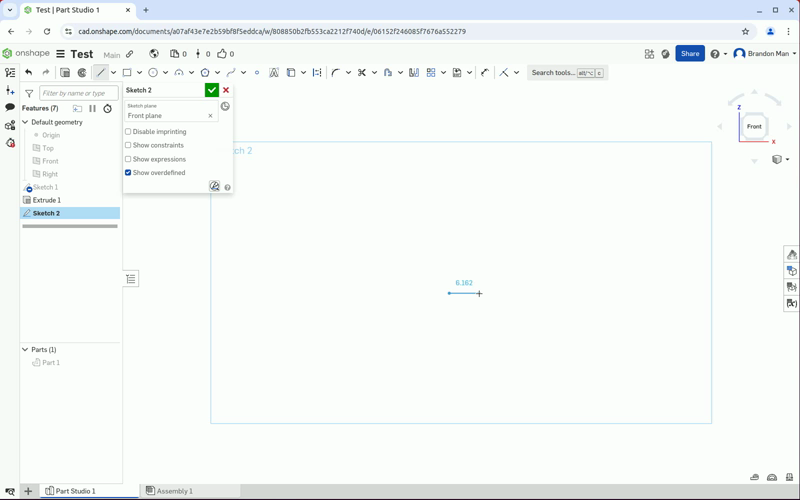
mouse_move(473, 293)
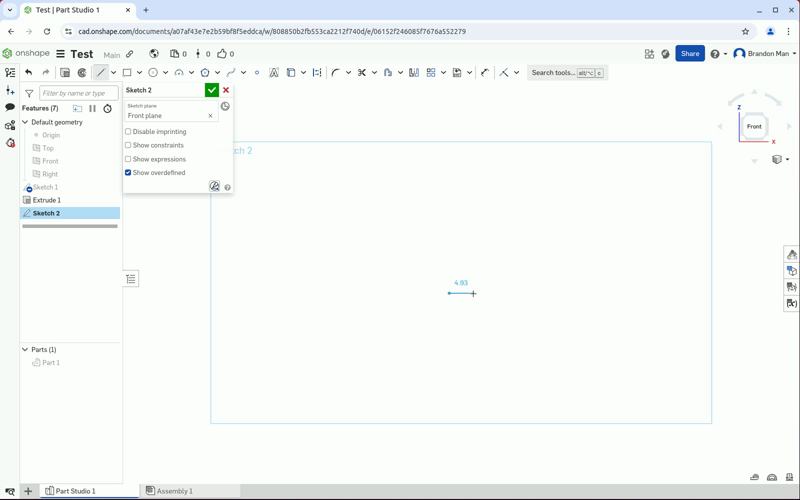
click(473, 293)
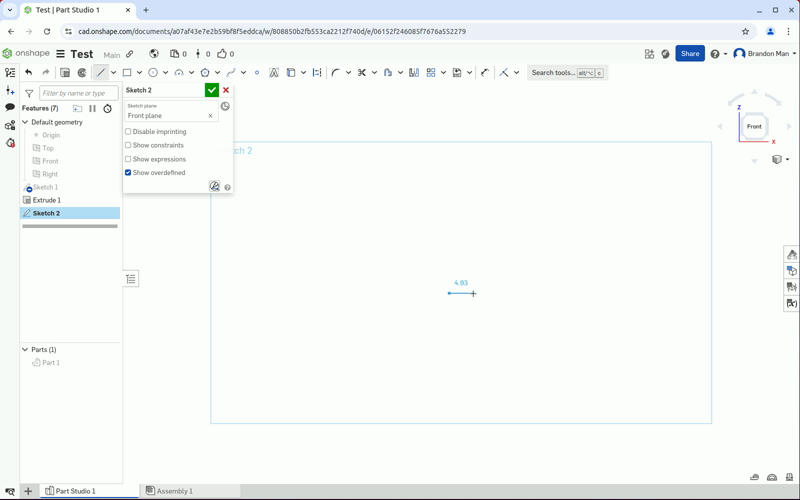
key_up(shift)
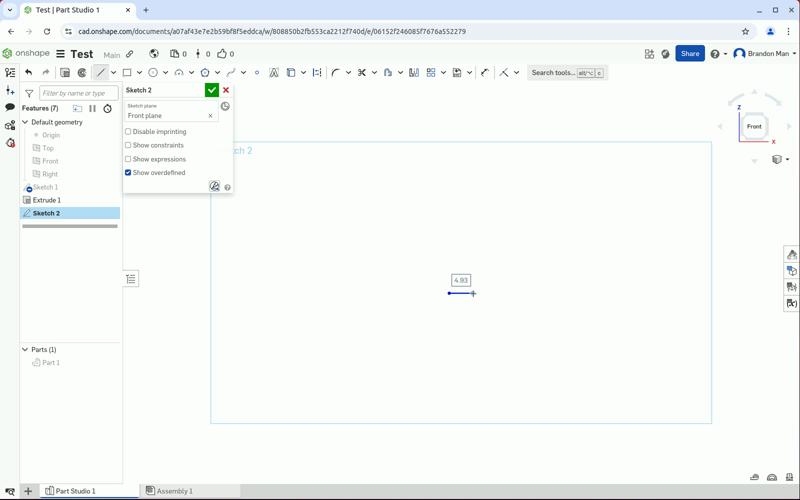
key_down(shift)
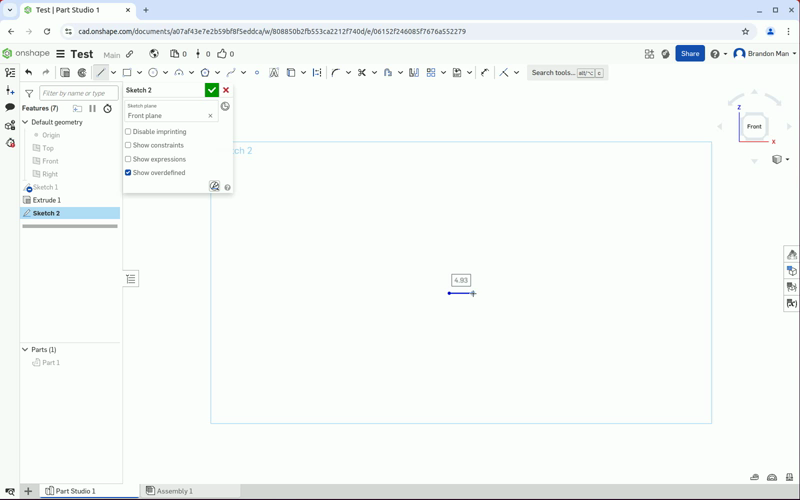
mouse_move(503, 293)
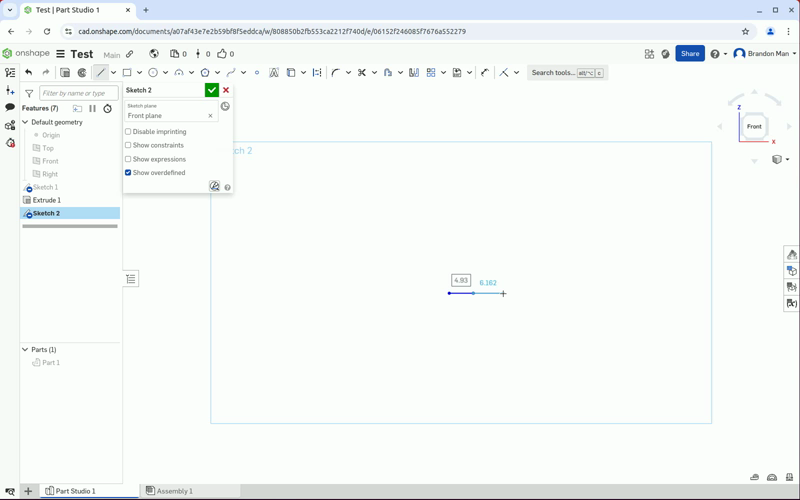
mouse_move(473, 269)
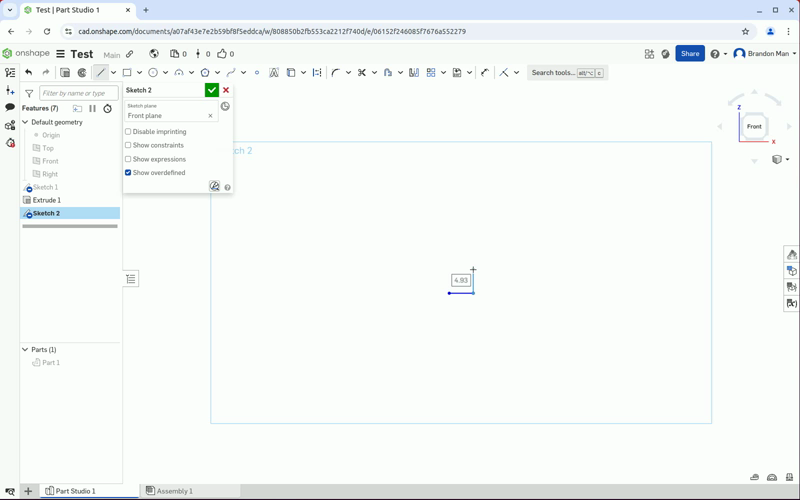
click(473, 269)
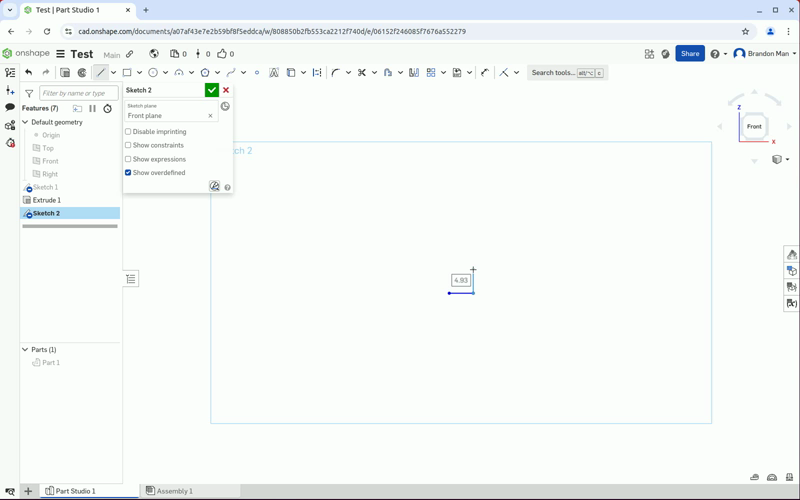
key_up(shift)
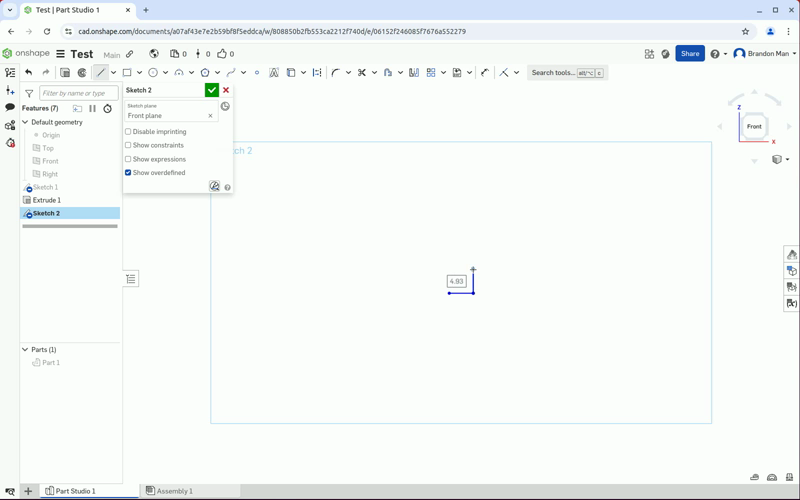
key_down(shift)
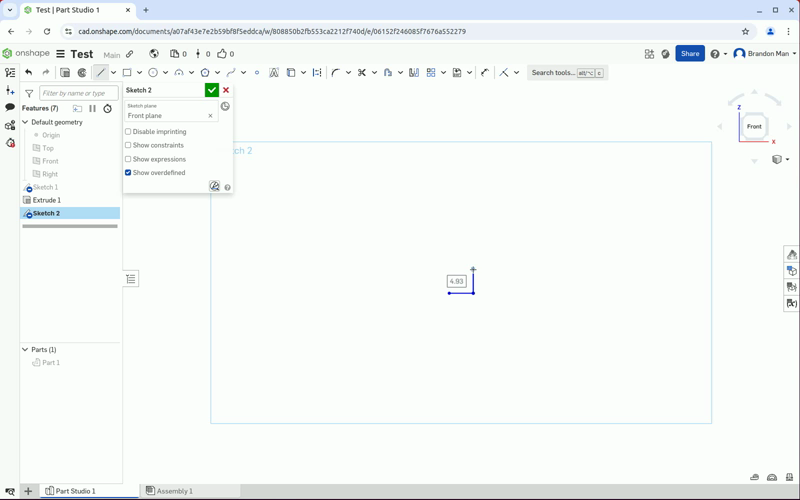
mouse_move(503, 269)
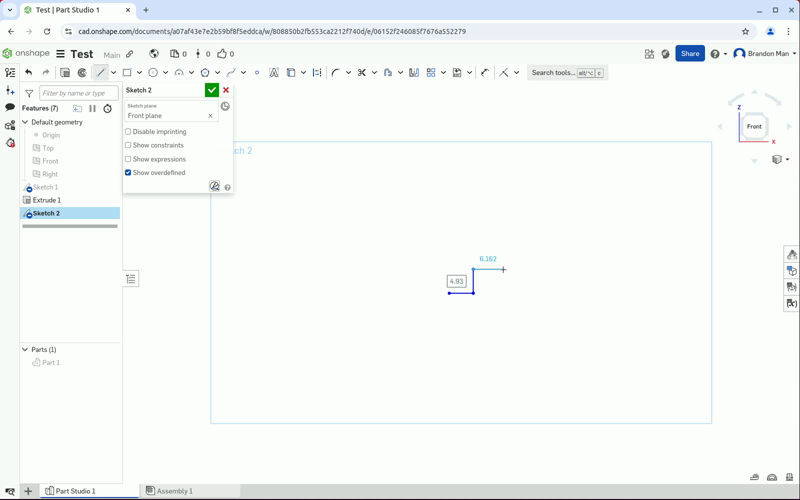
mouse_move(449, 269)
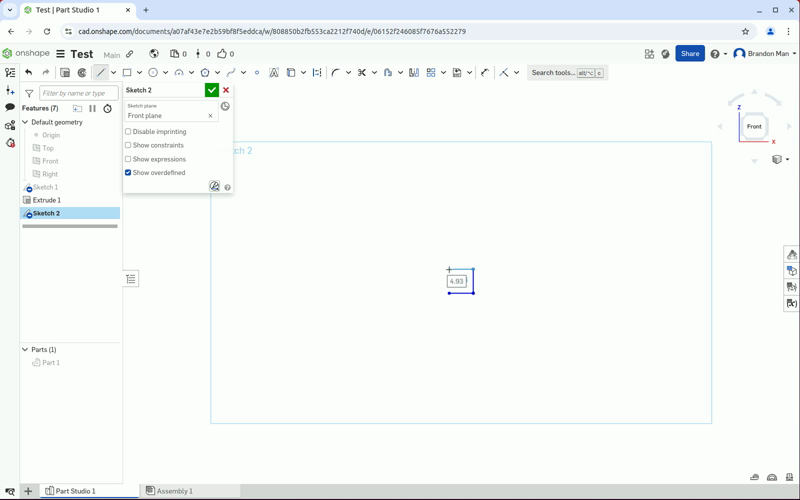
click(449, 269)
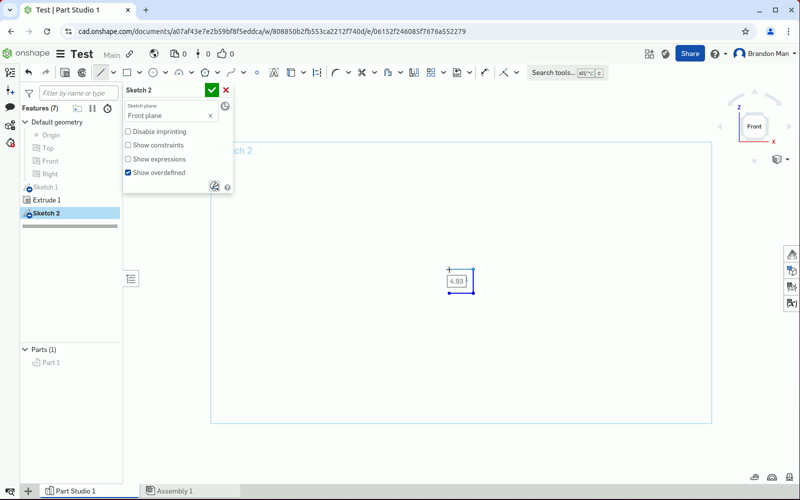
key_up(shift)
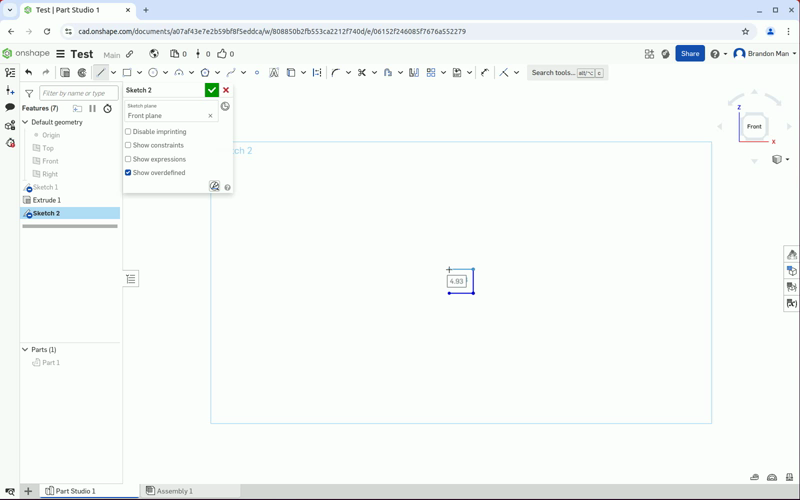
mouse_move(479, 269)
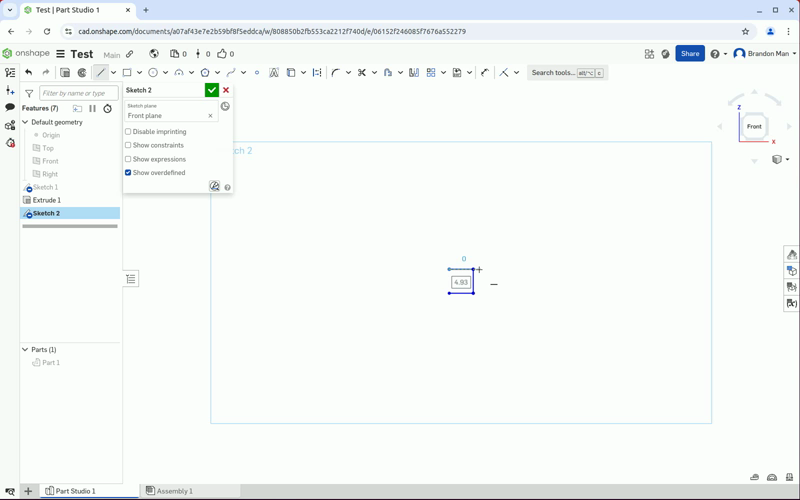
key_down(shift)
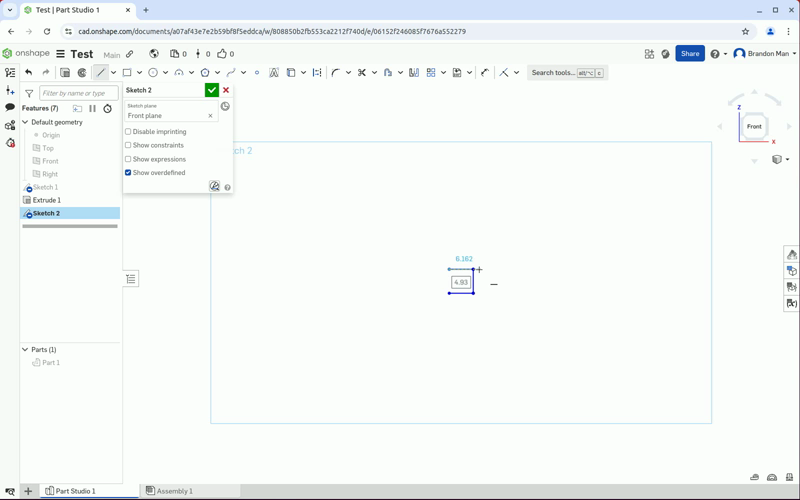
mouse_move(449, 293)
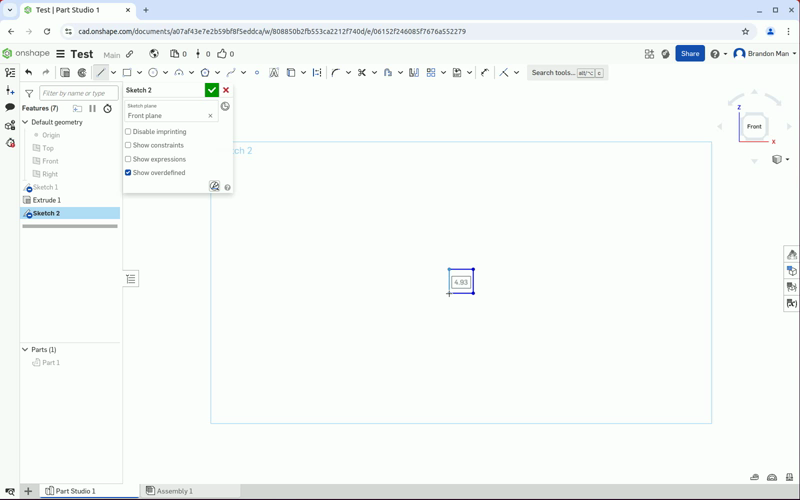
key_up(shift)
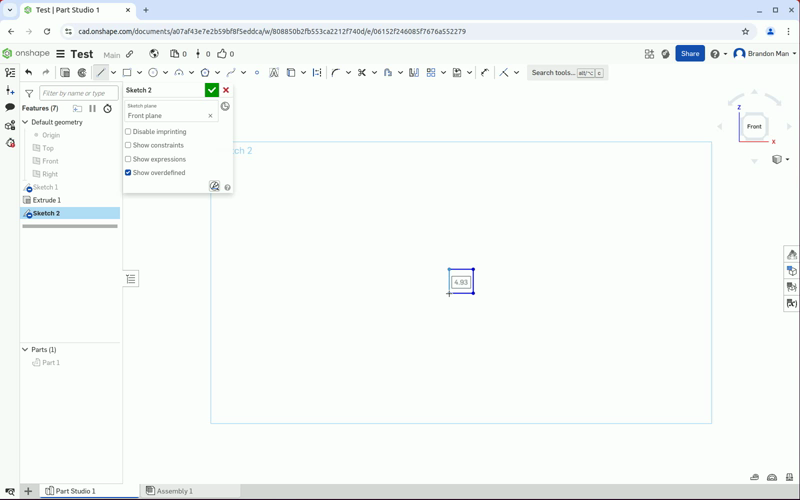
click(449, 293)
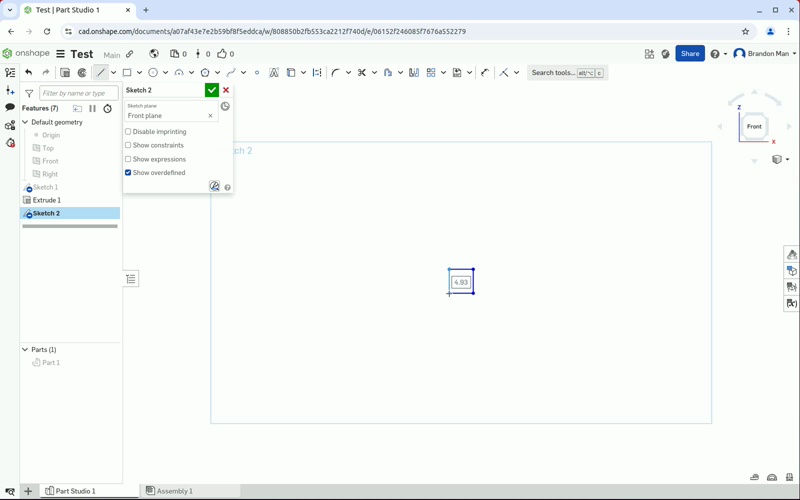
key(esc)
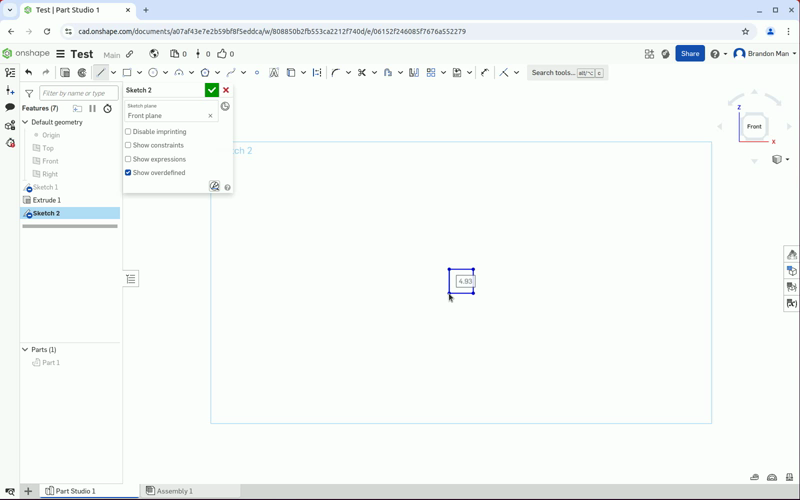
key(c)
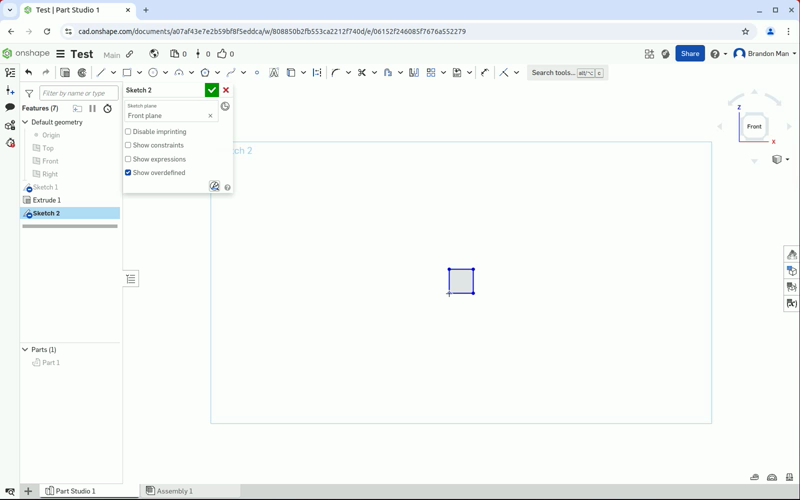
key_down(shift)
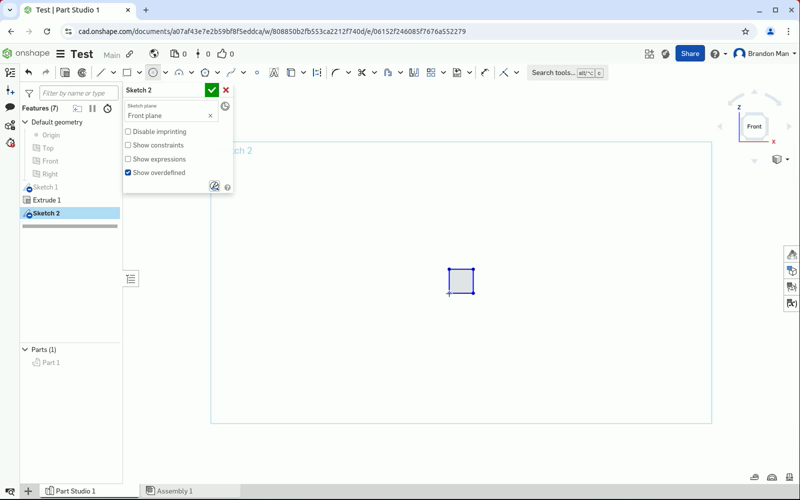
mouse_move(452, 290)
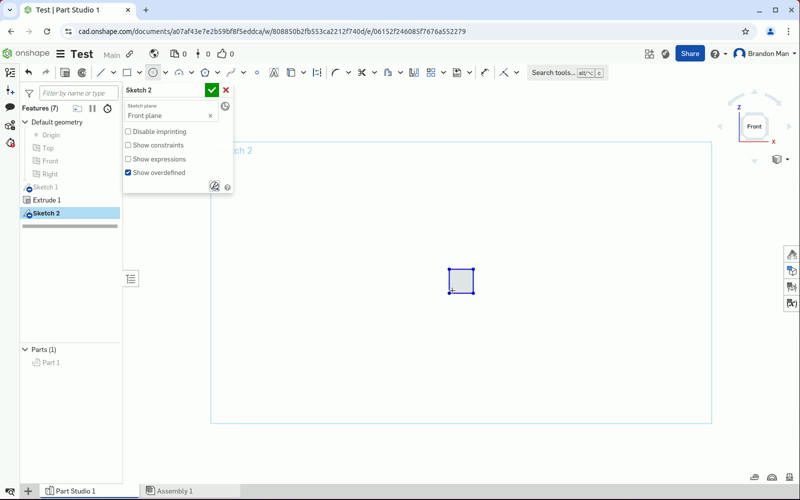
click(452, 290)
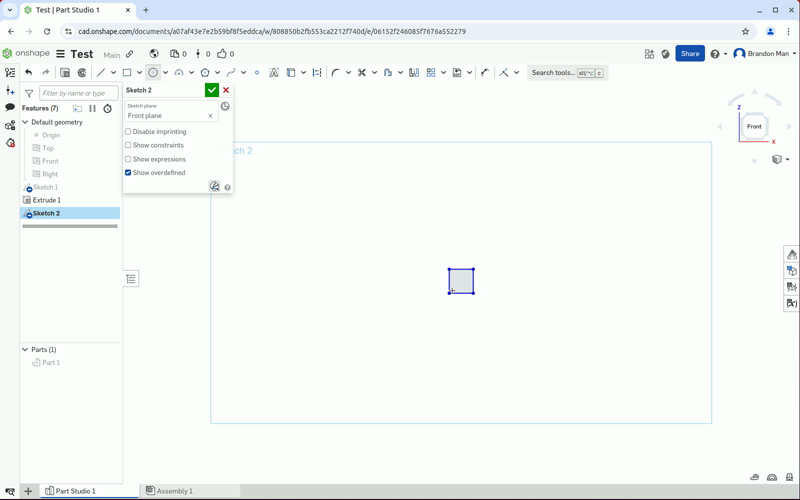
key_up(shift)
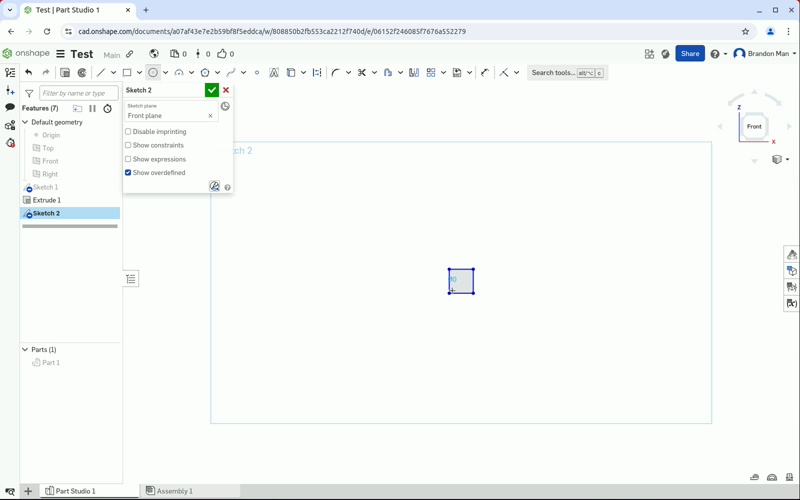
mouse_move(453, 290)
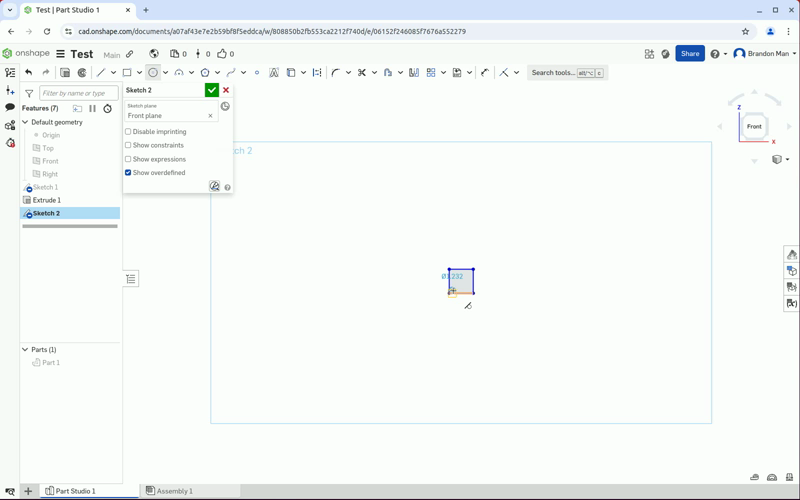
scroll(6)
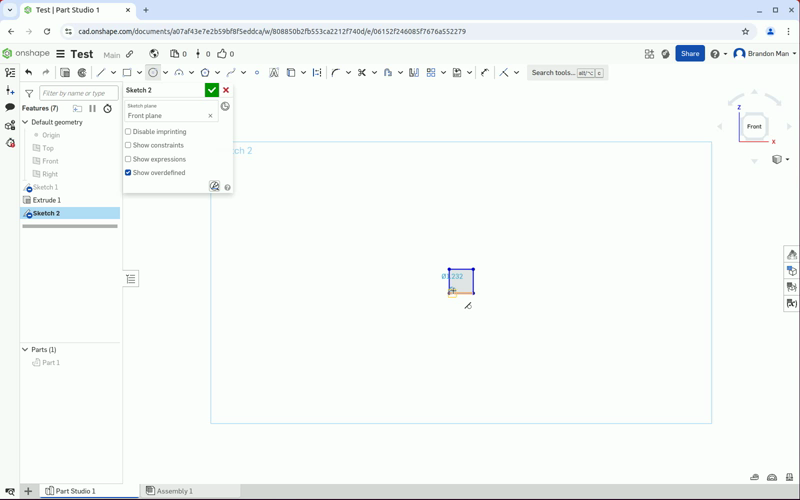
scroll(6)
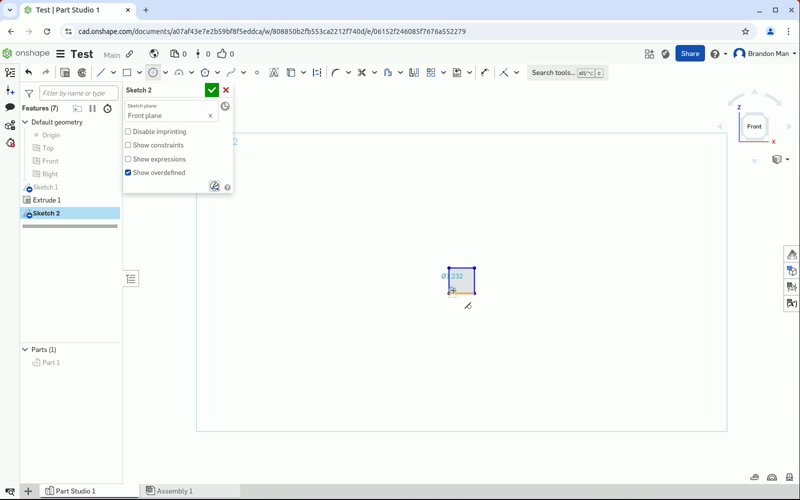
scroll(6)
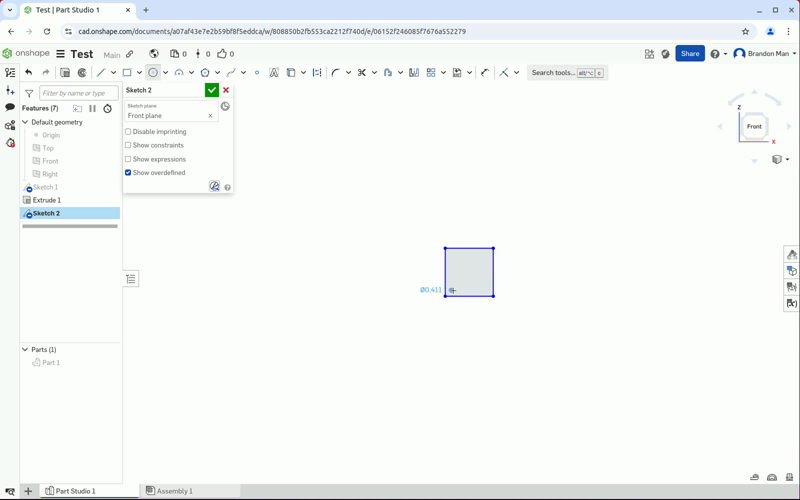
scroll(6)
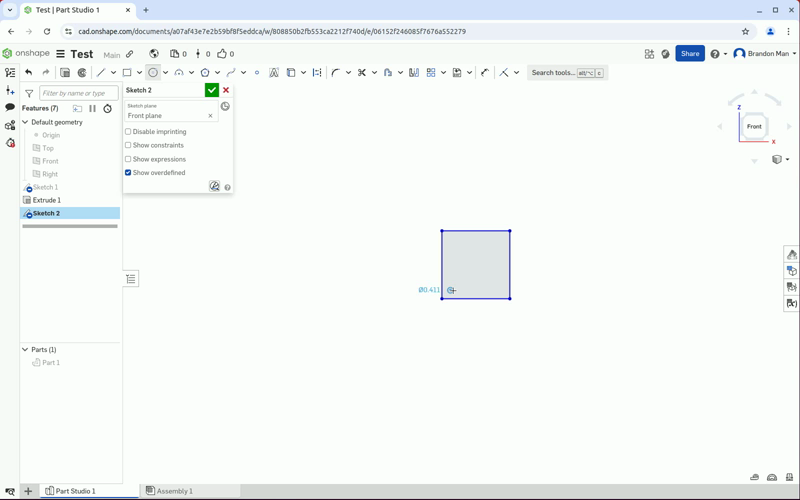
scroll(6)
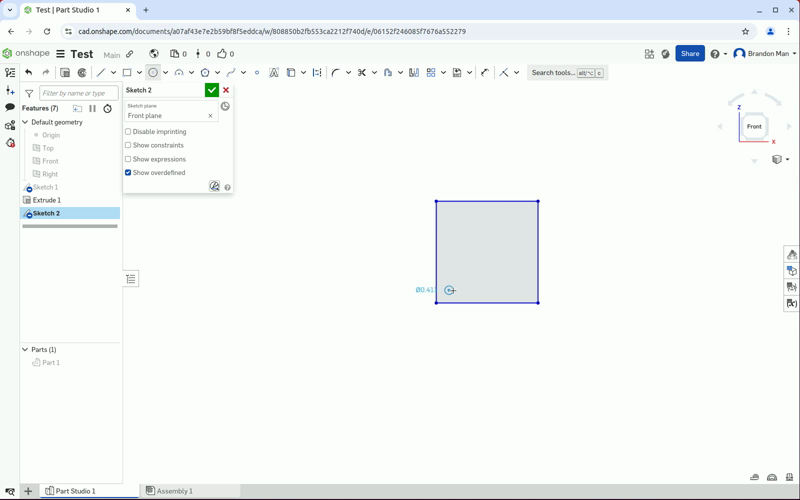
scroll(6)
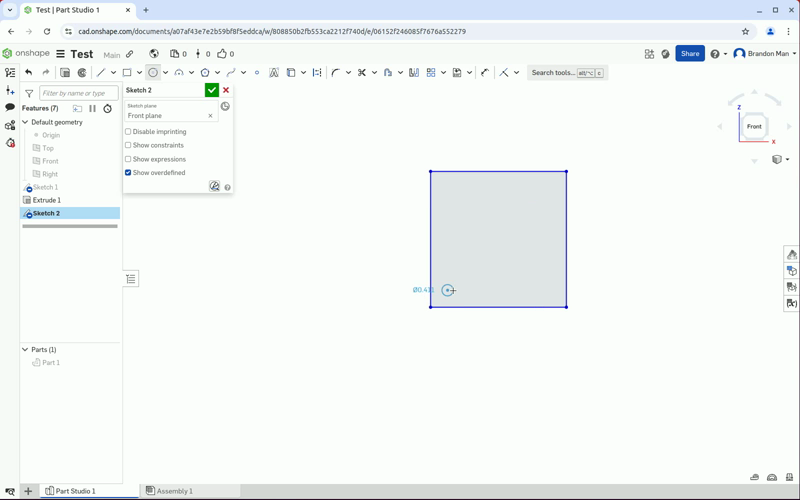
scroll(6)
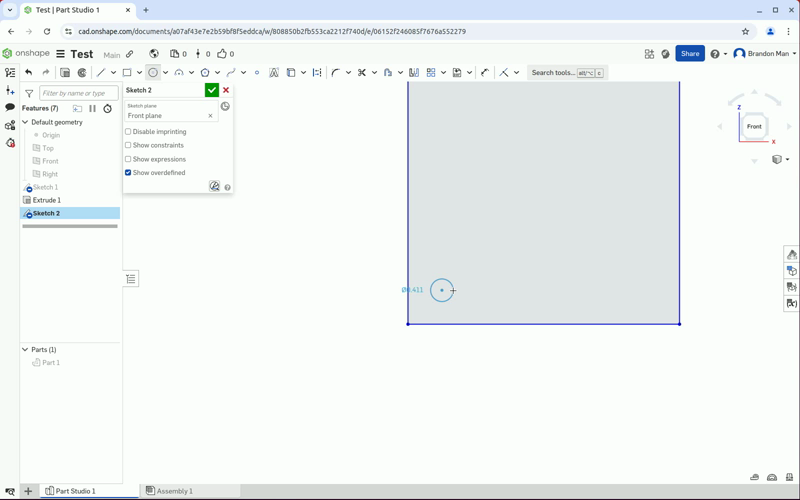
click(453, 290)
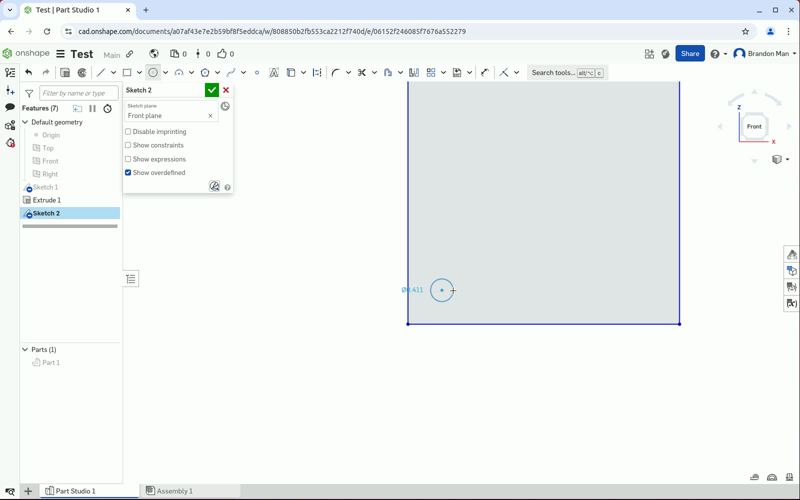
scroll(-6)
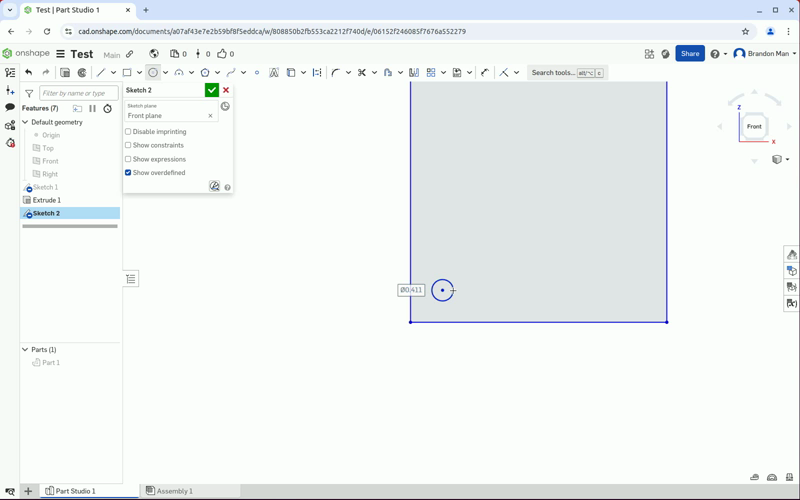
scroll(-6)
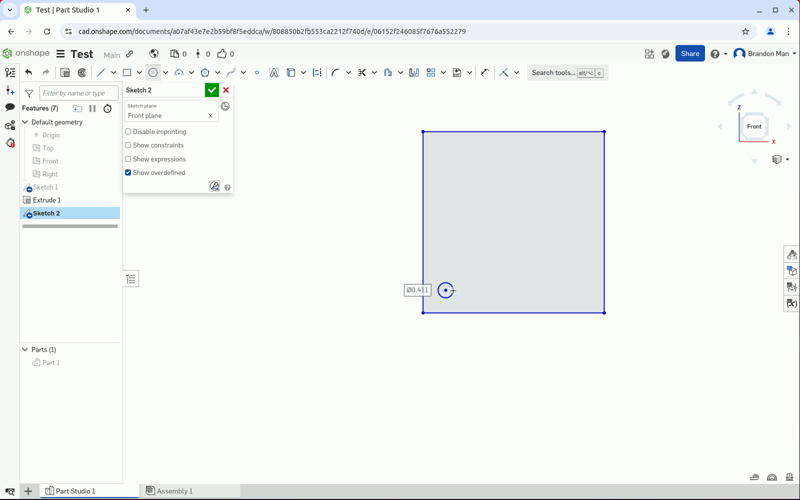
scroll(-6)
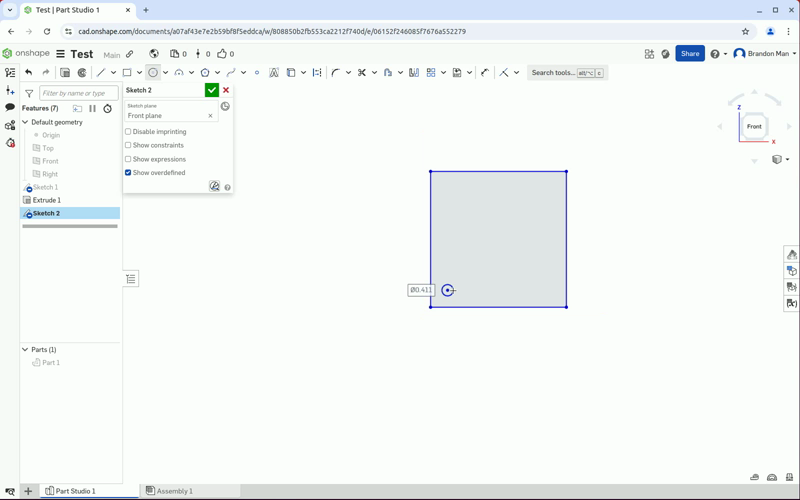
scroll(-6)
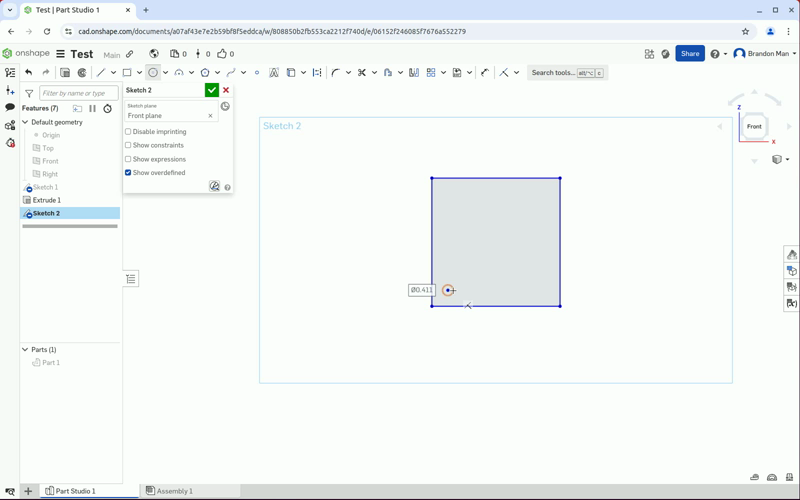
scroll(-6)
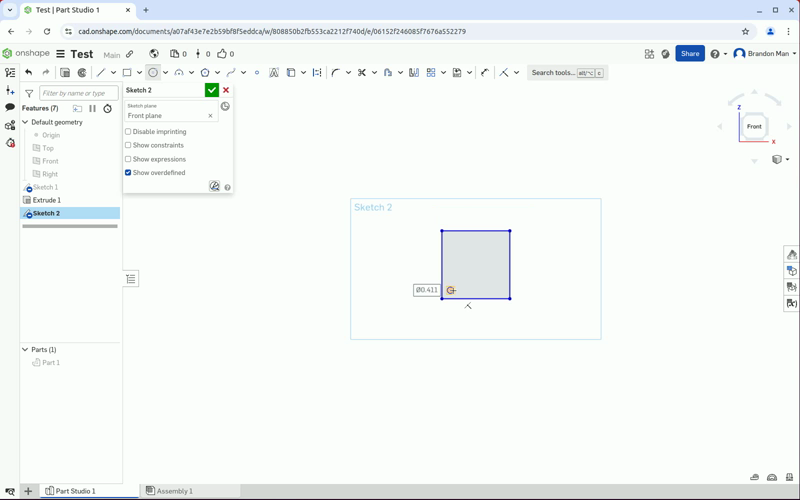
scroll(-6)
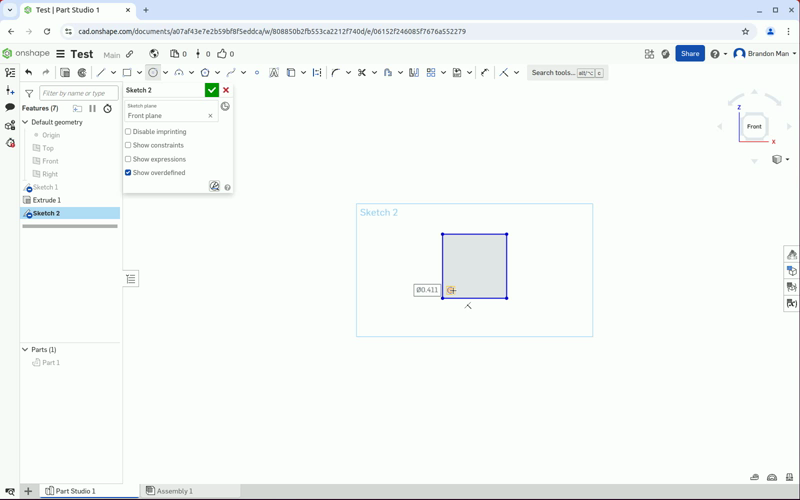
scroll(-6)
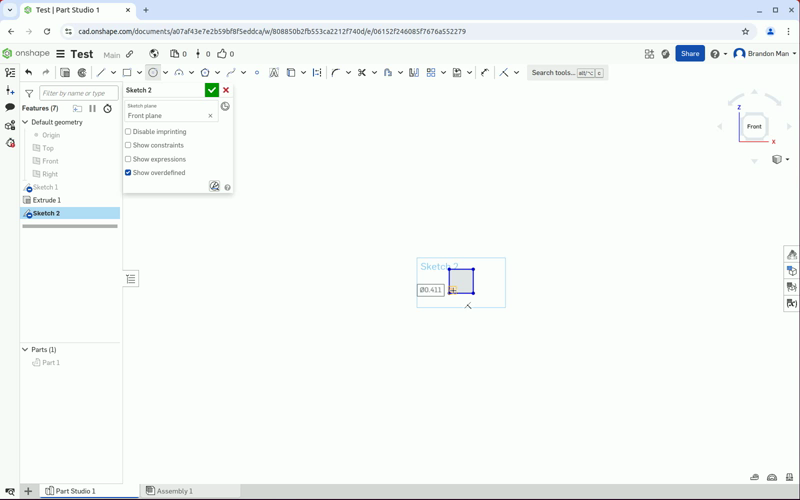
key(esc)
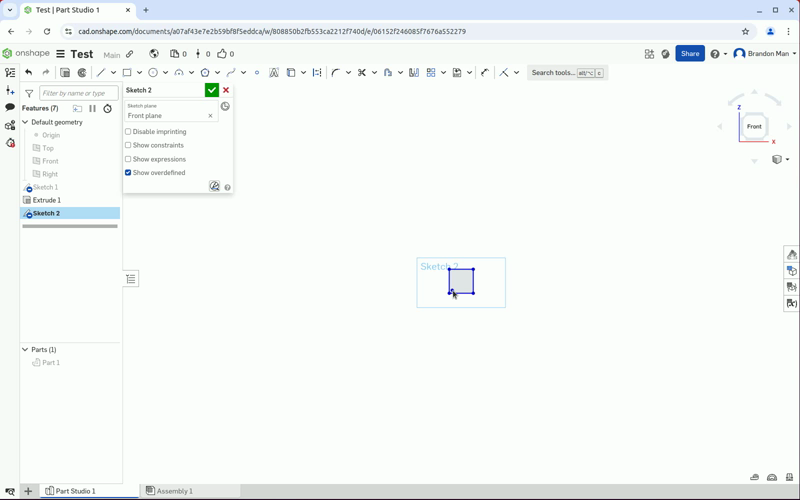
key(c)
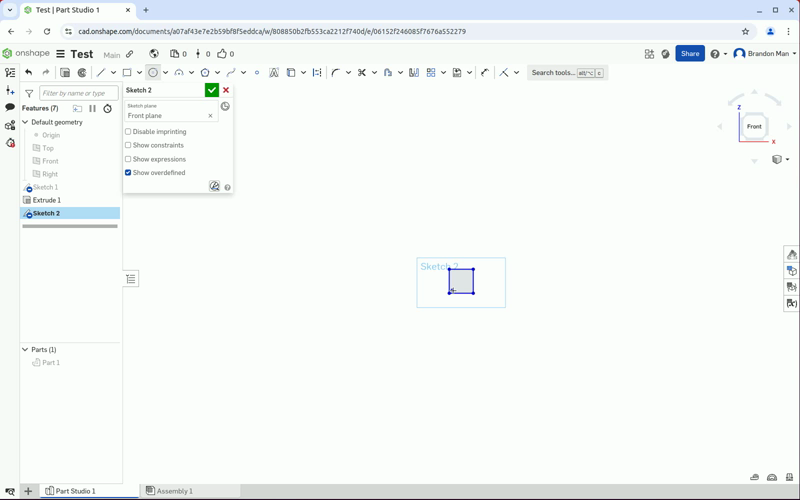
key_down(shift)
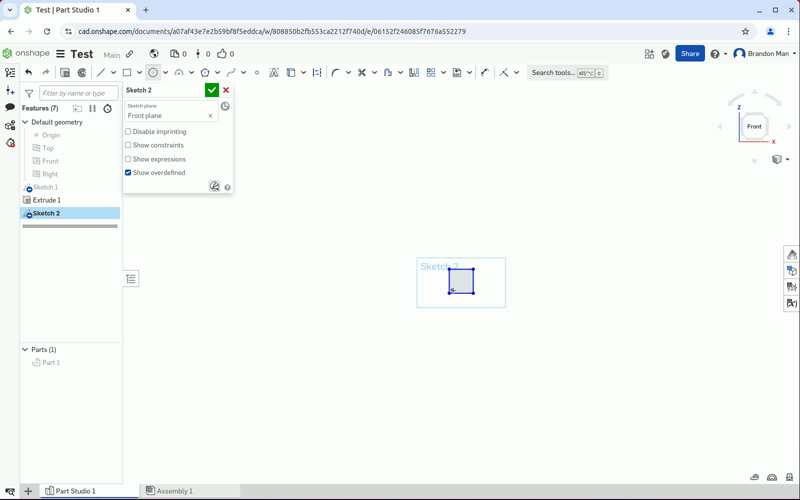
mouse_move(452, 272)
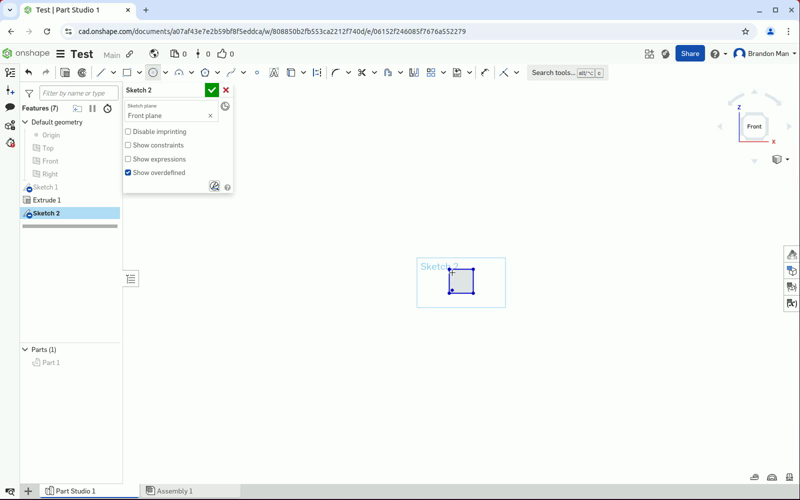
click(452, 272)
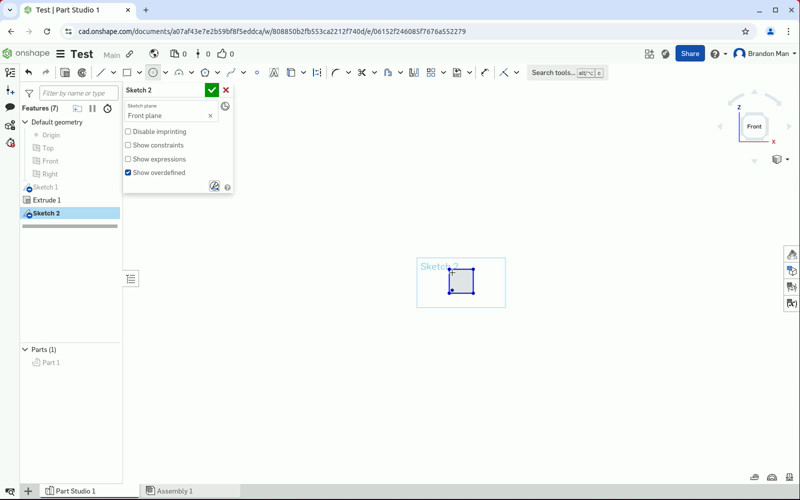
key_up(shift)
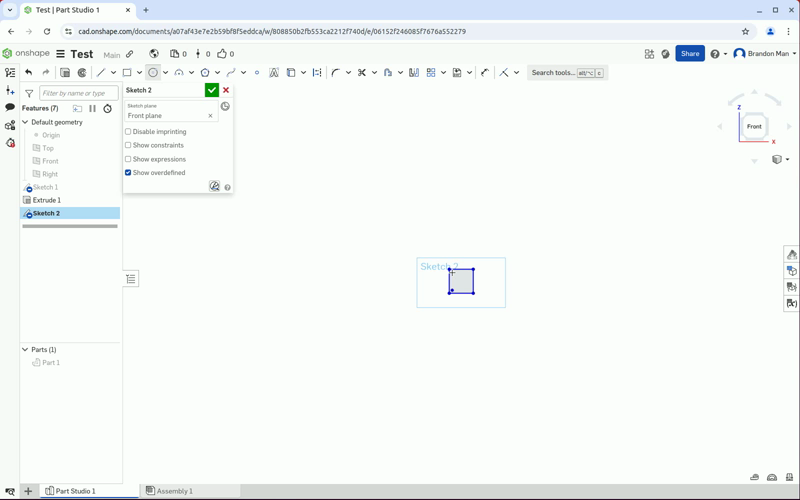
mouse_move(453, 272)
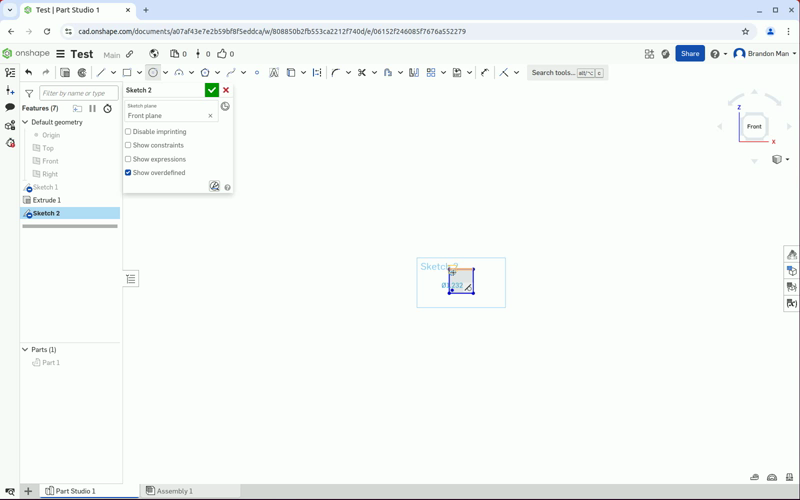
scroll(6)
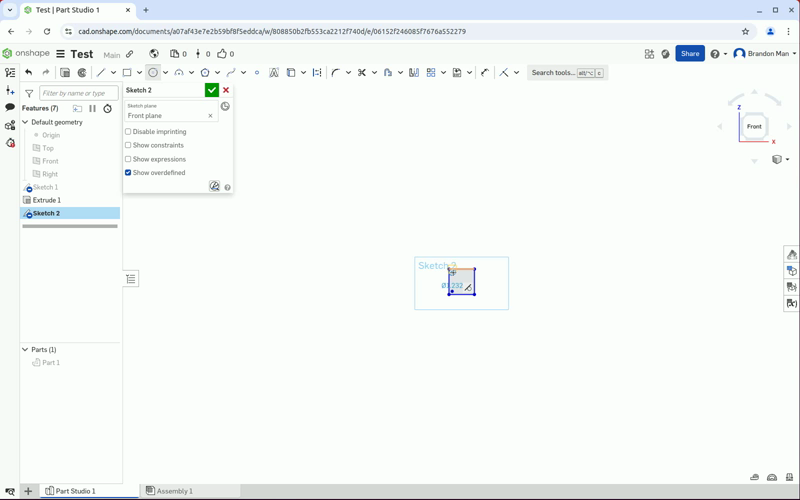
scroll(6)
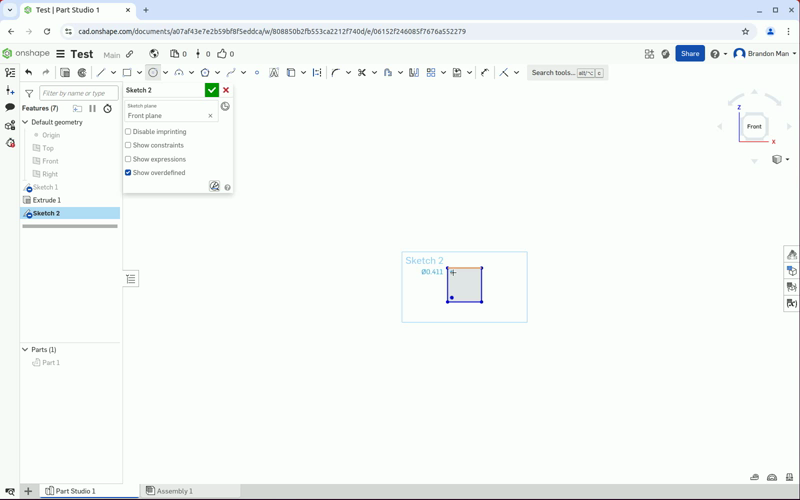
scroll(6)
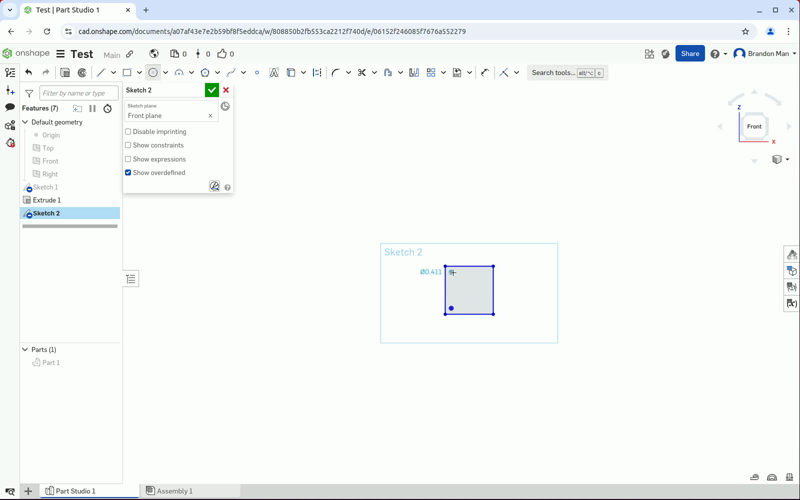
scroll(6)
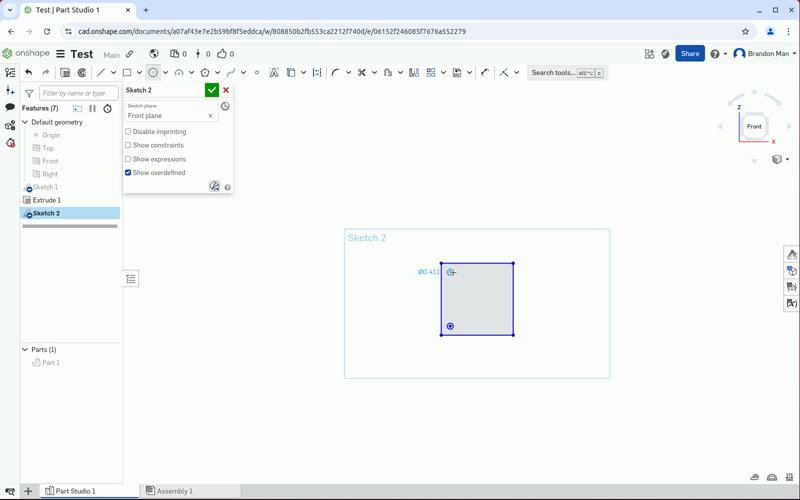
scroll(6)
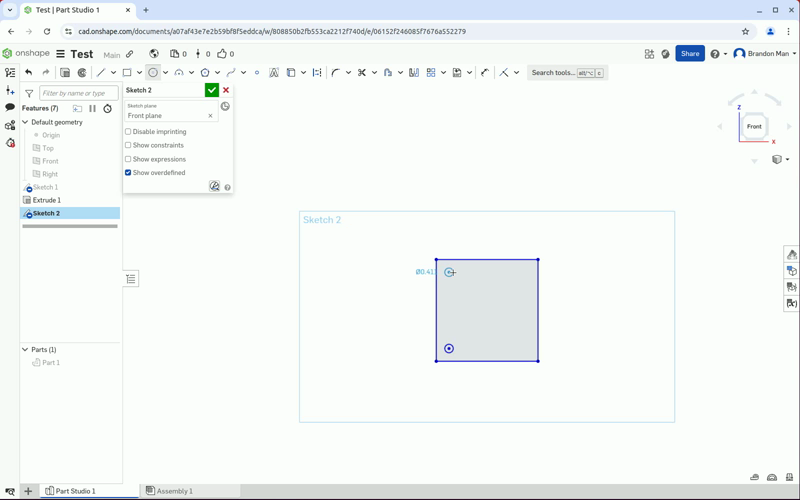
scroll(6)
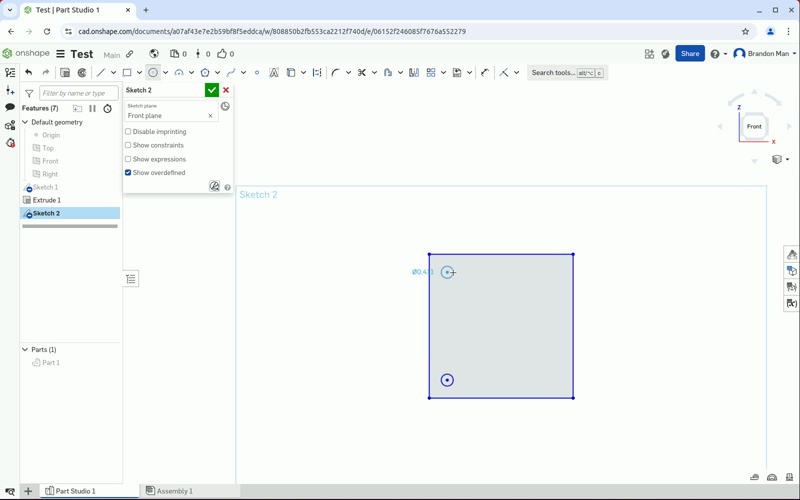
scroll(6)
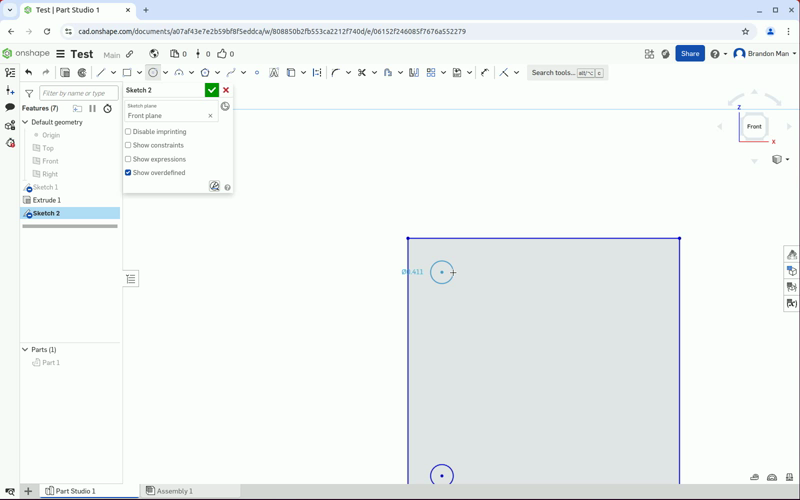
click(453, 272)
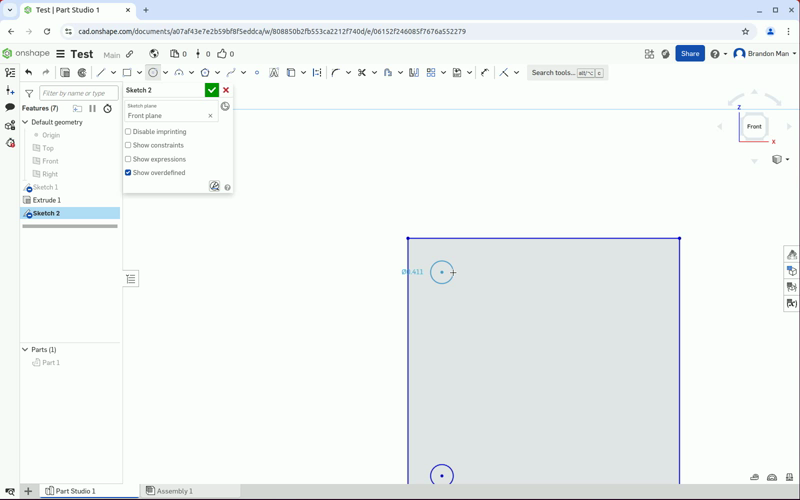
scroll(-6)
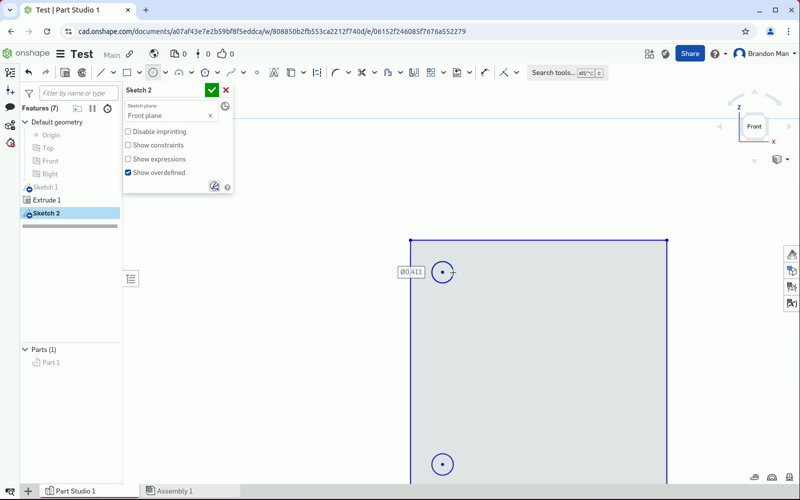
scroll(-6)
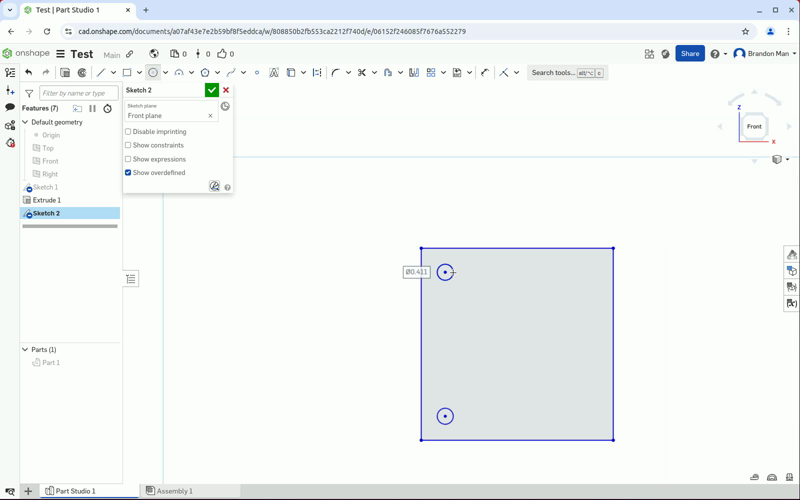
scroll(-6)
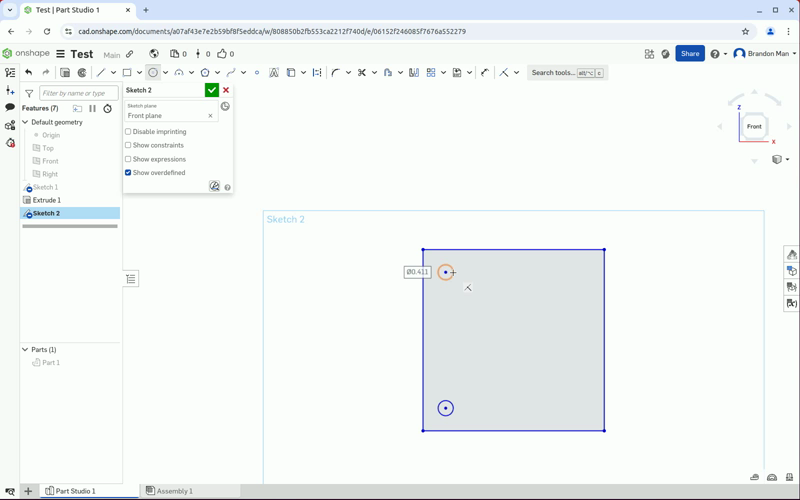
scroll(-6)
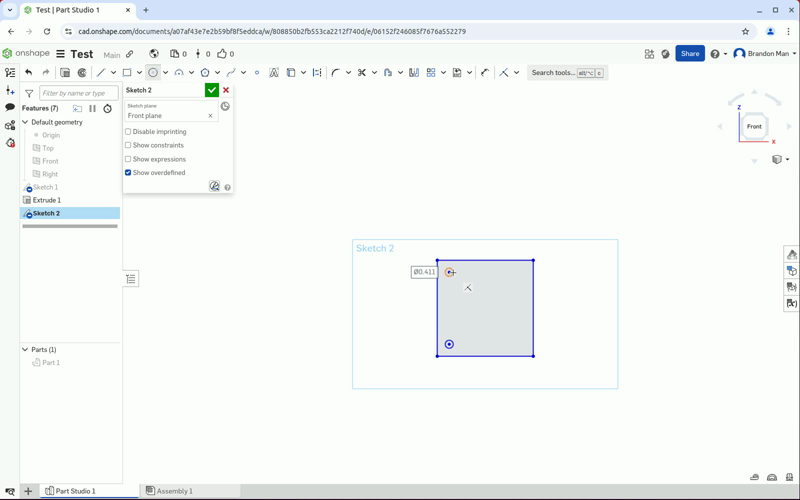
scroll(-6)
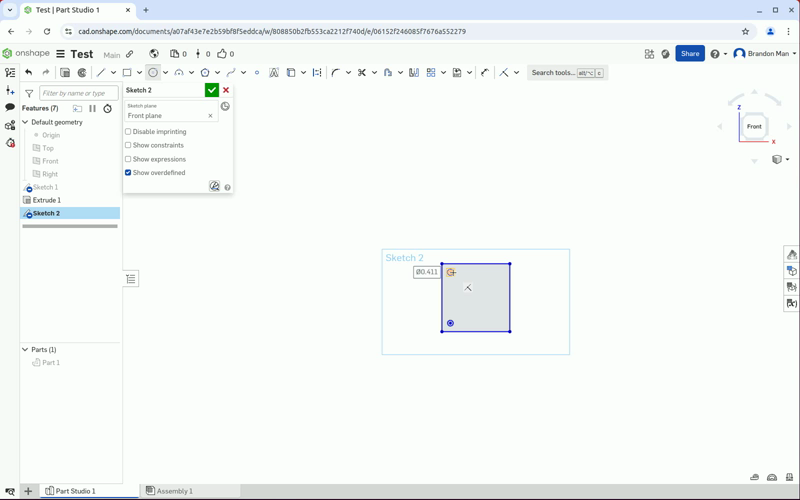
scroll(-6)
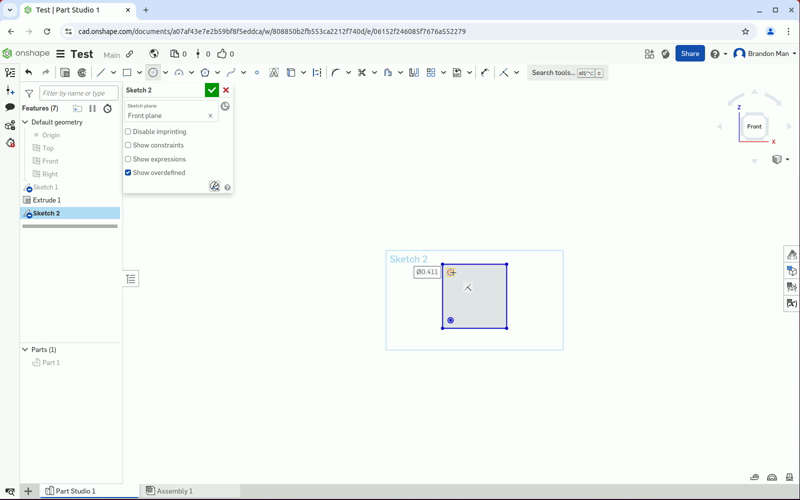
scroll(-6)
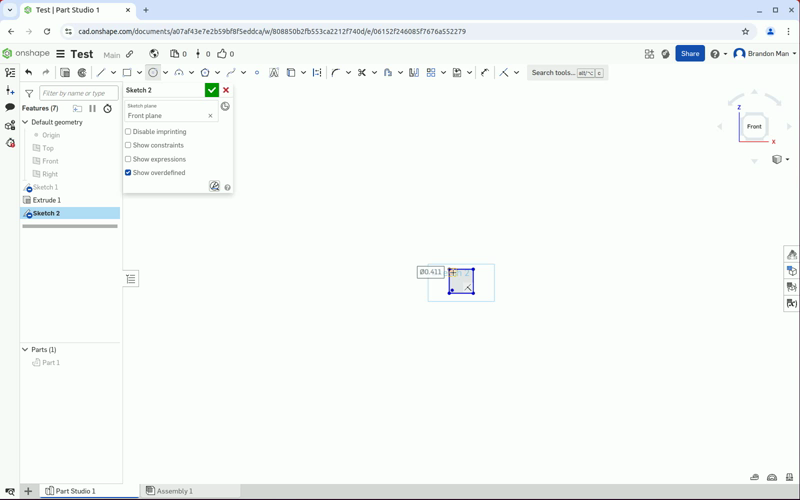
key(esc)
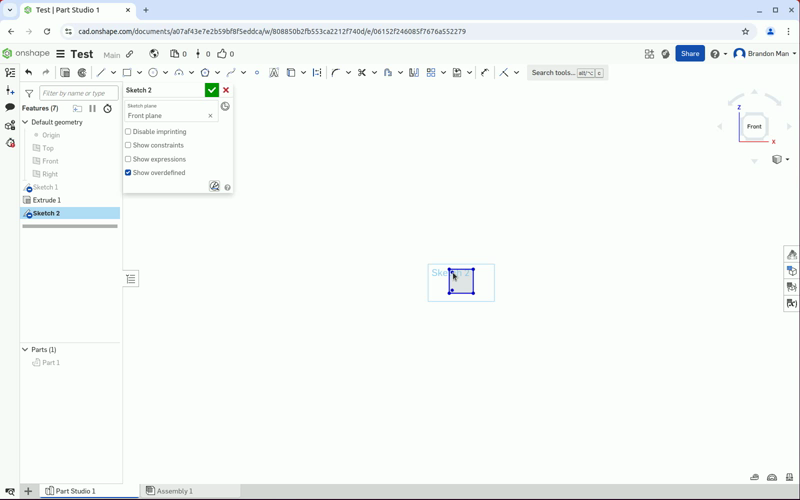
key(c)
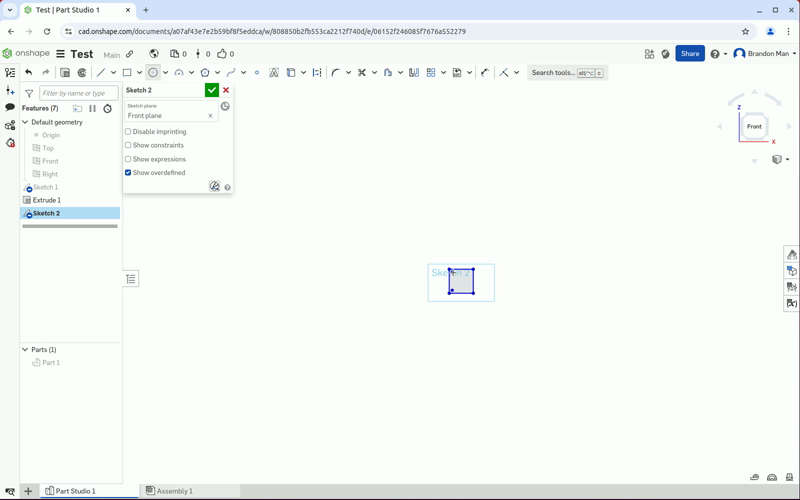
key_down(shift)
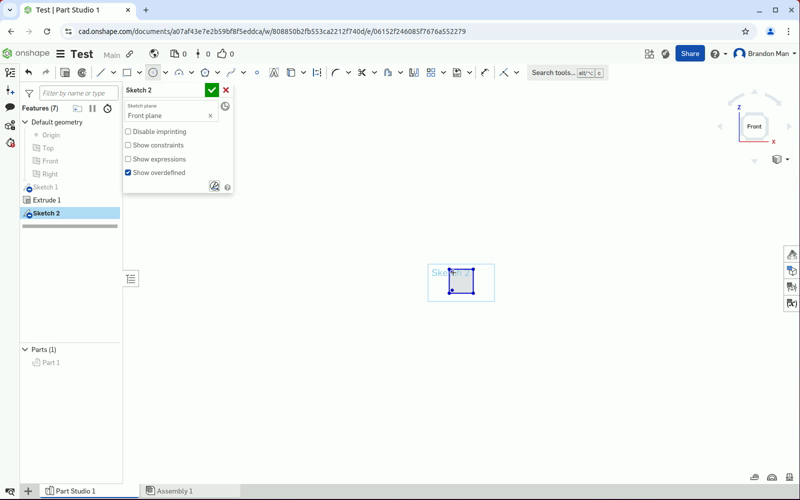
mouse_move(461, 281)
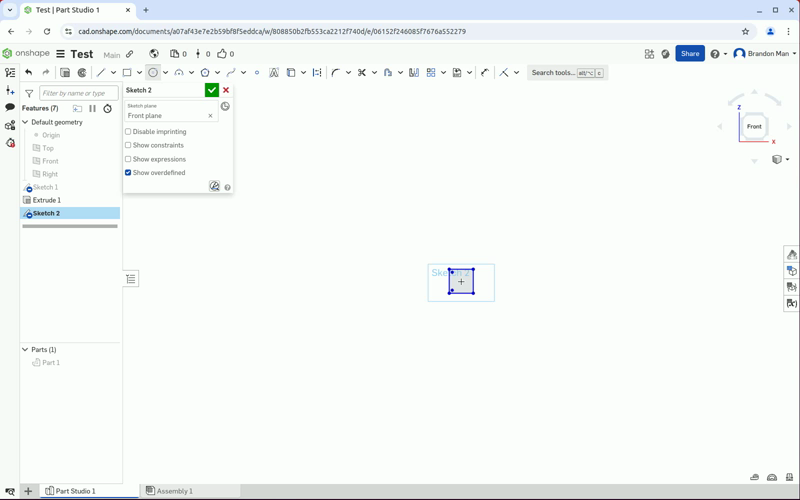
click(461, 281)
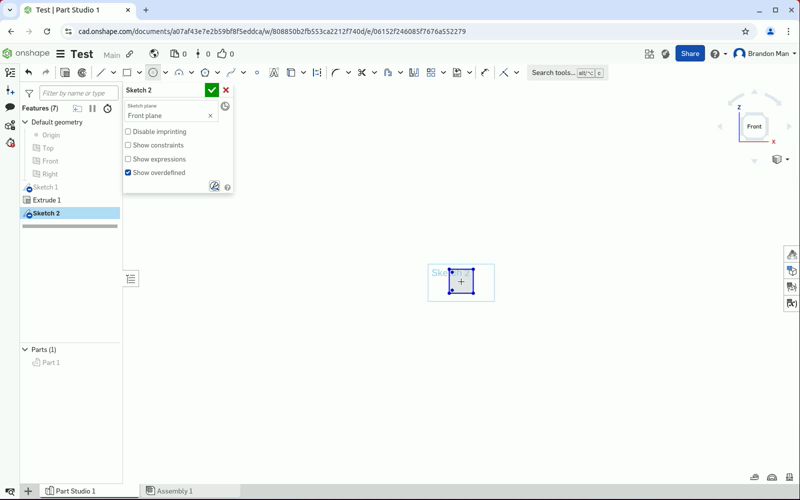
key_up(shift)
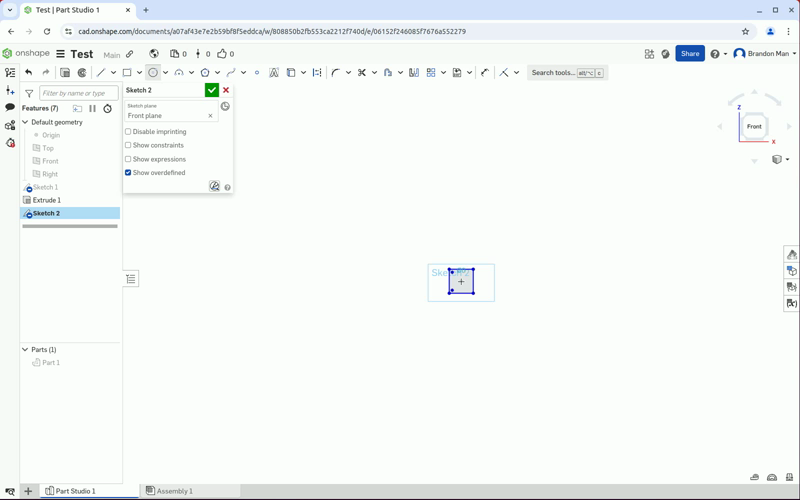
mouse_move(468, 281)
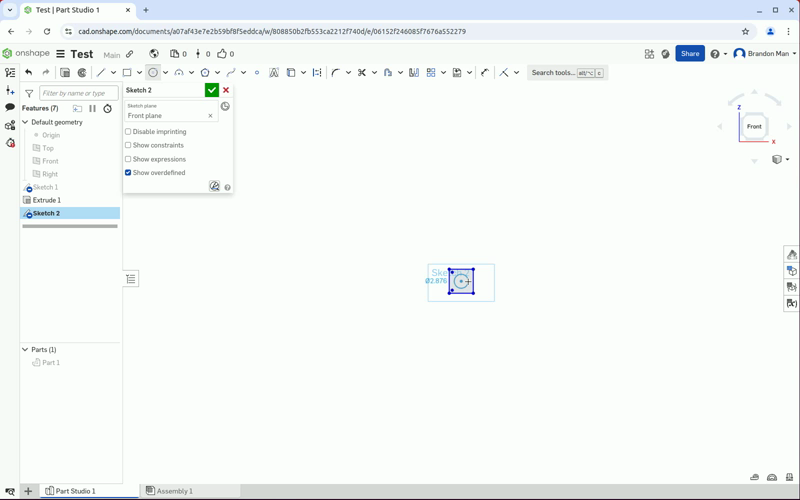
click(468, 281)
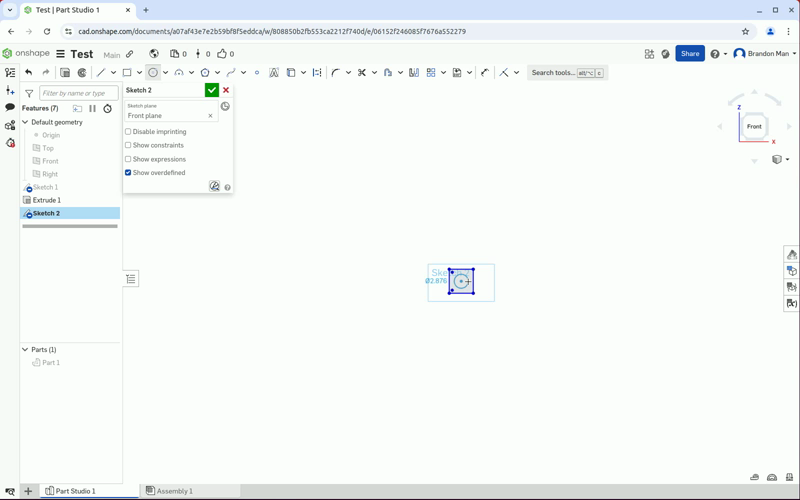
key(esc)
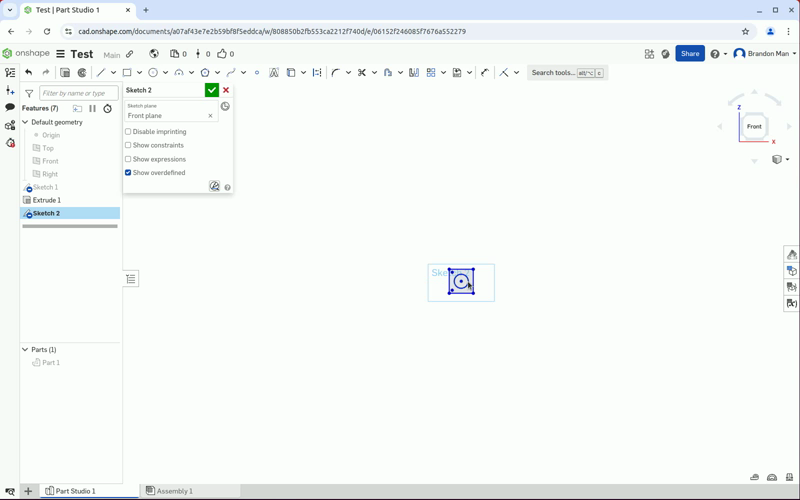
key(c)
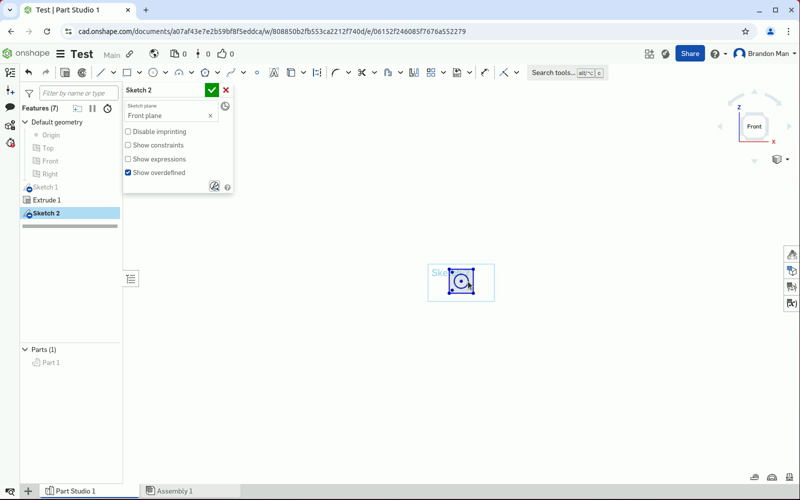
key_down(shift)
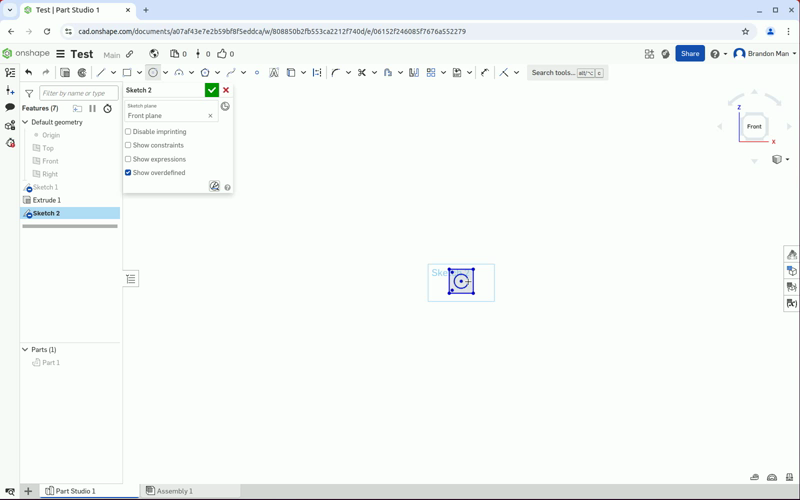
mouse_move(470, 290)
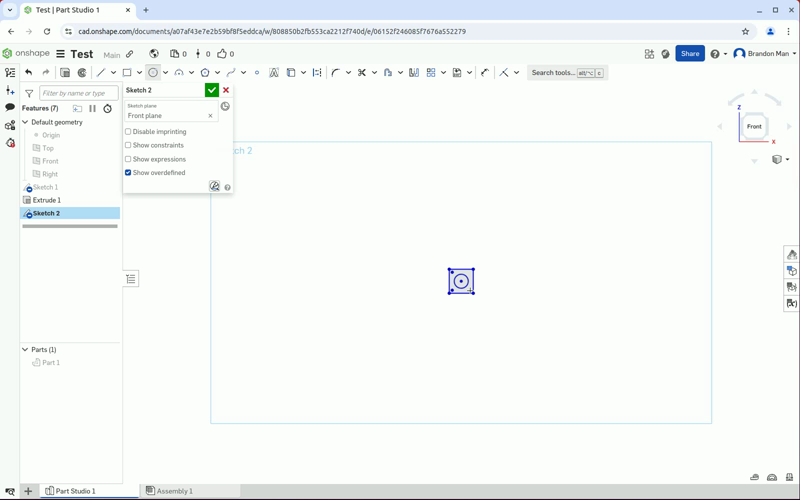
click(470, 290)
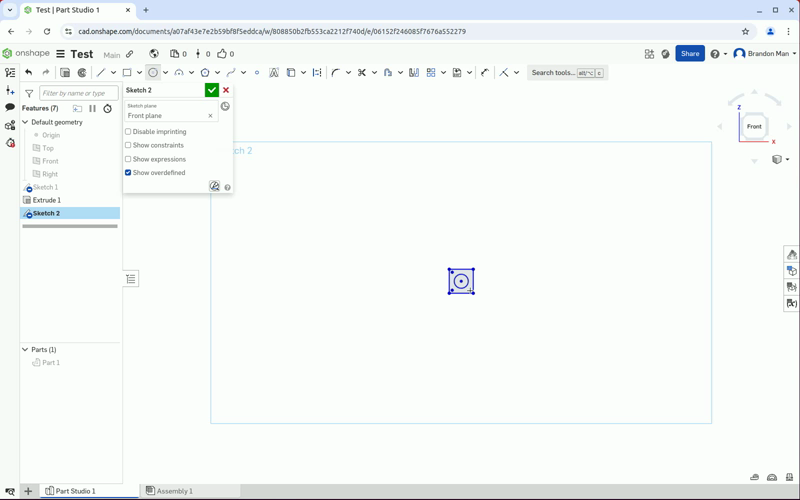
key_up(shift)
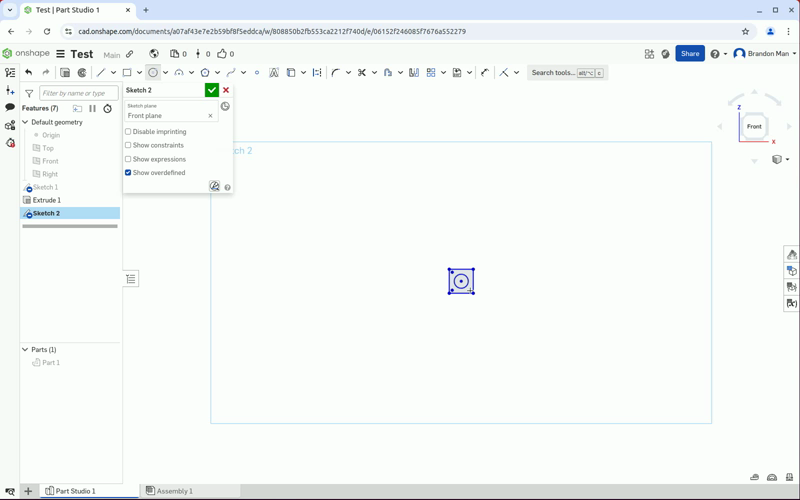
mouse_move(470, 290)
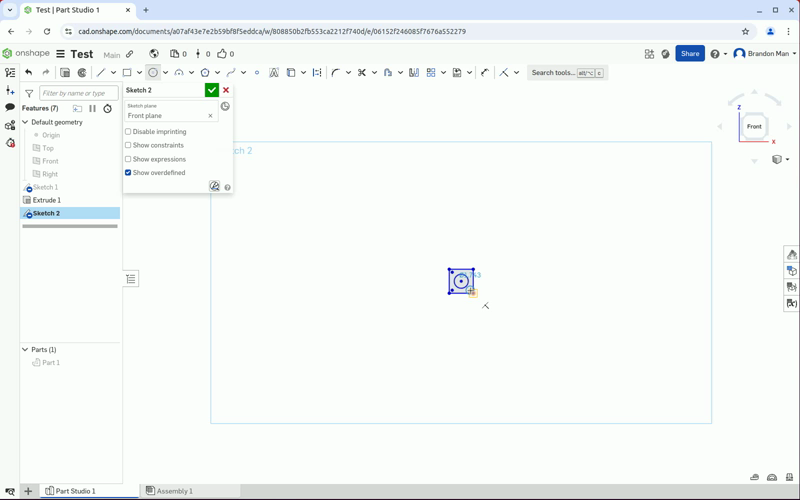
scroll(6)
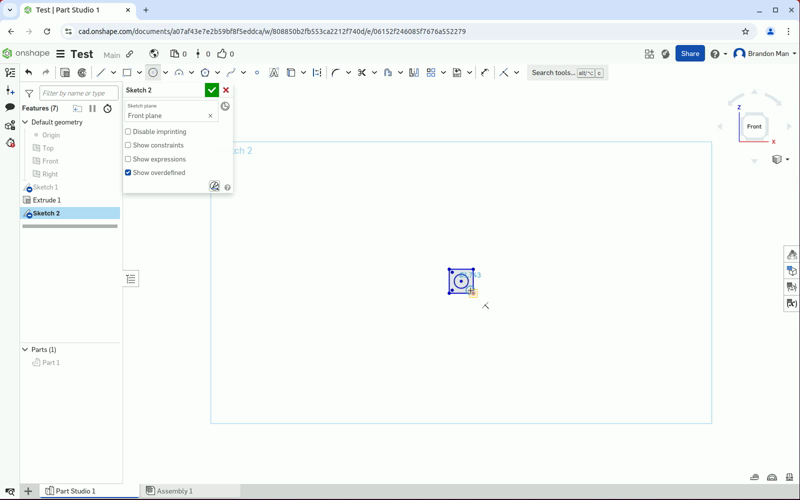
scroll(6)
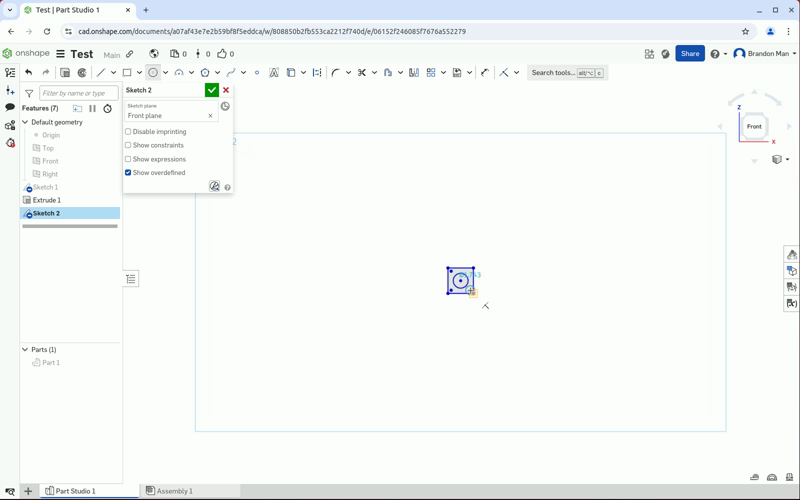
scroll(6)
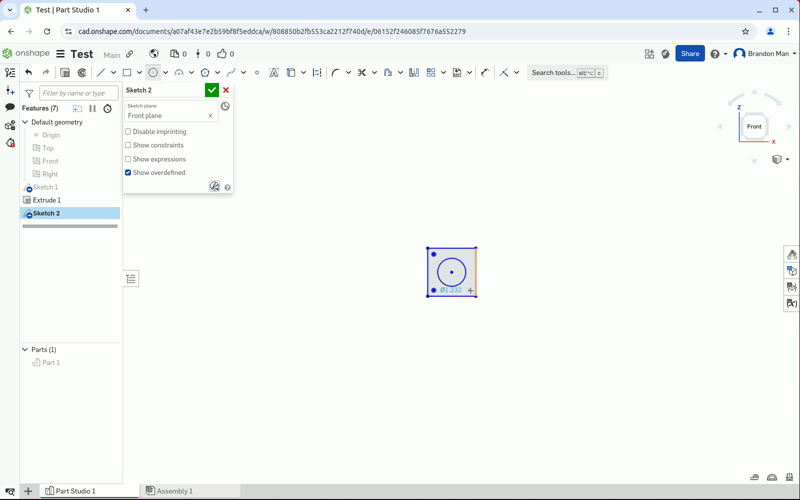
scroll(6)
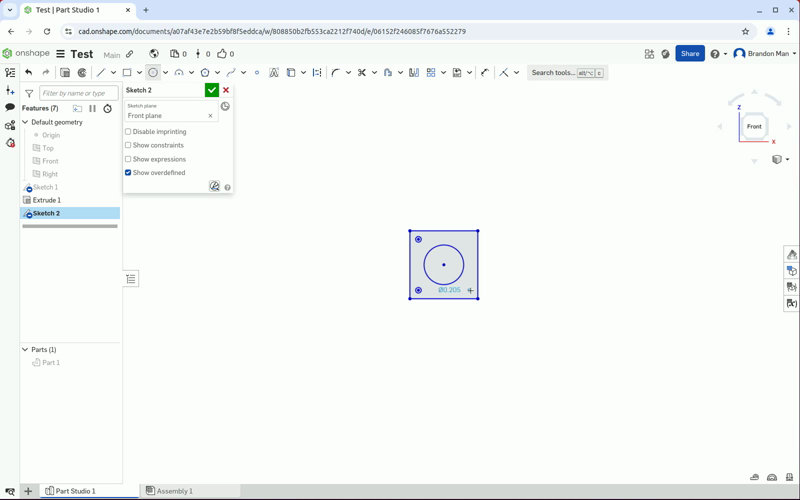
scroll(6)
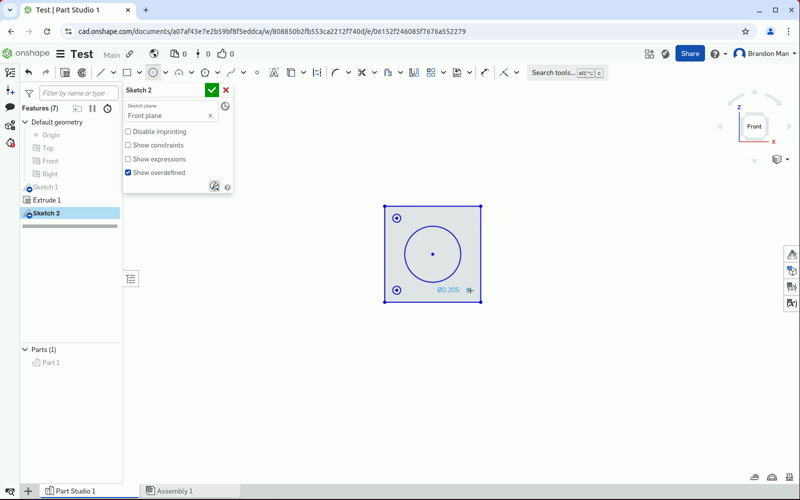
scroll(6)
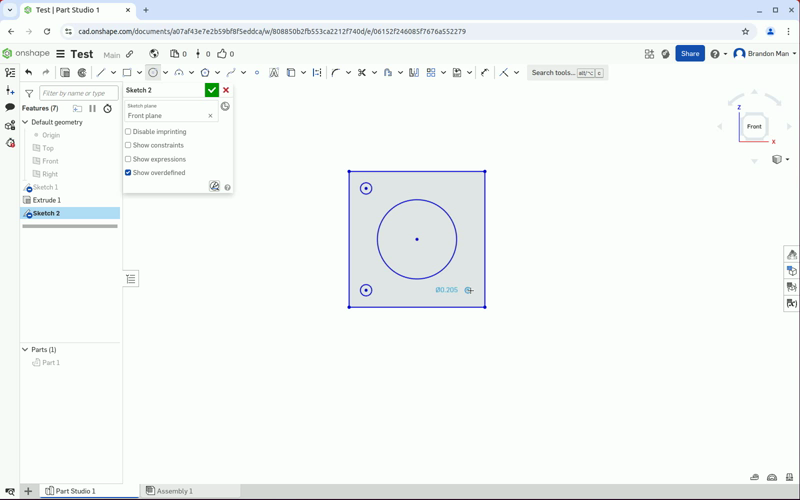
scroll(6)
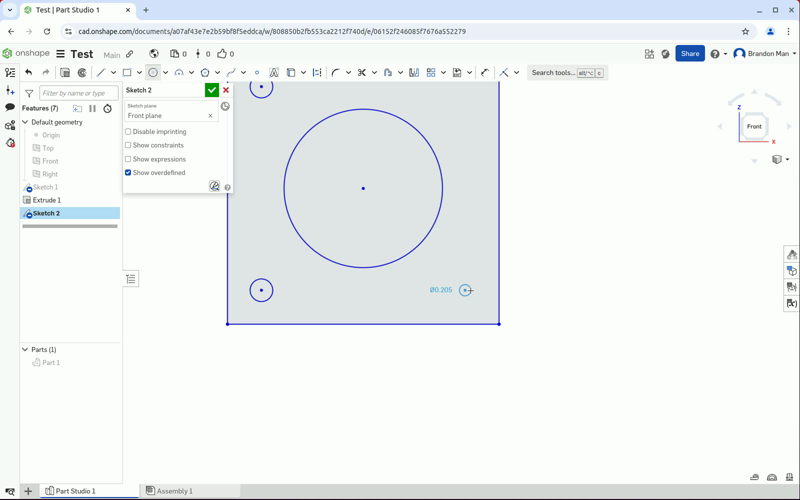
click(470, 290)
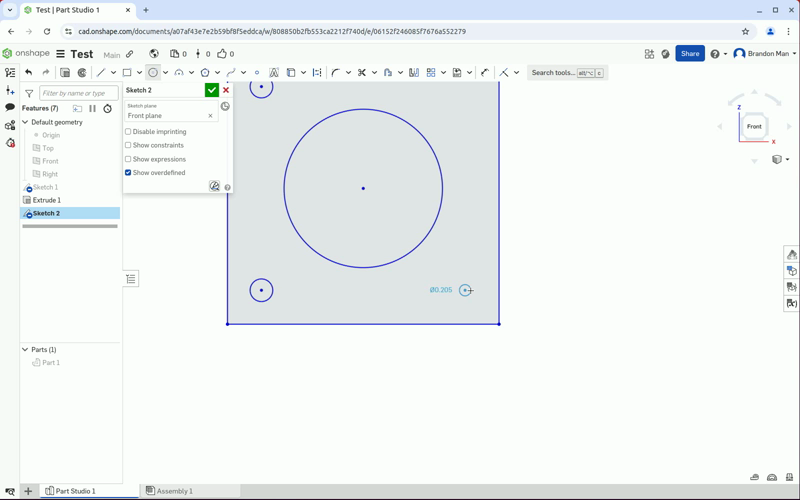
scroll(-6)
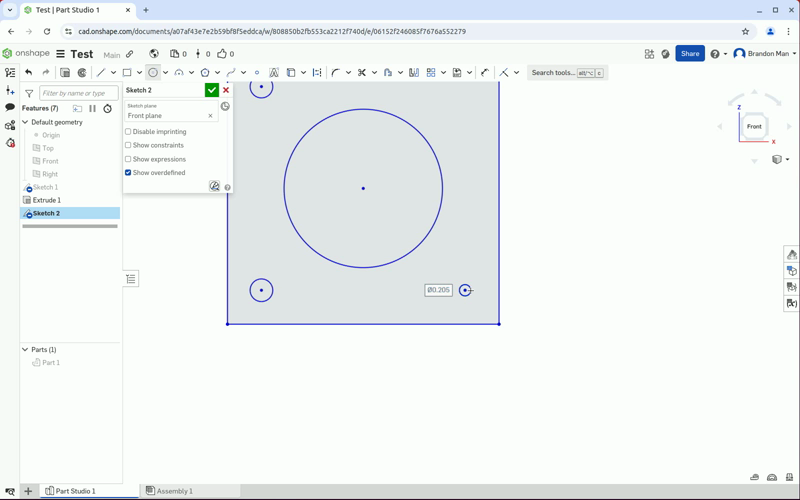
scroll(-6)
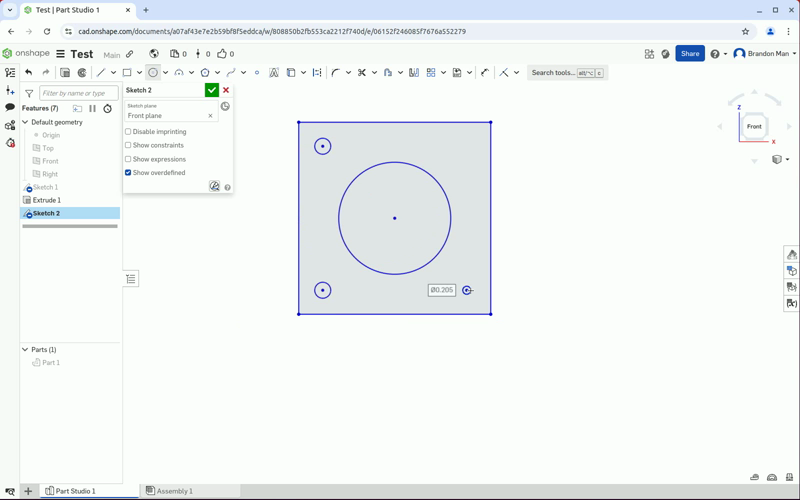
scroll(-6)
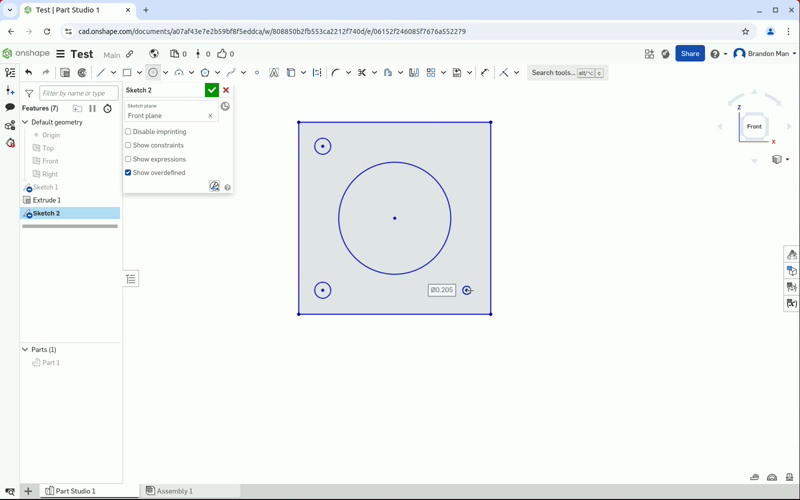
scroll(-6)
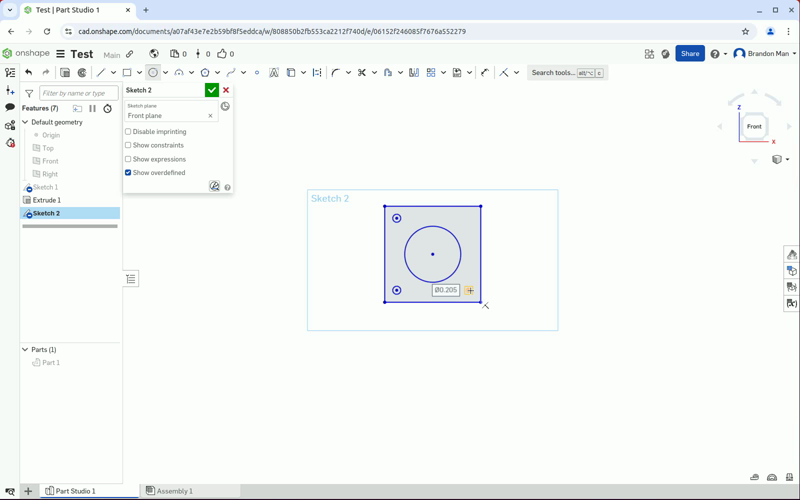
scroll(-6)
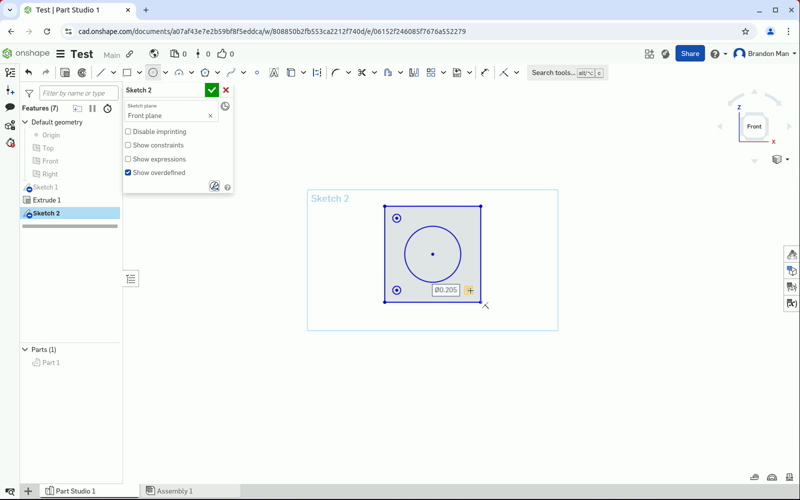
scroll(-6)
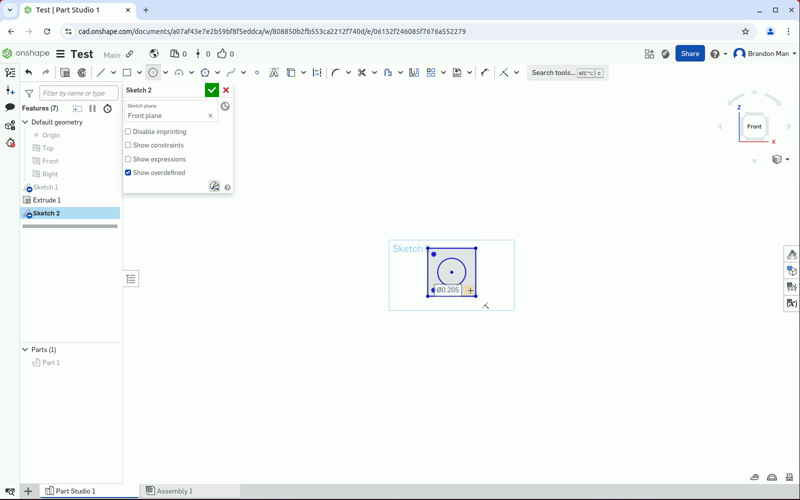
scroll(-6)
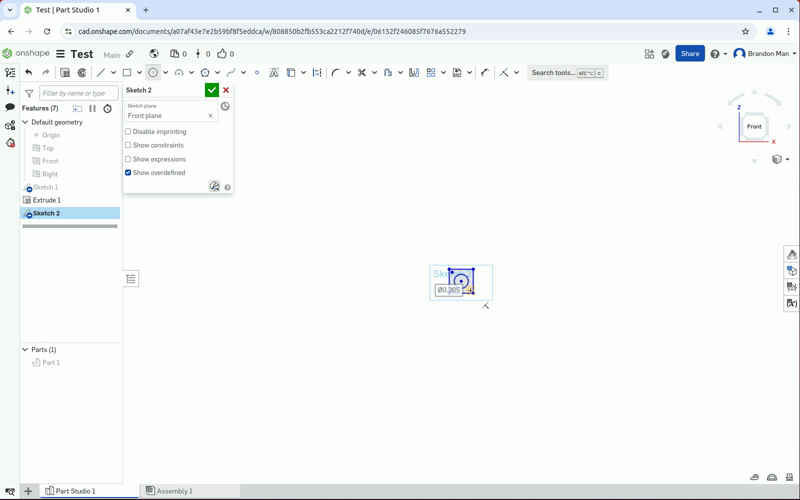
key(esc)
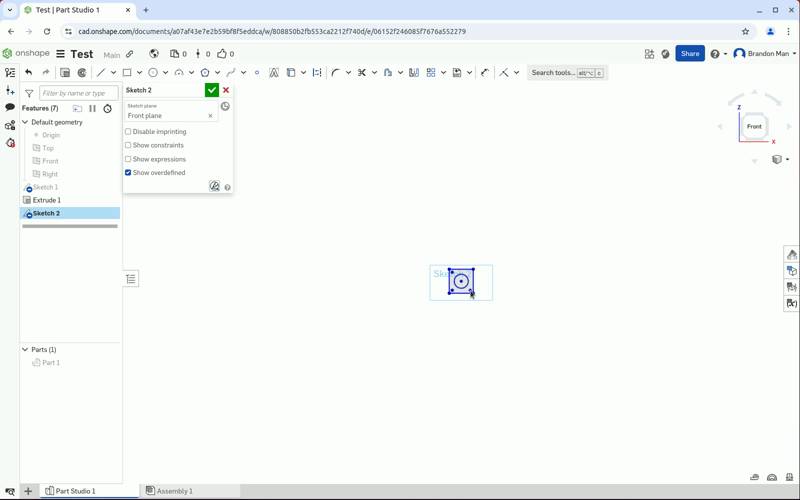
key(c)
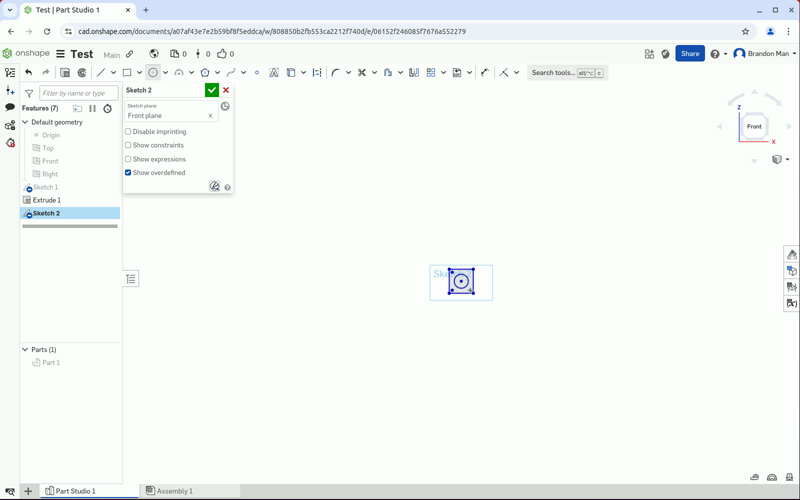
key_down(shift)
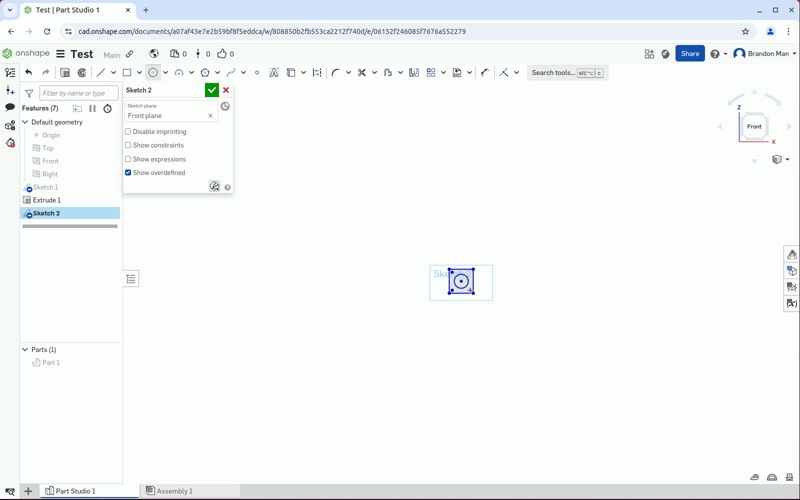
mouse_move(470, 272)
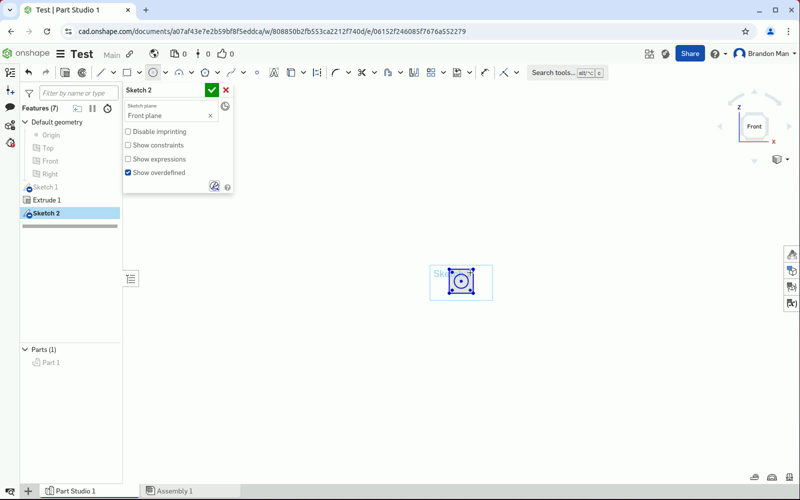
click(470, 272)
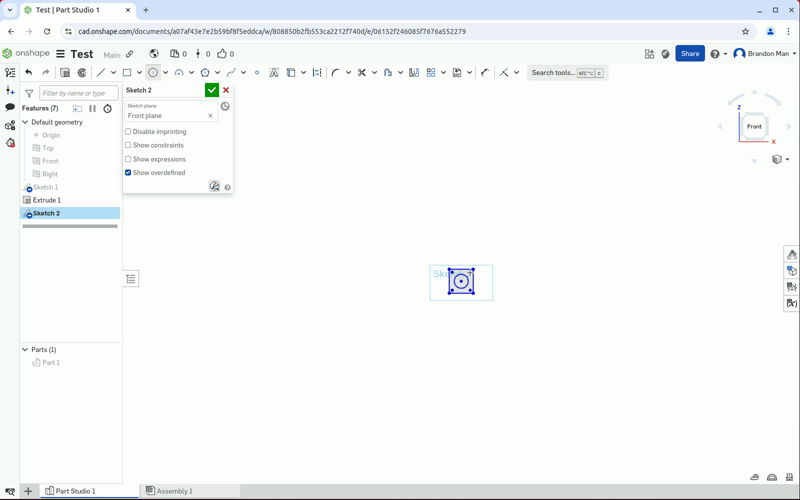
key_up(shift)
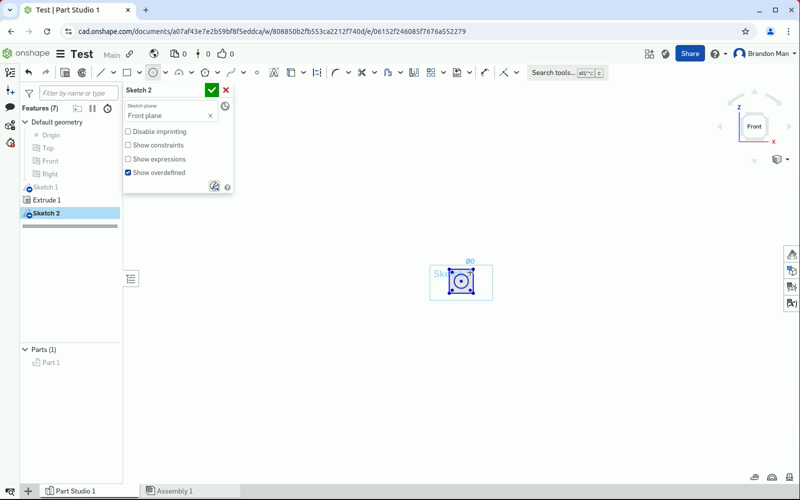
mouse_move(470, 272)
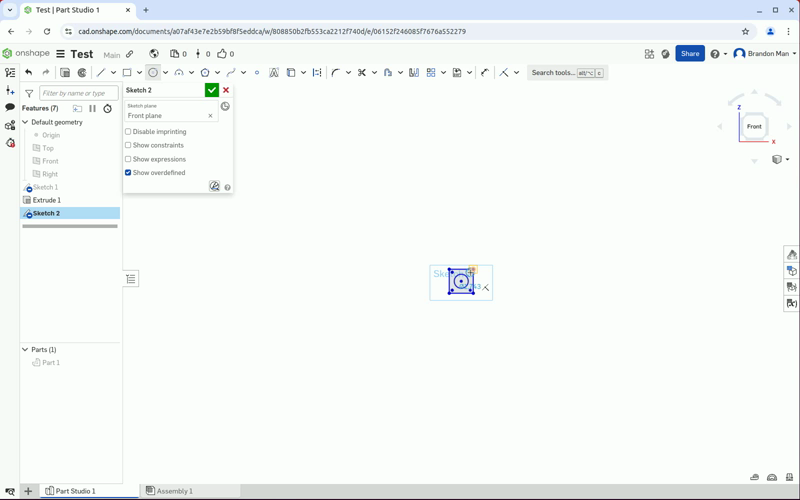
scroll(6)
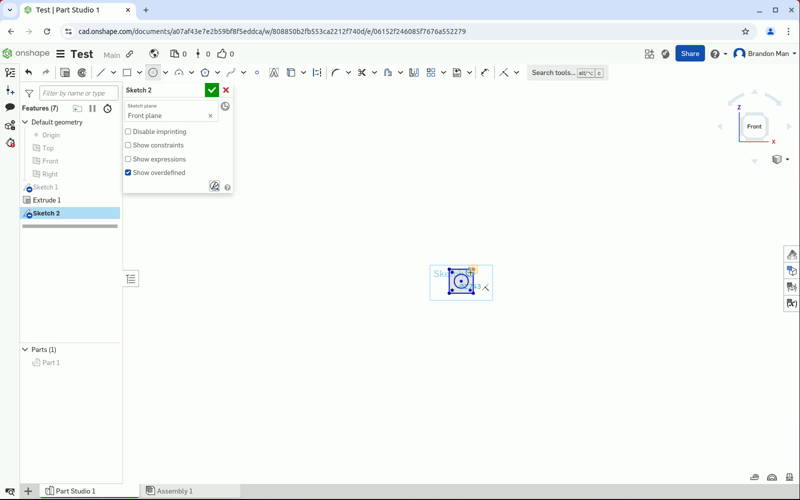
scroll(6)
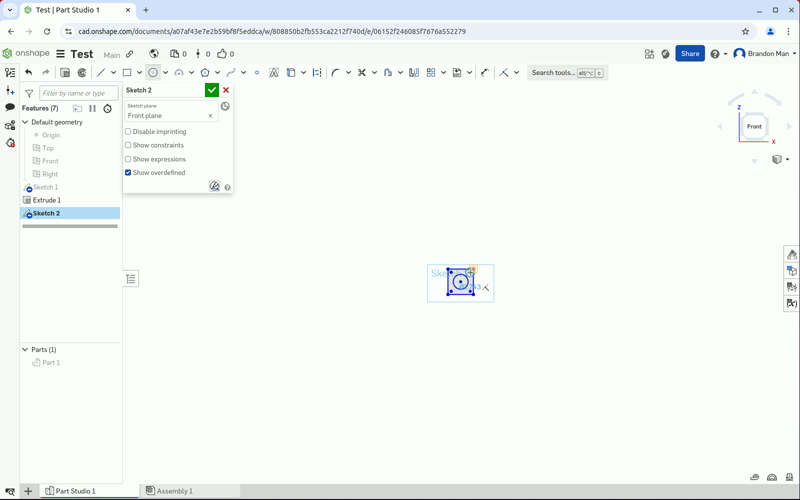
scroll(6)
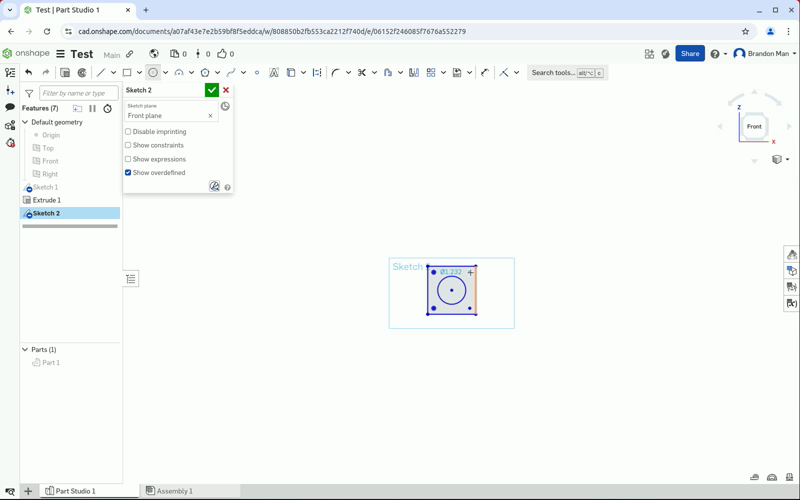
scroll(6)
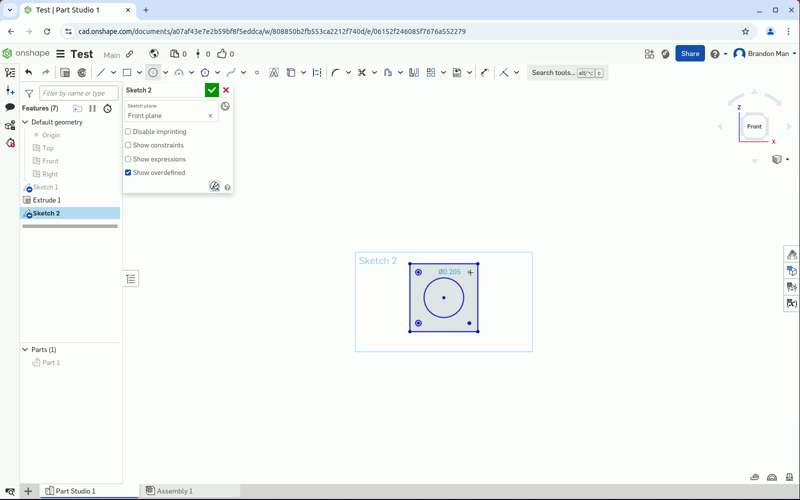
scroll(6)
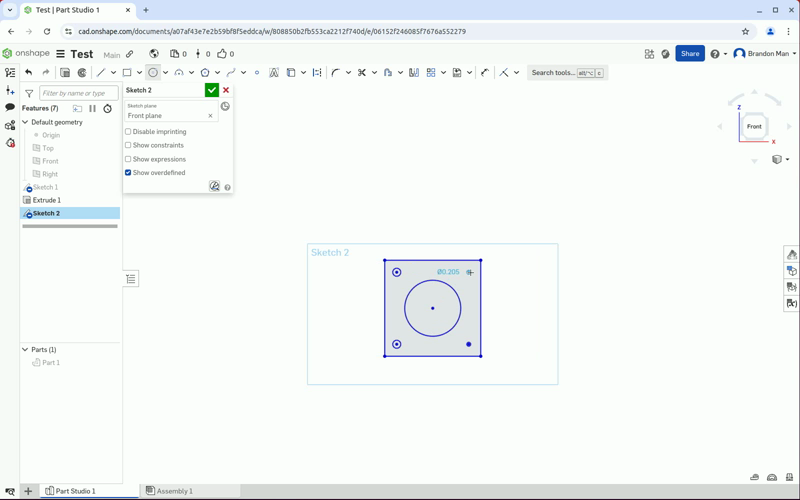
scroll(6)
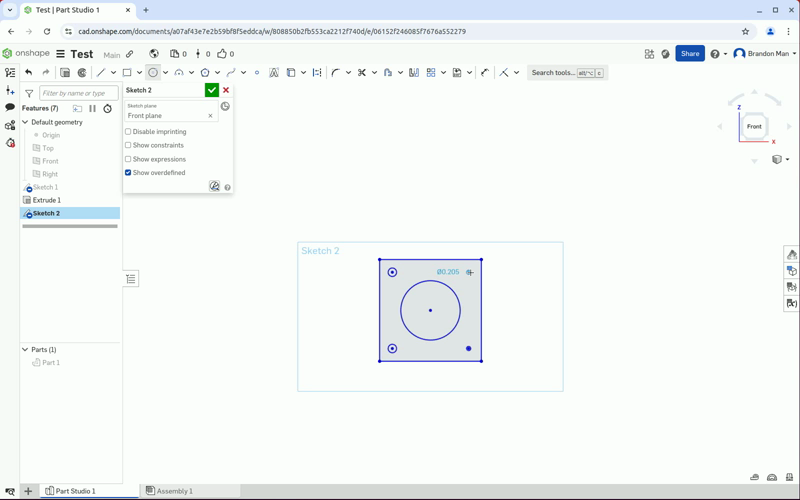
scroll(6)
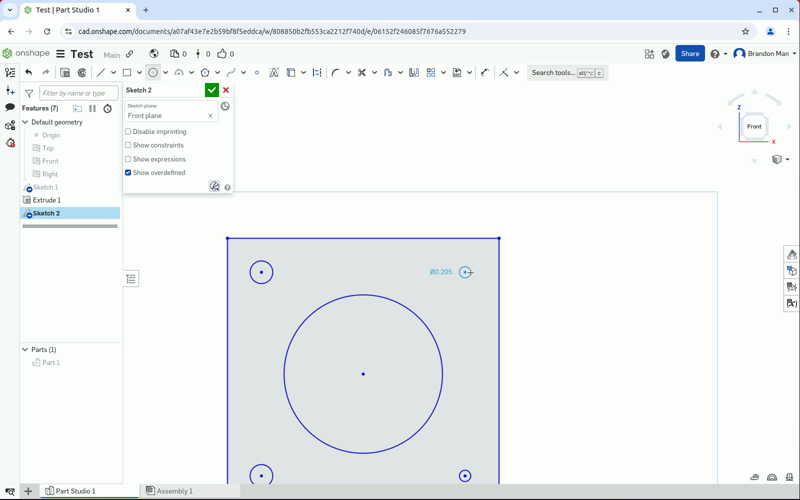
click(470, 272)
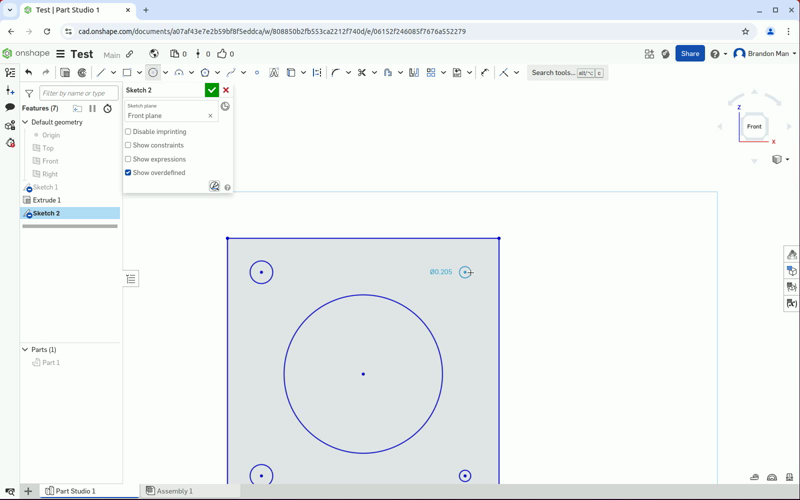
scroll(-6)
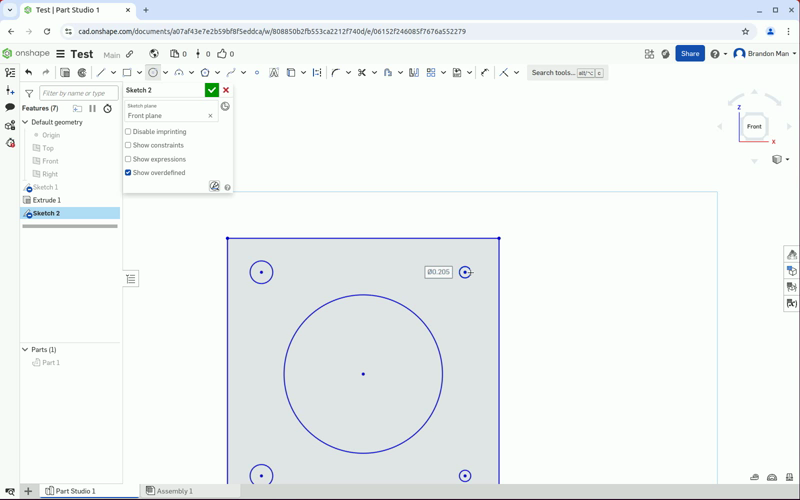
scroll(-6)
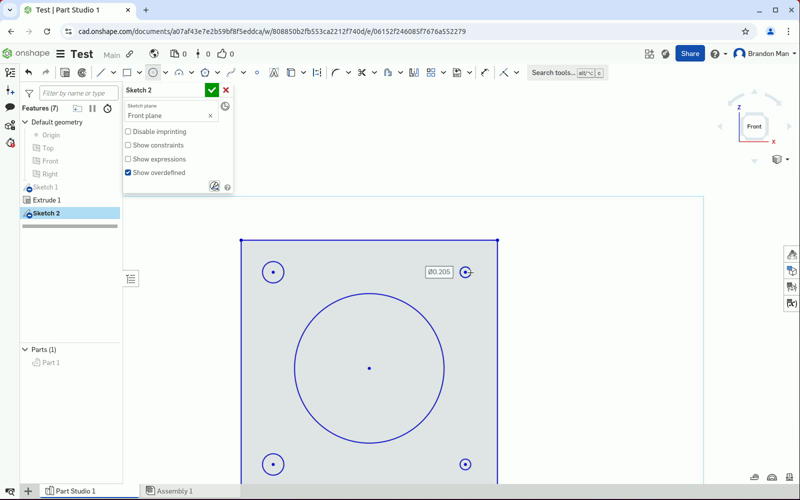
scroll(-6)
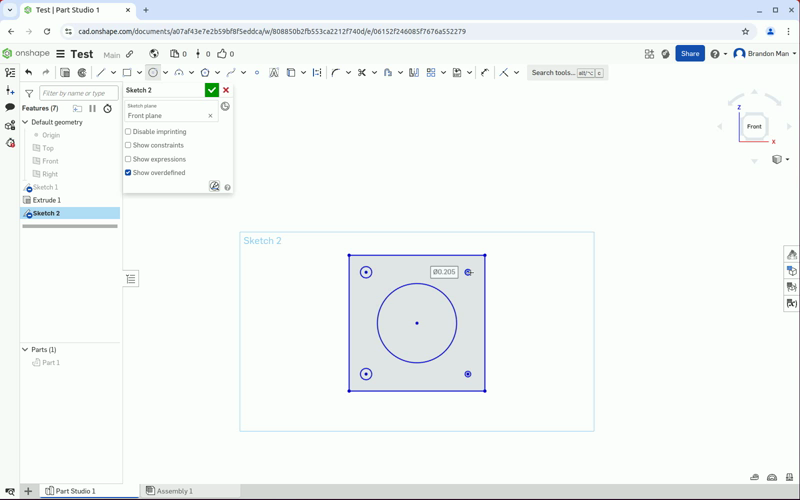
scroll(-6)
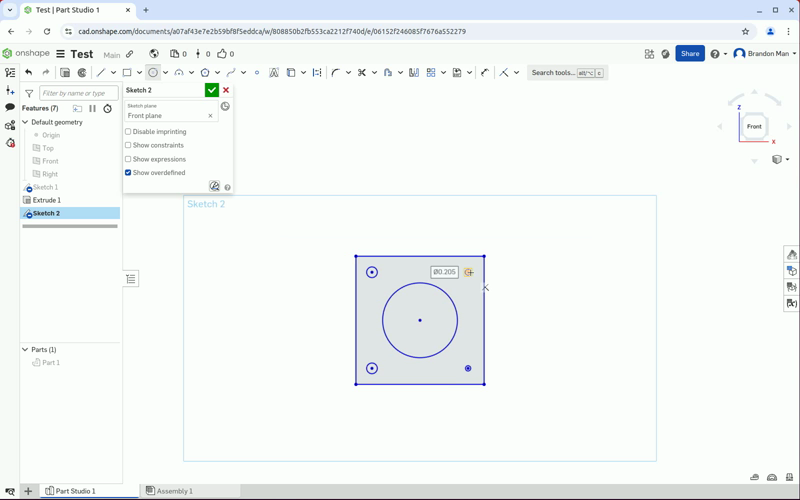
scroll(-6)
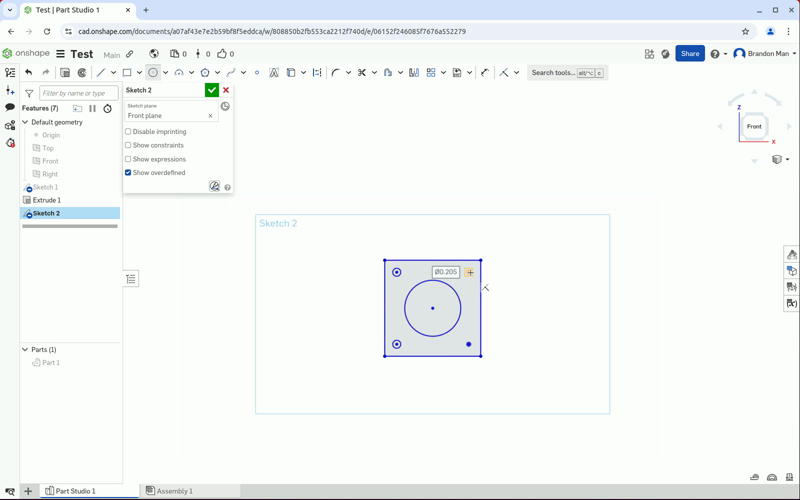
scroll(-6)
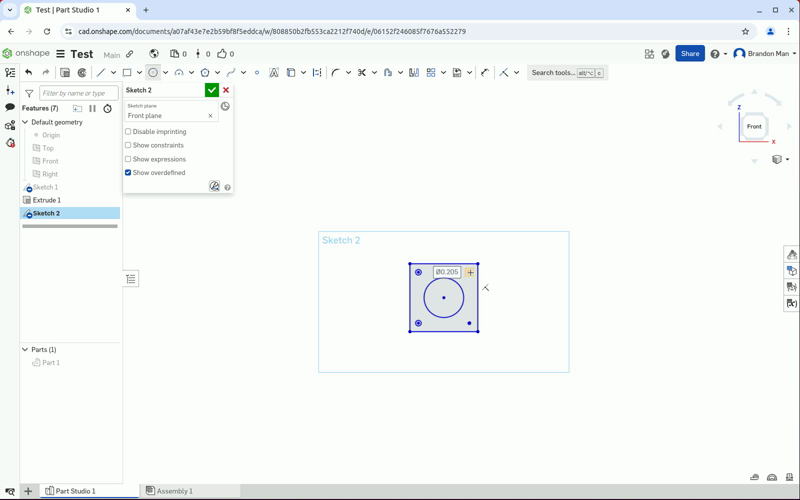
scroll(-6)
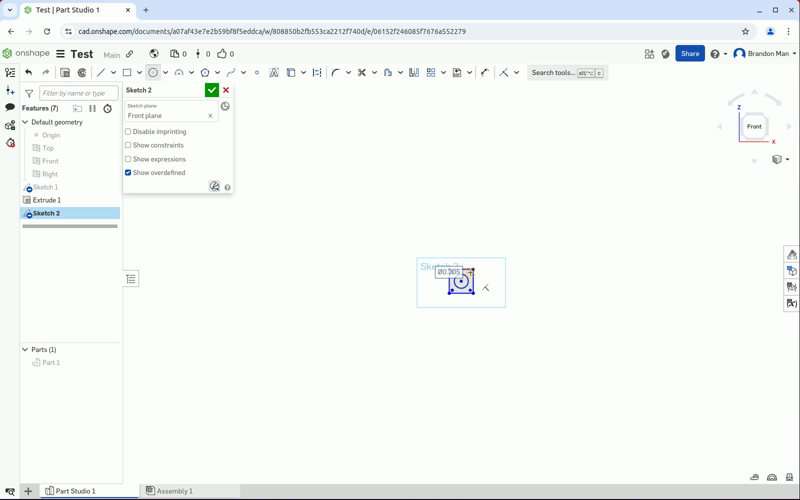
key(esc)
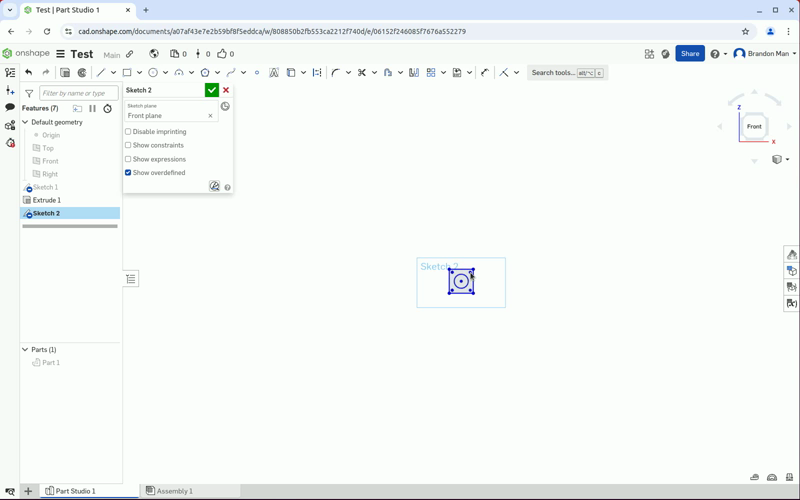
mouse_move(459, 291)
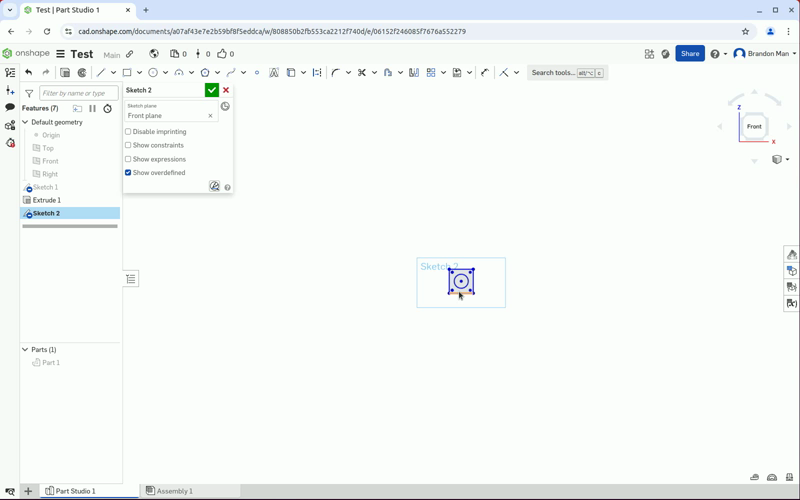
scroll(6)
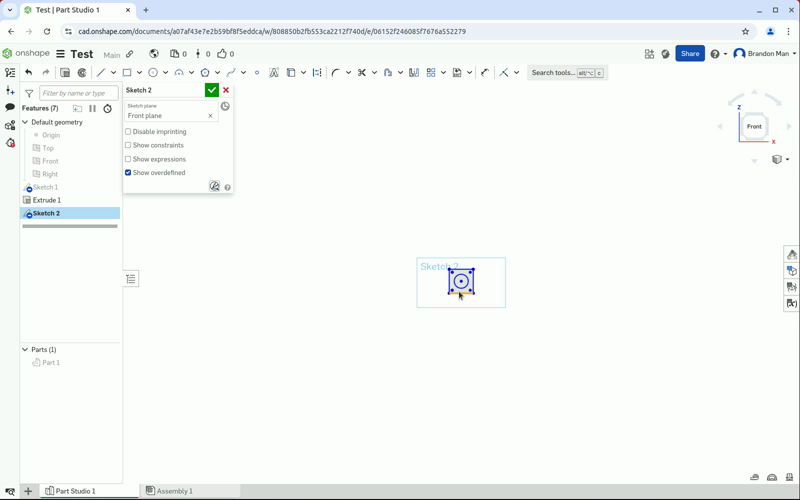
scroll(6)
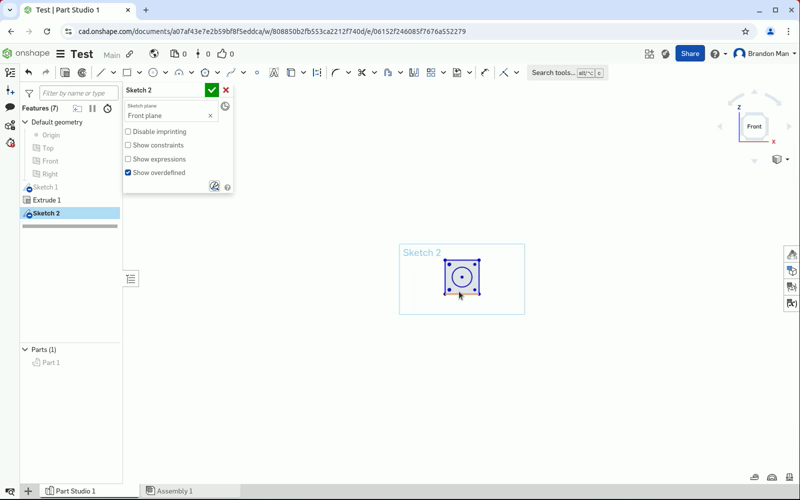
scroll(6)
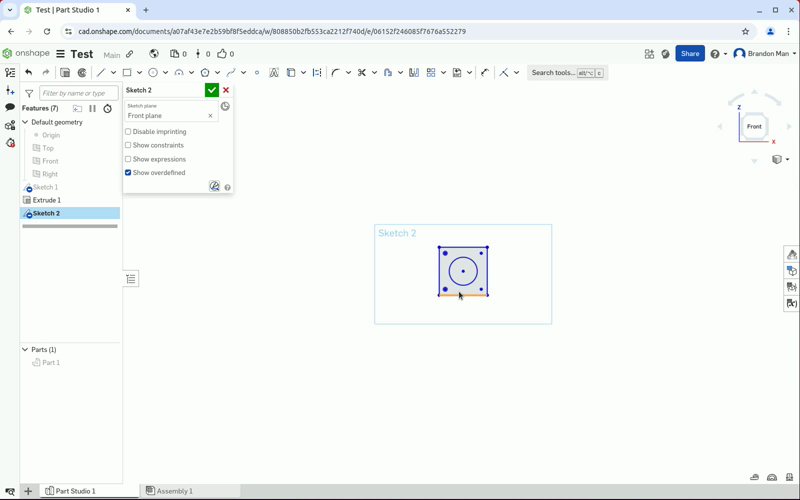
scroll(6)
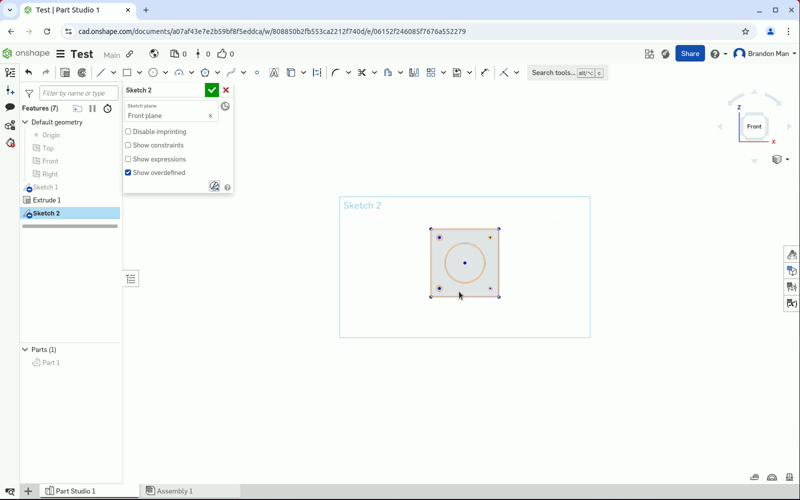
scroll(6)
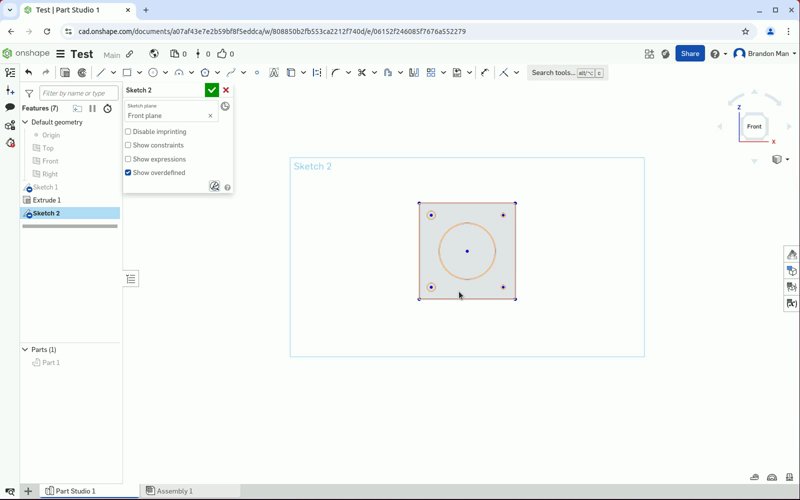
scroll(6)
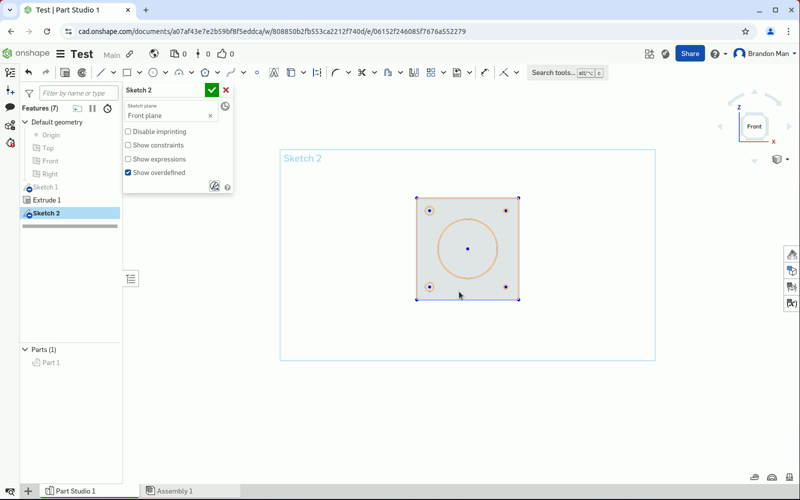
scroll(6)
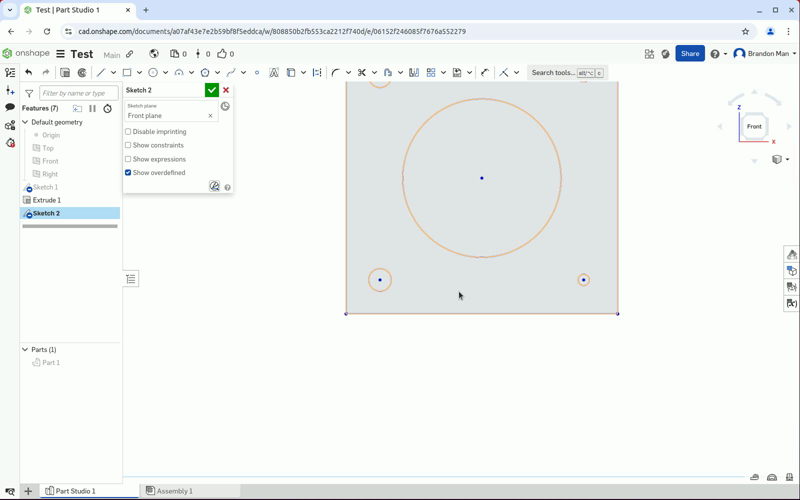
click(459, 291)
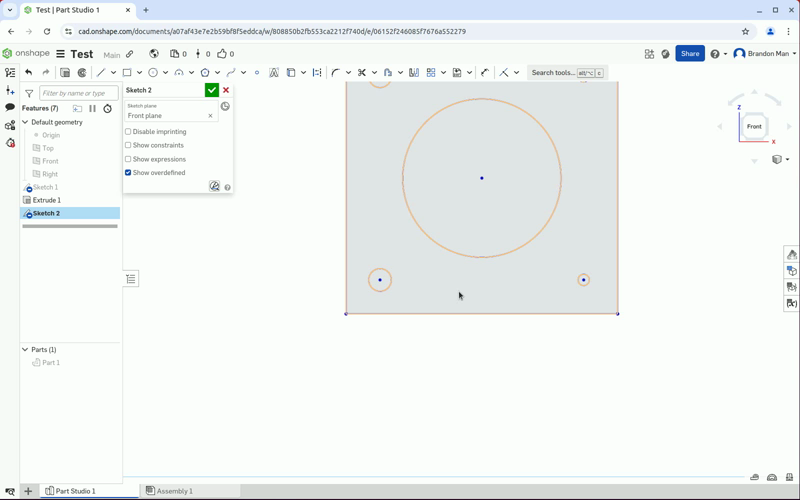
scroll(-6)
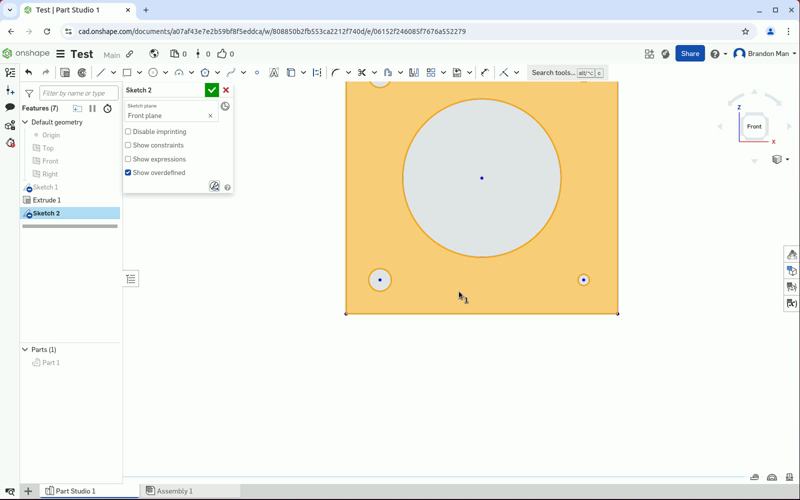
scroll(-6)
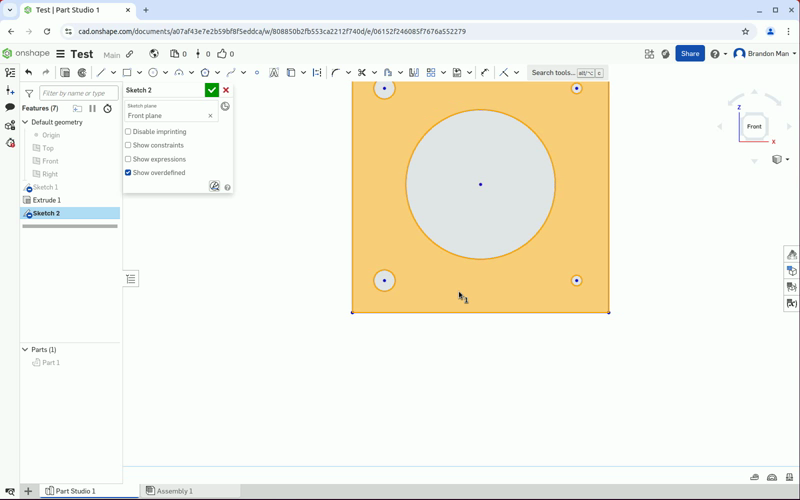
scroll(-6)
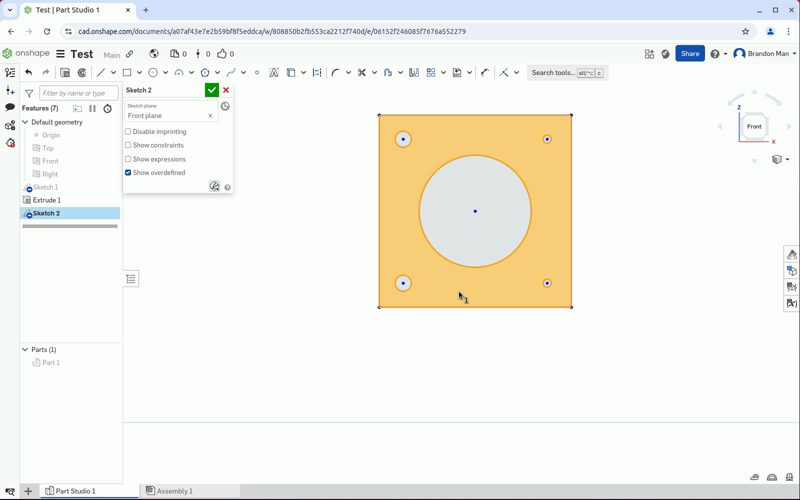
scroll(-6)
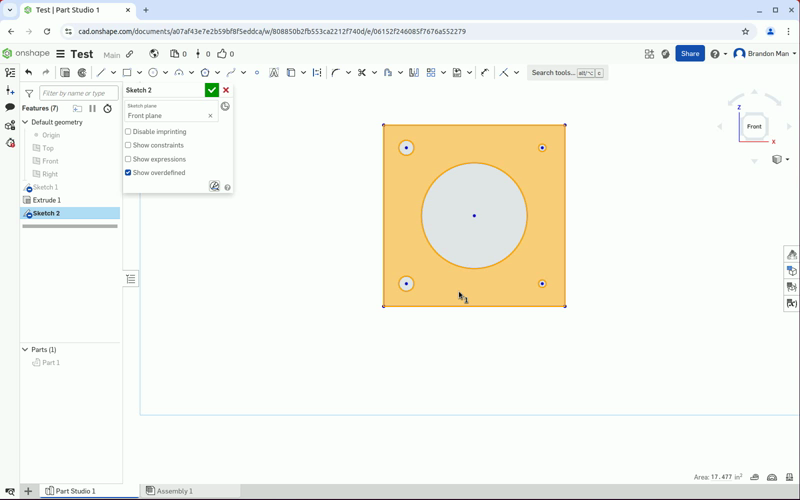
scroll(-6)
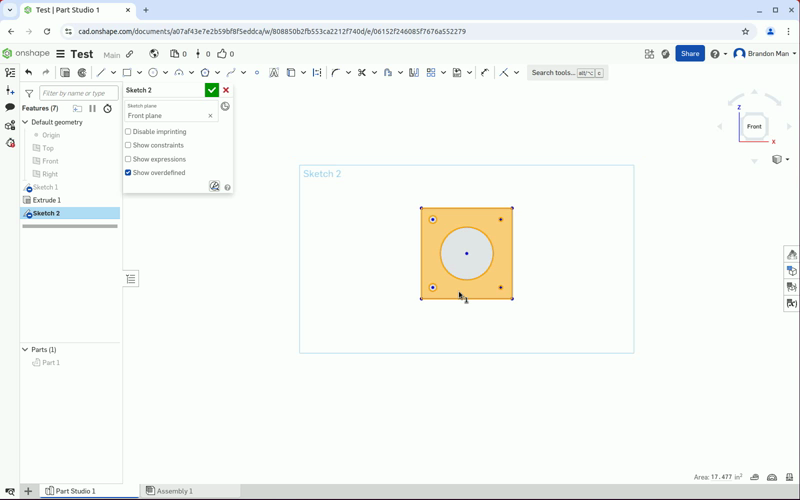
scroll(-6)
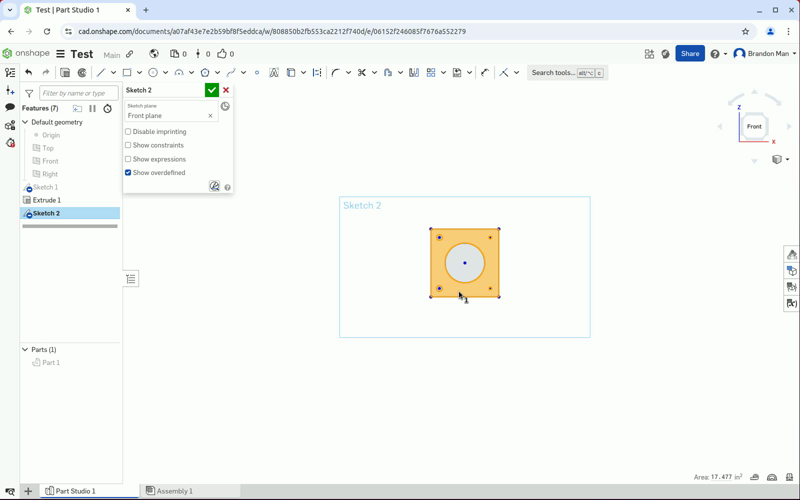
scroll(-6)
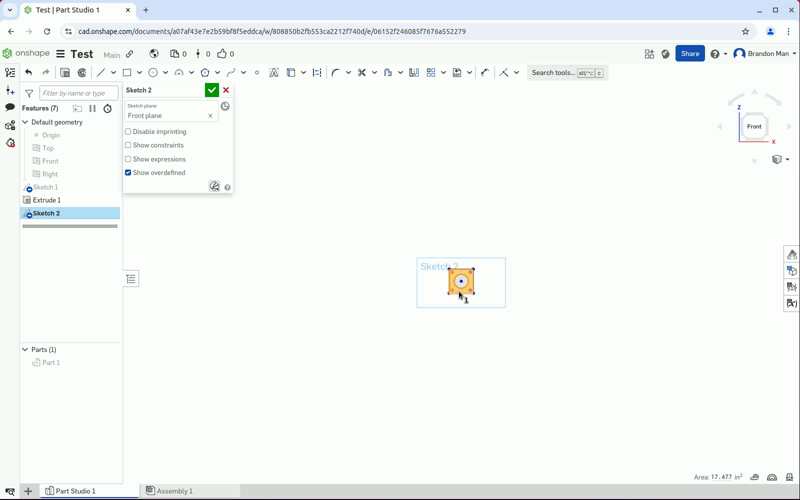
mouse_move(73, 352)
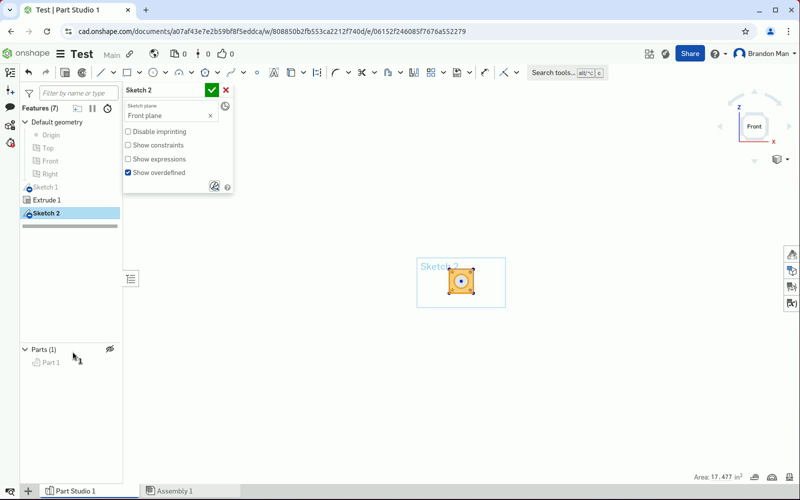
key(shift+y)
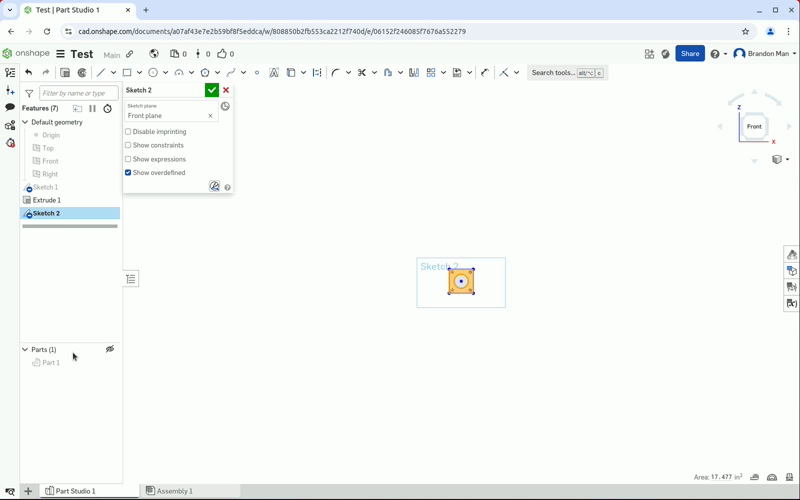
key(shift+e)
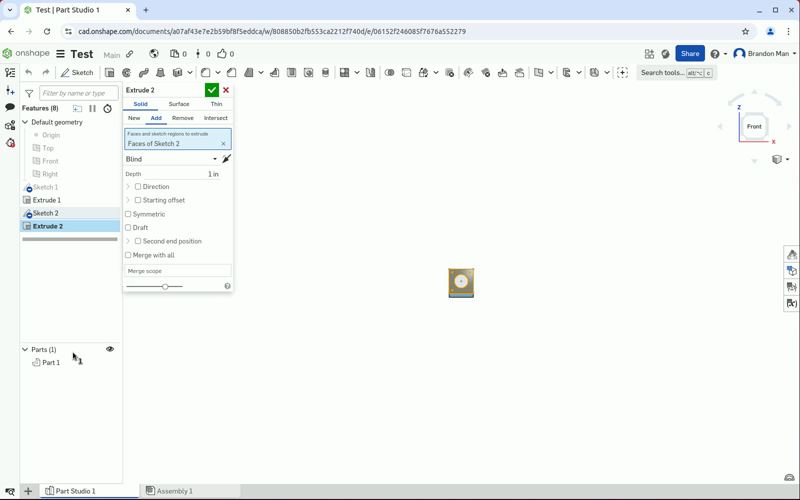
mouse_move(143, 106)
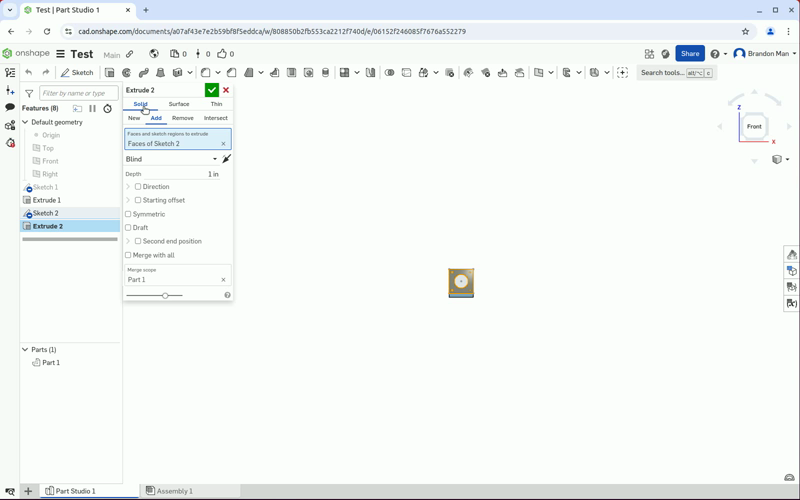
click(143, 106)
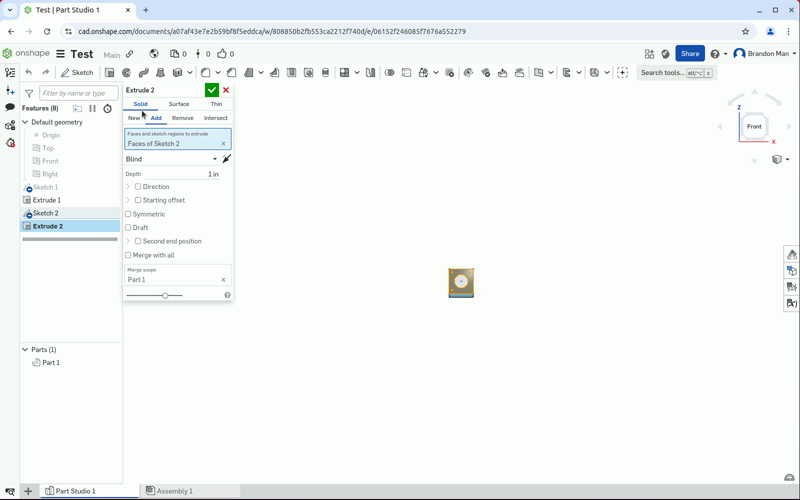
mouse_move(137, 120)
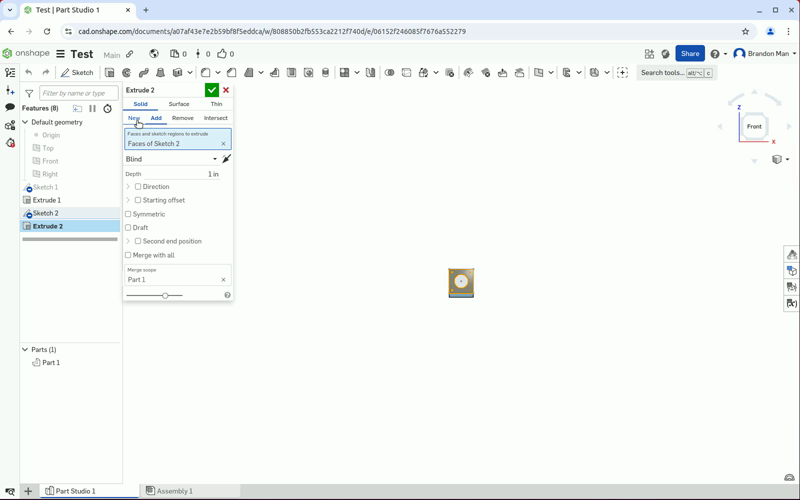
click(137, 120)
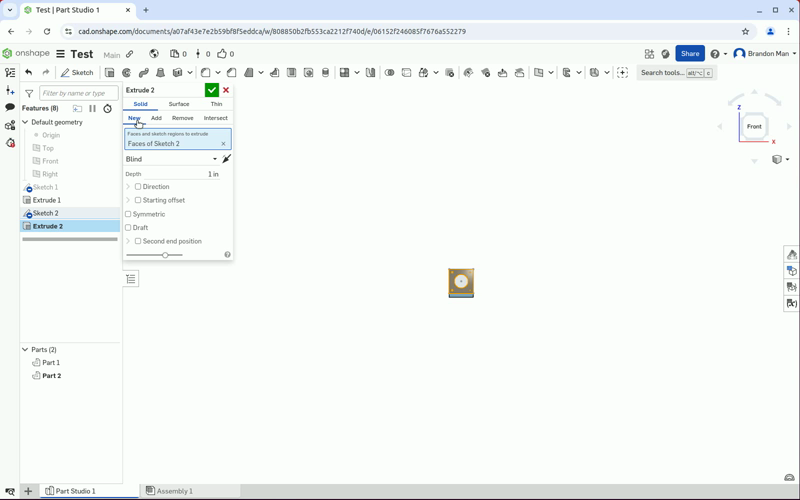
key(tab, 4)
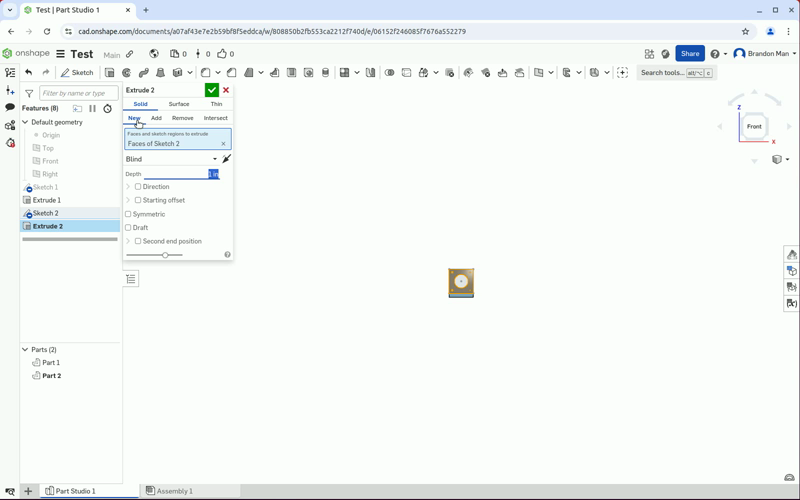
text(0.481)
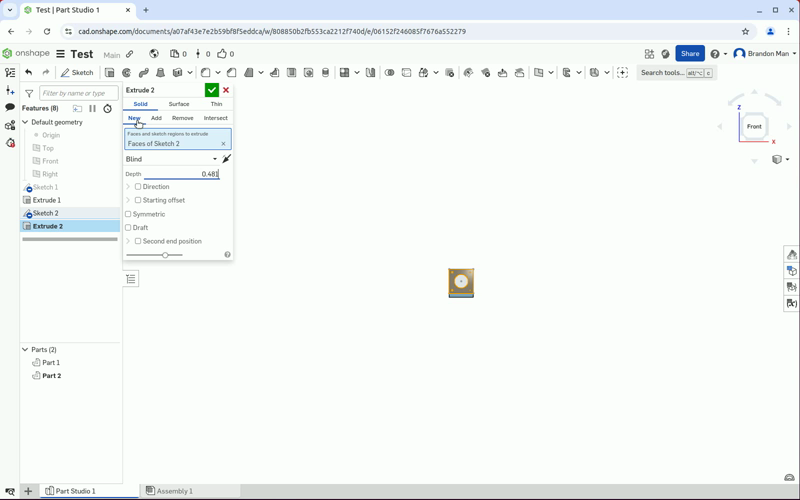
key(enter)
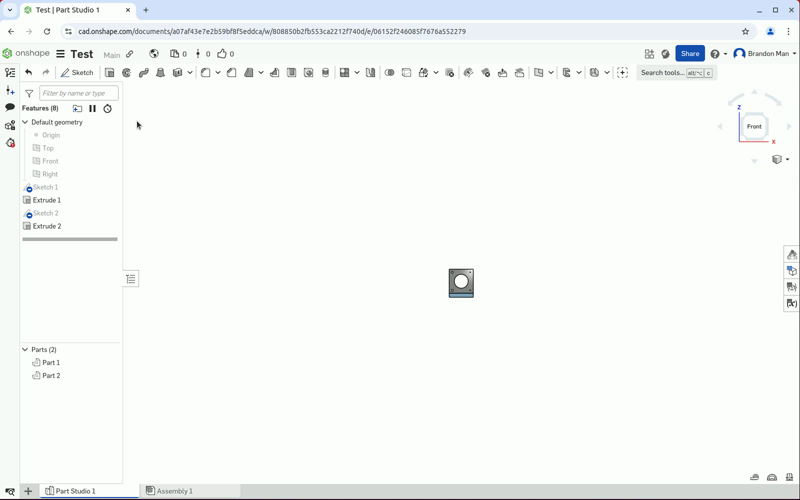
key(shift+h)
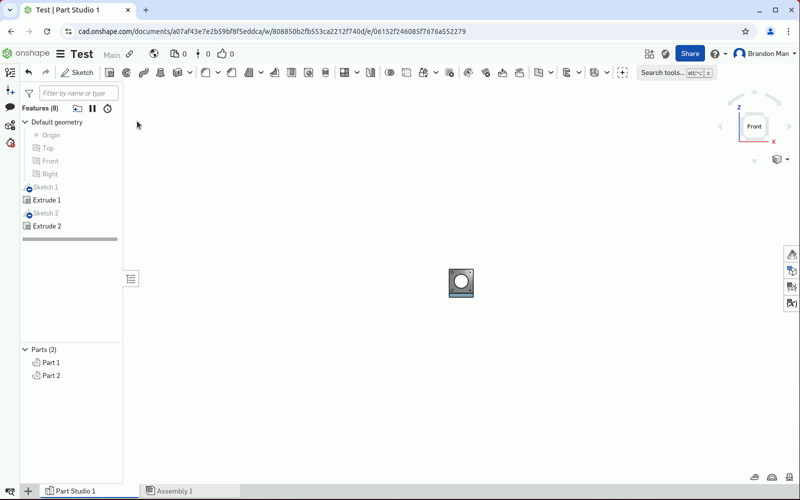
key(shift+h)
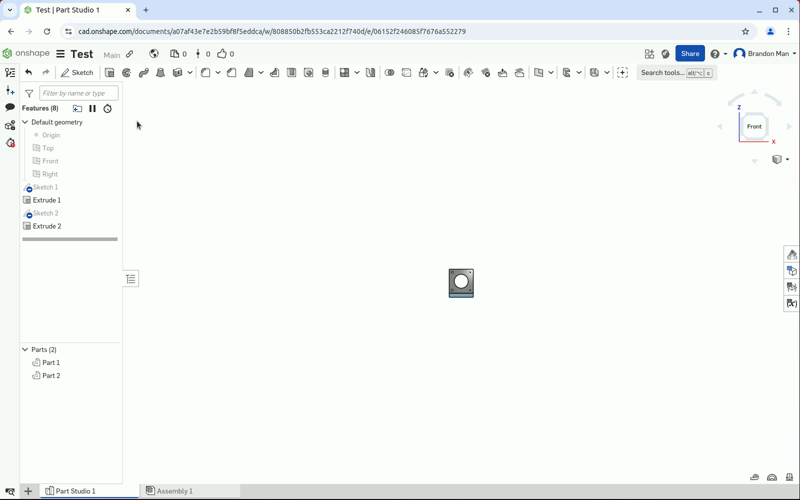
mouse_move(73, 189)
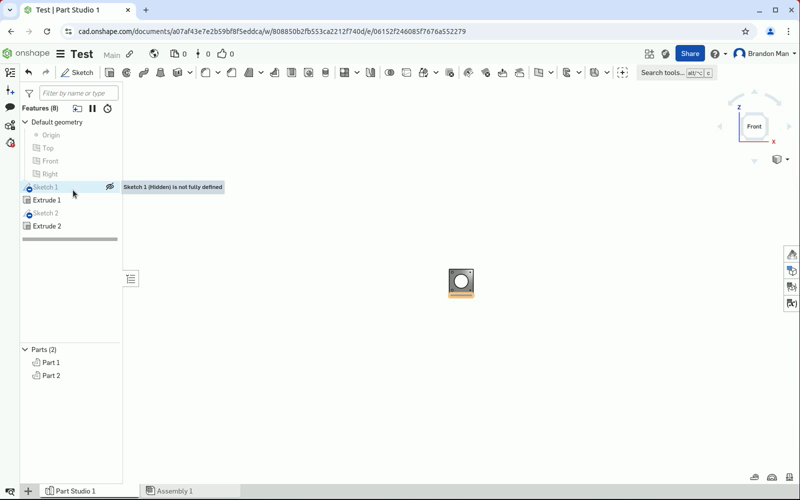
click(73, 189)
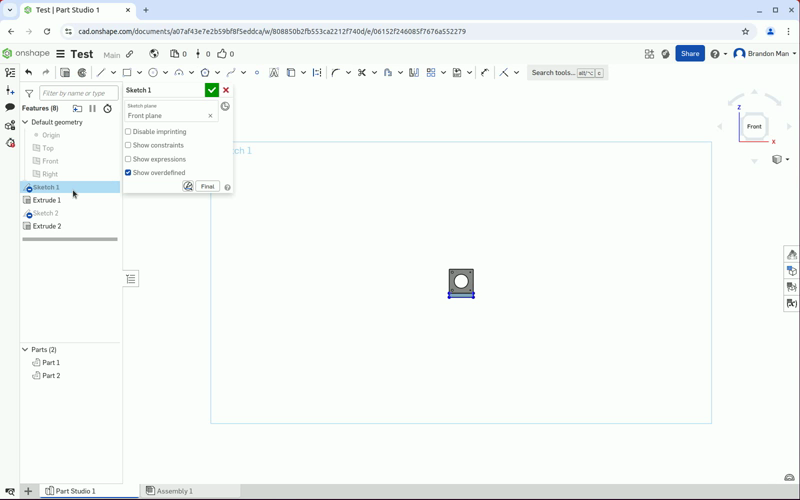
mouse_move(229, 92)
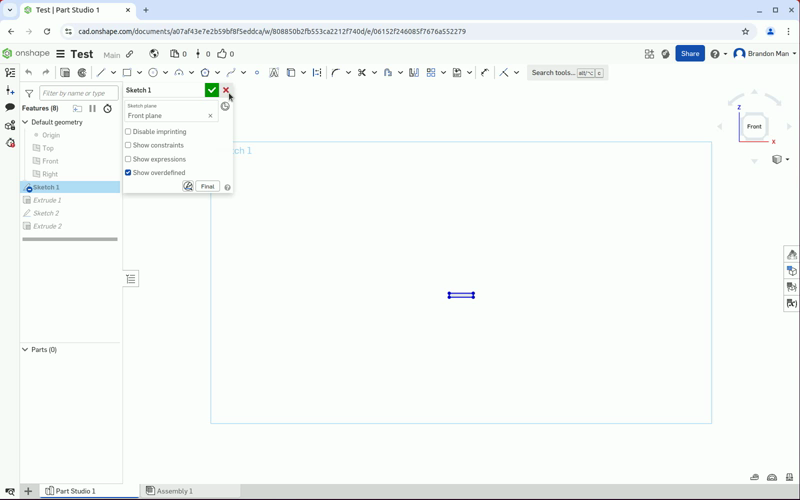
click(229, 92)
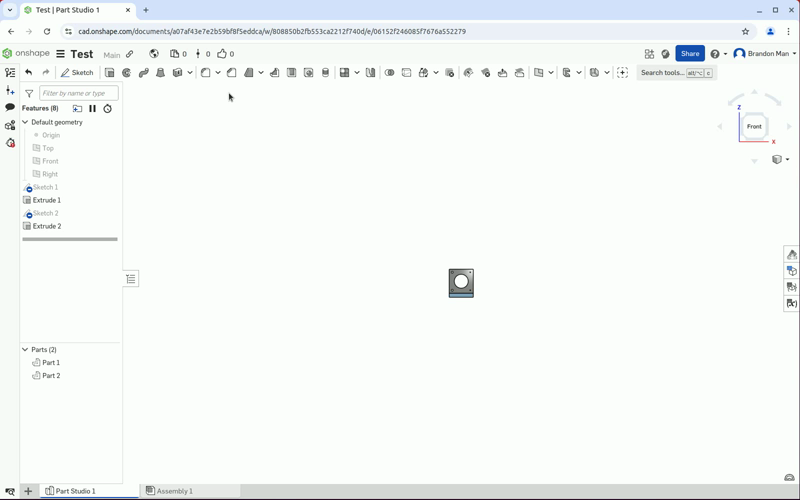
mouse_move(541, 75)
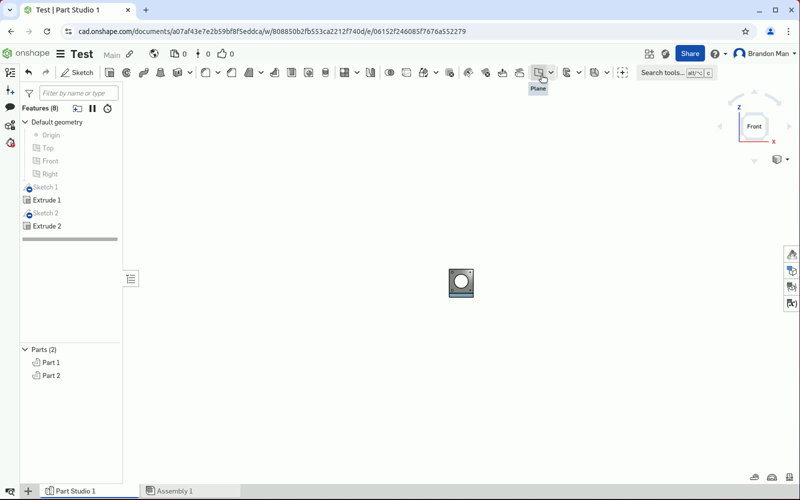
click(541, 75)
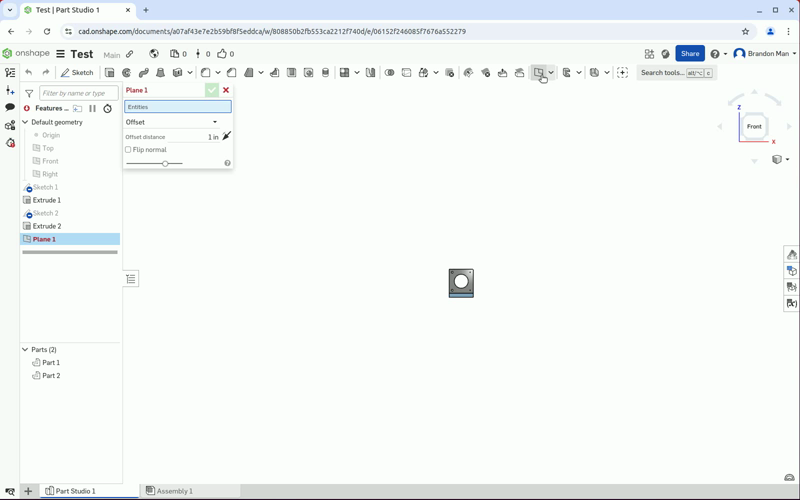
mouse_move(73, 163)
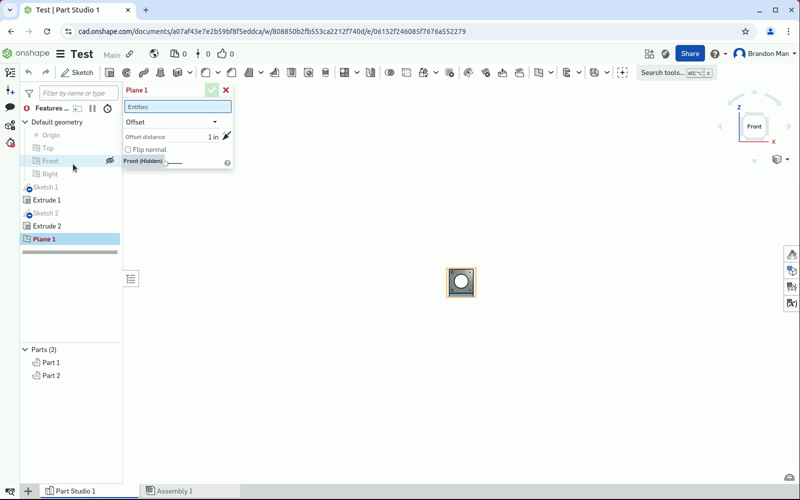
click(73, 163)
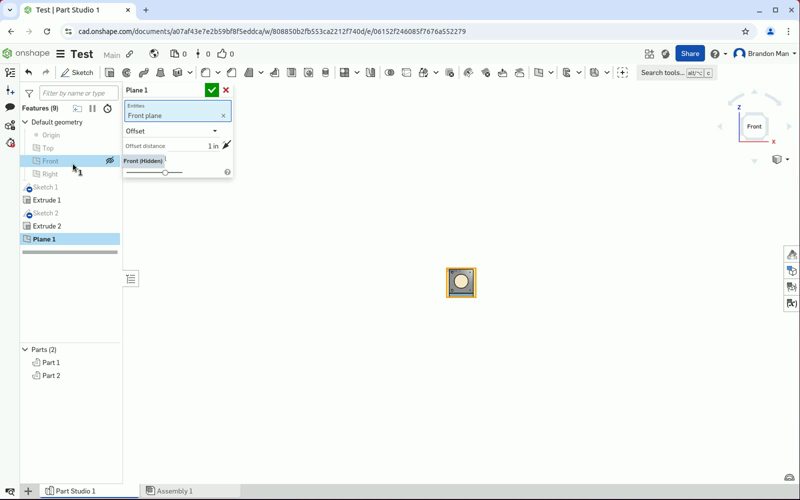
key(tab, 2)
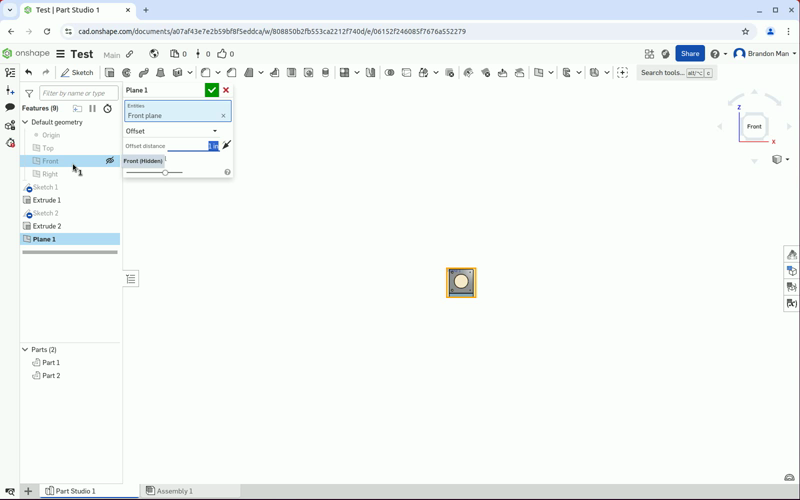
text(0.493)
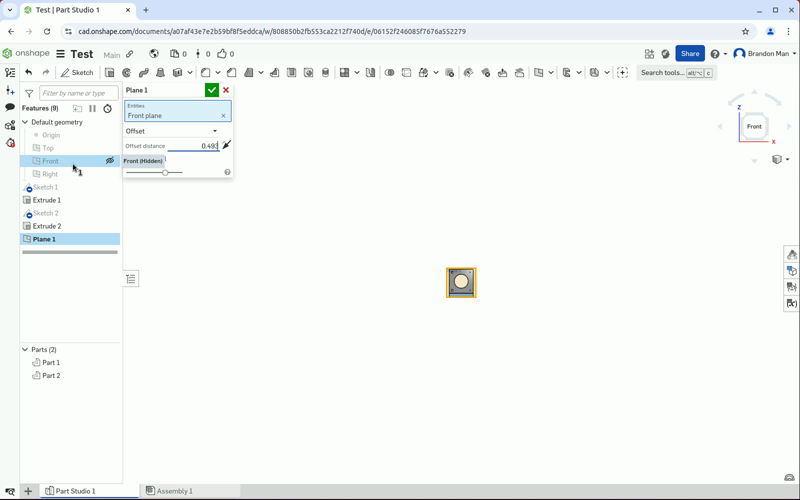
key(enter, 2)
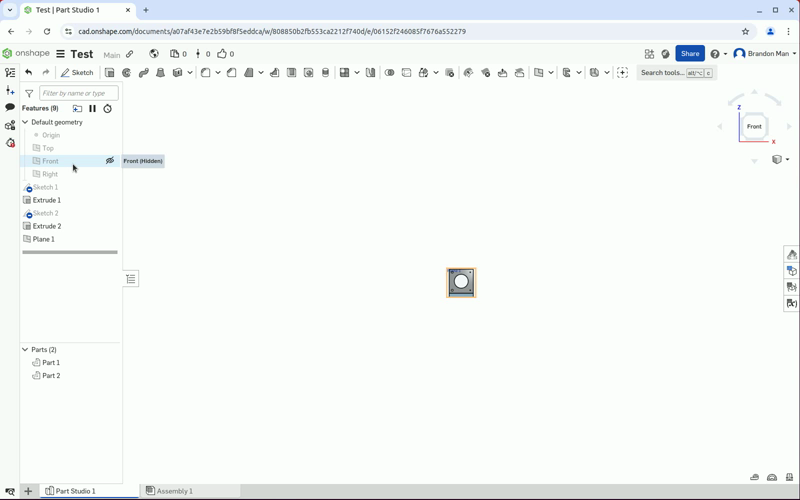
key(shift+s)
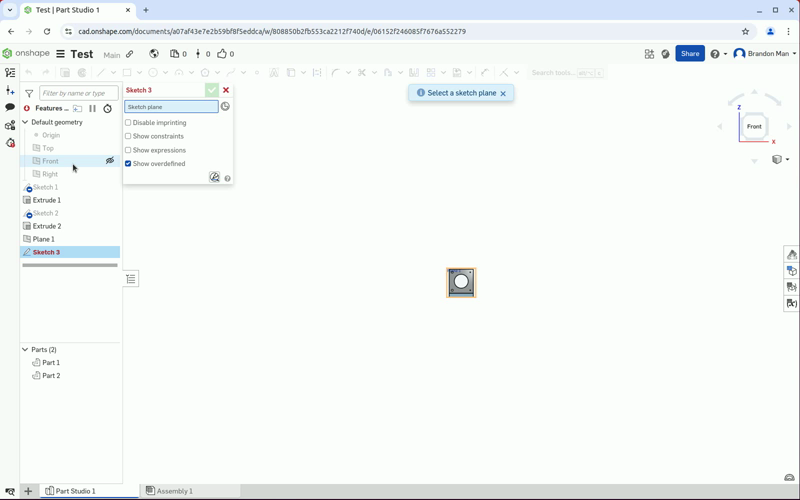
mouse_move(73, 241)
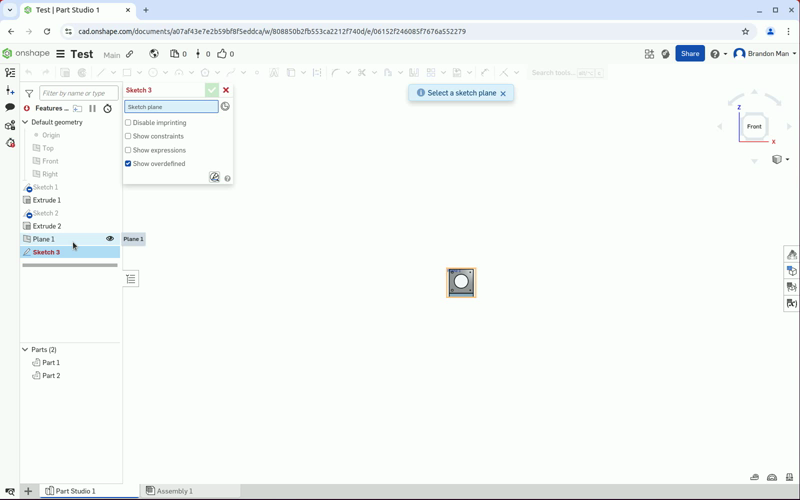
click(73, 241)
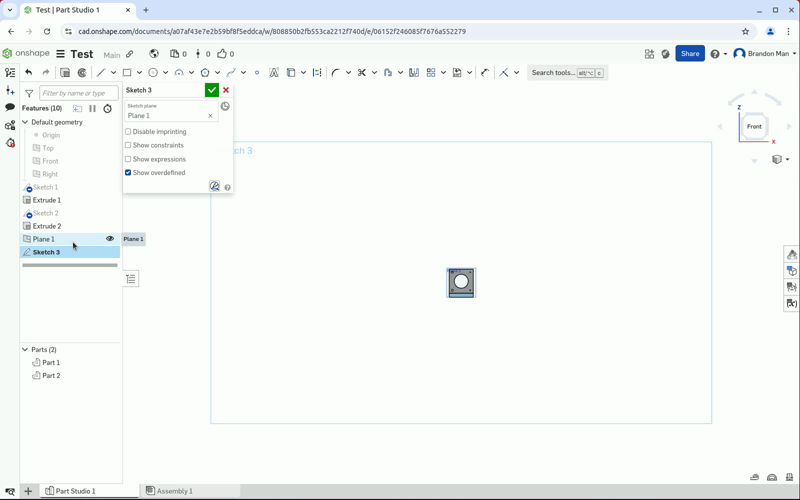
mouse_move(73, 352)
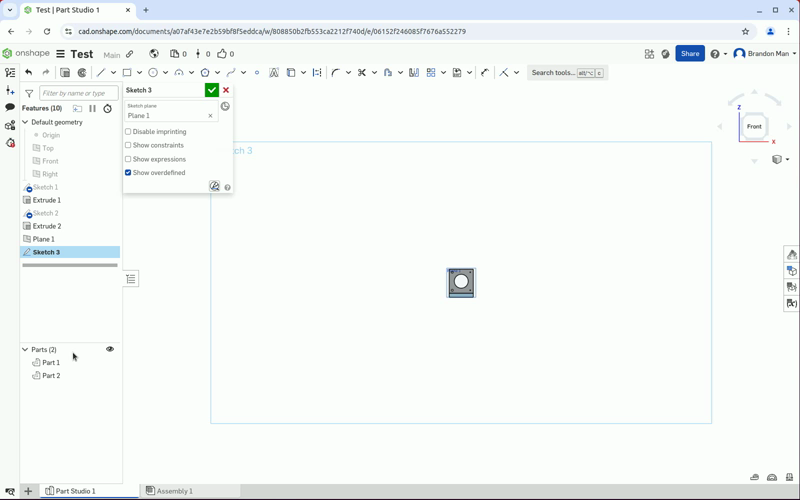
key(y)
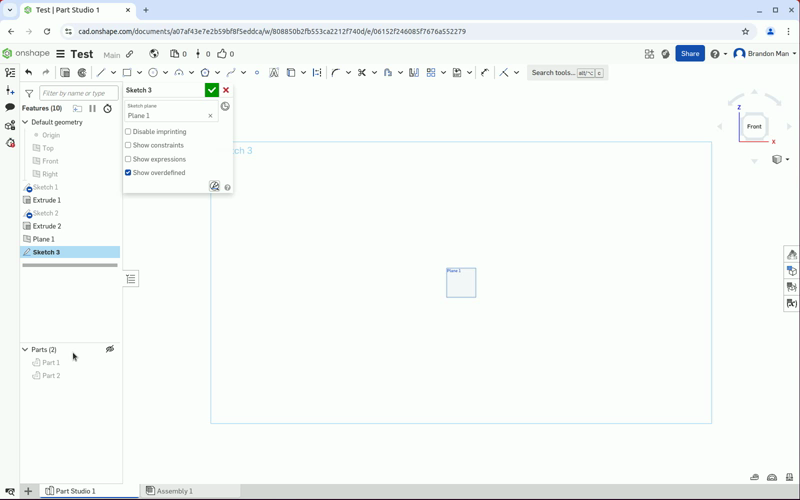
key(l)
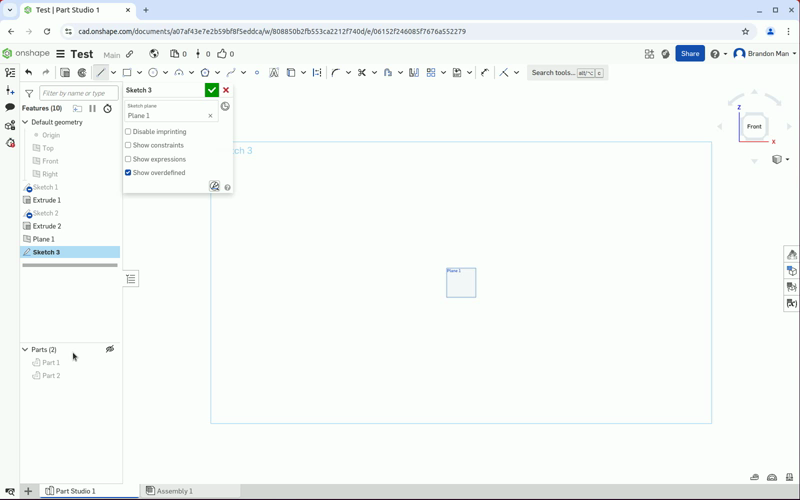
key_down(shift)
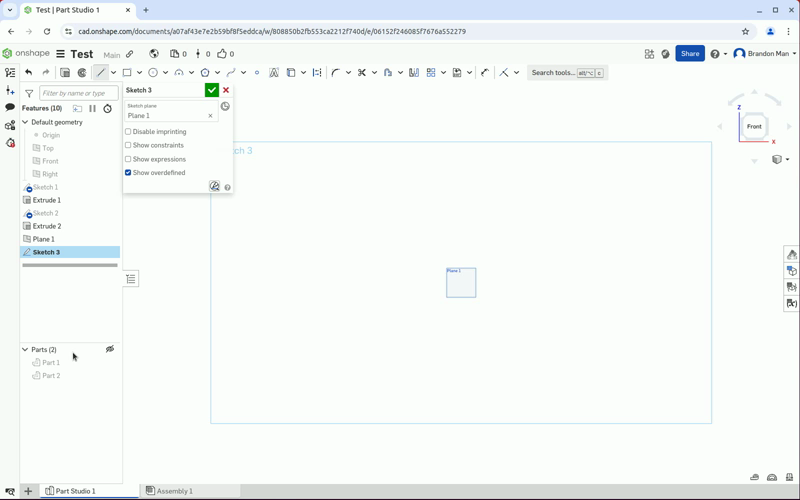
mouse_move(449, 297)
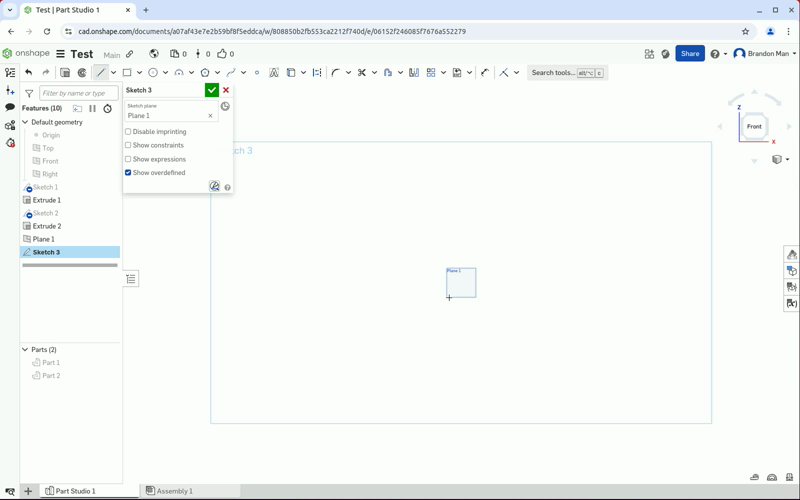
click(449, 297)
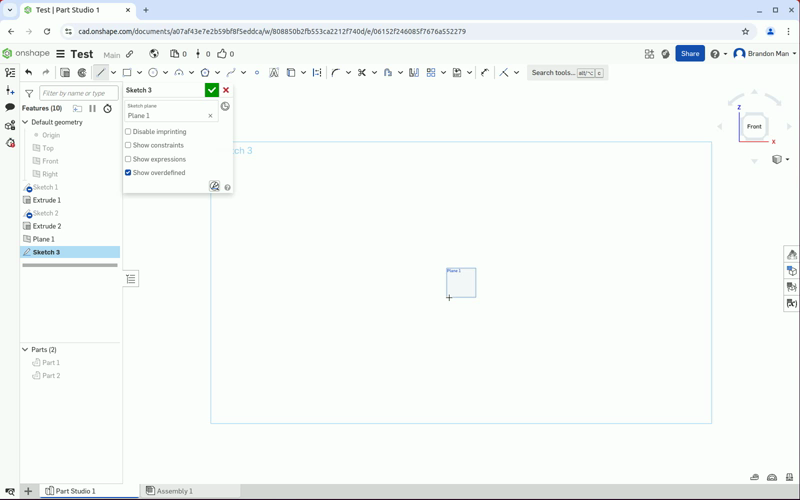
key_up(shift)
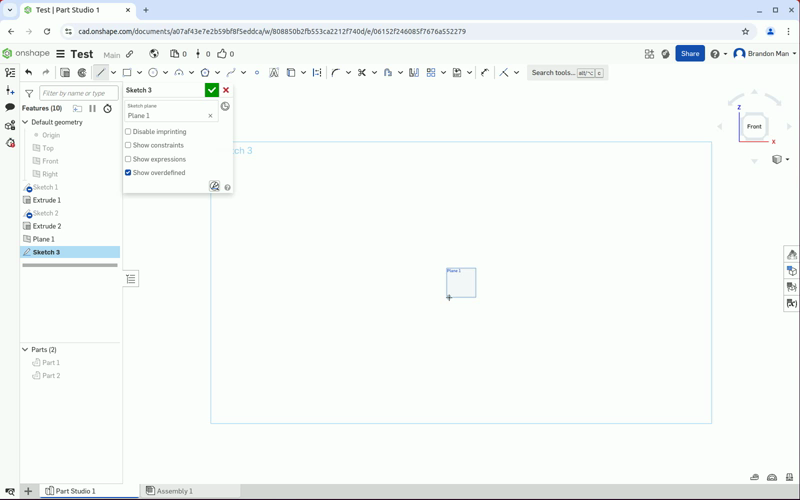
key_down(shift)
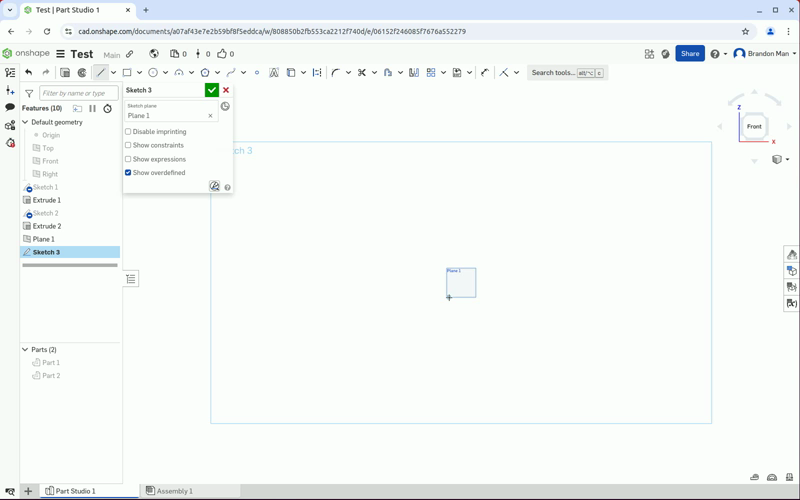
mouse_move(479, 297)
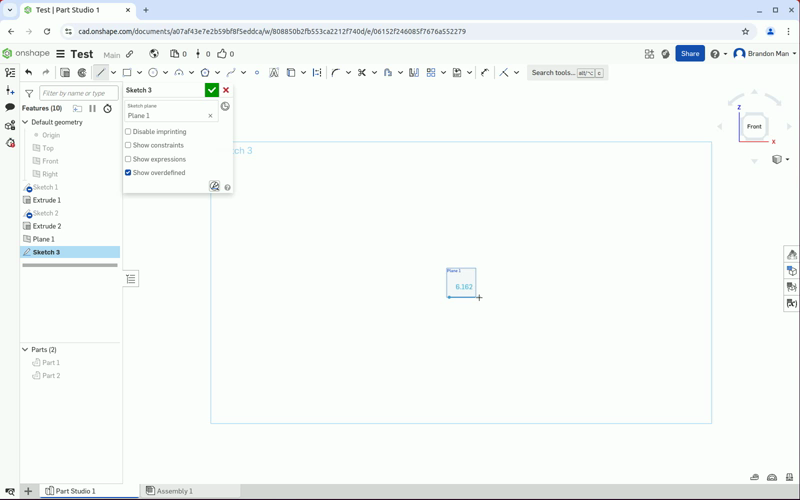
mouse_move(473, 297)
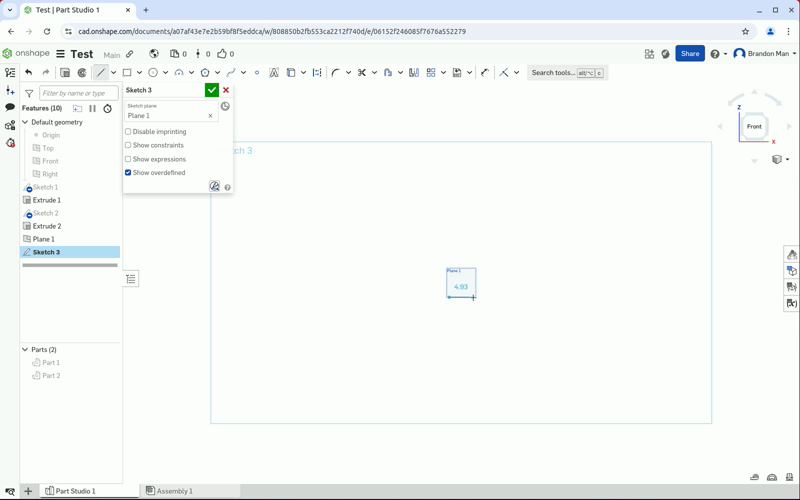
click(473, 297)
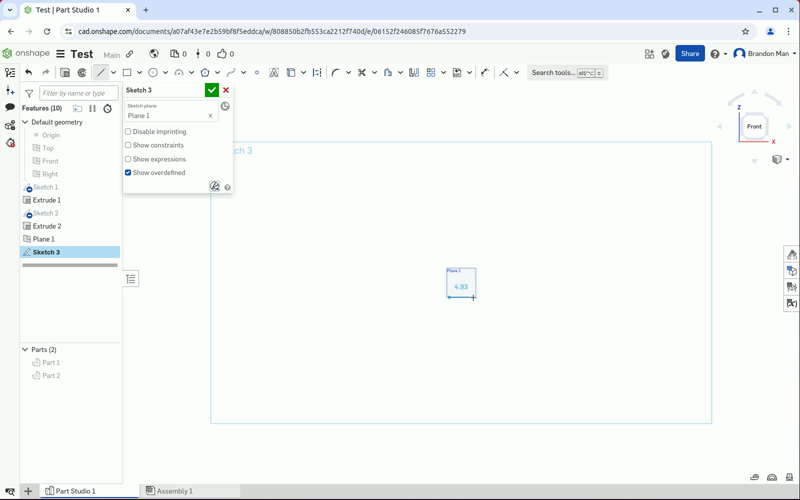
key_up(shift)
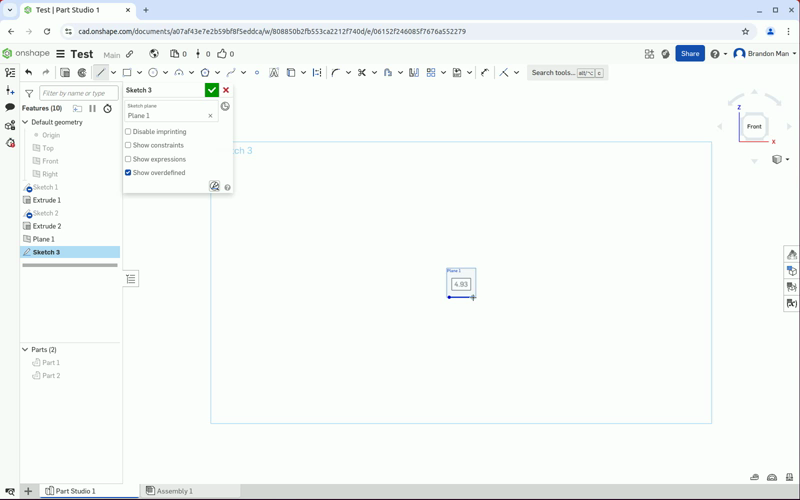
key_down(shift)
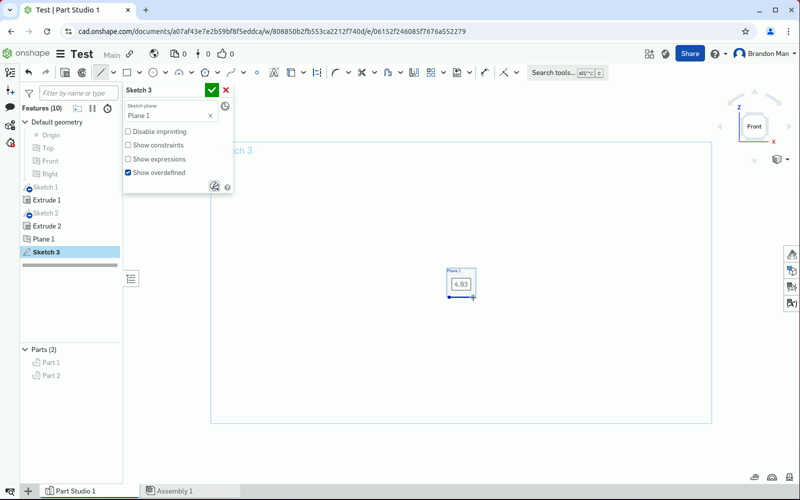
mouse_move(503, 297)
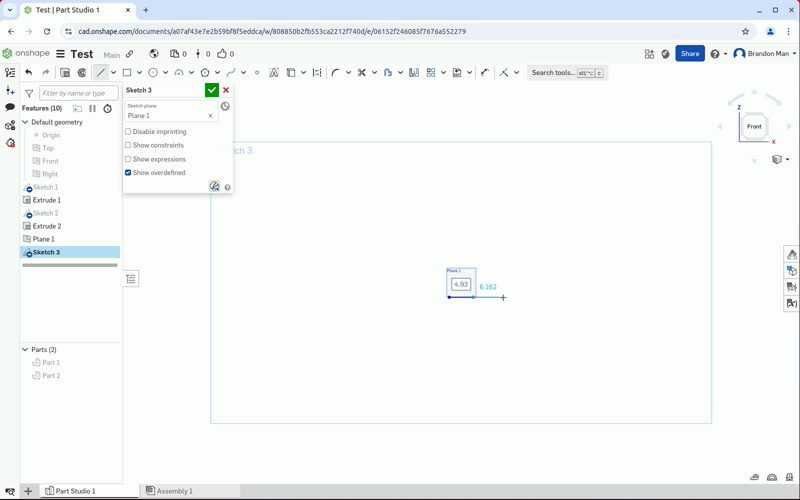
mouse_move(473, 293)
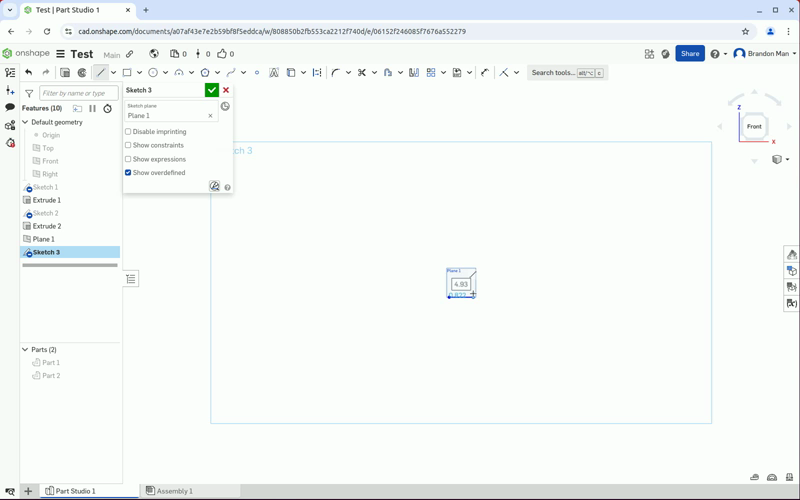
scroll(6)
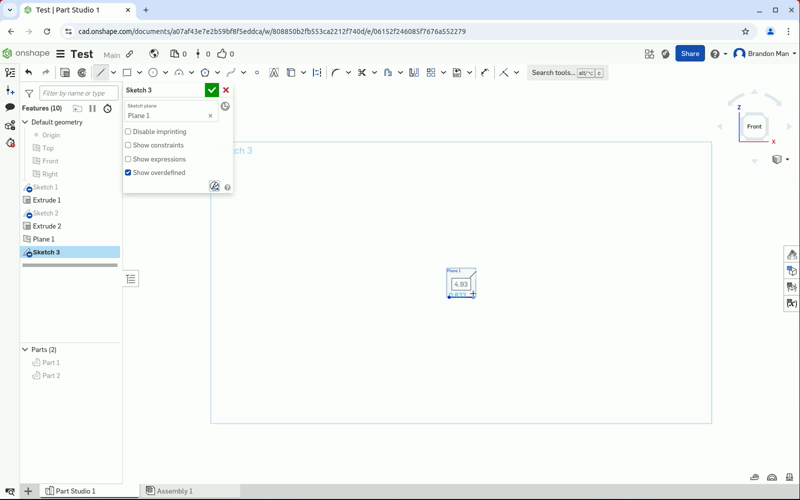
scroll(6)
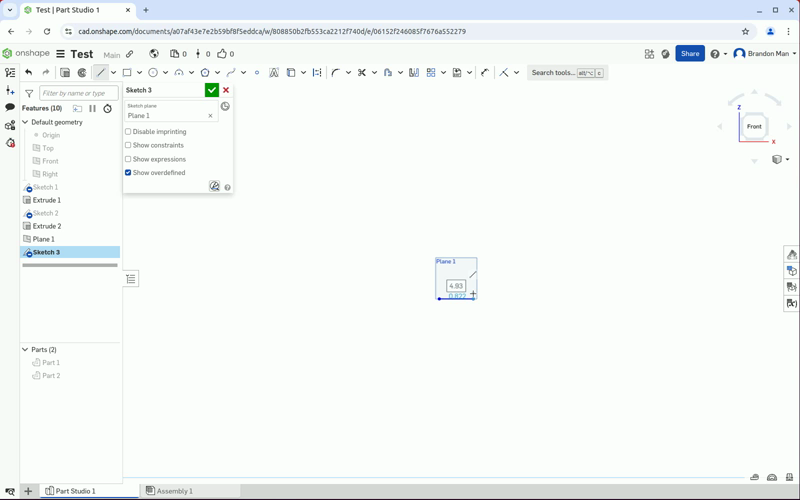
scroll(6)
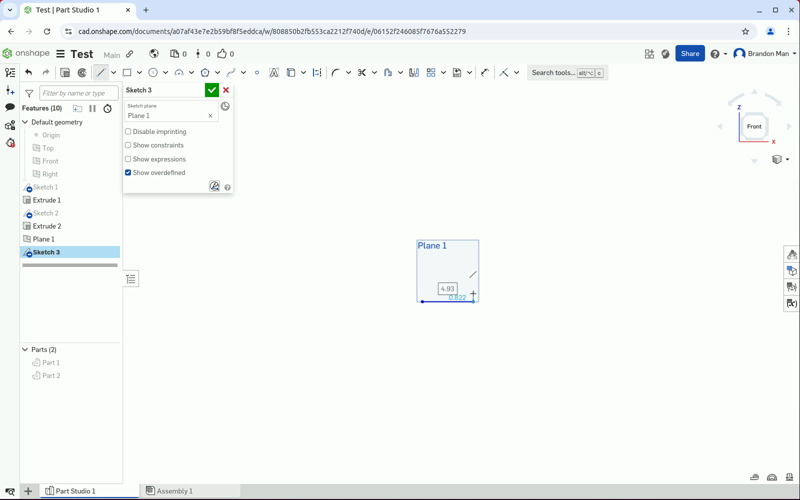
scroll(6)
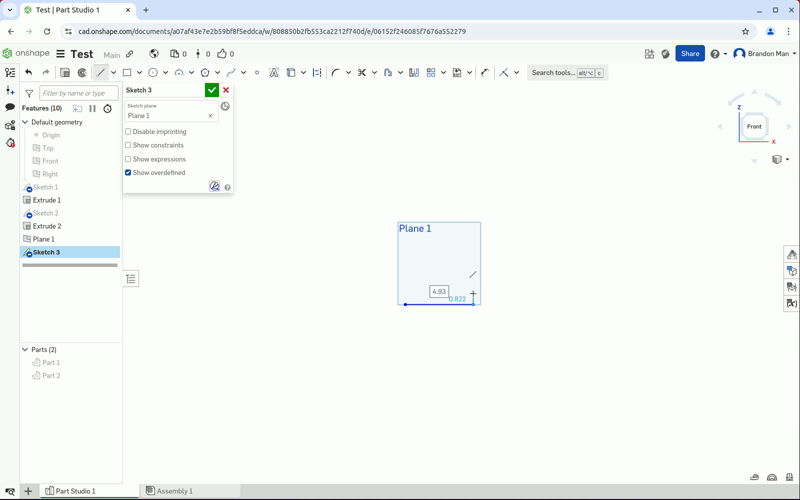
scroll(6)
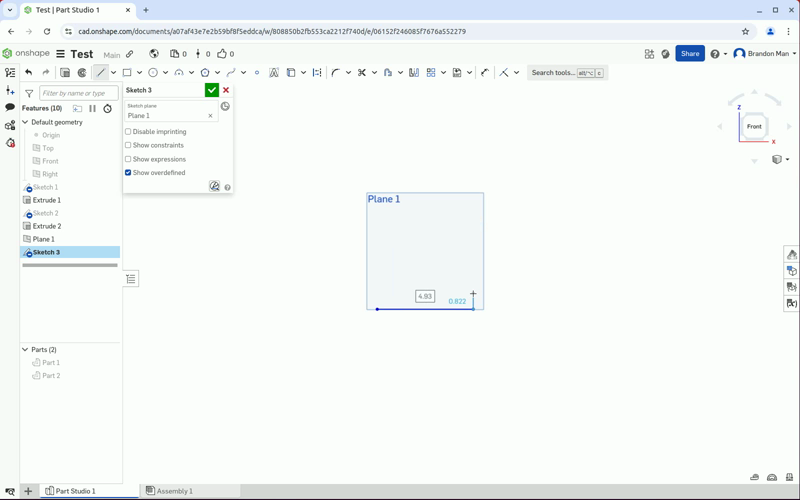
scroll(6)
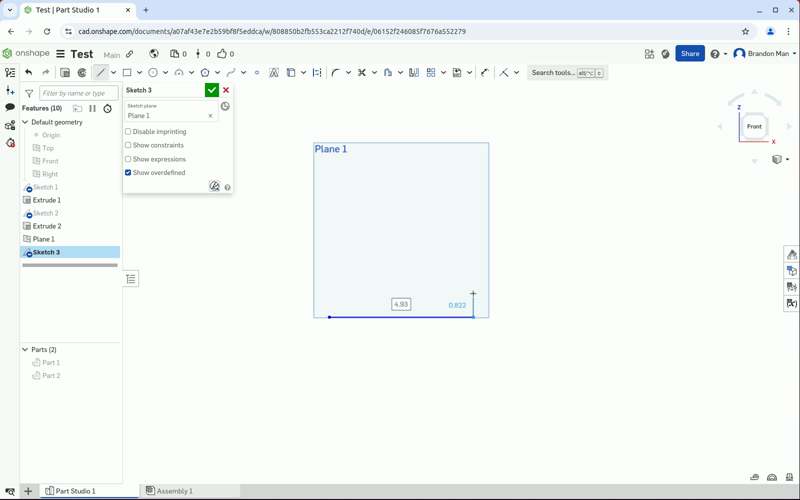
scroll(6)
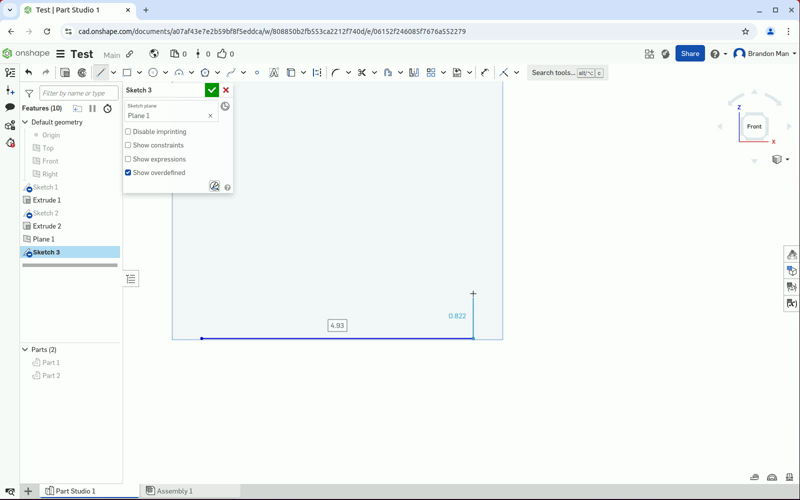
click(473, 293)
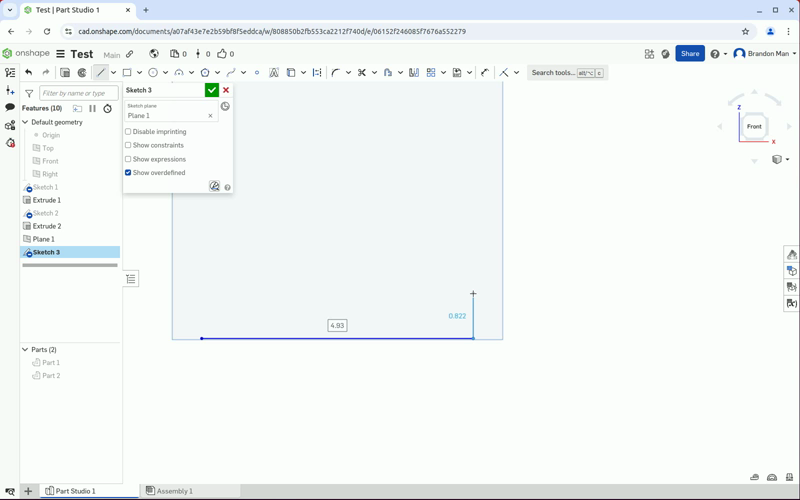
scroll(-6)
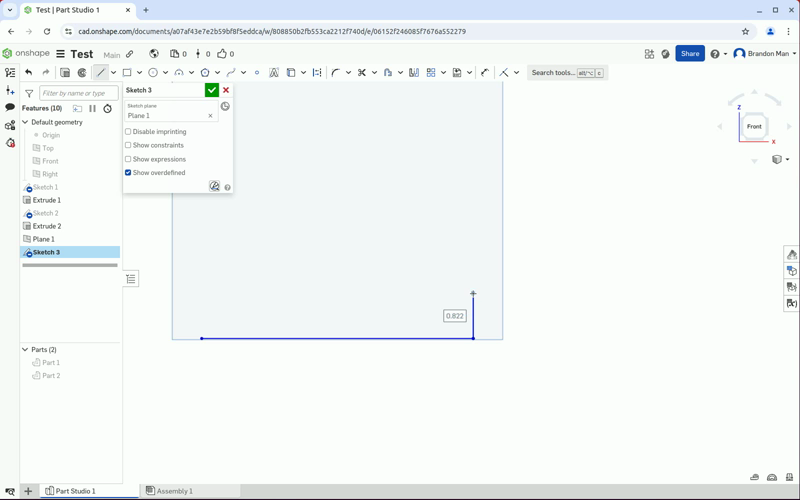
scroll(-6)
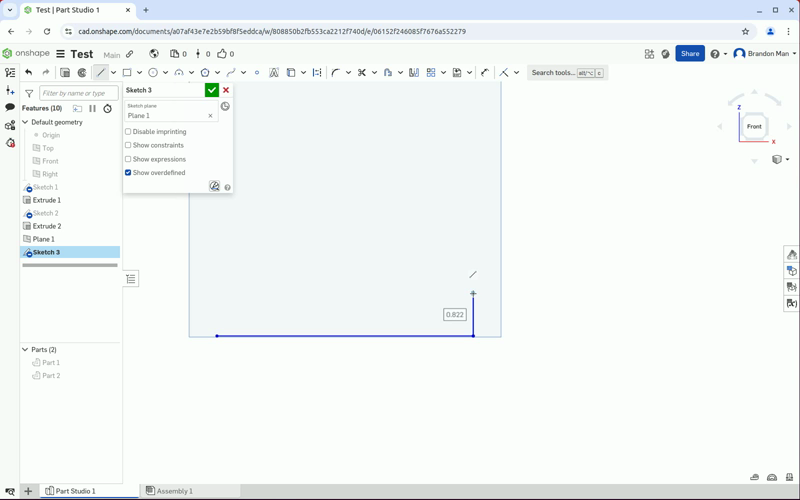
scroll(-6)
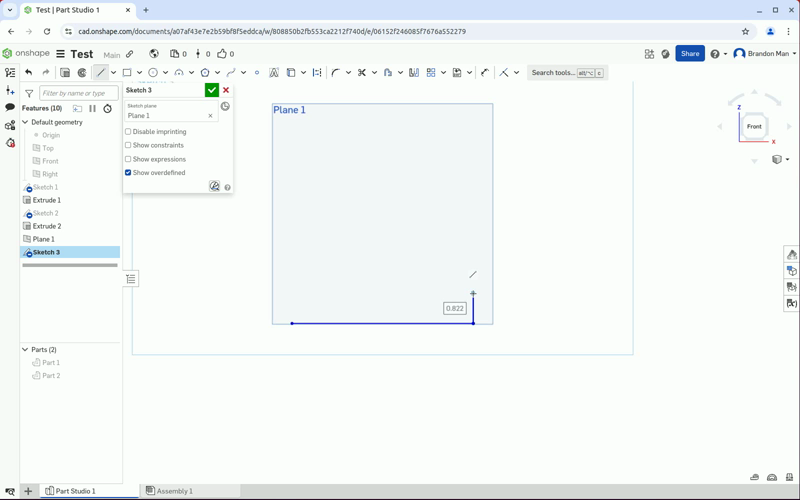
scroll(-6)
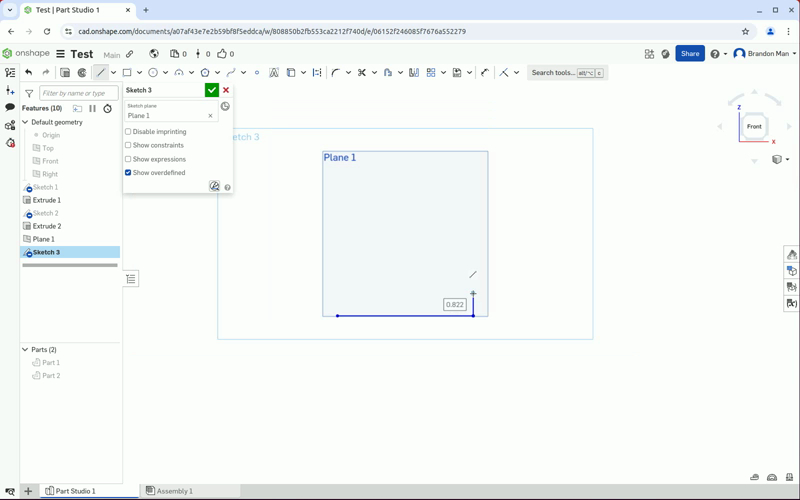
scroll(-6)
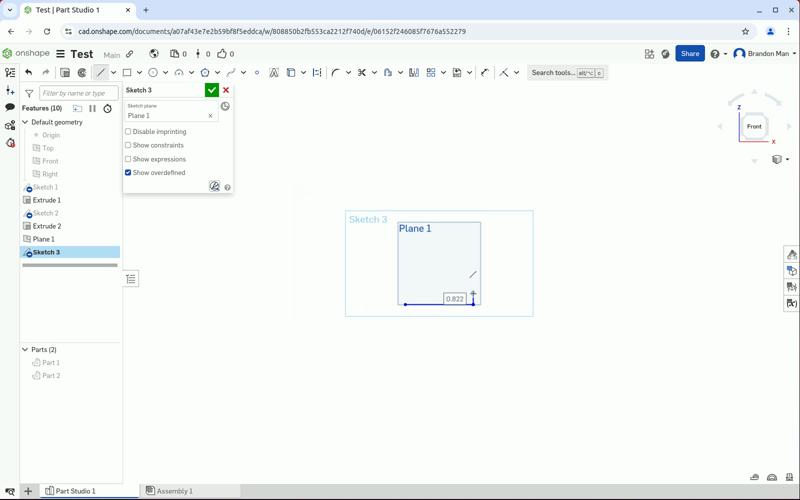
scroll(-6)
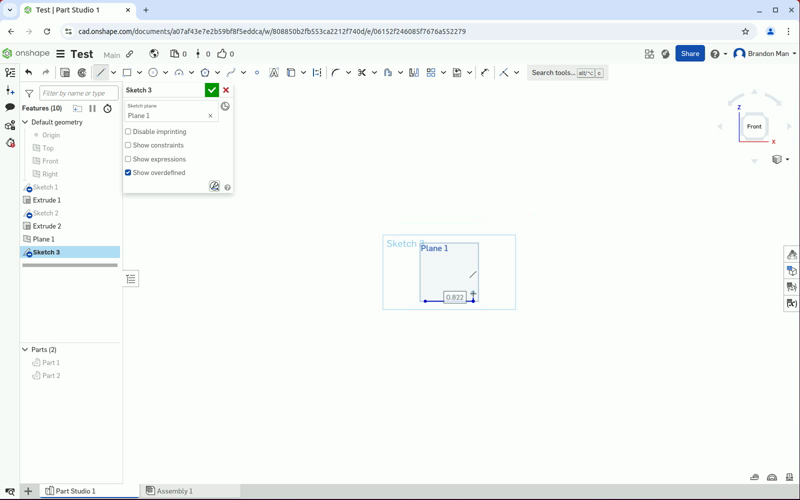
scroll(-6)
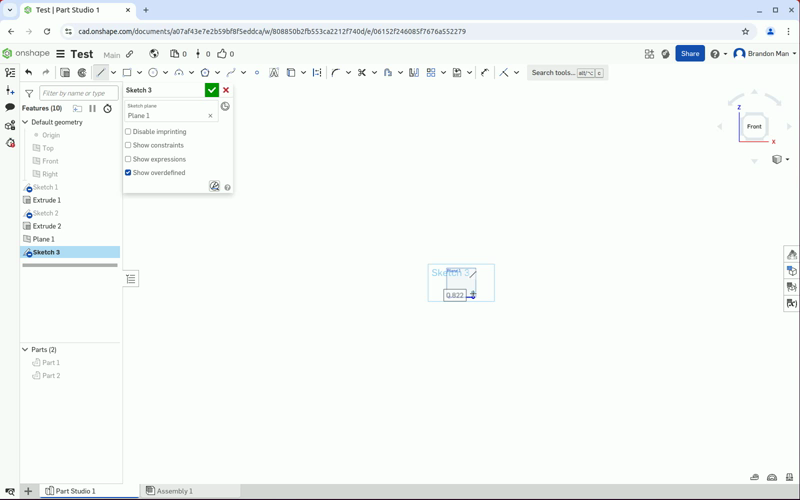
key_up(shift)
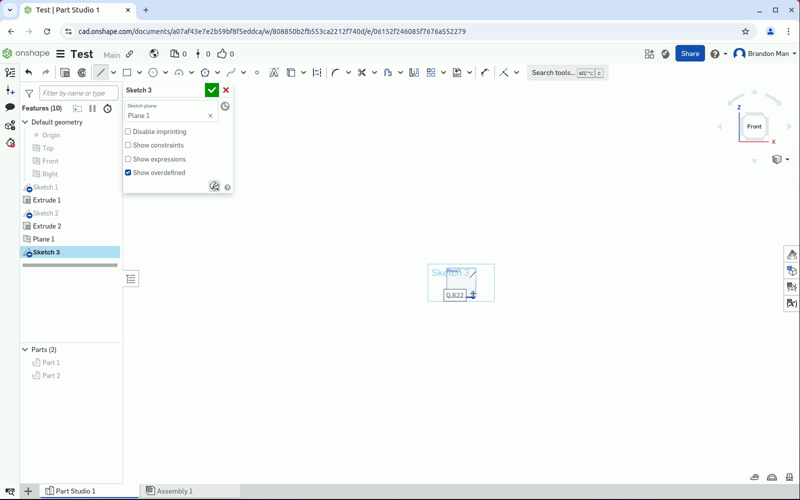
key_down(shift)
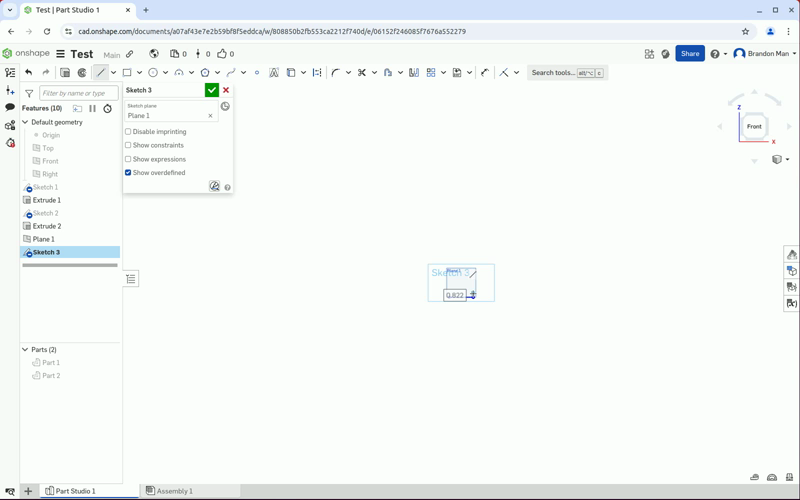
mouse_move(503, 293)
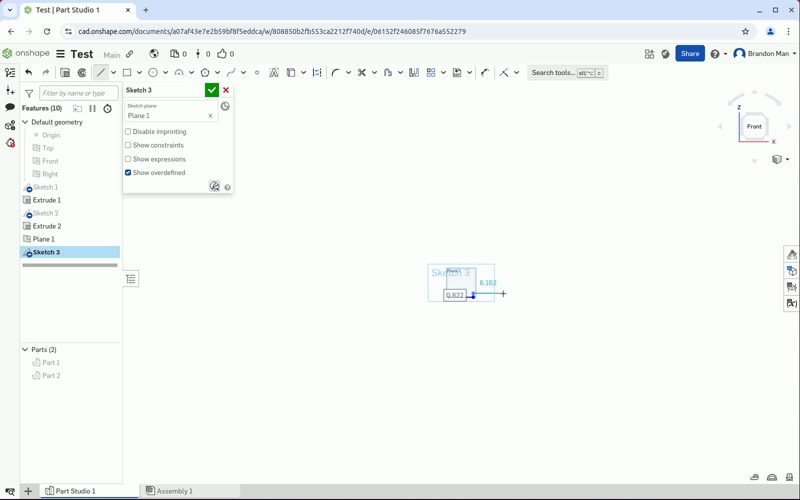
mouse_move(449, 293)
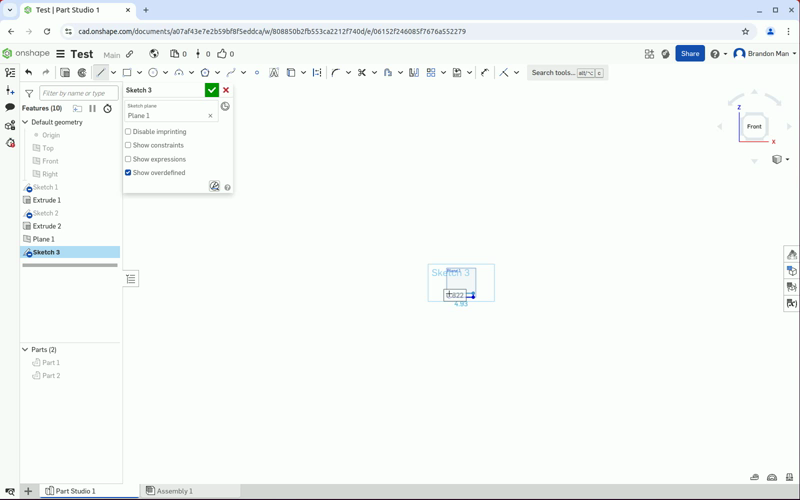
scroll(6)
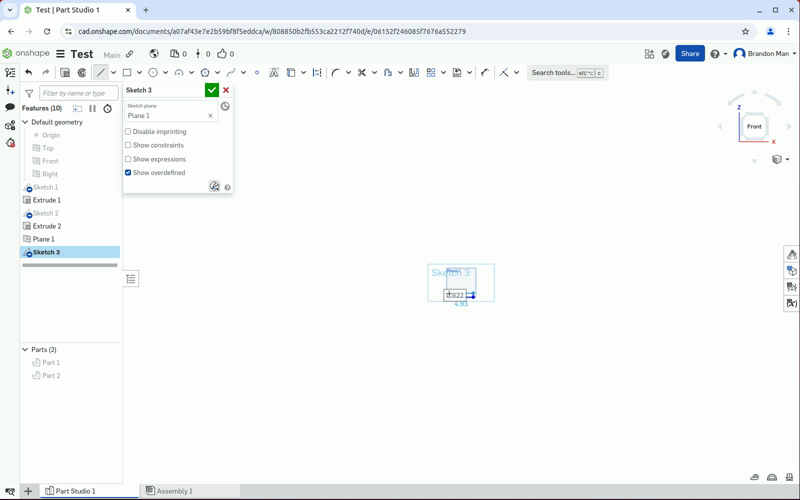
scroll(6)
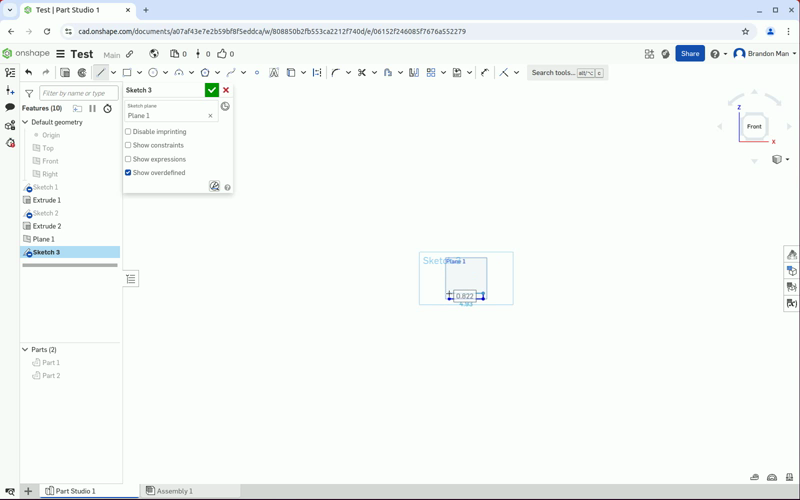
scroll(6)
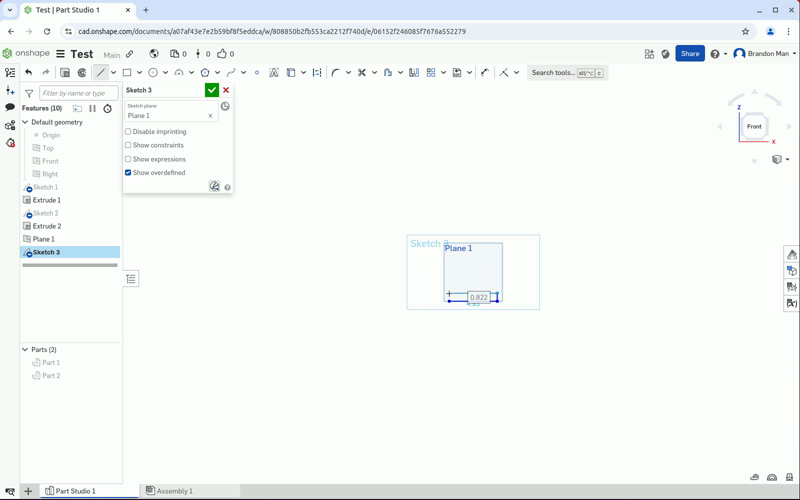
scroll(6)
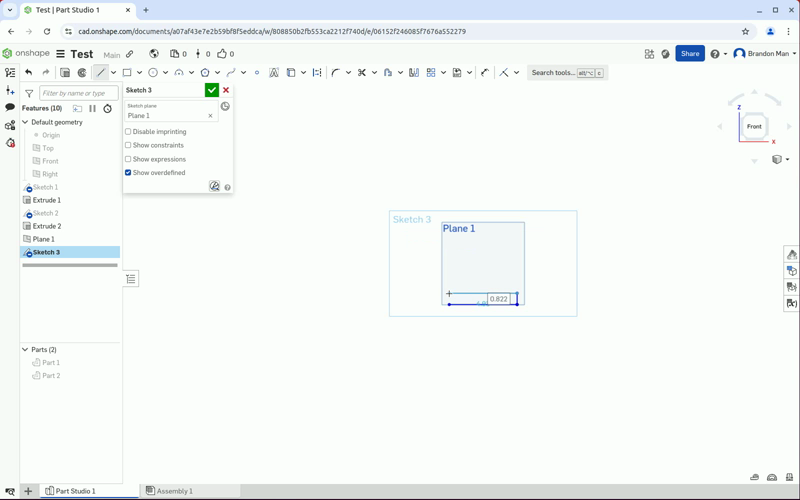
scroll(6)
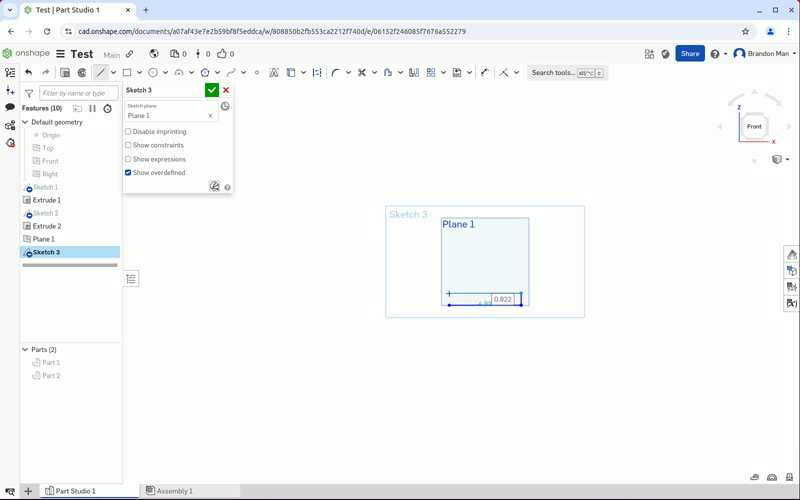
scroll(6)
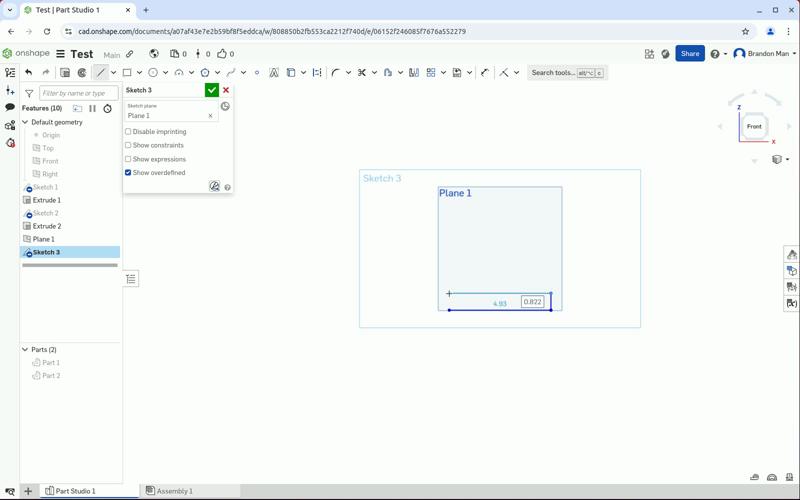
scroll(6)
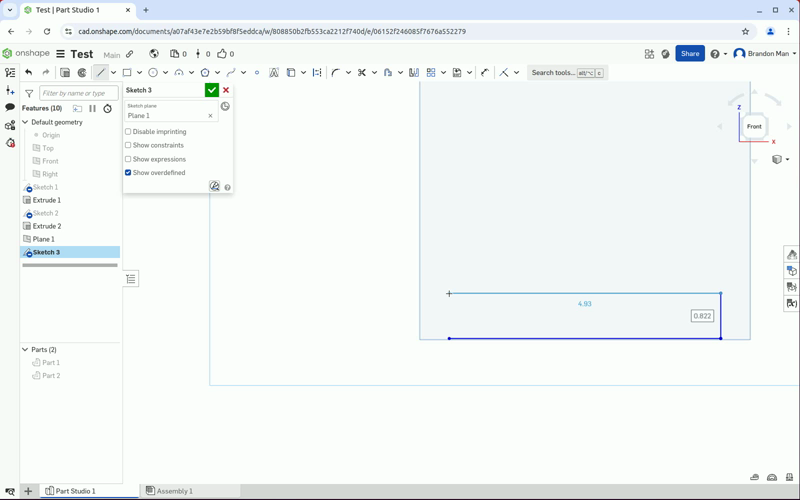
click(449, 293)
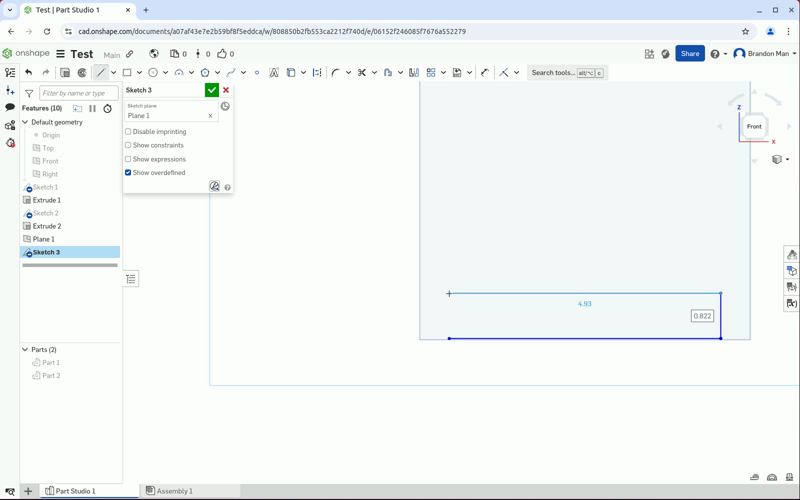
scroll(-6)
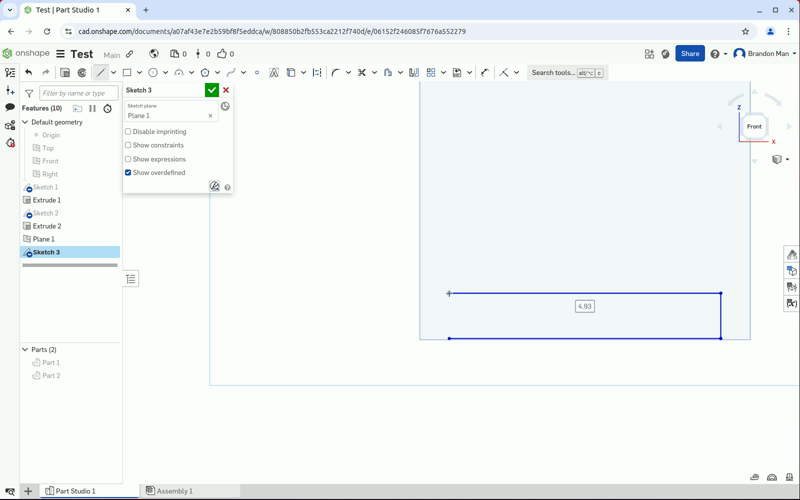
scroll(-6)
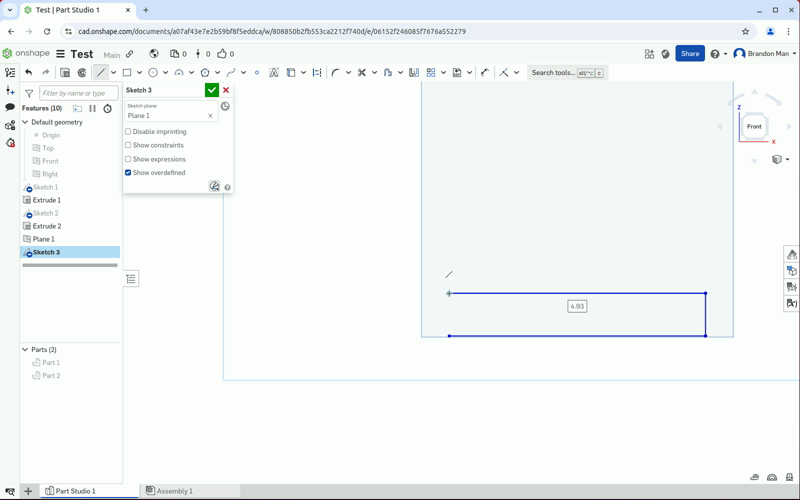
scroll(-6)
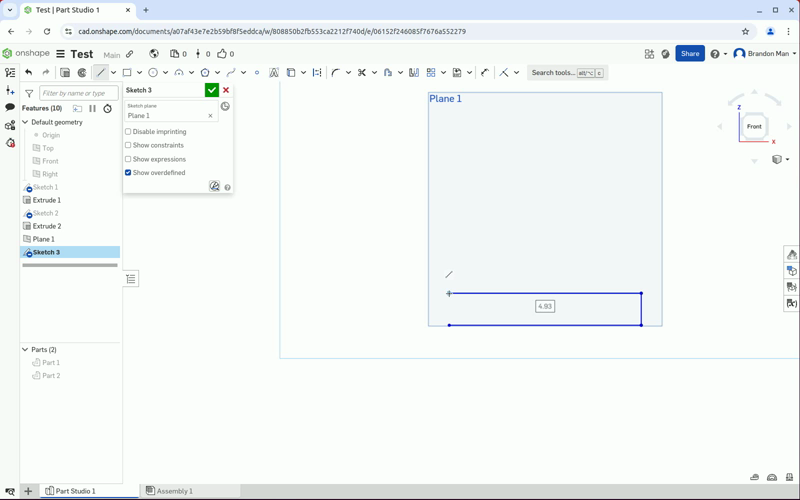
scroll(-6)
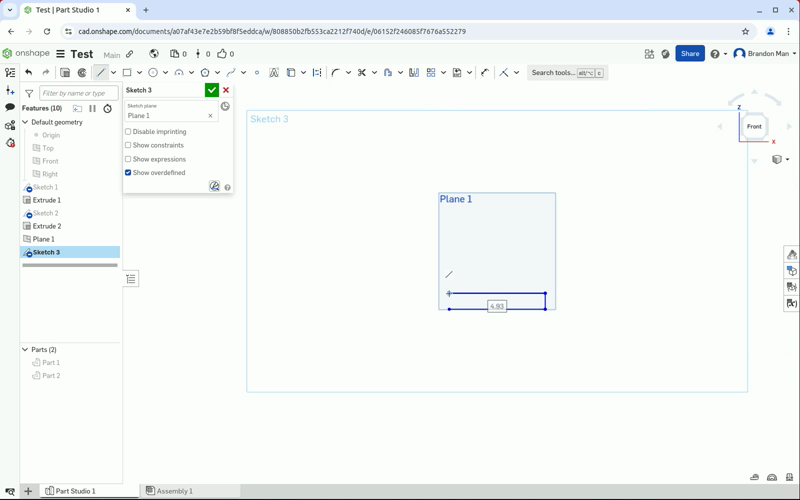
scroll(-6)
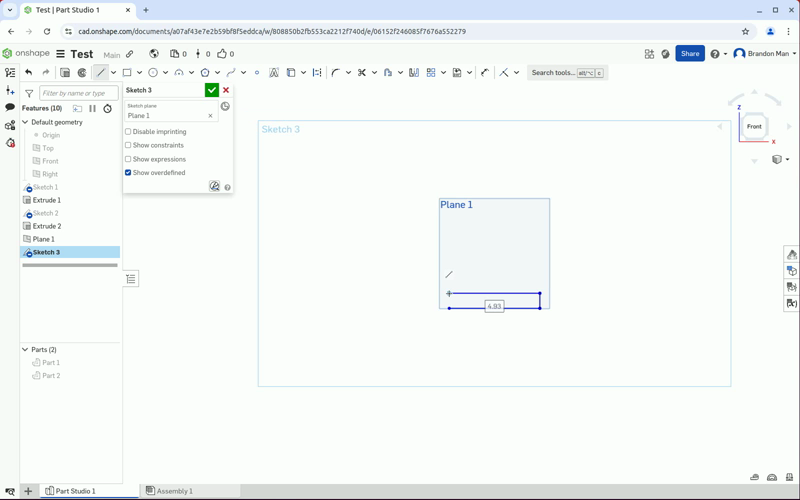
scroll(-6)
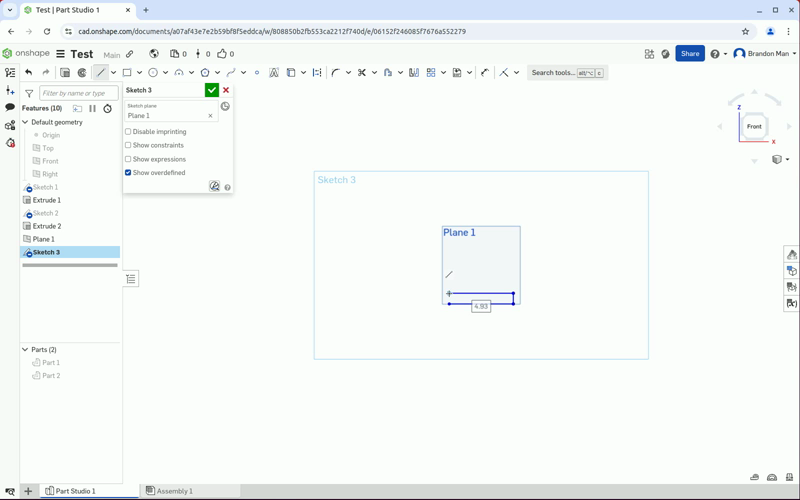
scroll(-6)
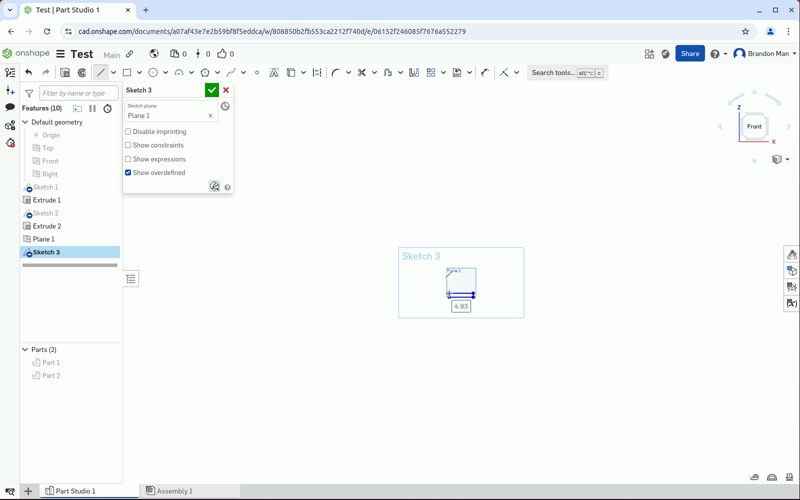
key_up(shift)
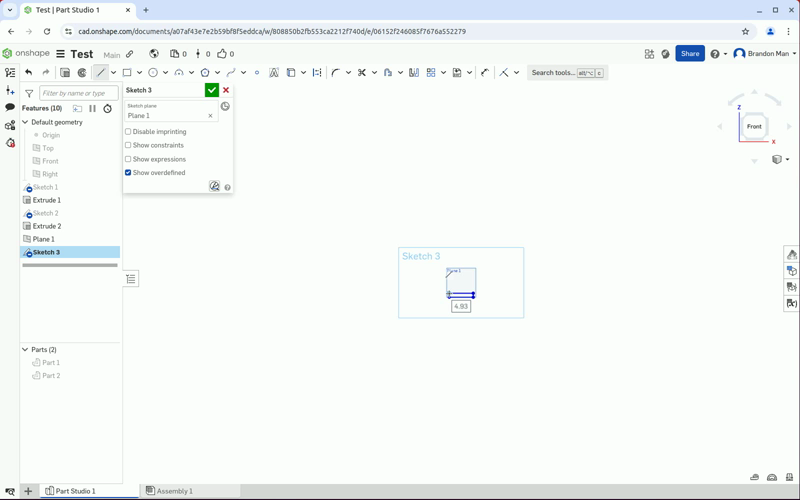
mouse_move(479, 293)
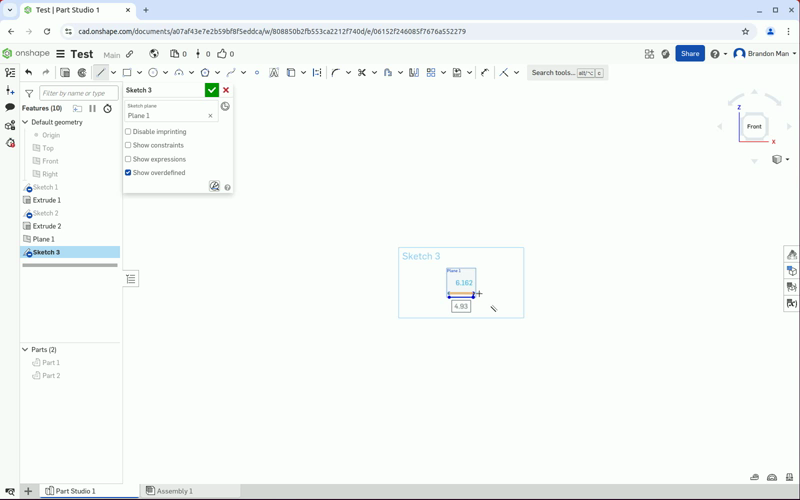
key_down(shift)
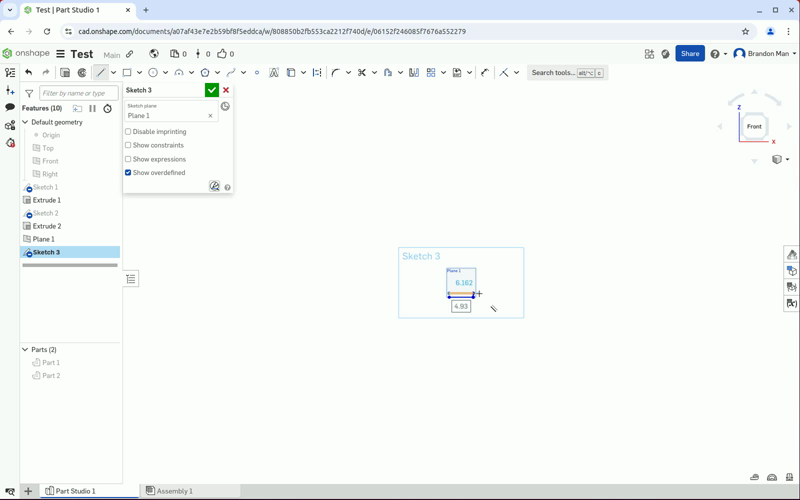
mouse_move(449, 297)
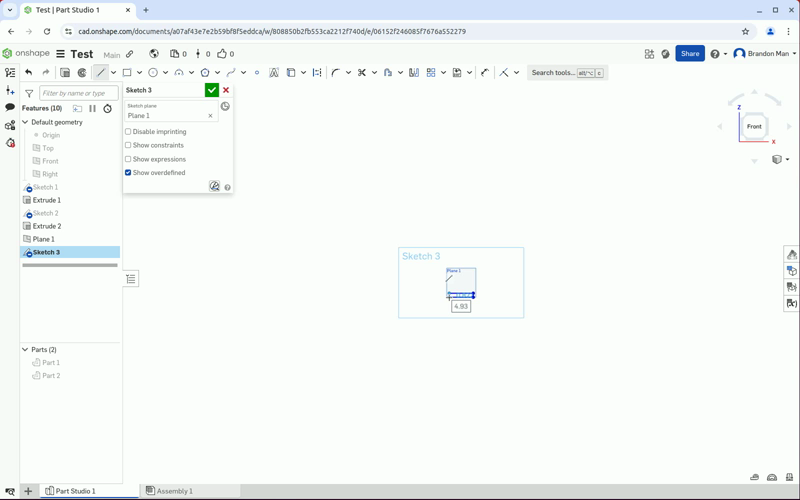
scroll(6)
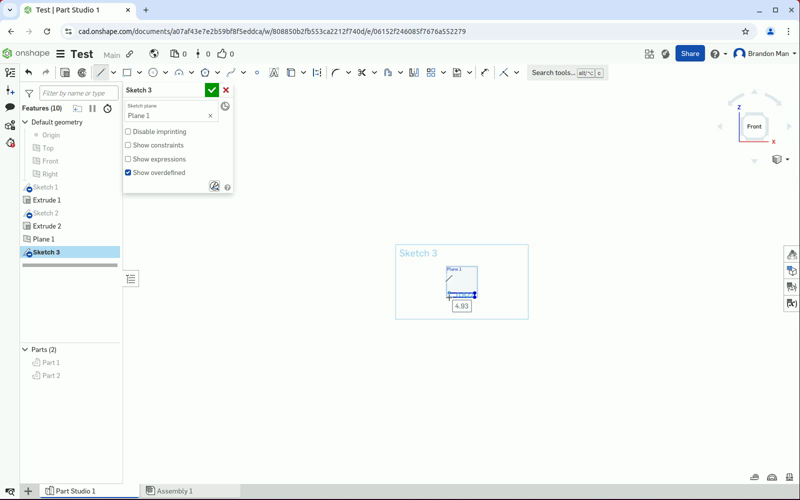
scroll(6)
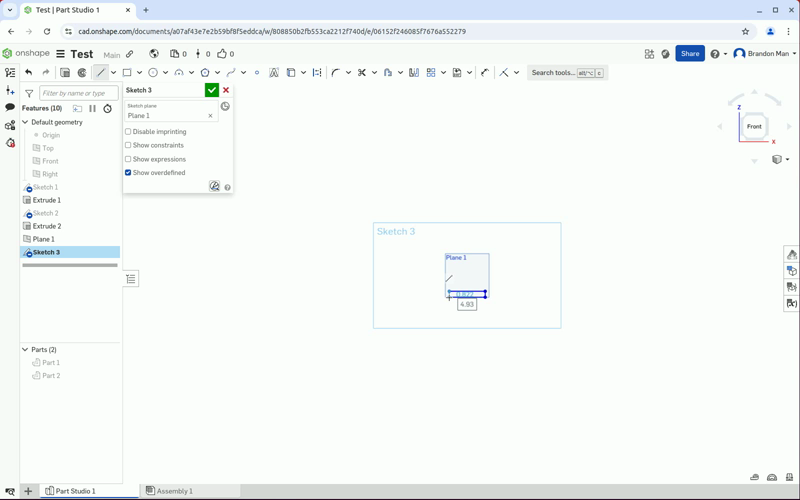
scroll(6)
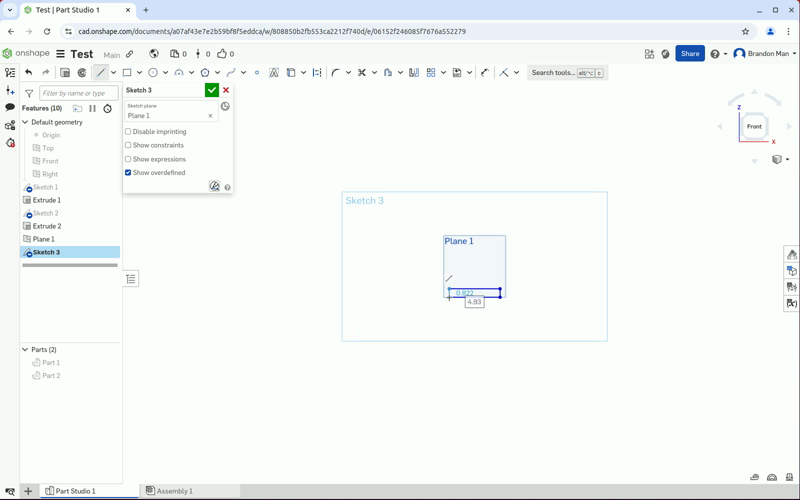
scroll(6)
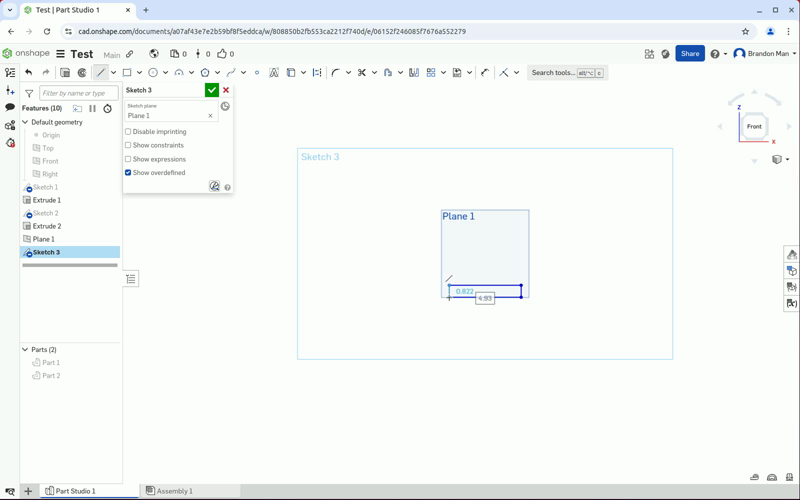
scroll(6)
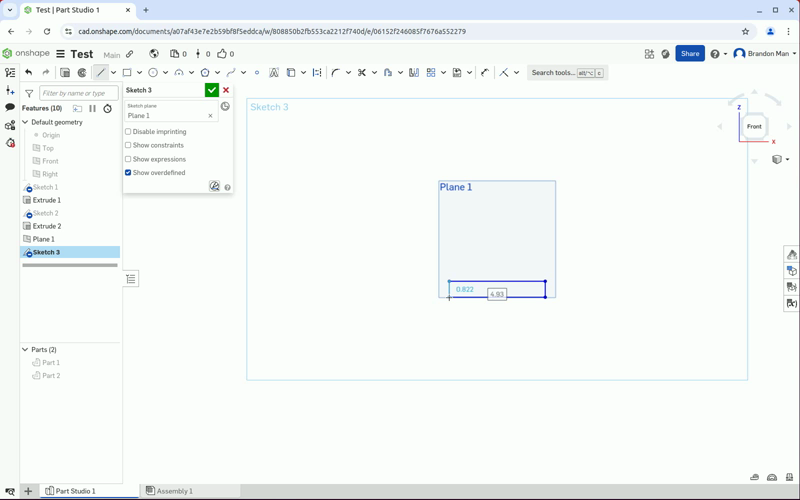
scroll(6)
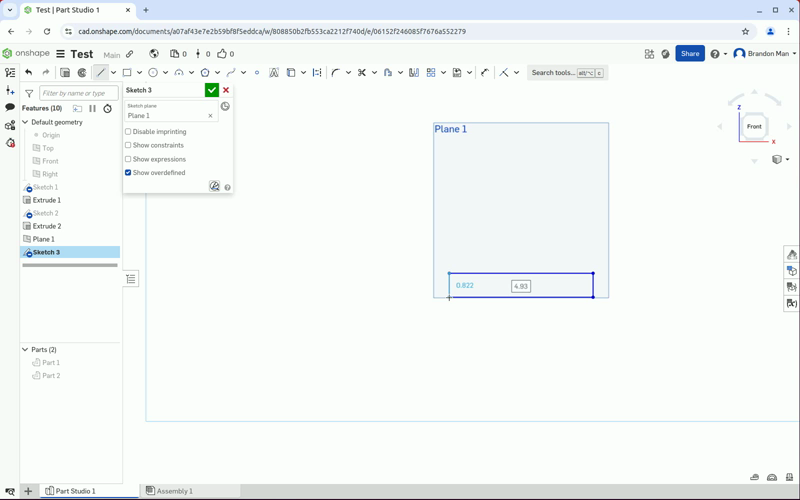
scroll(6)
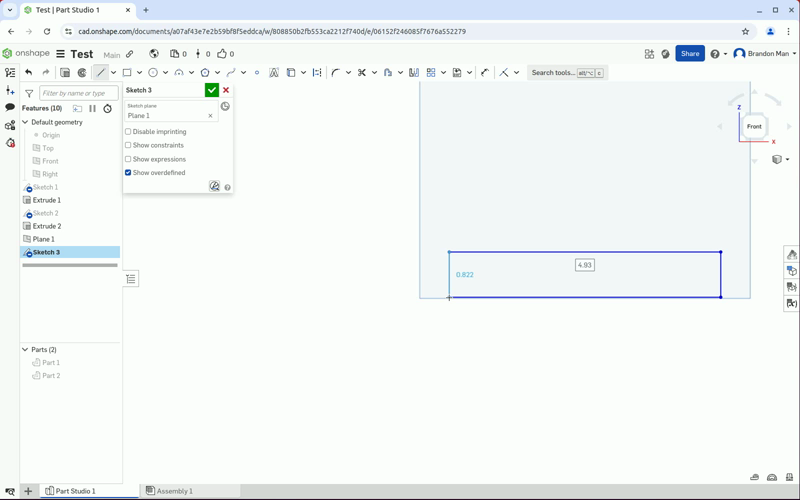
key_up(shift)
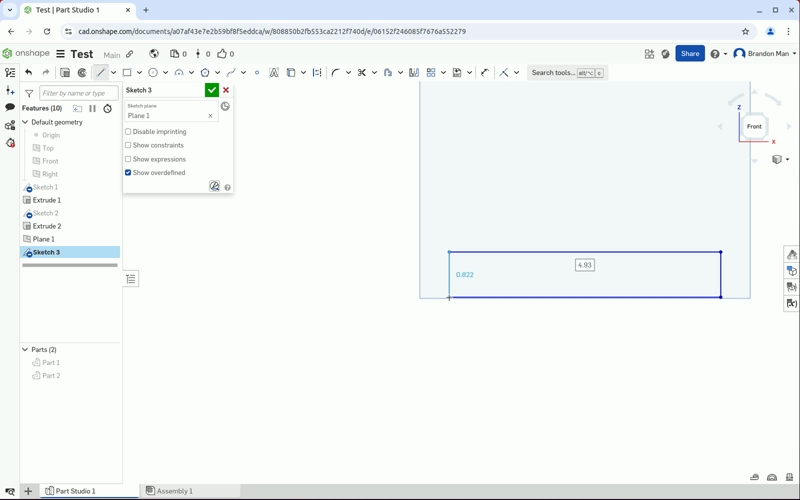
click(449, 297)
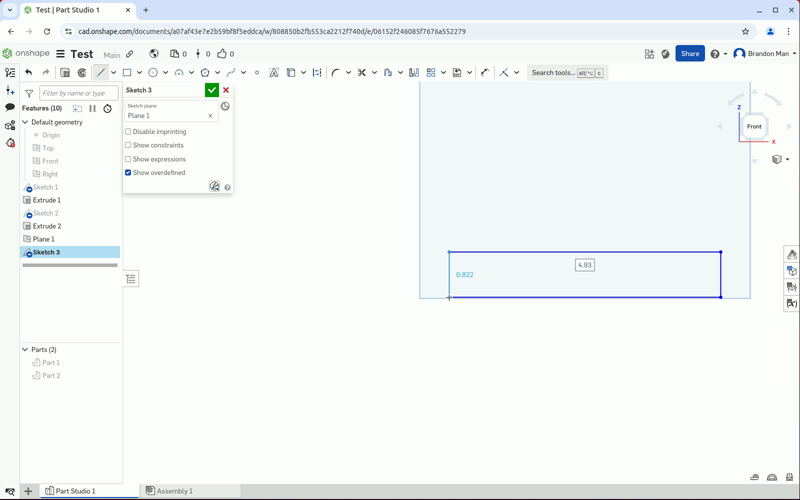
scroll(-6)
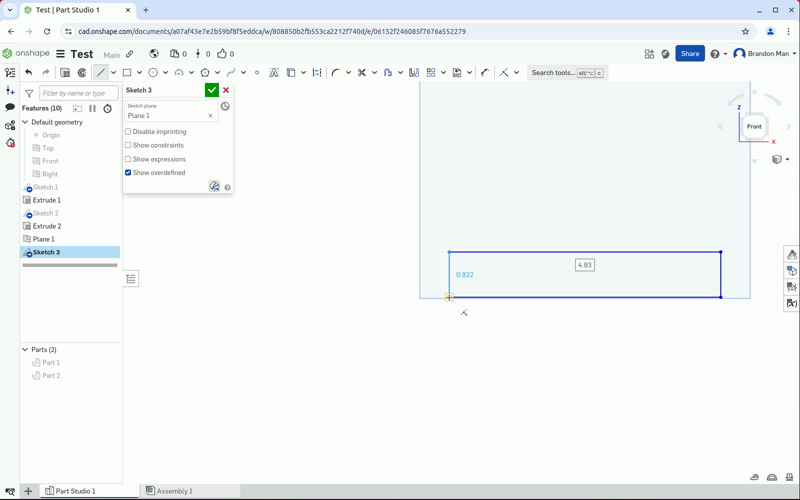
scroll(-6)
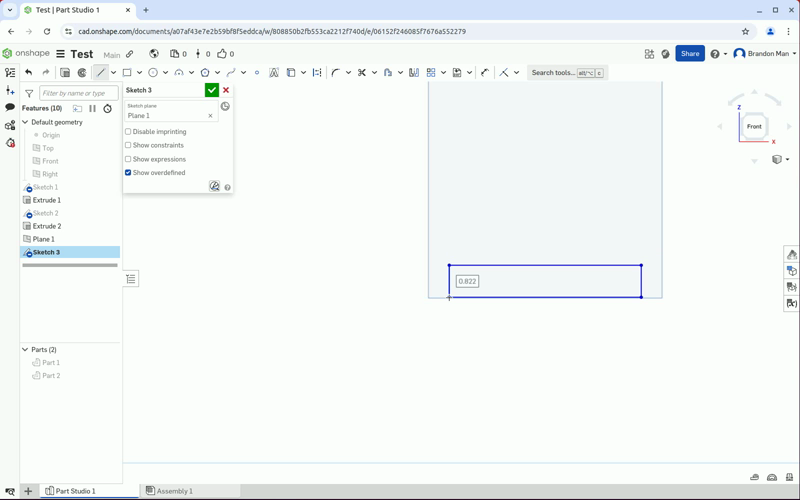
scroll(-6)
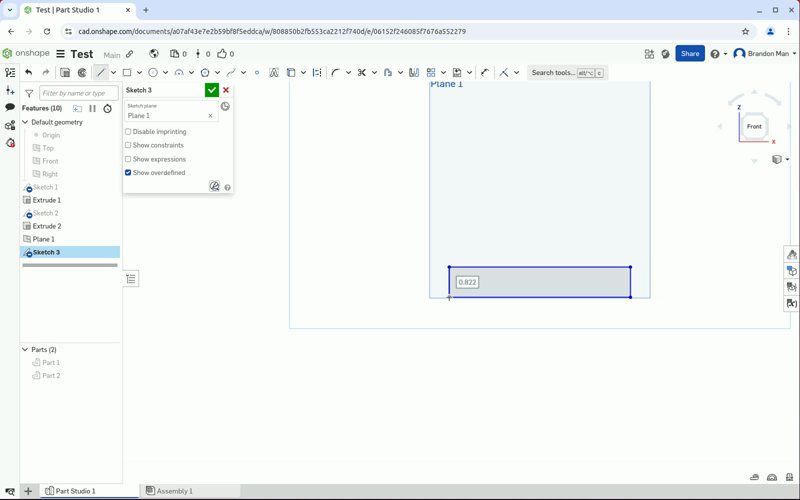
scroll(-6)
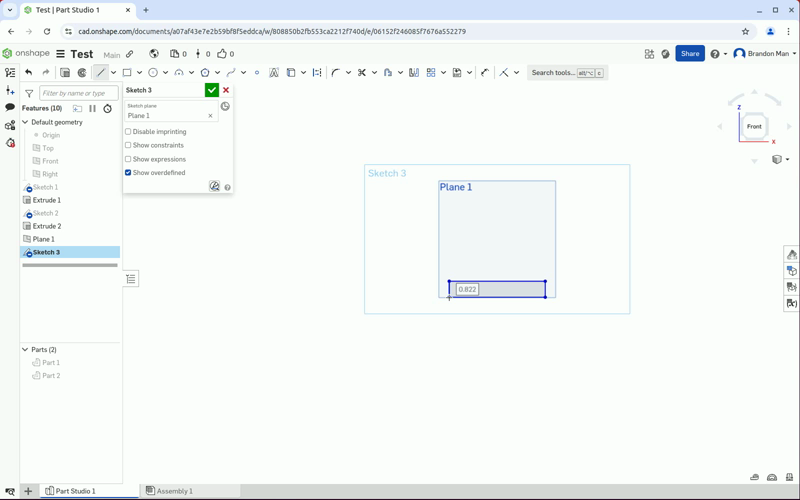
scroll(-6)
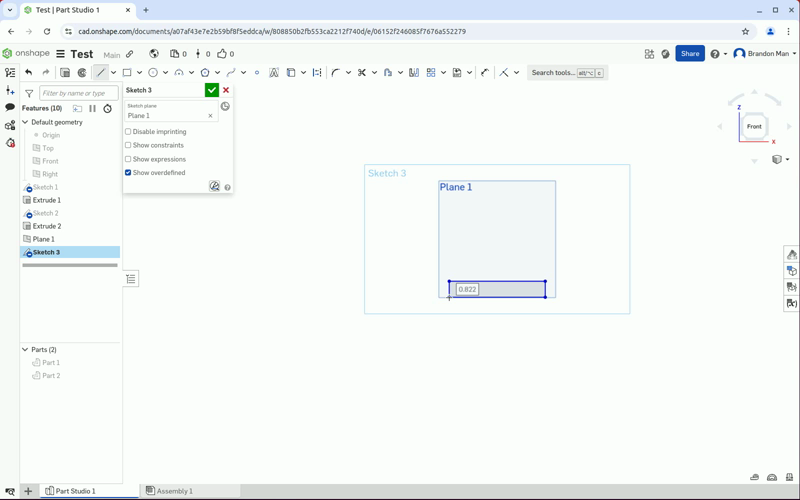
scroll(-6)
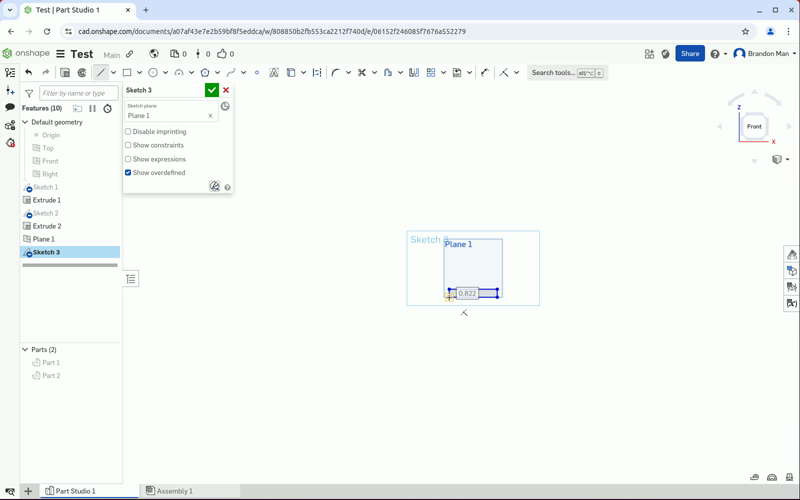
scroll(-6)
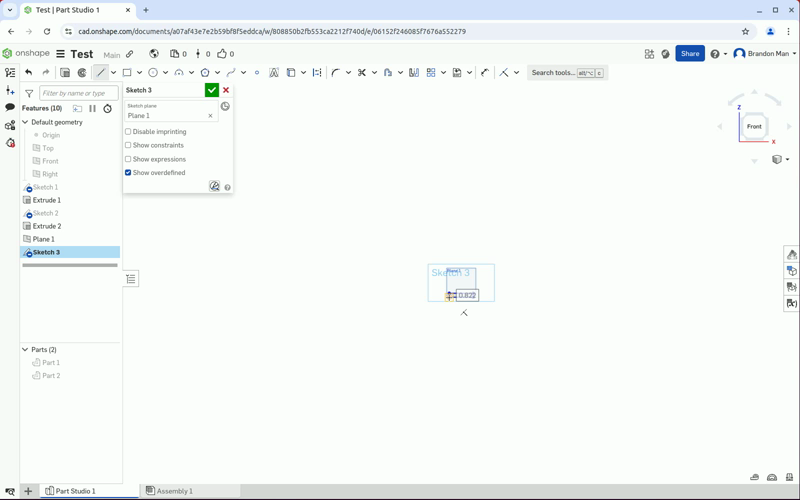
key(esc)
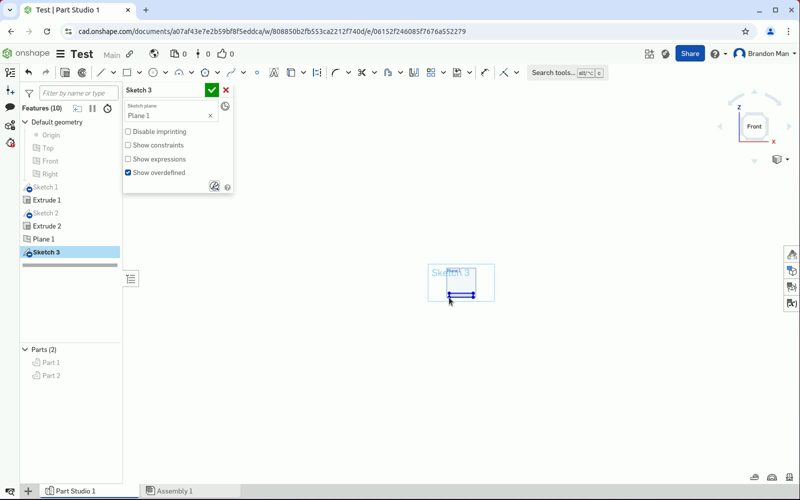
mouse_move(453, 295)
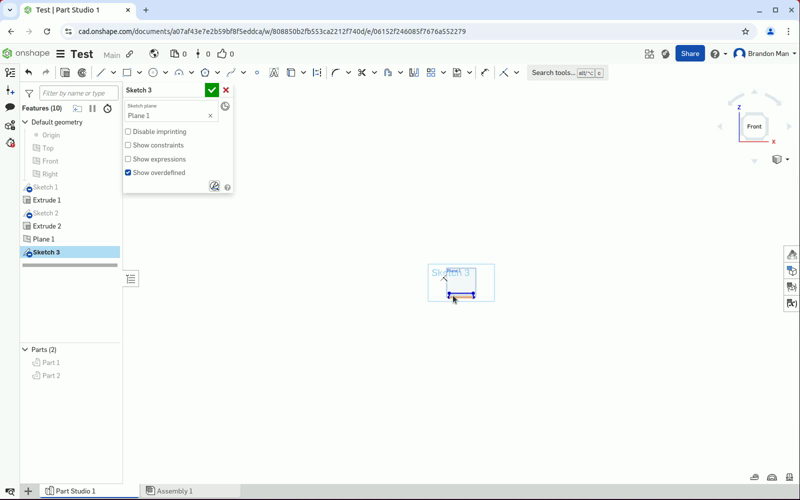
scroll(6)
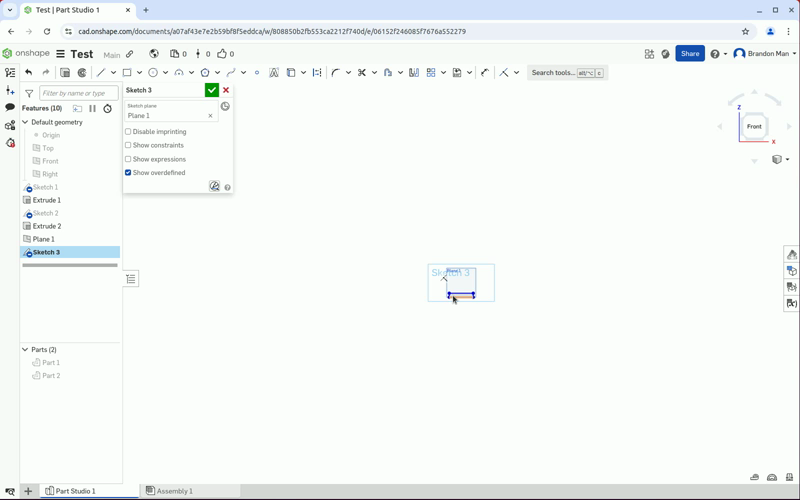
scroll(6)
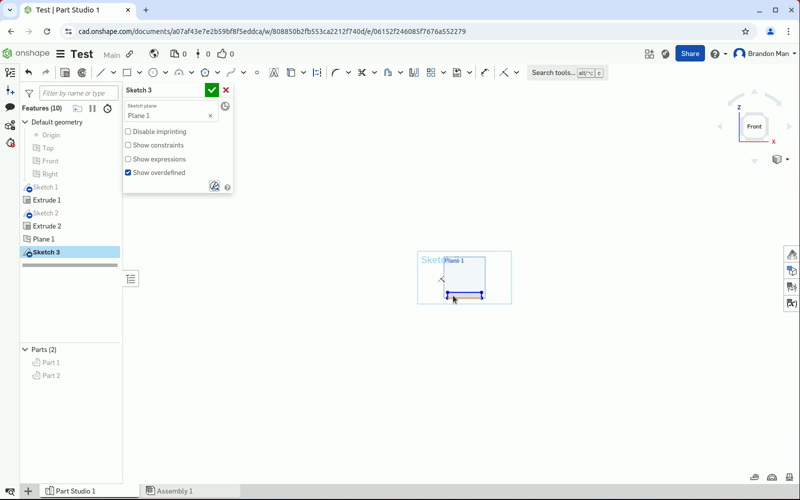
scroll(6)
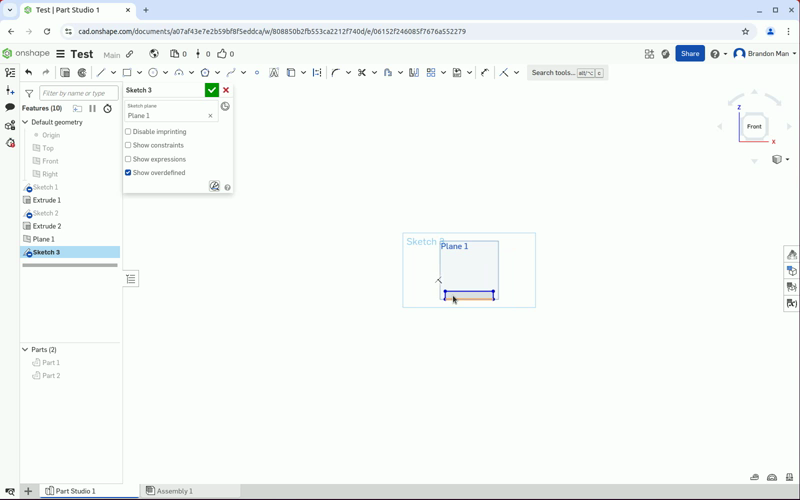
scroll(6)
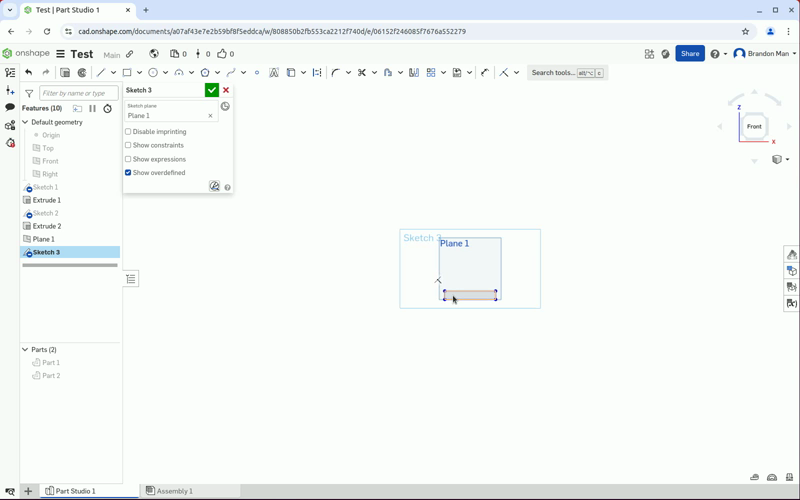
scroll(6)
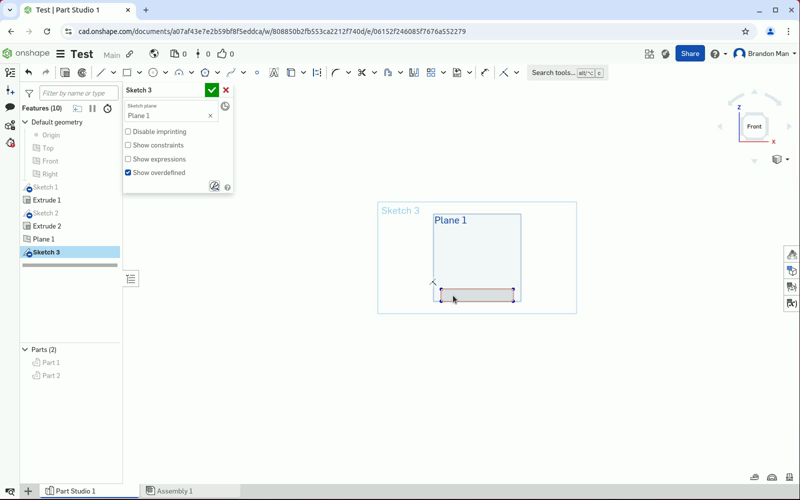
scroll(6)
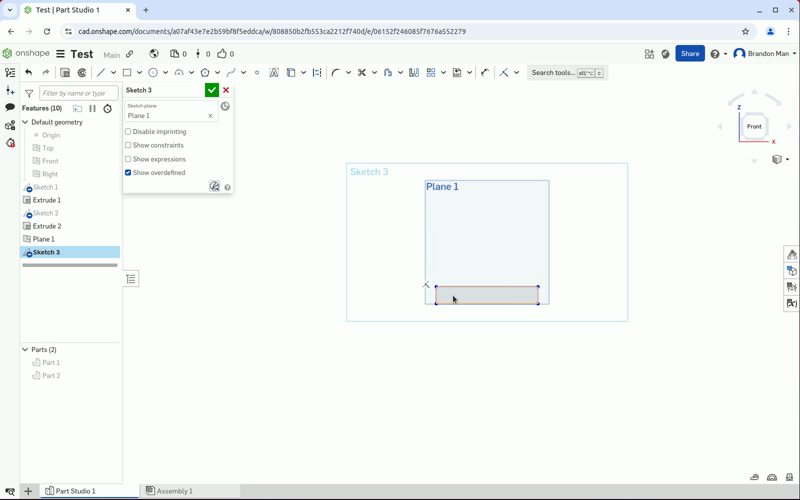
scroll(6)
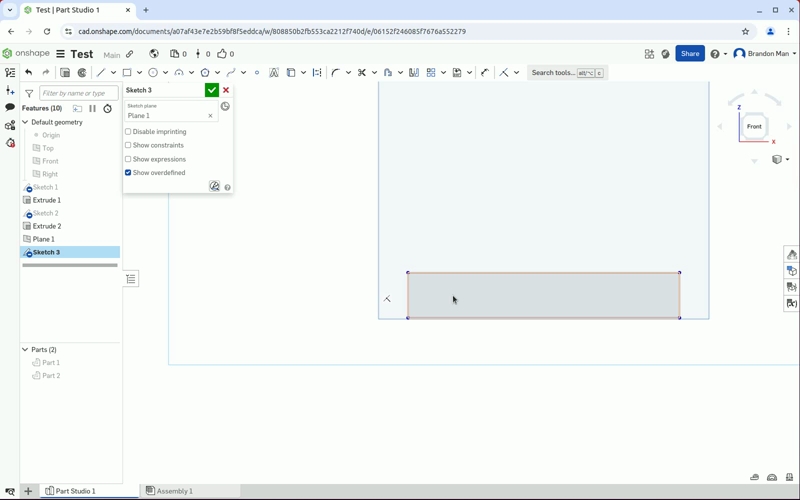
click(453, 295)
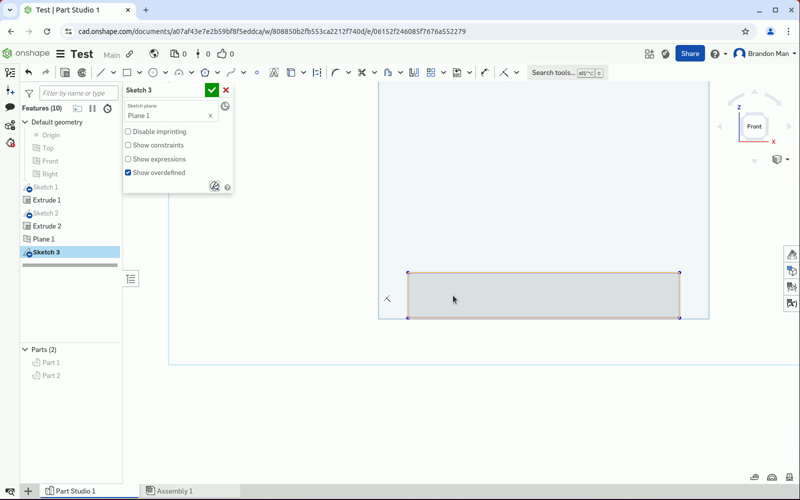
scroll(-6)
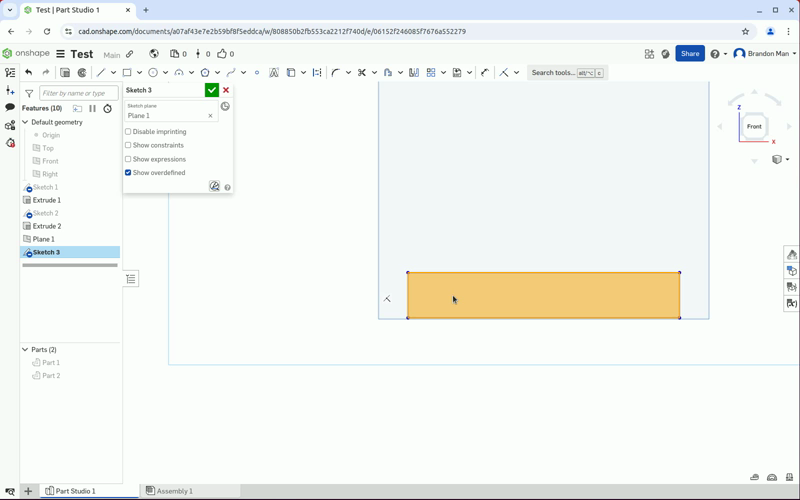
scroll(-6)
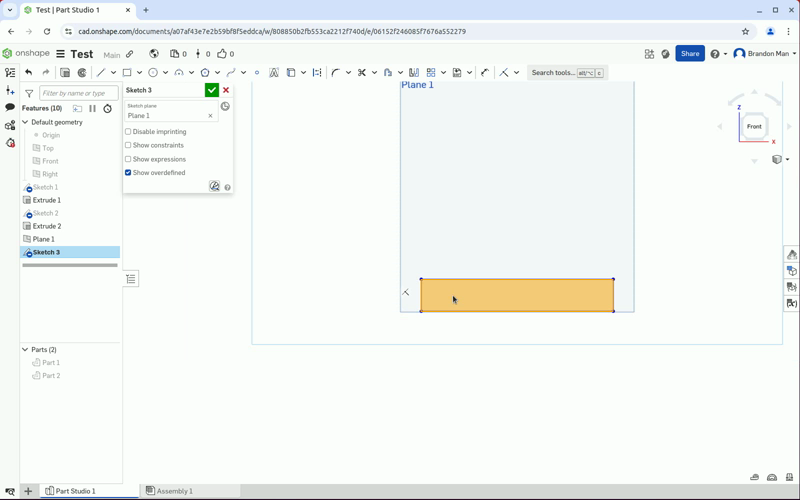
scroll(-6)
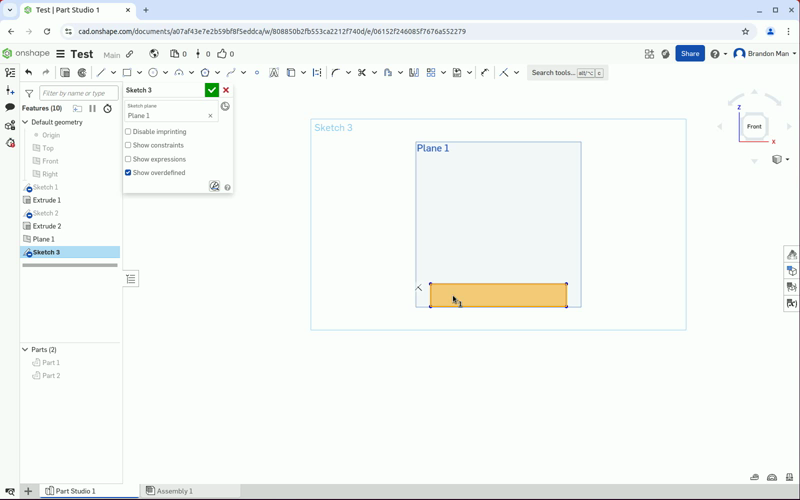
scroll(-6)
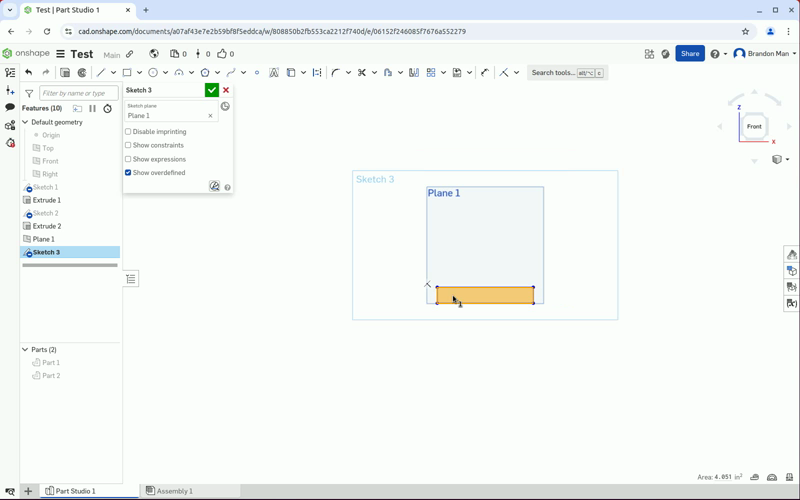
scroll(-6)
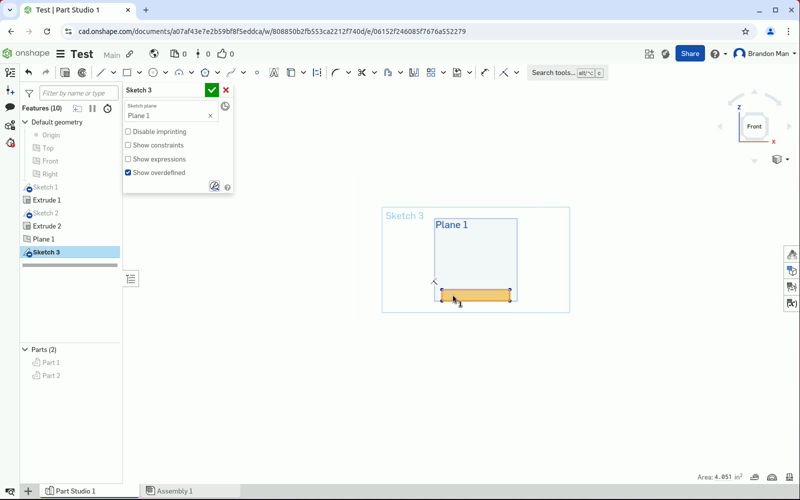
scroll(-6)
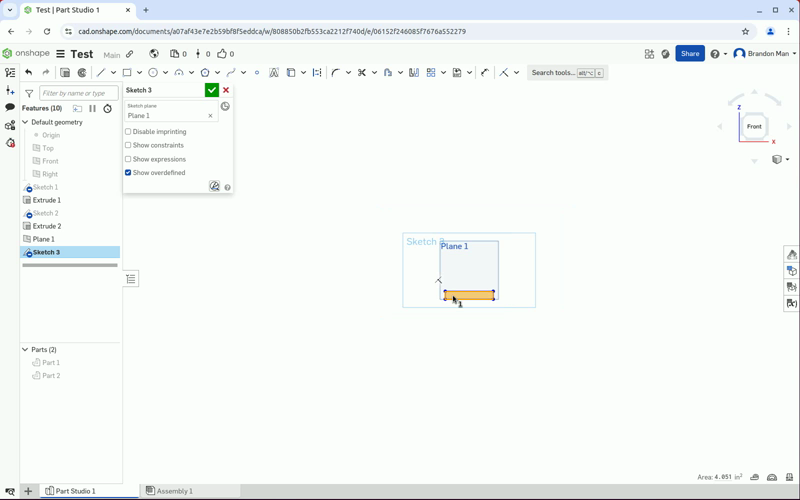
scroll(-6)
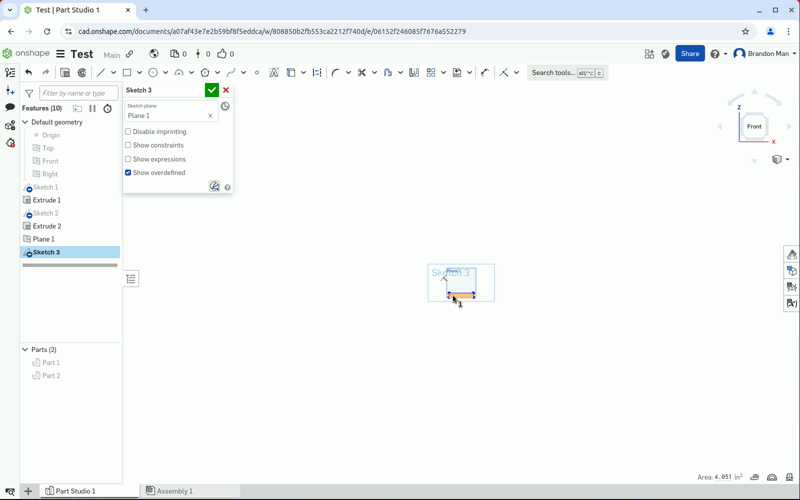
mouse_move(73, 352)
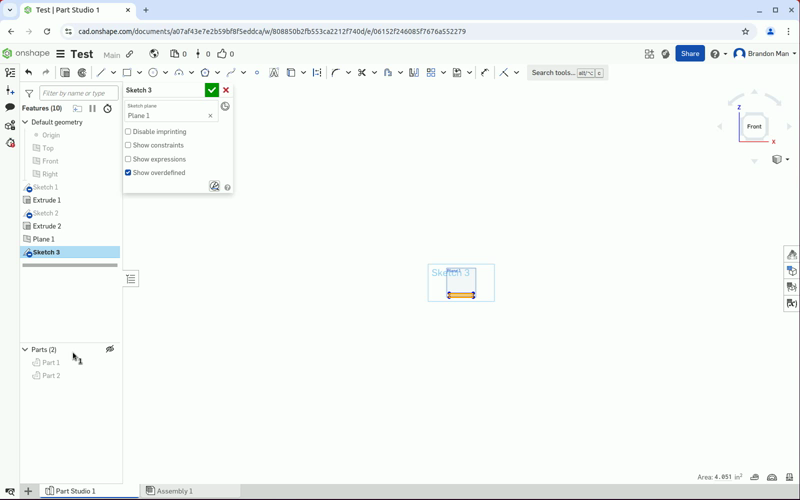
key(shift+y)
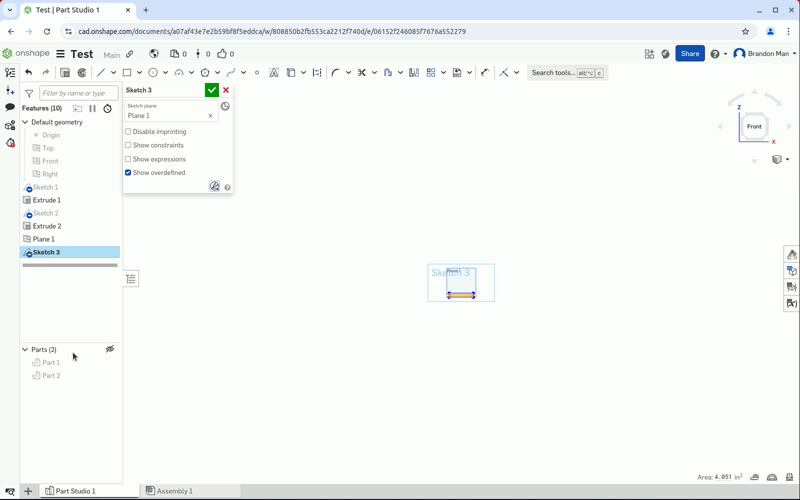
key(shift+e)
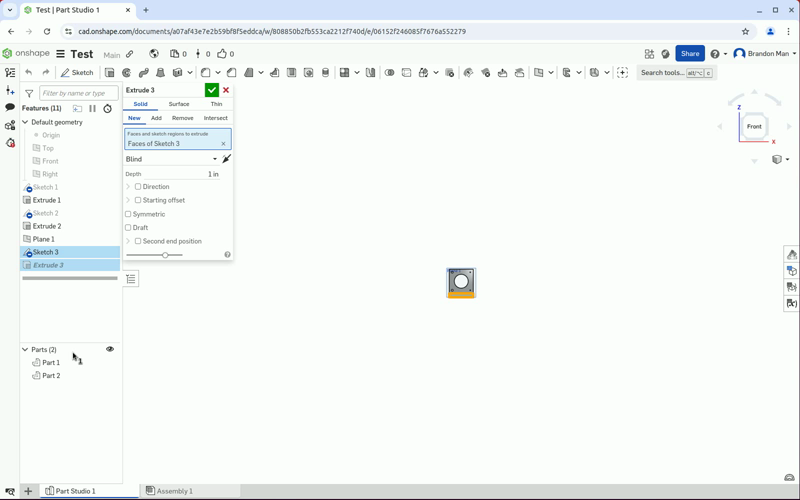
mouse_move(143, 106)
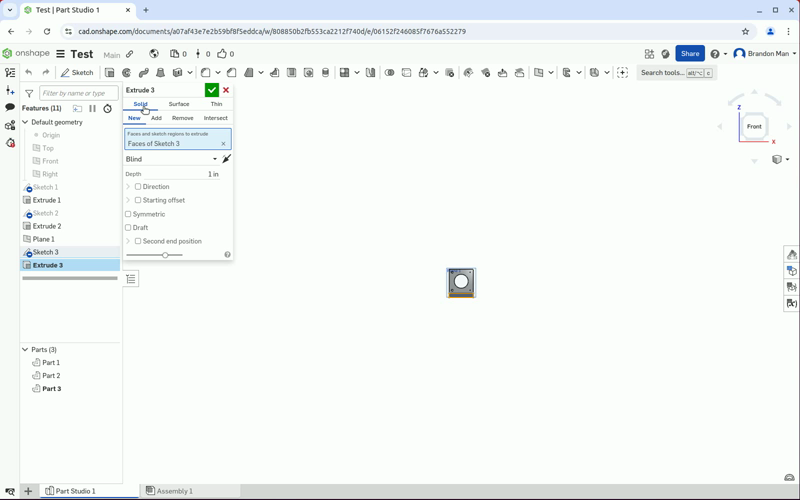
click(143, 106)
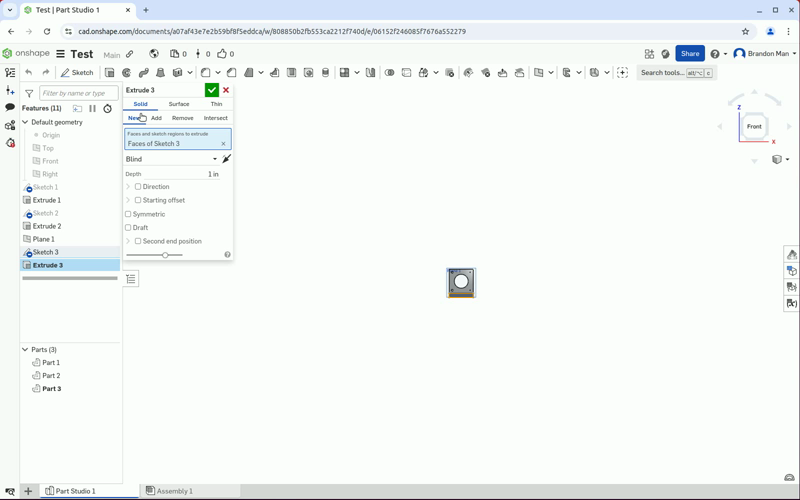
mouse_move(137, 120)
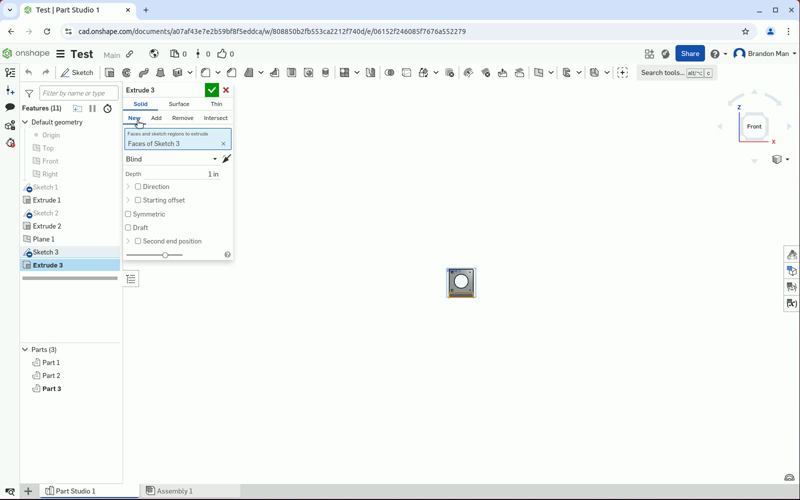
click(137, 120)
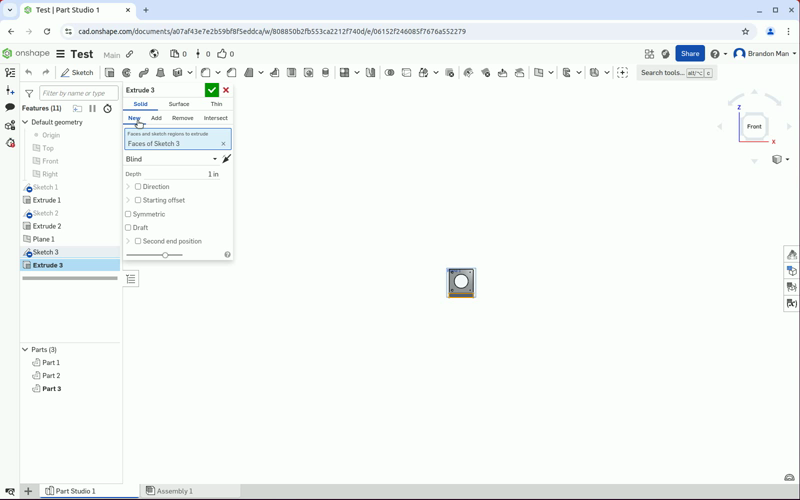
key(tab, 4)
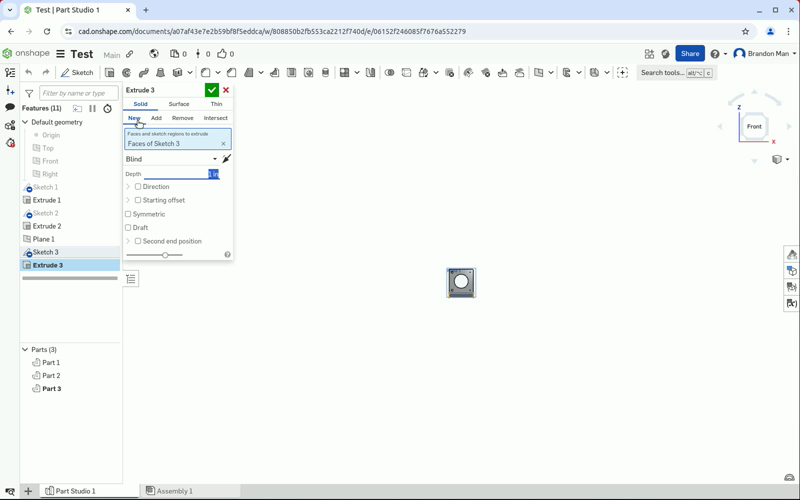
text(4.574)
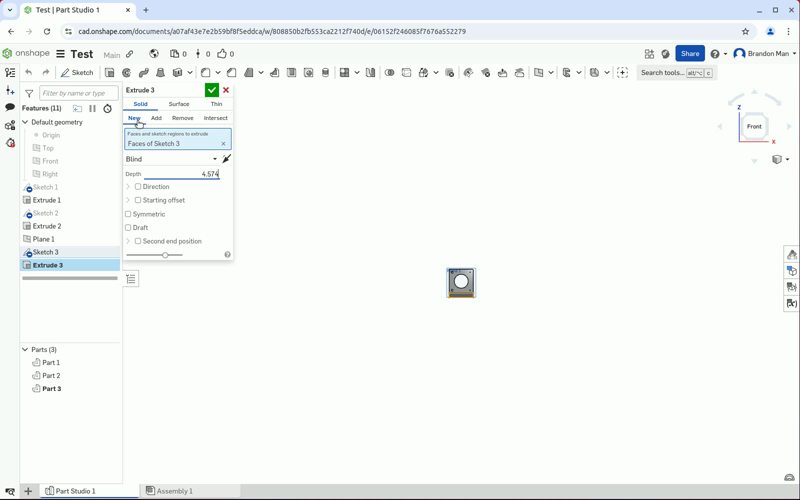
key(enter)
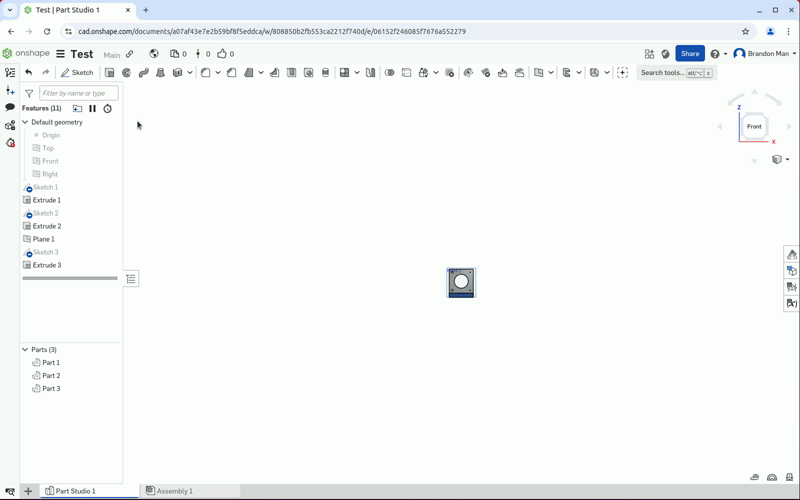
key(shift+h)
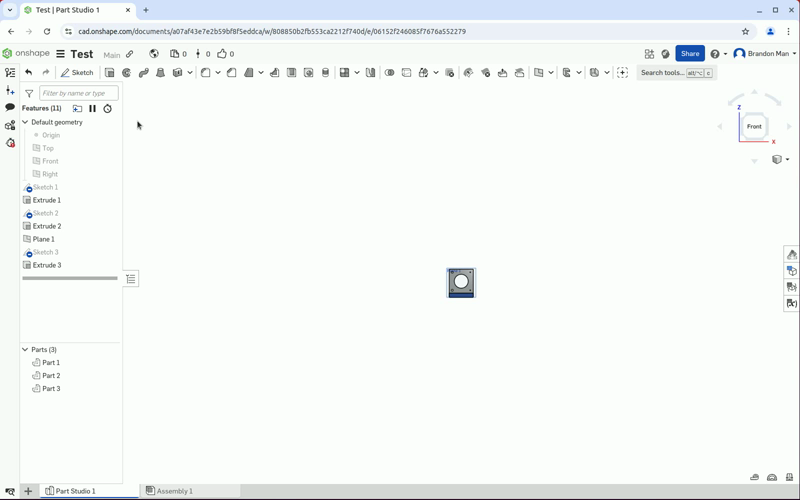
key(shift+h)
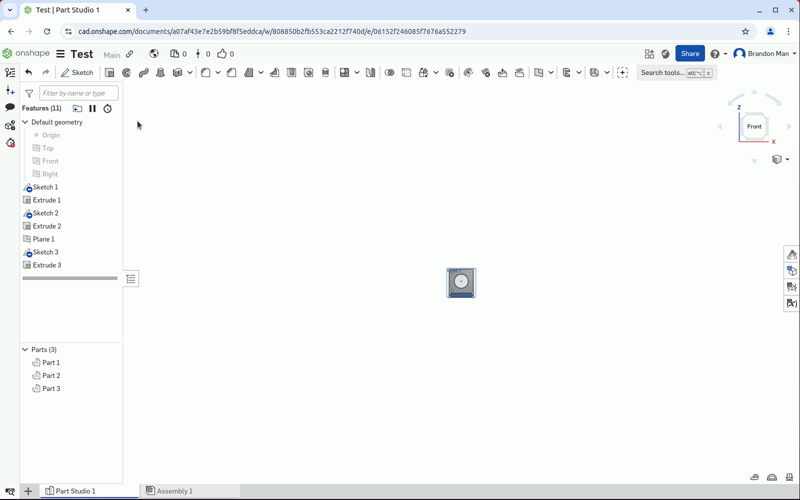
key(shift+7)
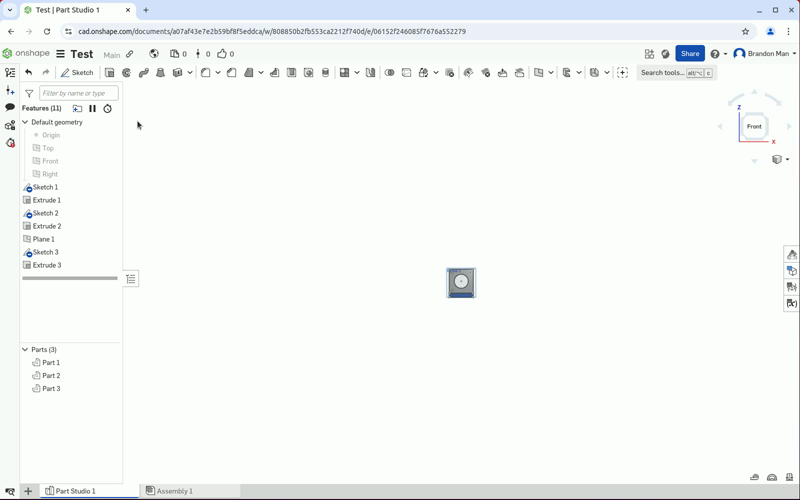
key(left, 2)
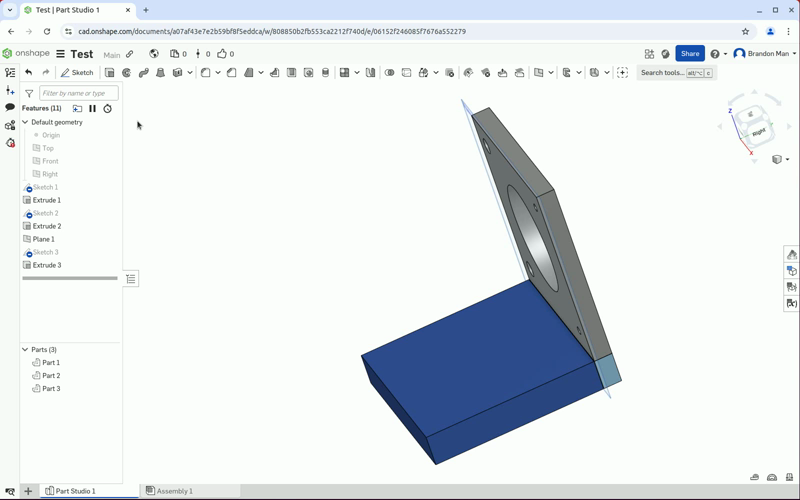
key(down, 2)
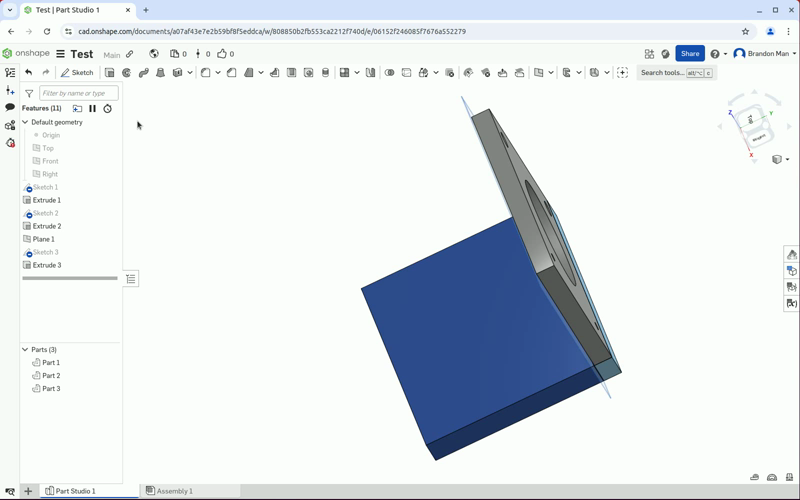
key(up, 2)
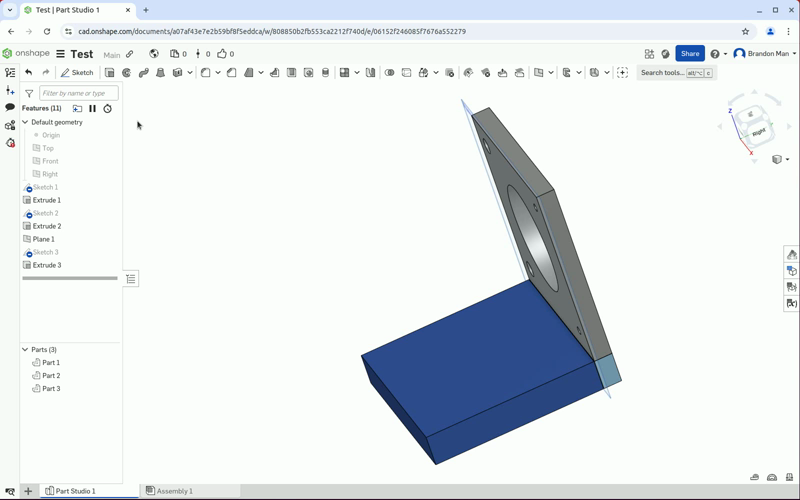
key(right, 2)
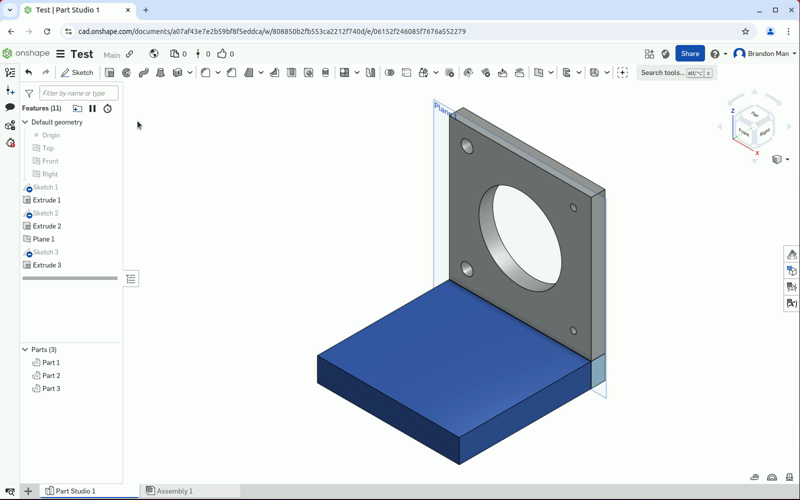
mouse_move(73, 189)
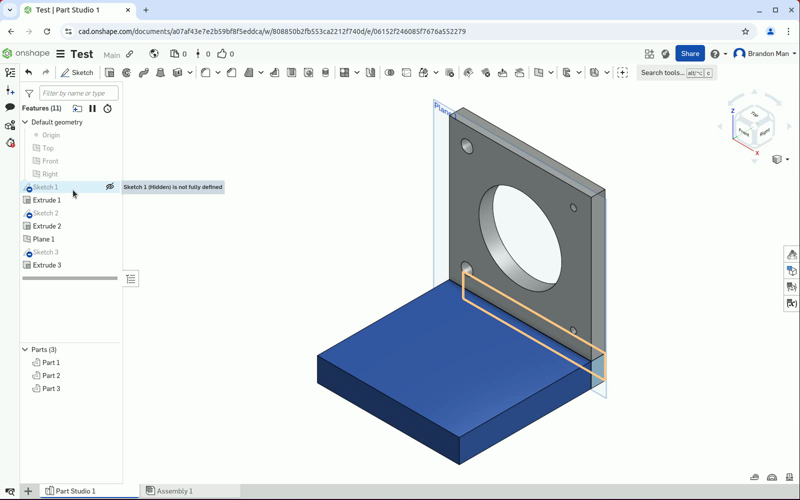
click(73, 189)